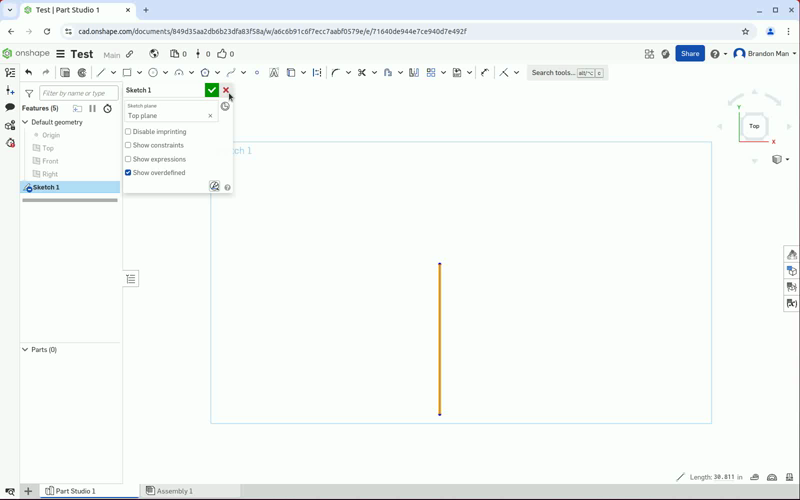
key(shift+h)
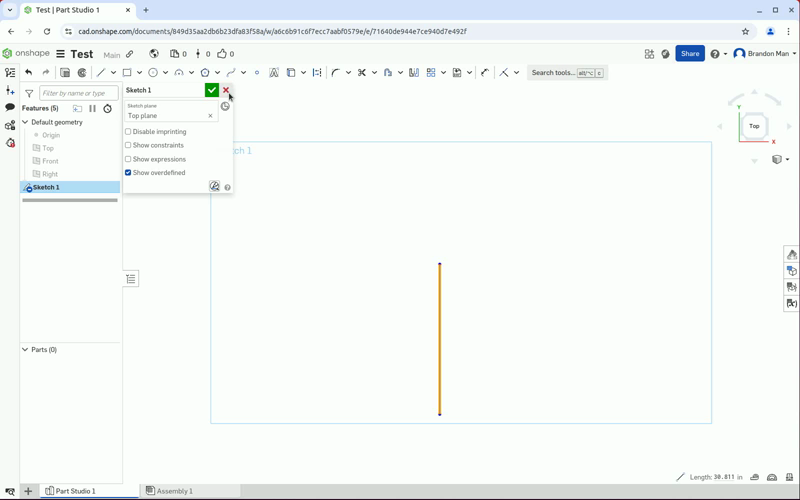
key(shift+s)
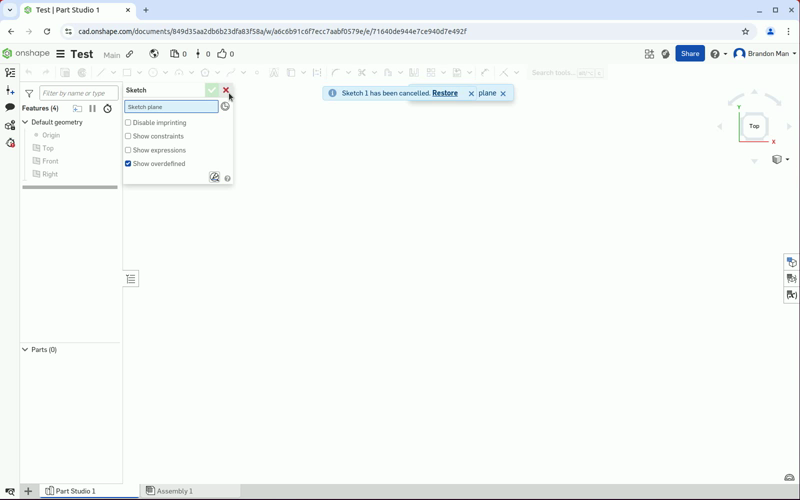
mouse_move(73, 150)
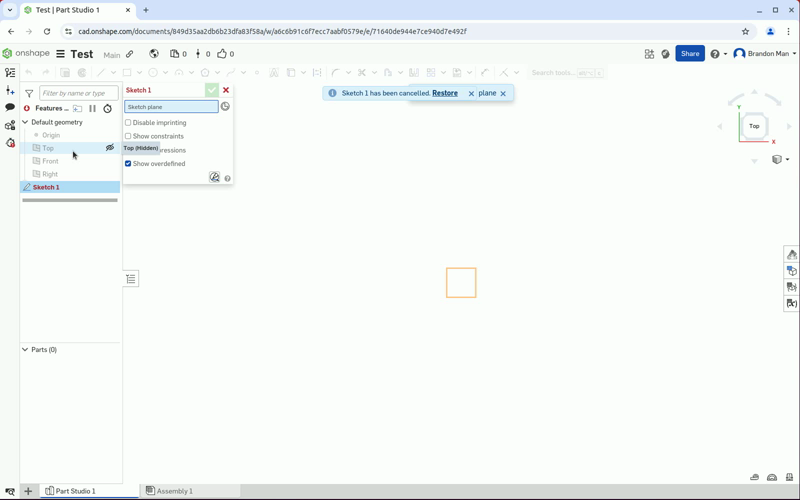
click(73, 150)
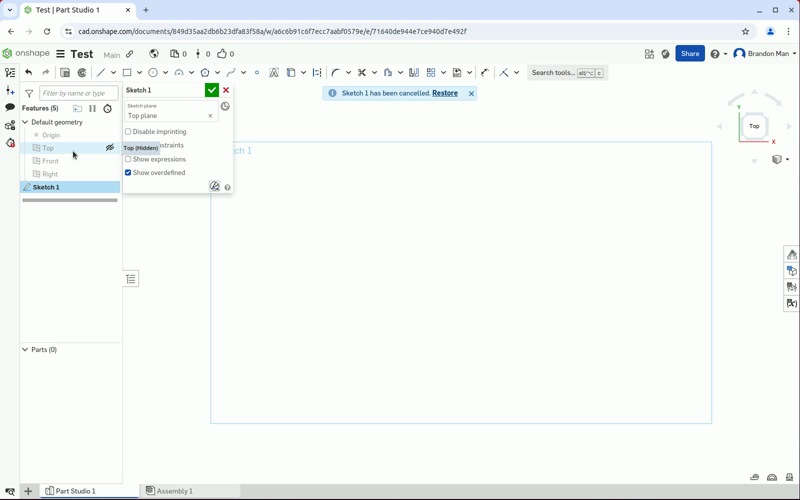
mouse_move(73, 352)
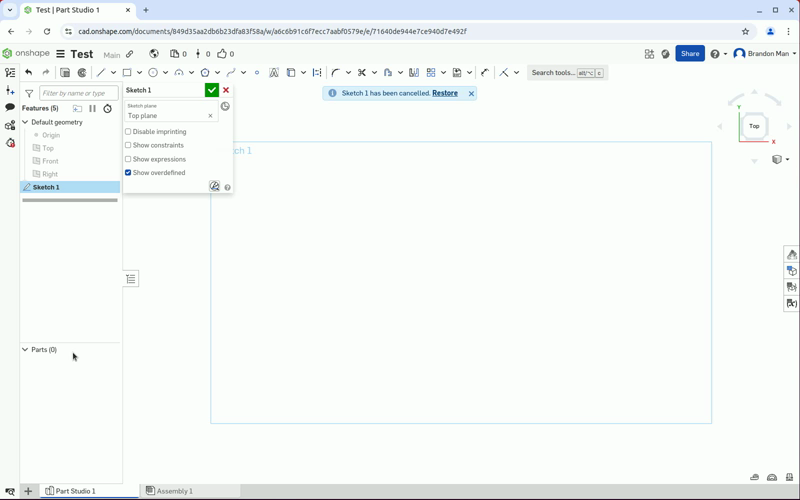
key(y)
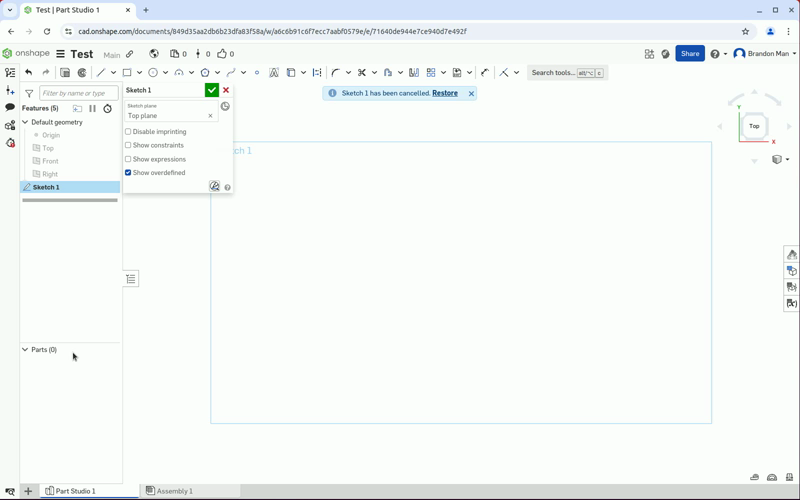
key(l)
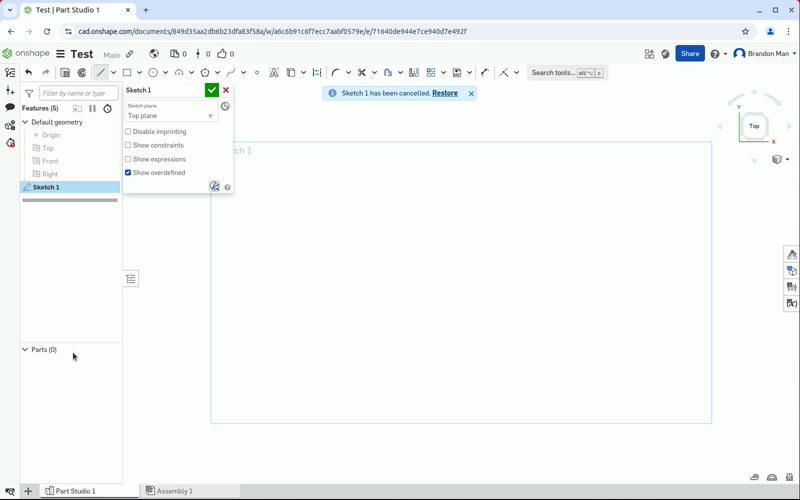
key_down(shift)
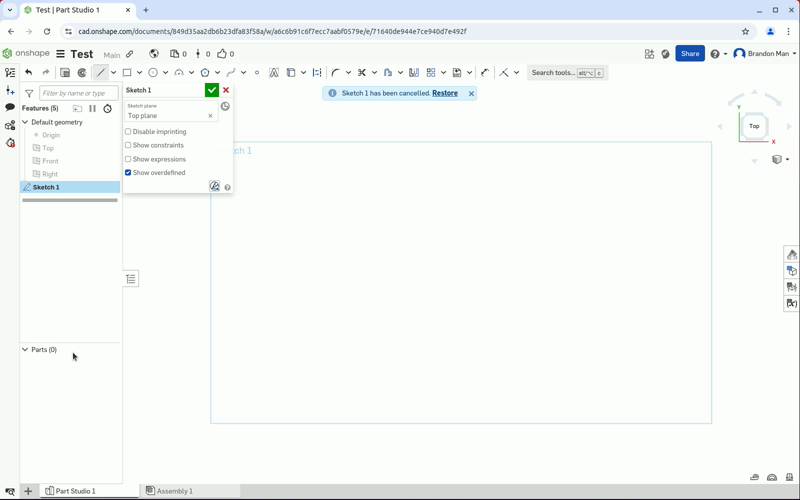
mouse_move(348, 294)
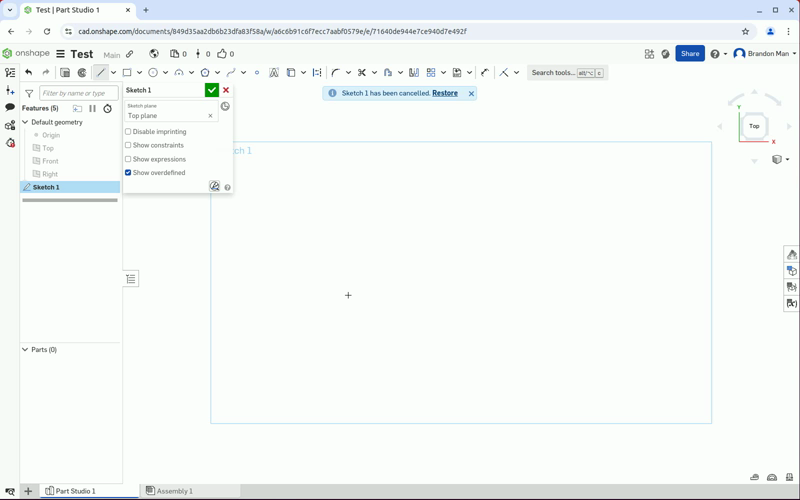
click(348, 294)
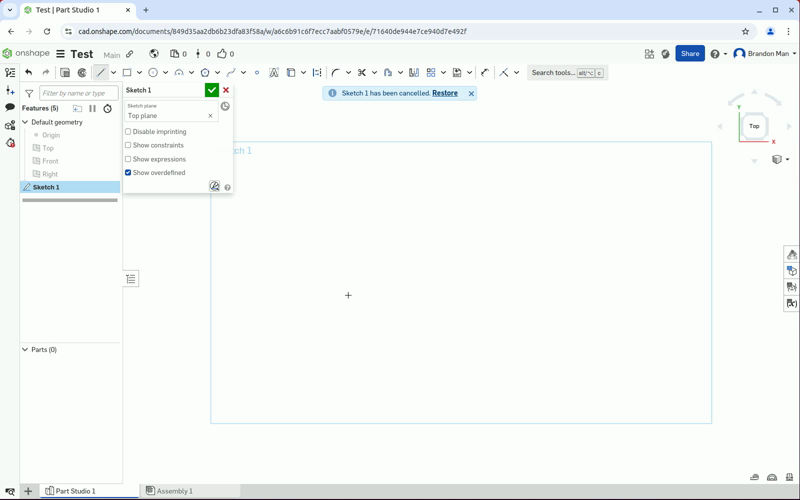
key_up(shift)
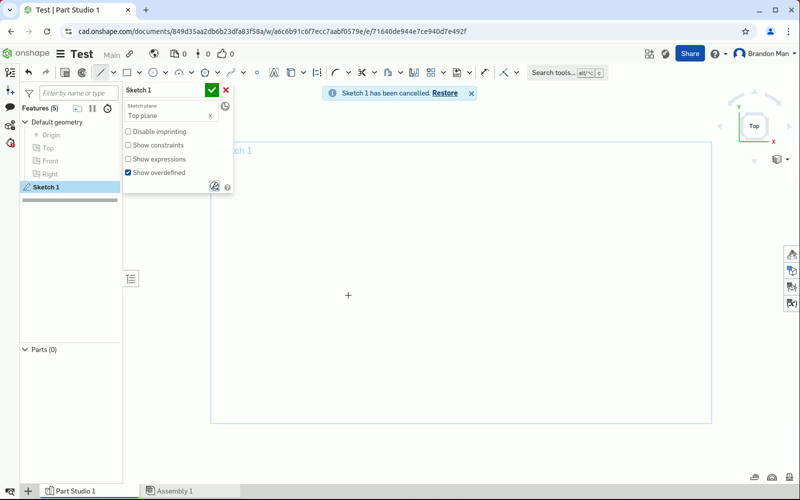
key_down(shift)
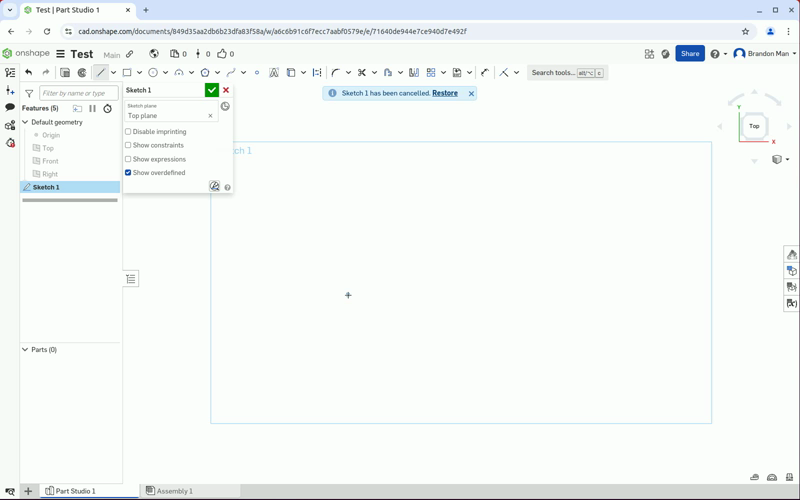
mouse_move(572, 294)
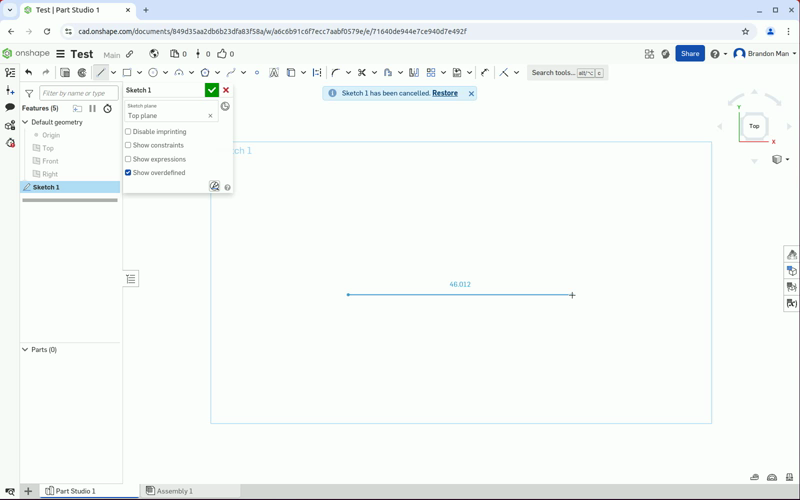
click(572, 294)
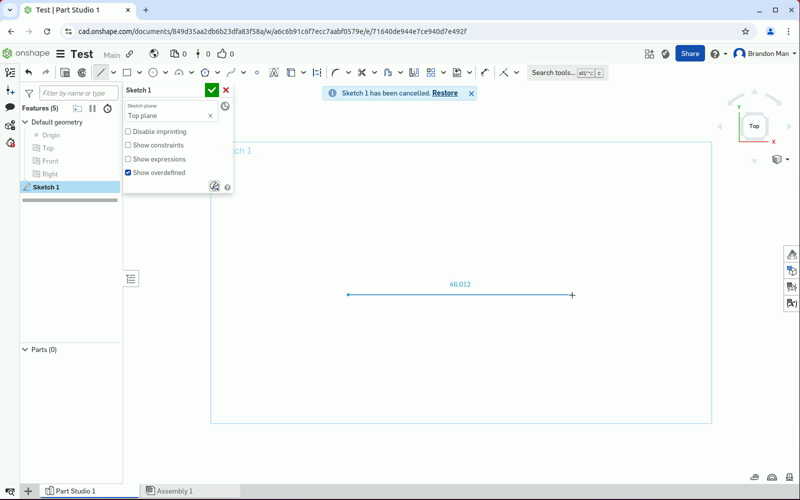
key_up(shift)
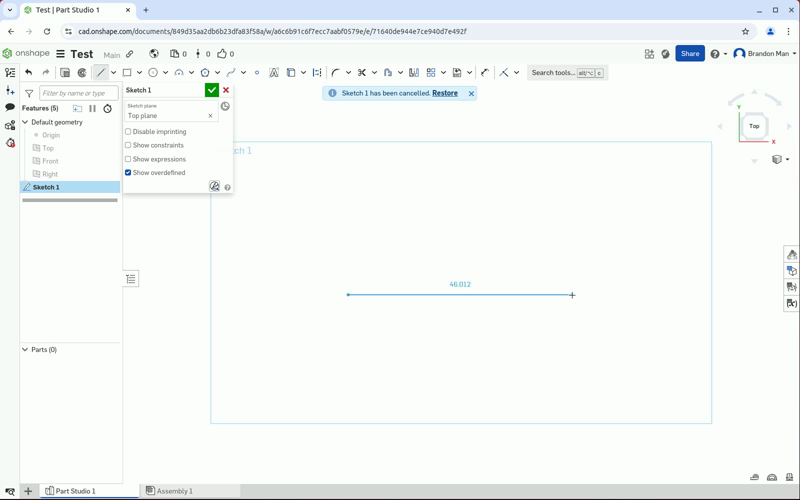
key_down(shift)
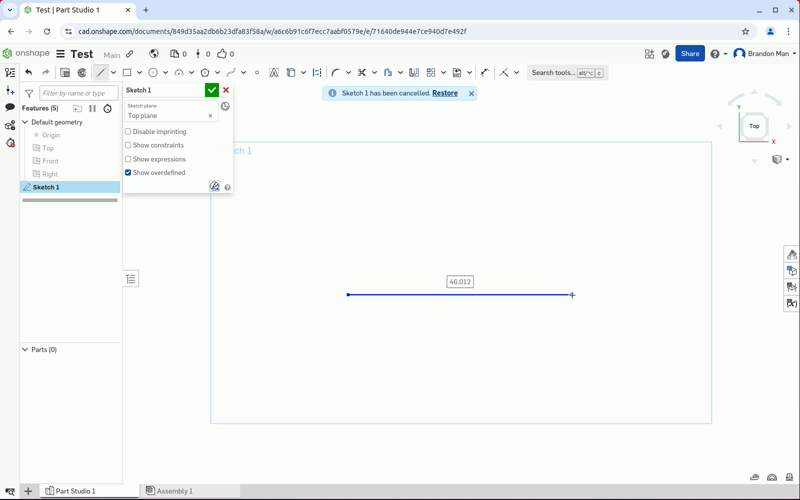
mouse_move(589, 294)
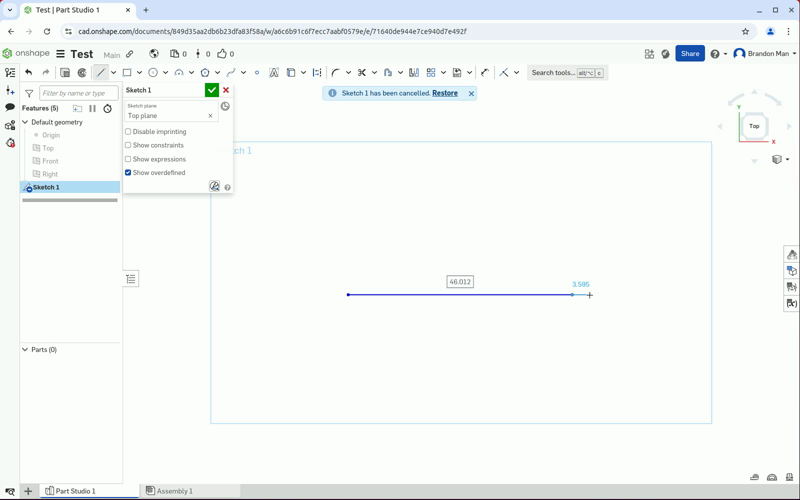
mouse_move(572, 270)
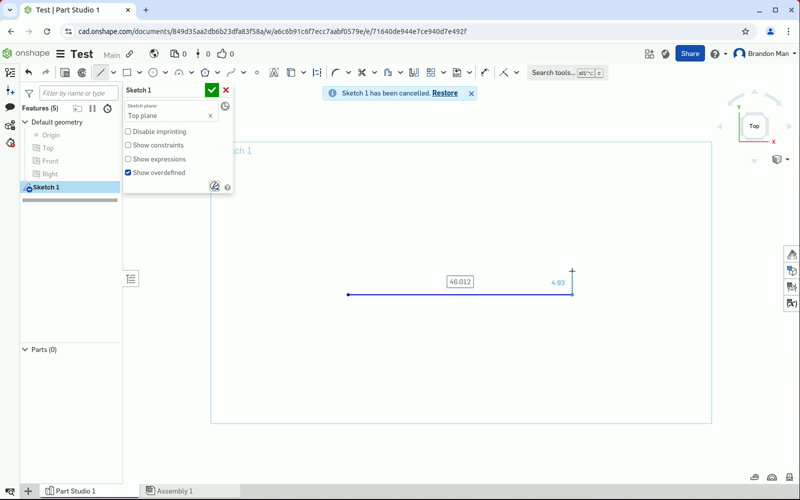
click(572, 270)
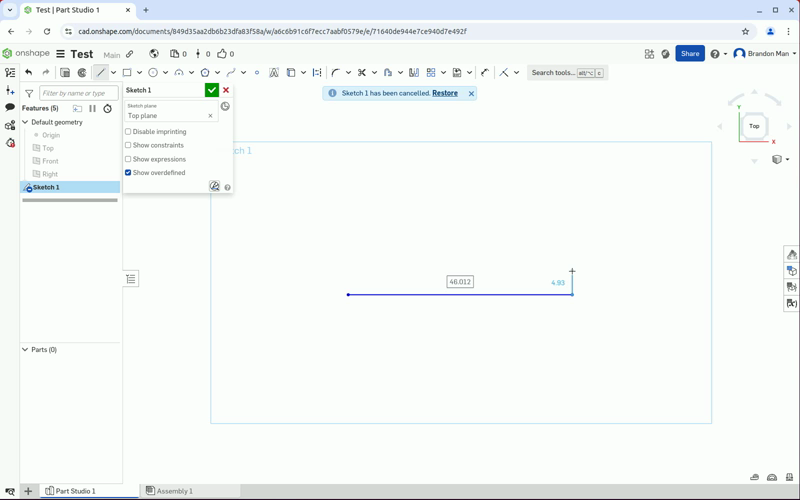
key_up(shift)
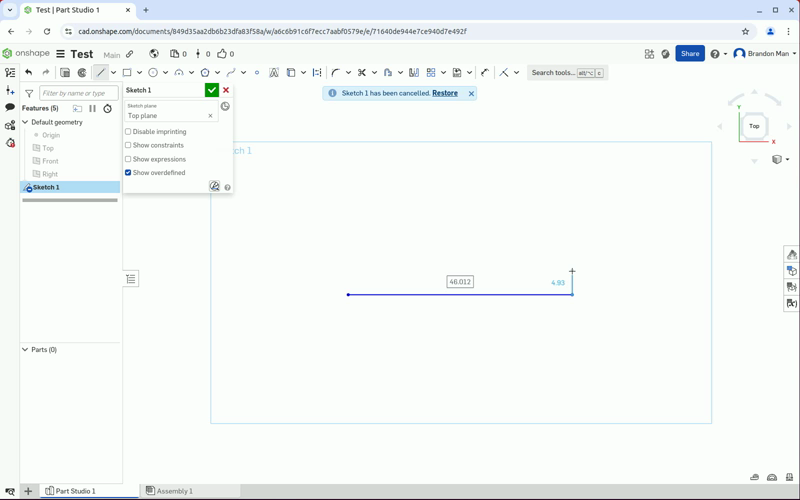
key_down(shift)
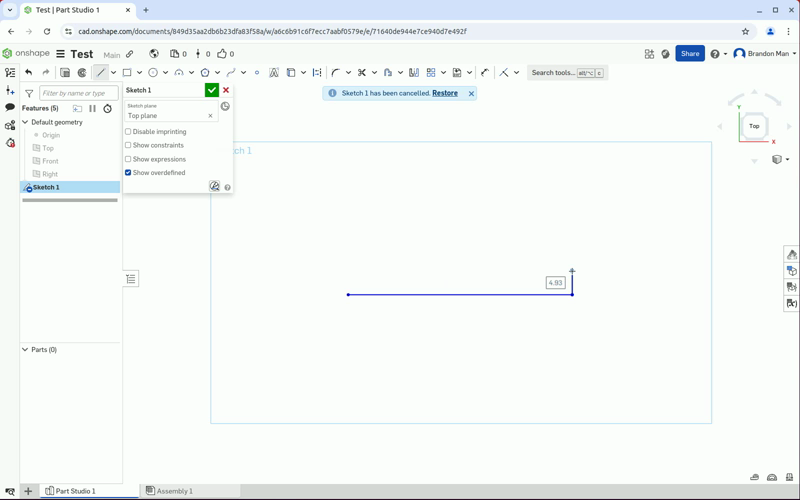
mouse_move(348, 270)
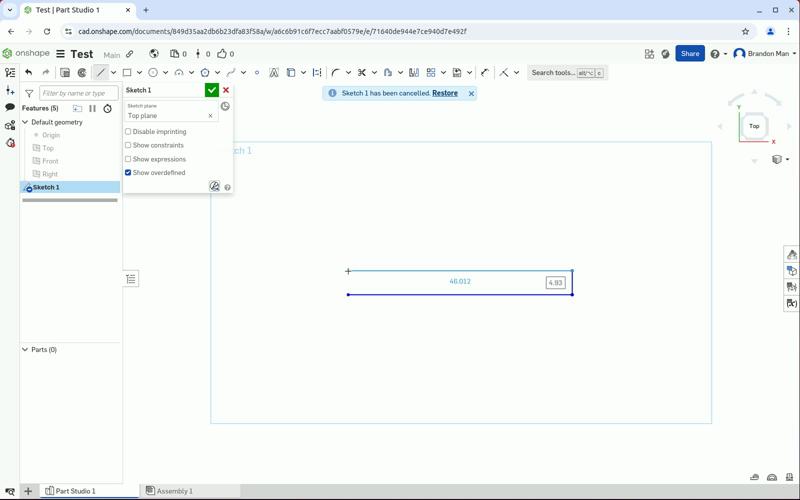
click(348, 270)
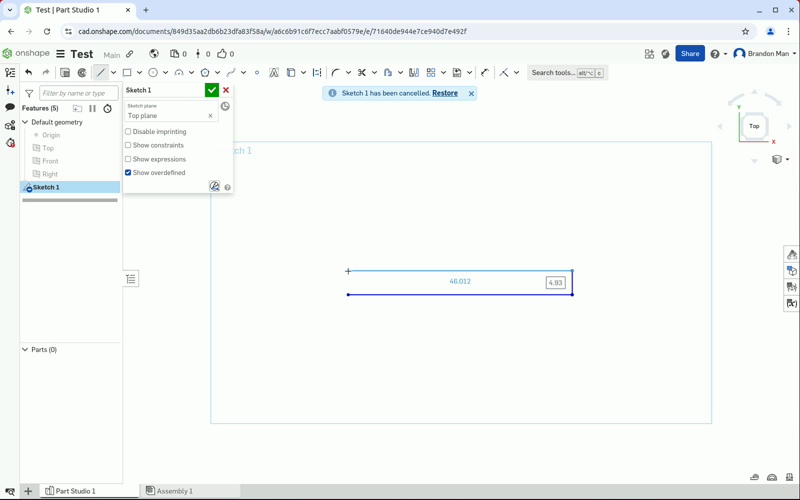
key_up(shift)
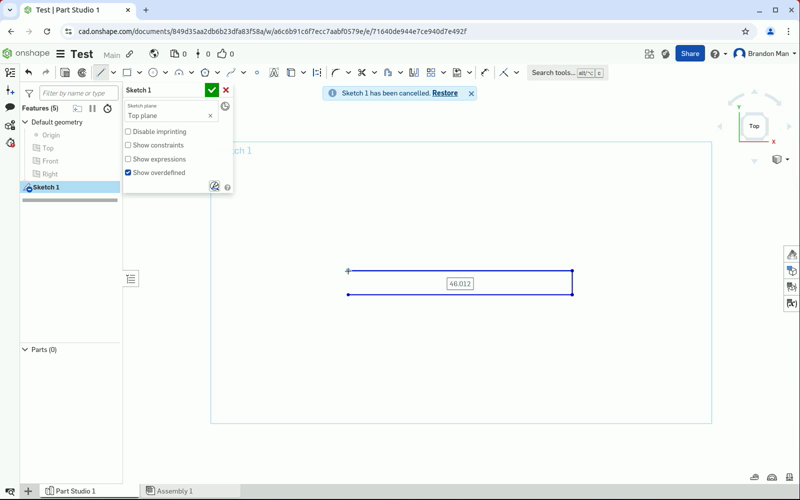
mouse_move(378, 270)
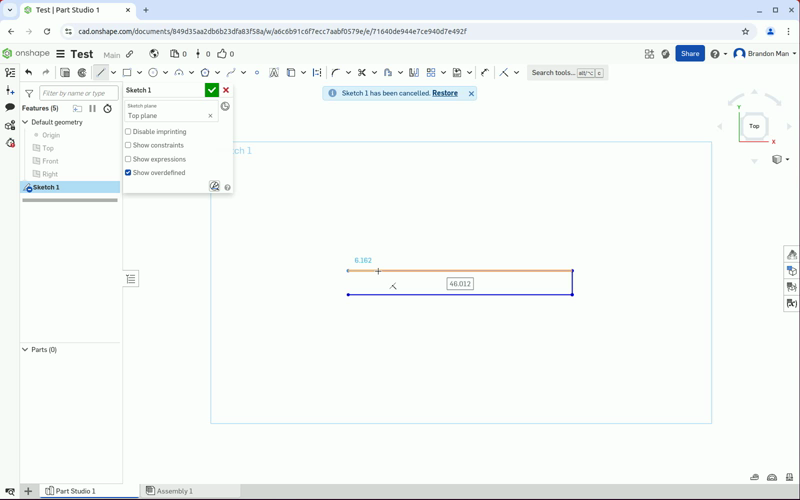
key_down(shift)
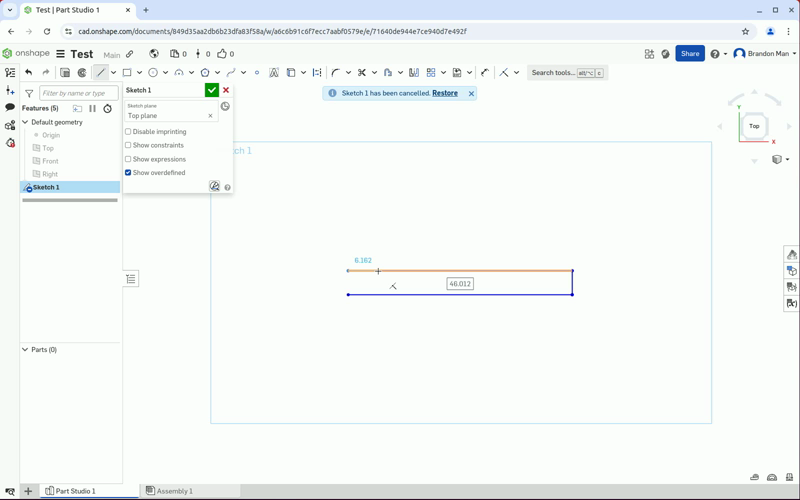
mouse_move(348, 294)
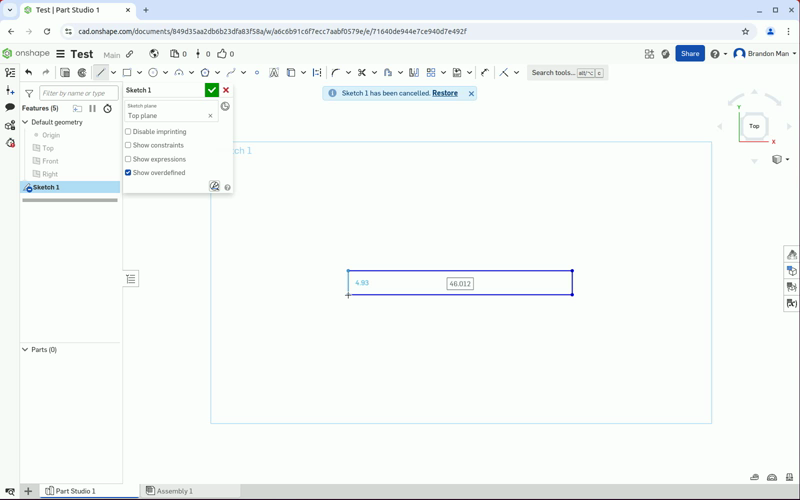
key_up(shift)
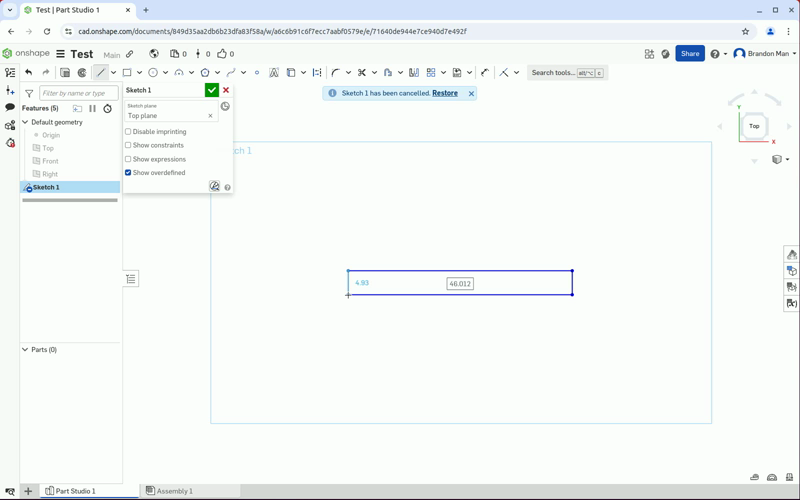
click(348, 294)
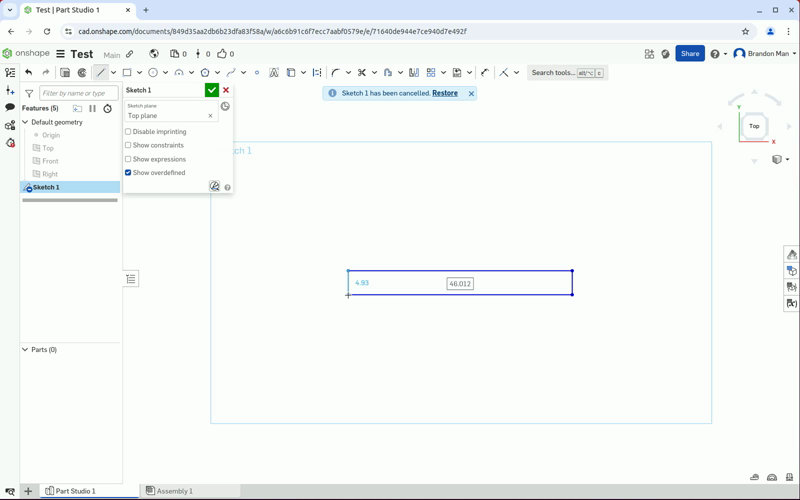
key(esc)
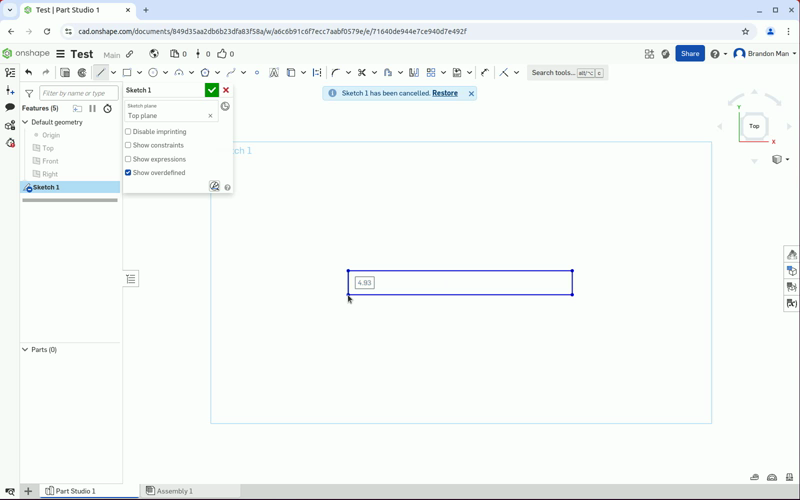
mouse_move(424, 278)
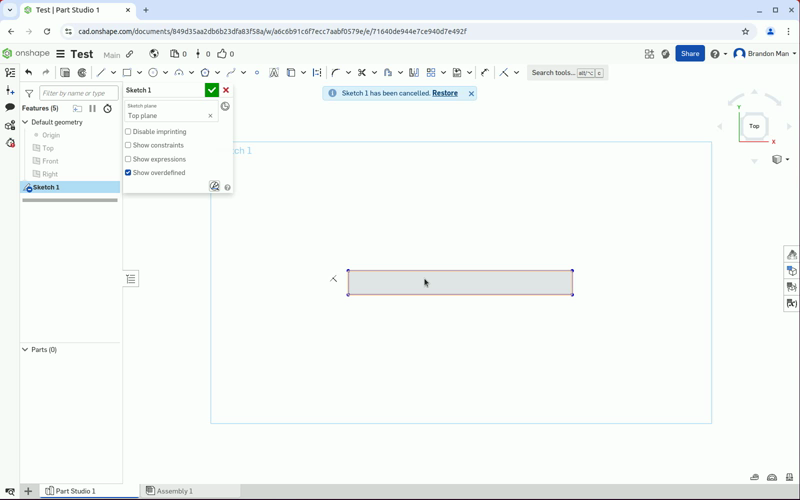
click(424, 278)
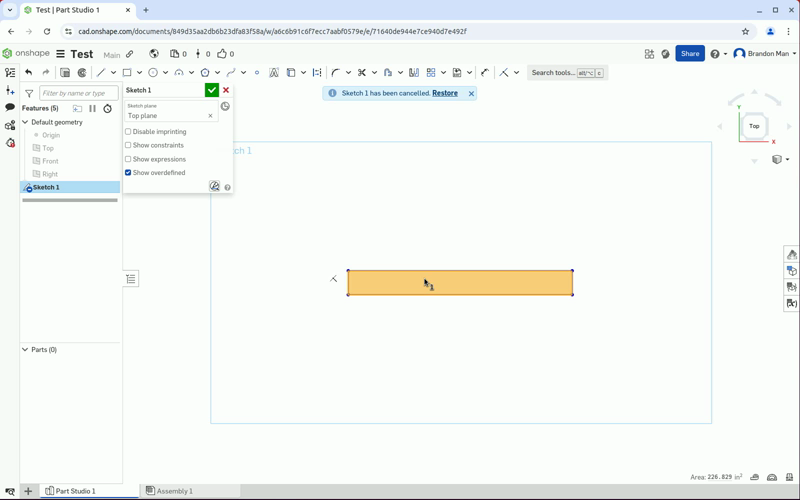
mouse_move(73, 352)
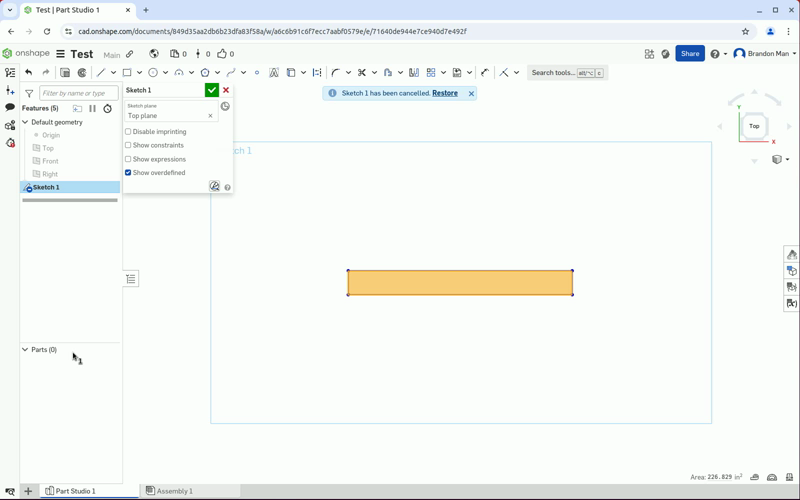
key(shift+y)
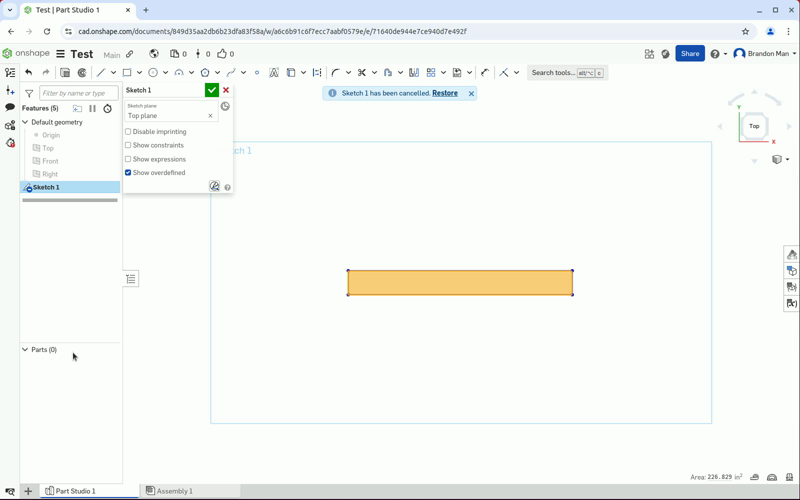
key(shift+e)
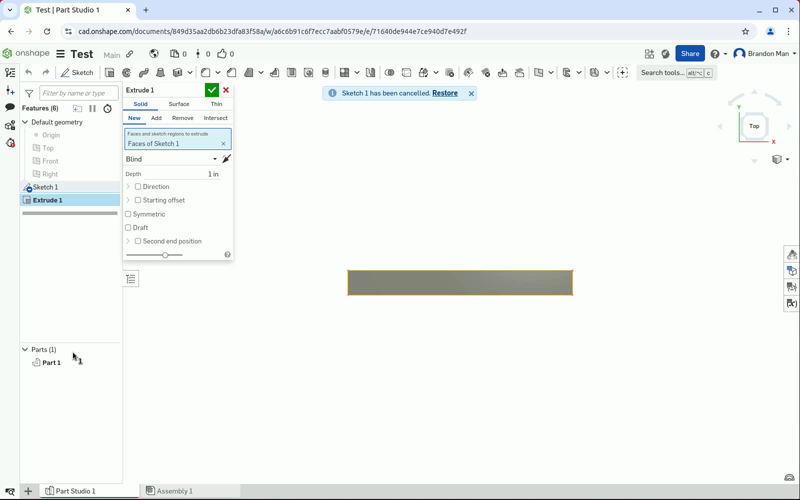
mouse_move(143, 106)
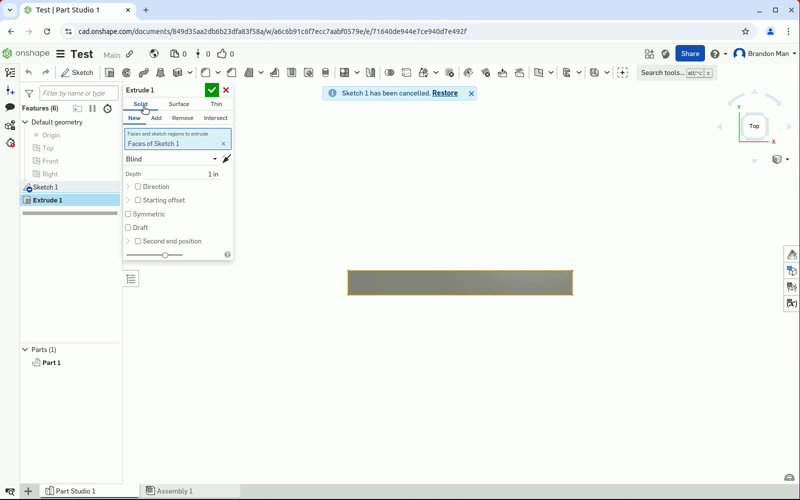
click(143, 106)
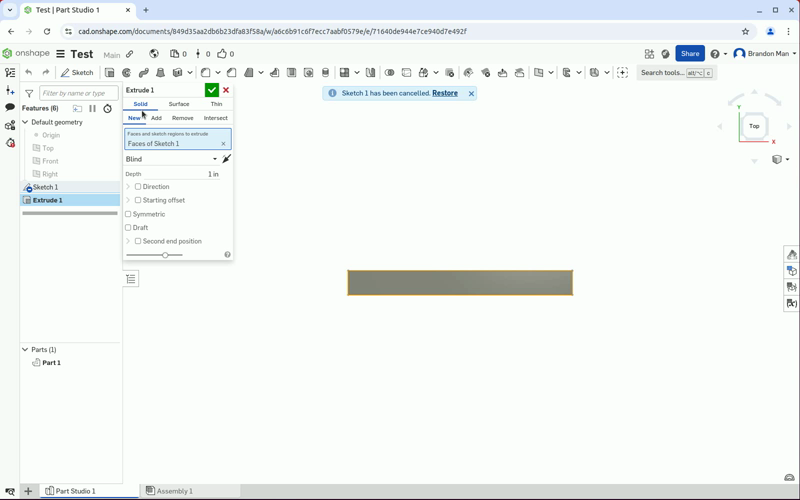
mouse_move(137, 120)
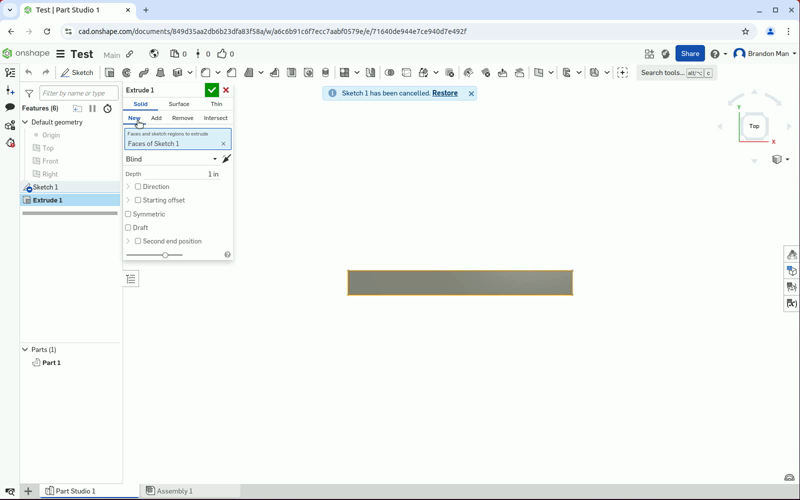
click(137, 120)
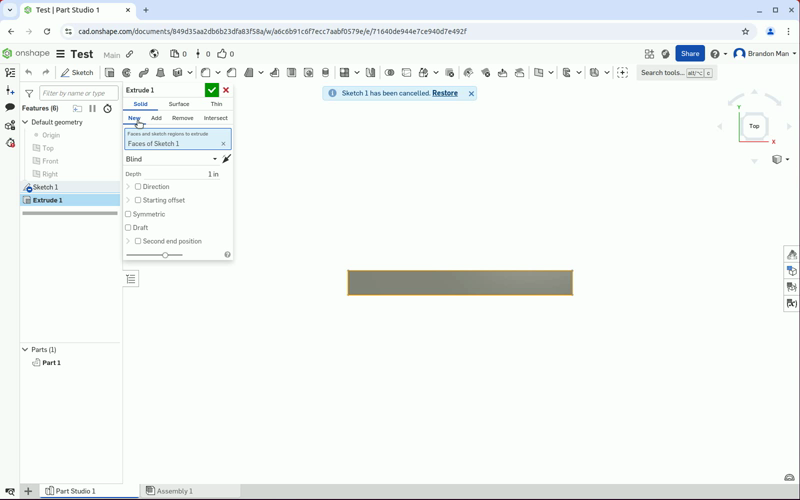
key(tab, 4)
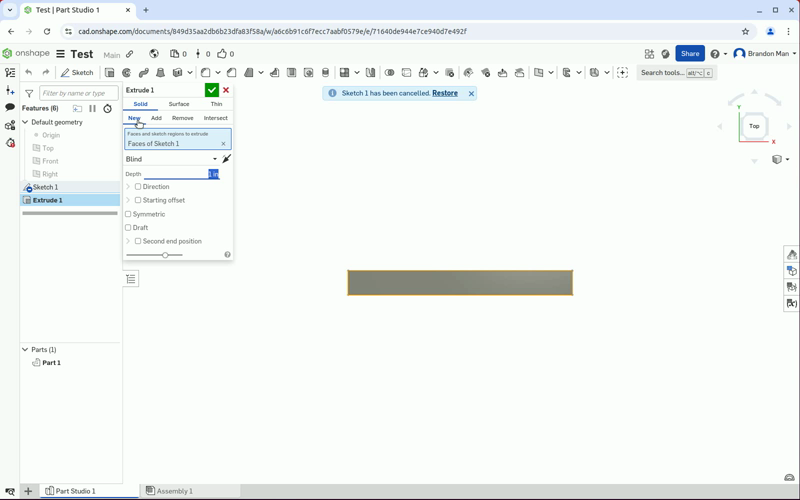
text(1.444)
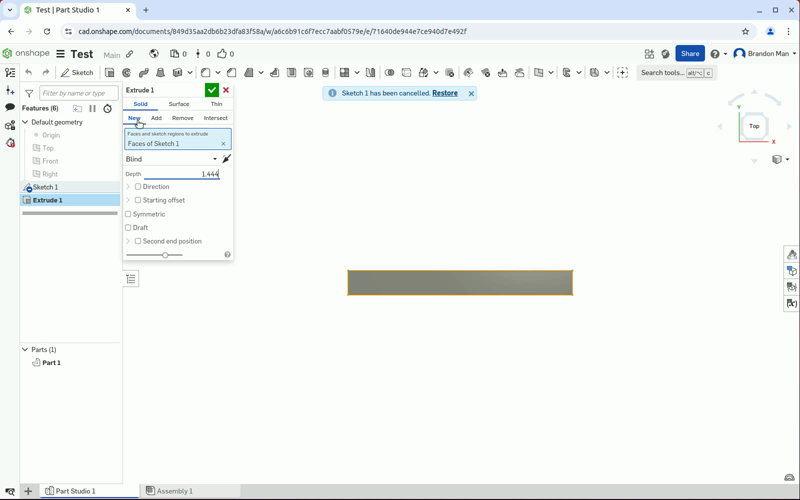
key(tab, 3)
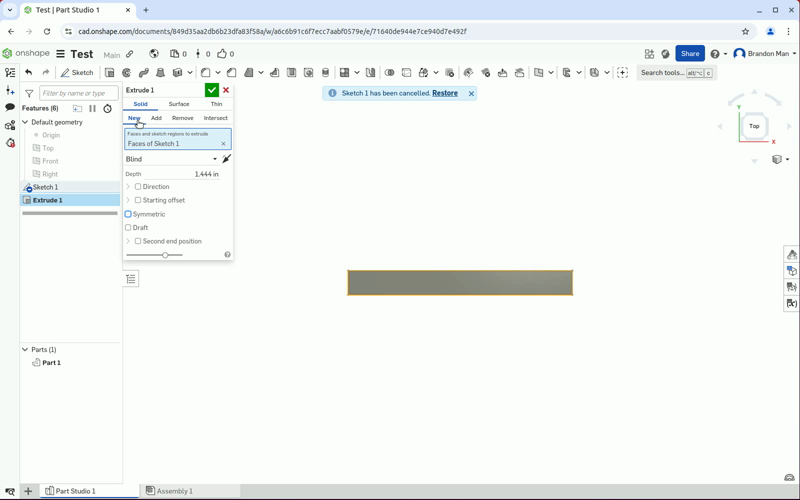
key(space)
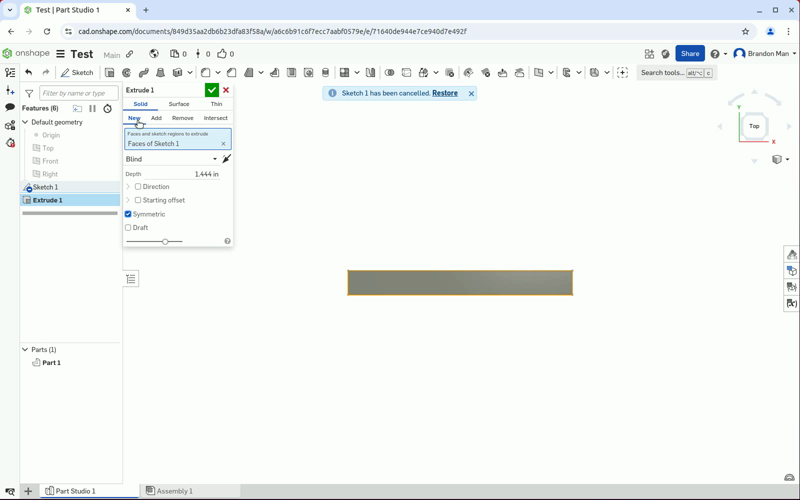
key(enter)
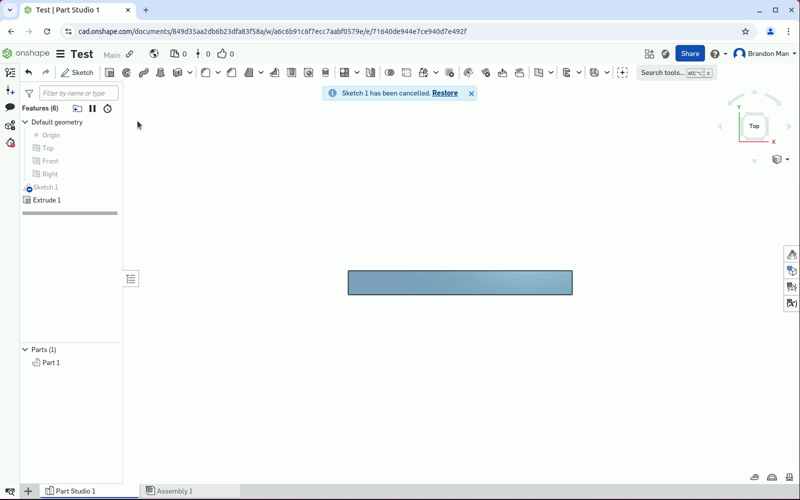
key(shift+h)
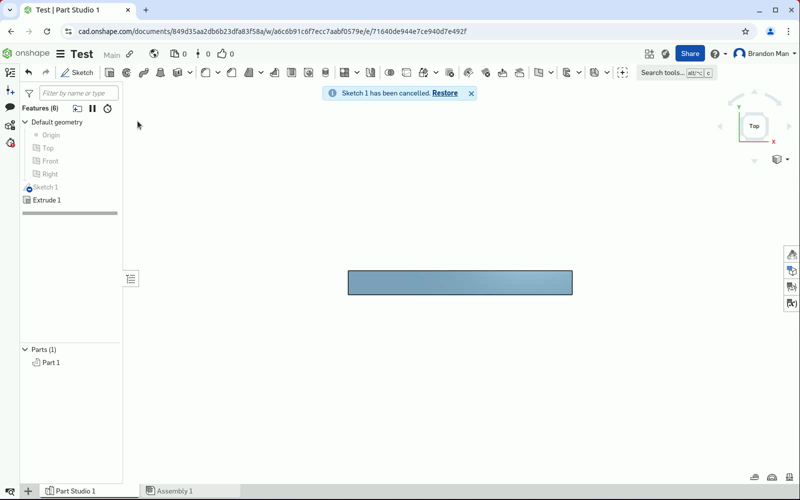
key(shift+h)
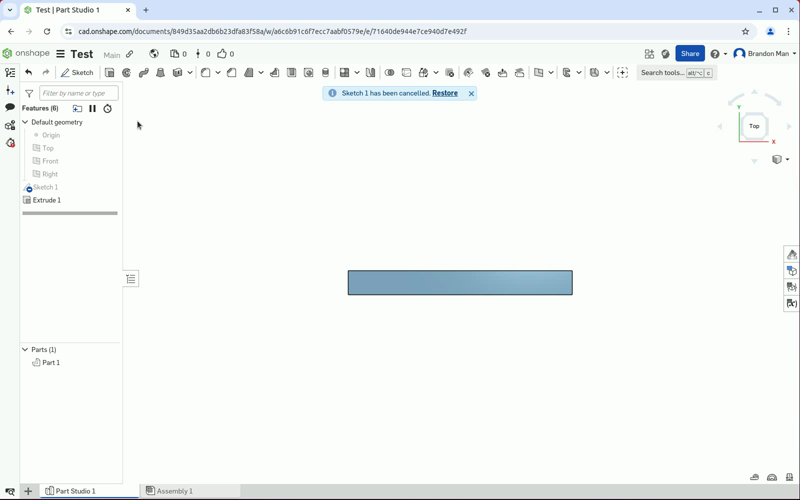
mouse_move(73, 189)
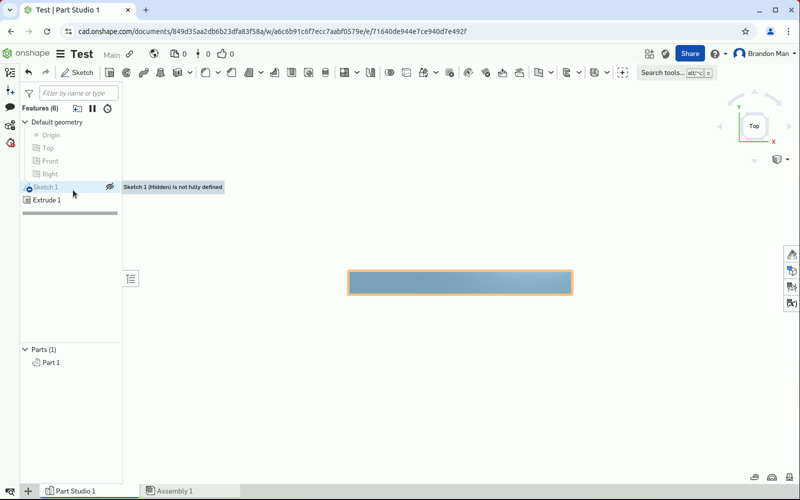
click(73, 189)
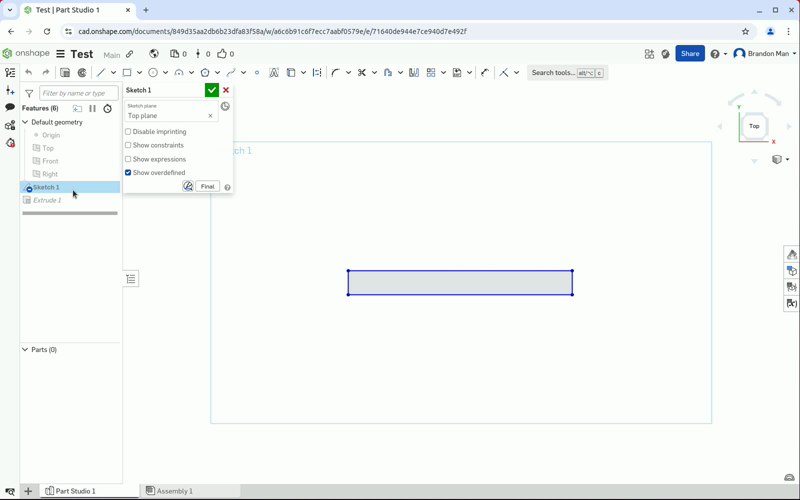
mouse_move(229, 92)
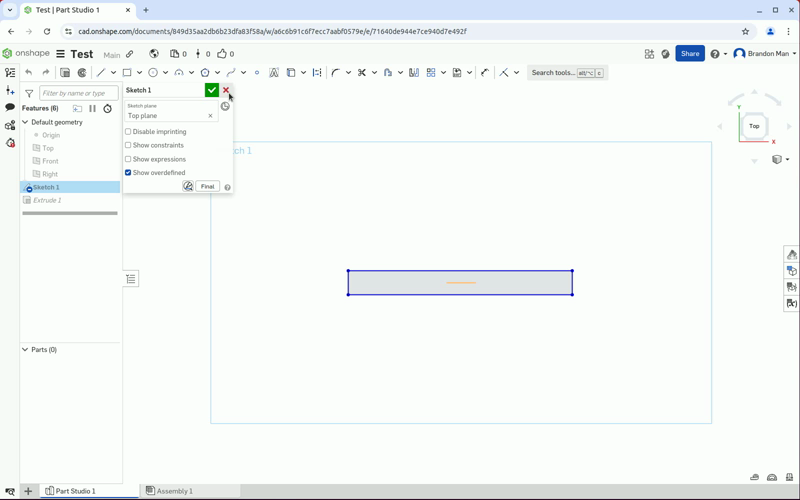
click(229, 92)
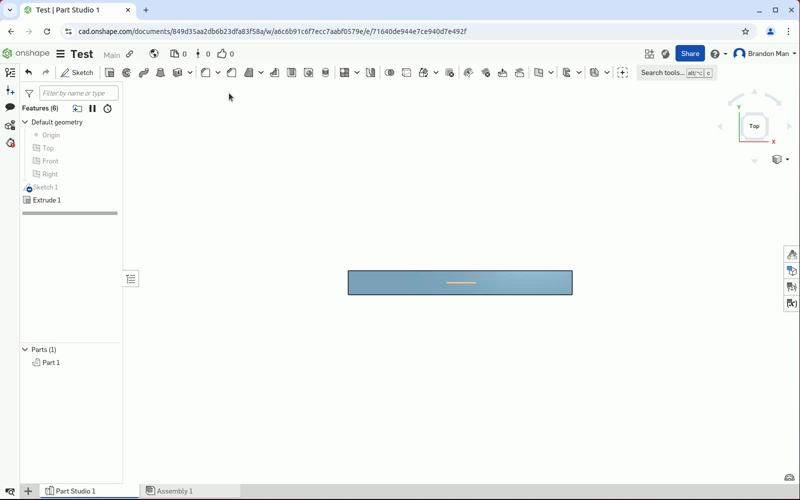
mouse_move(73, 352)
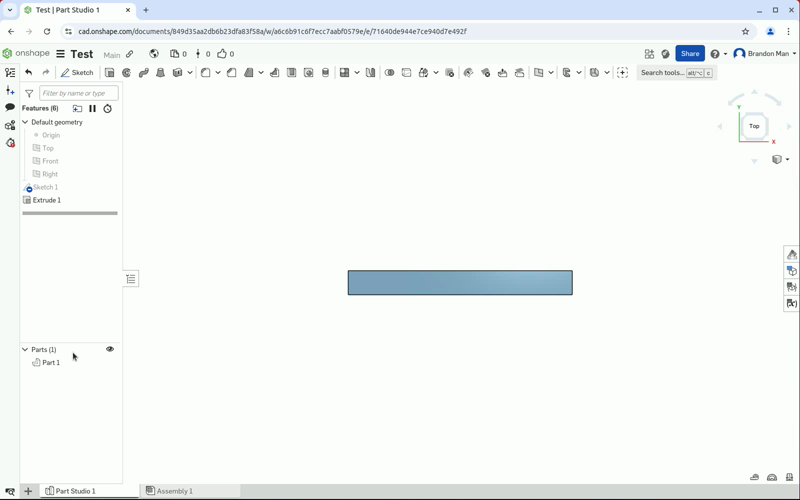
key(y)
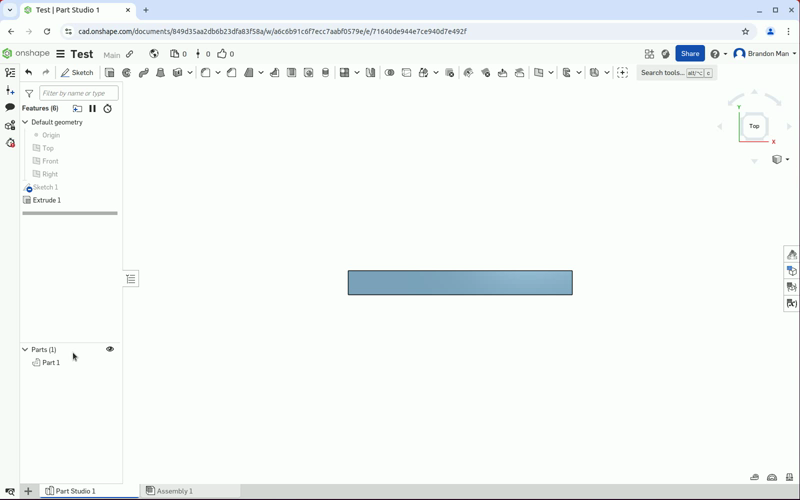
key(shift+p)
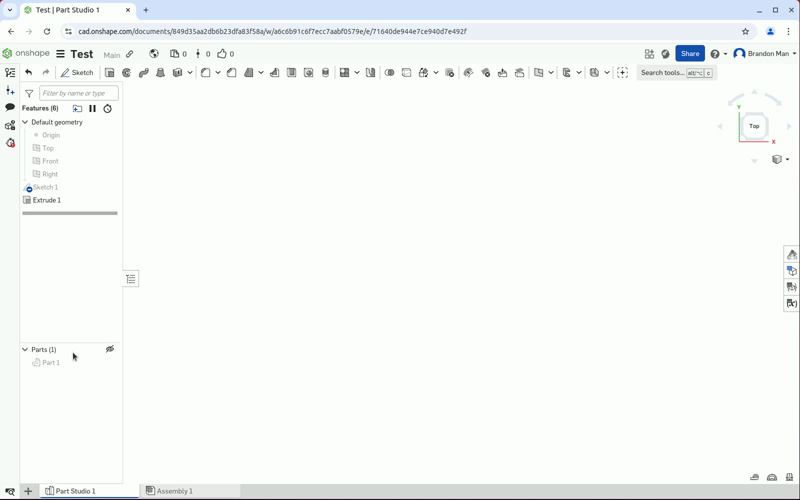
key(space)
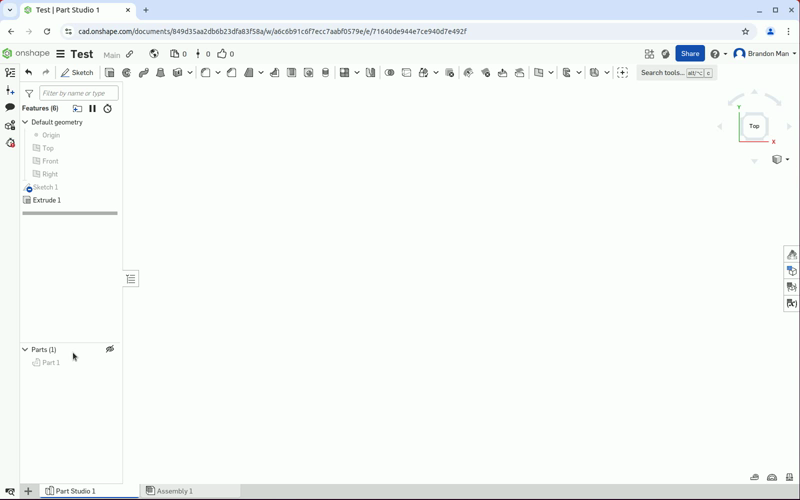
key_down(shift)
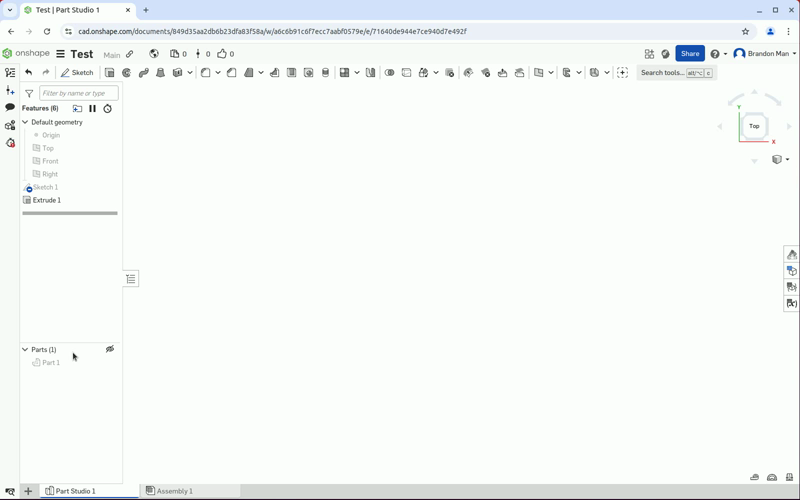
key(up)
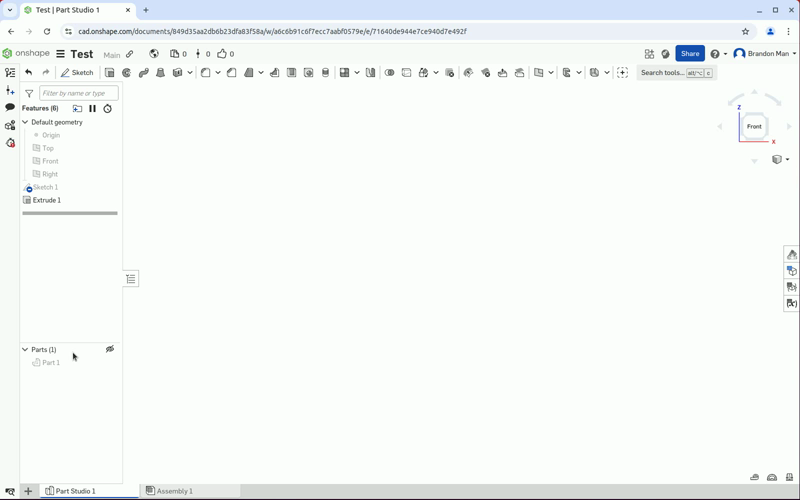
key_up(shift)
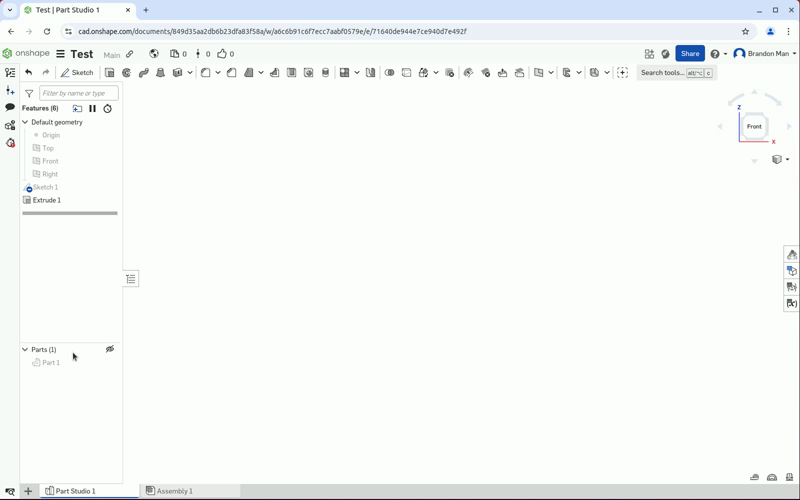
key(space)
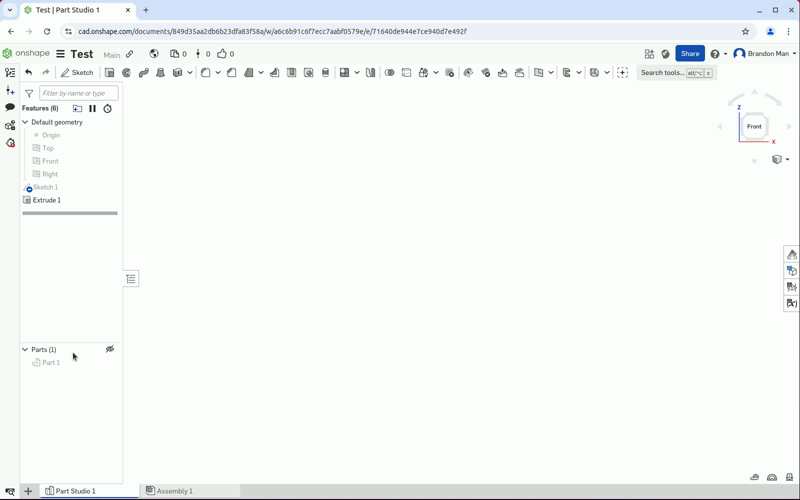
key_down(shift)
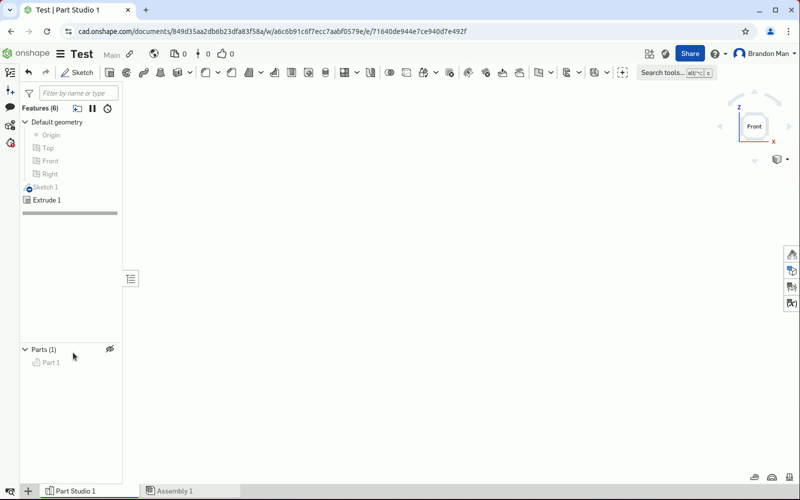
key(left)
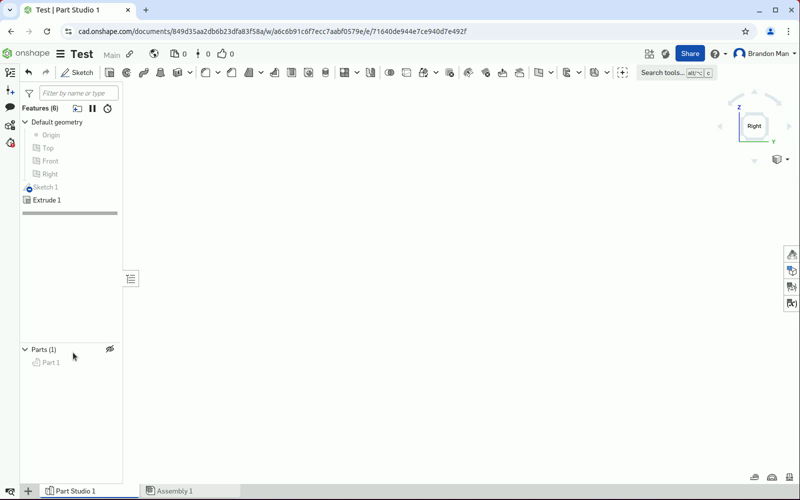
key_up(shift)
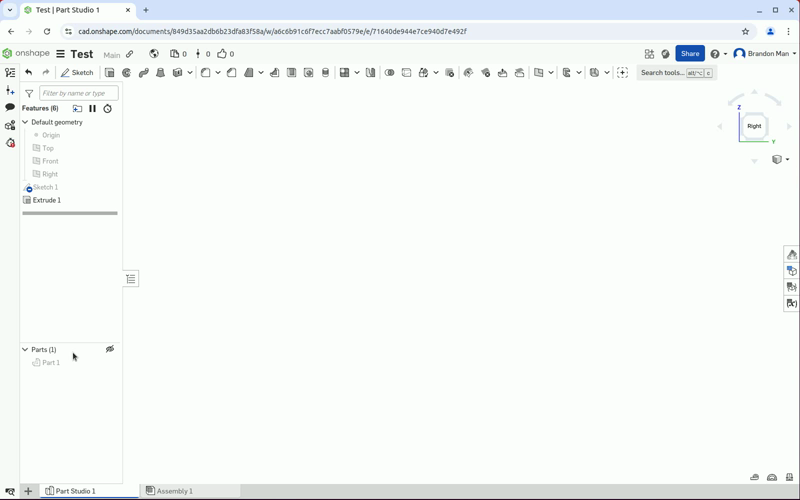
mouse_move(73, 352)
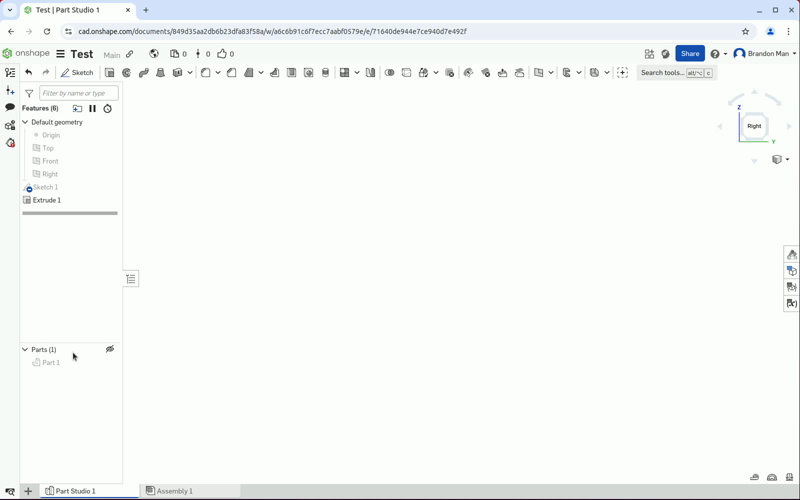
key(shift+y)
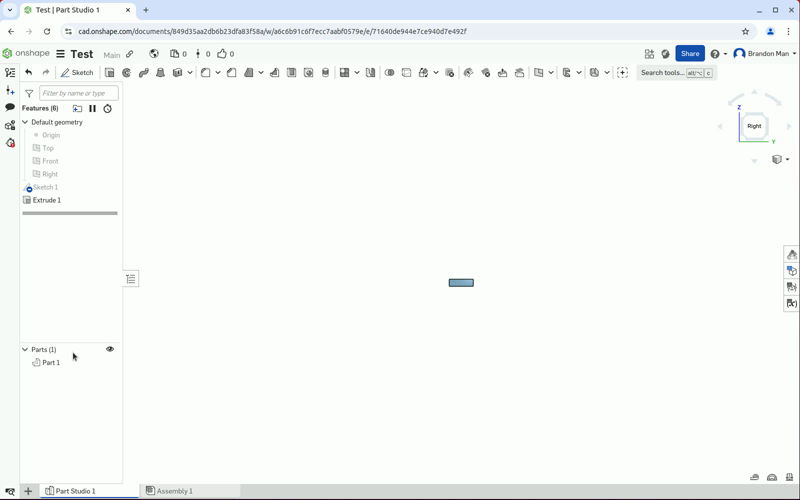
mouse_move(541, 75)
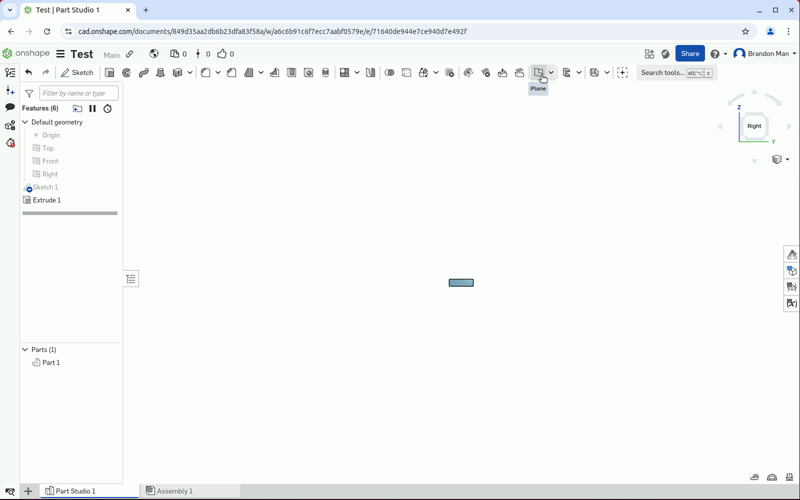
click(541, 75)
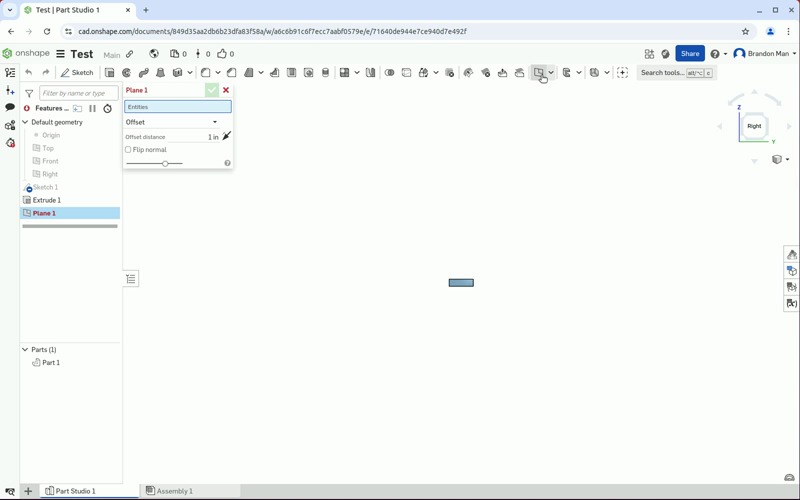
mouse_move(73, 176)
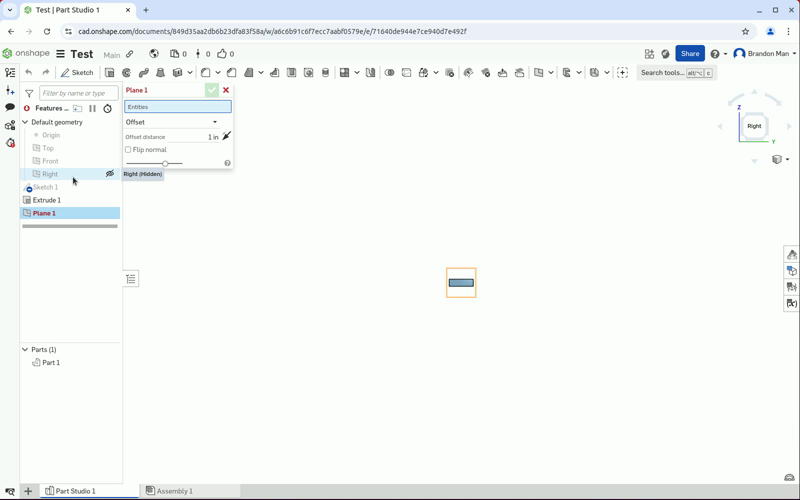
click(73, 176)
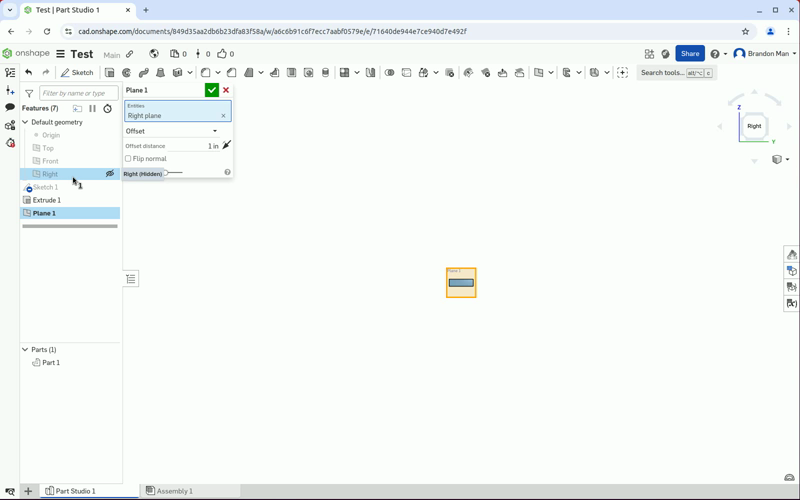
key(tab, 2)
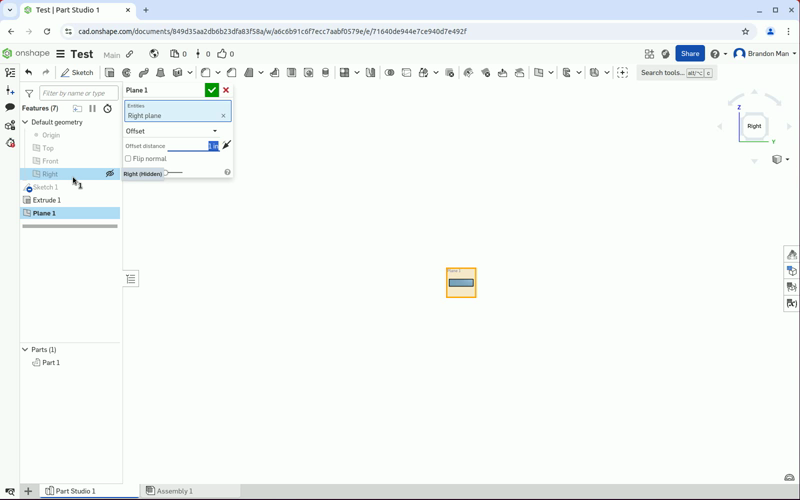
text(23.108)
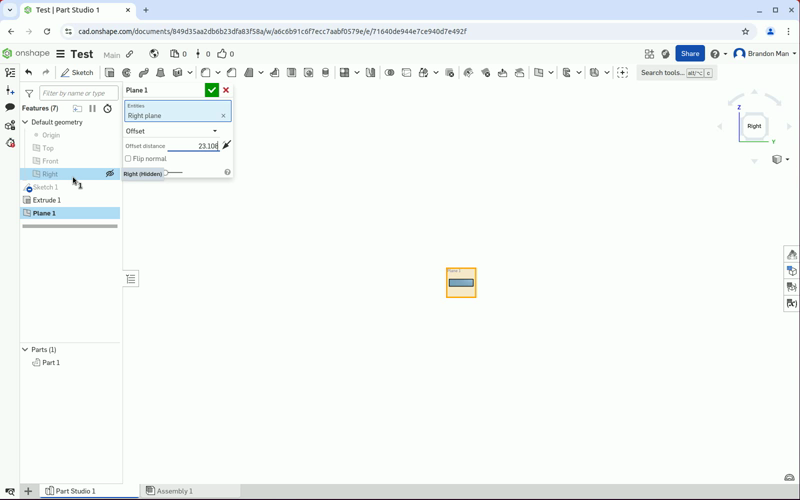
key(enter, 2)
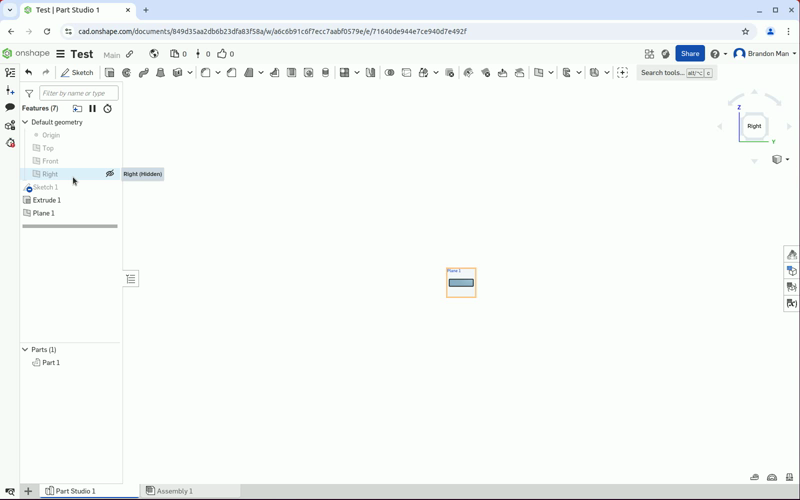
key(shift+s)
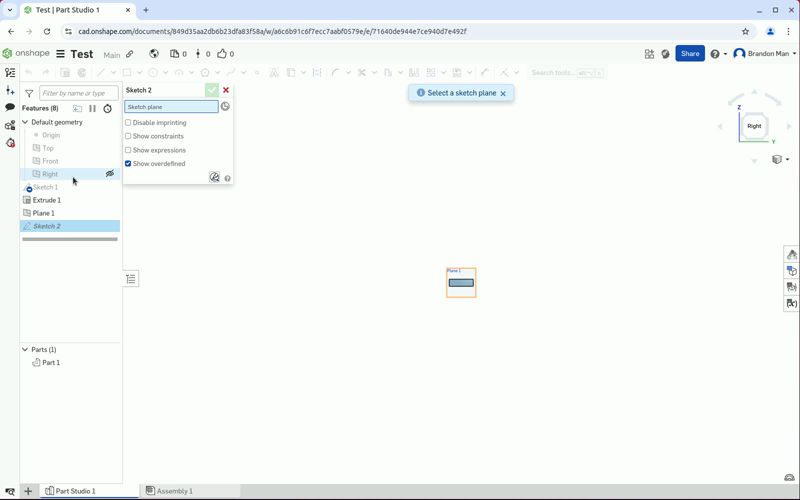
mouse_move(73, 215)
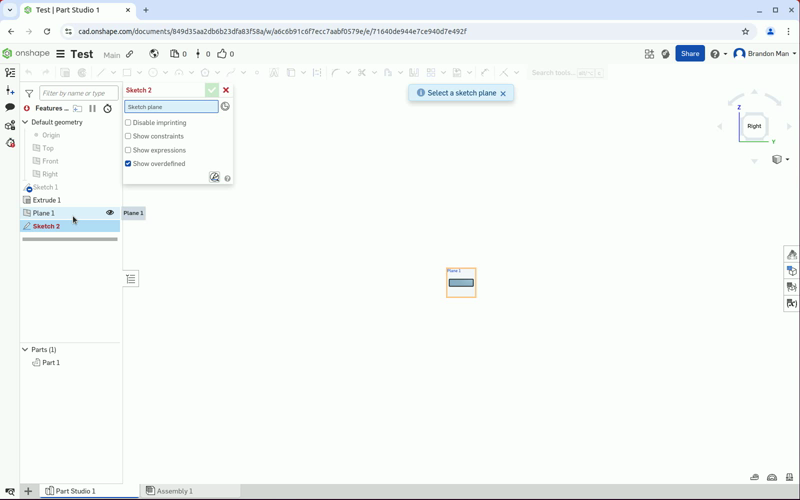
click(73, 215)
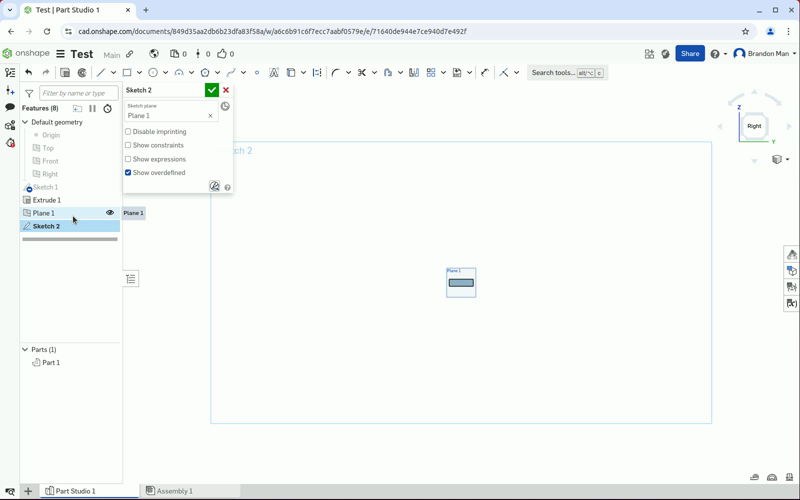
mouse_move(73, 352)
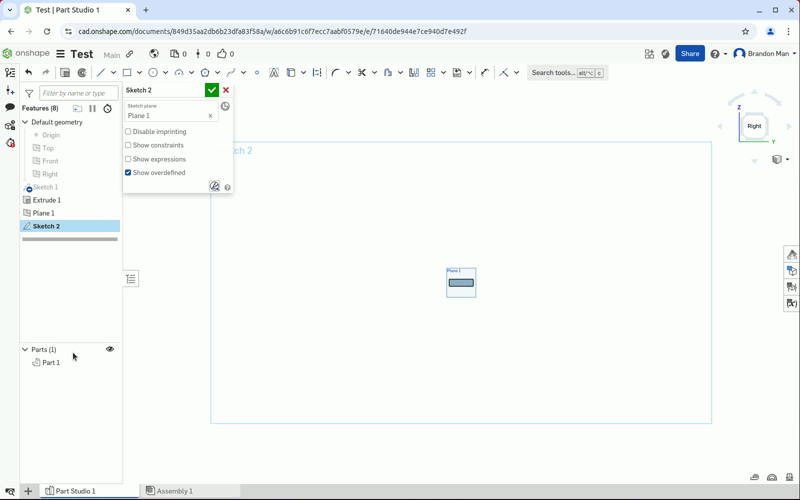
key(y)
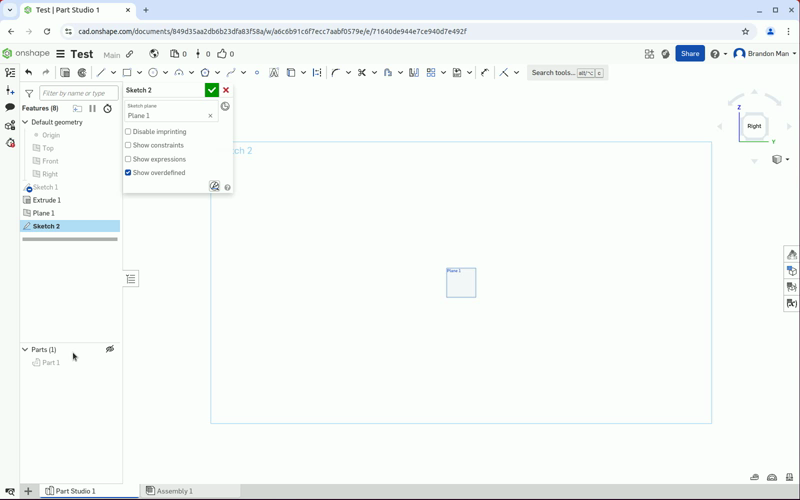
key(l)
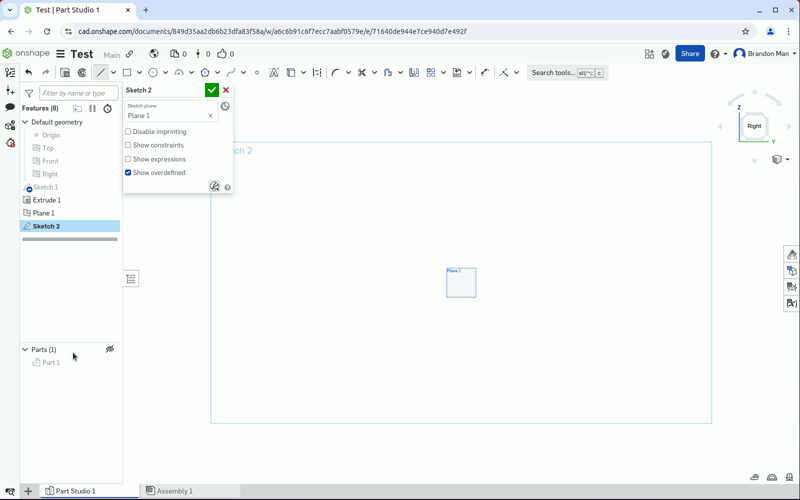
key_down(shift)
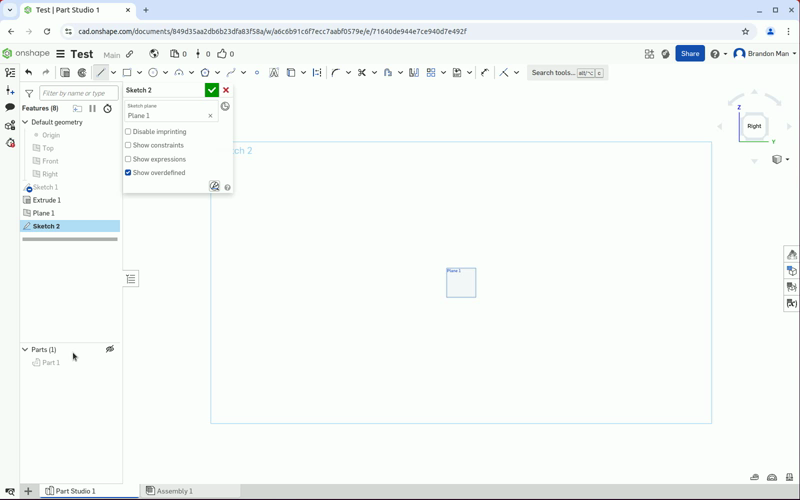
mouse_move(464, 286)
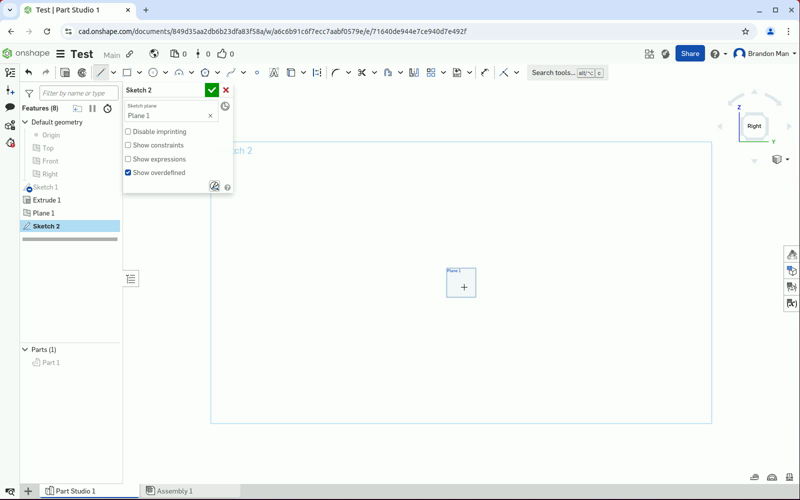
click(464, 286)
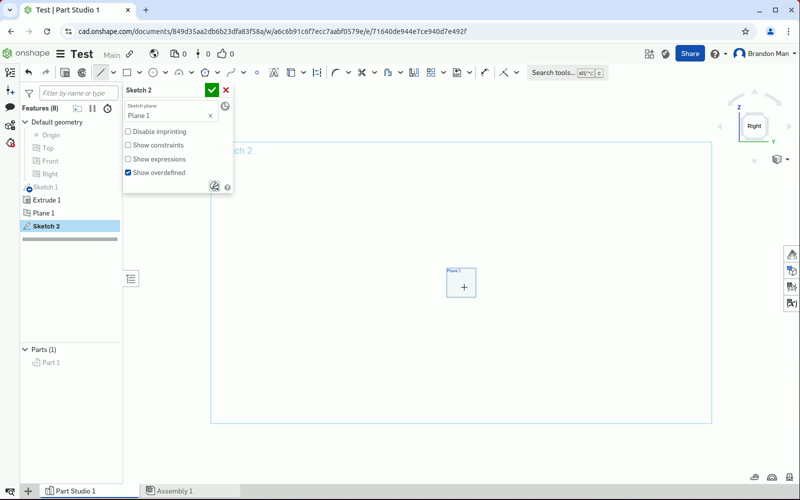
key_up(shift)
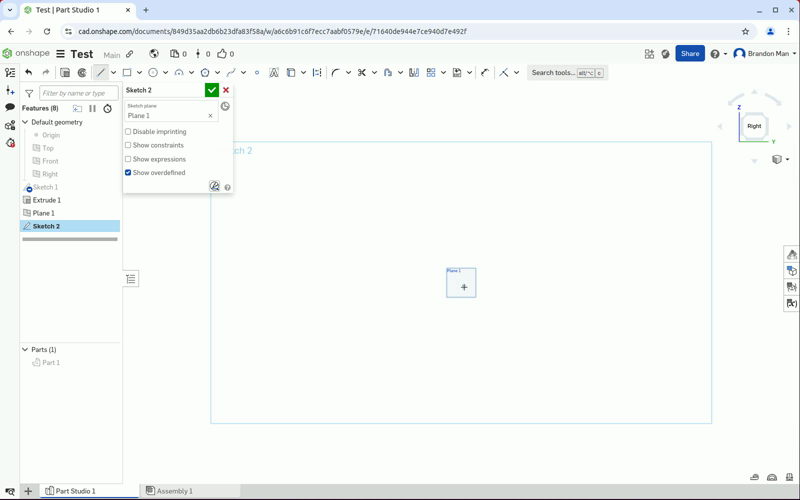
key_down(shift)
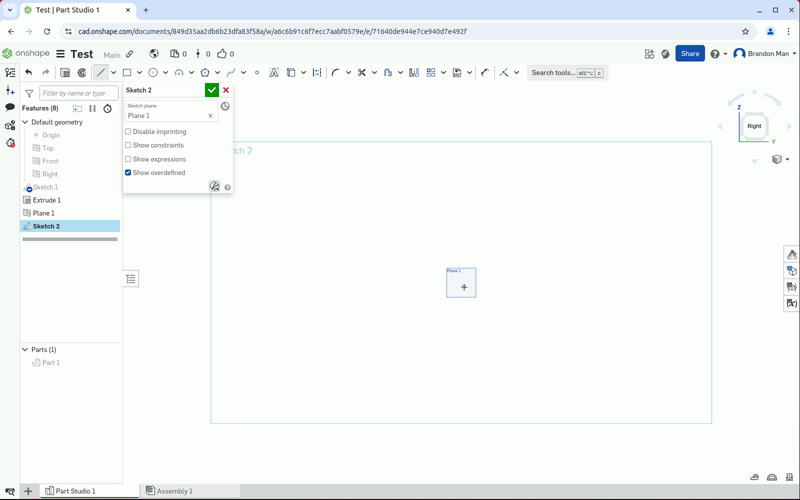
mouse_move(494, 286)
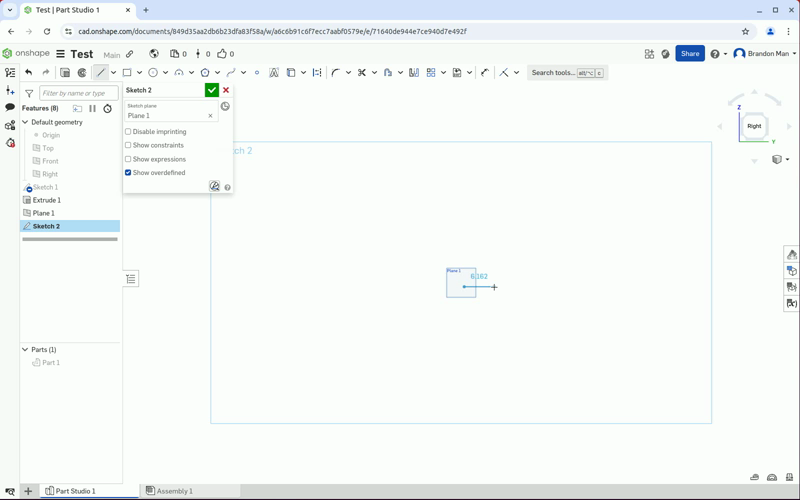
mouse_move(473, 286)
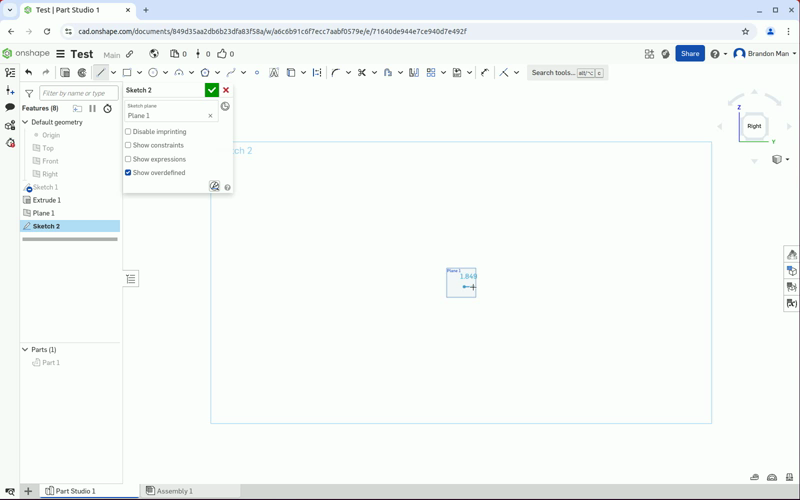
click(473, 286)
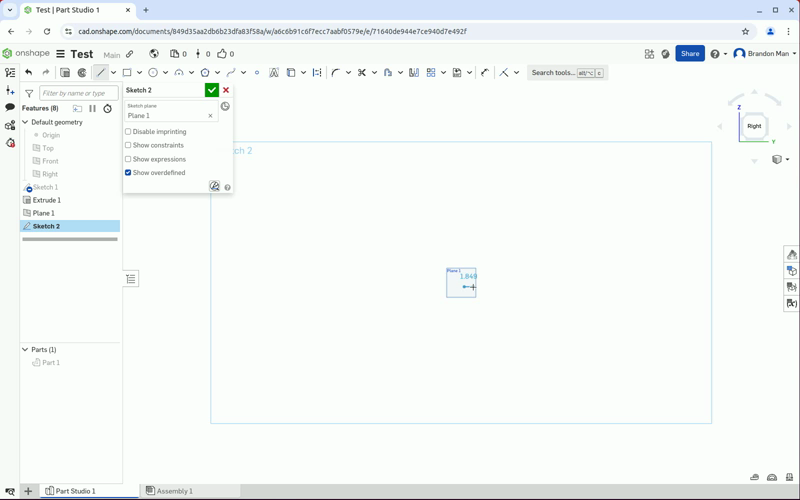
key_up(shift)
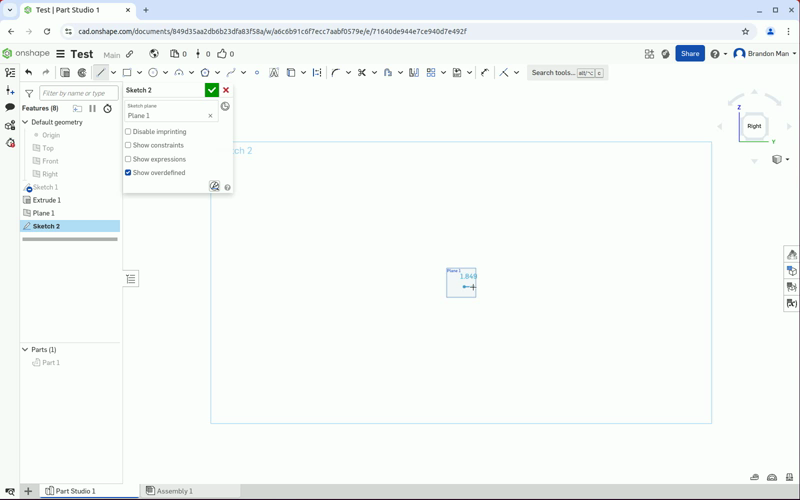
key_down(shift)
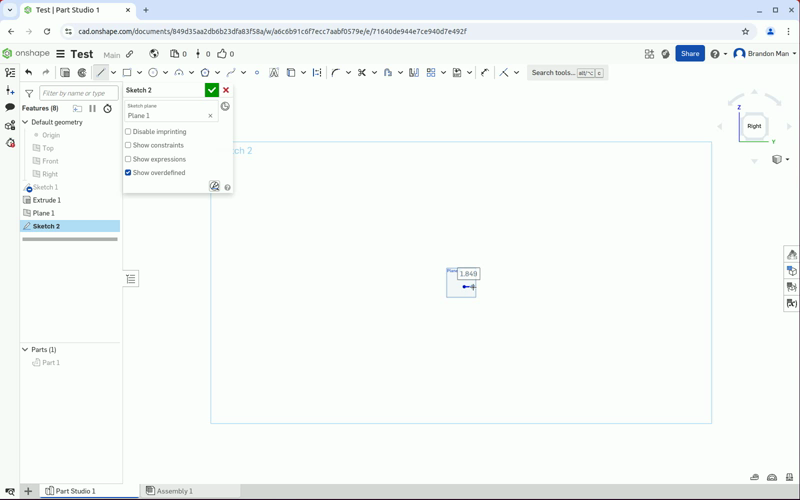
mouse_move(503, 286)
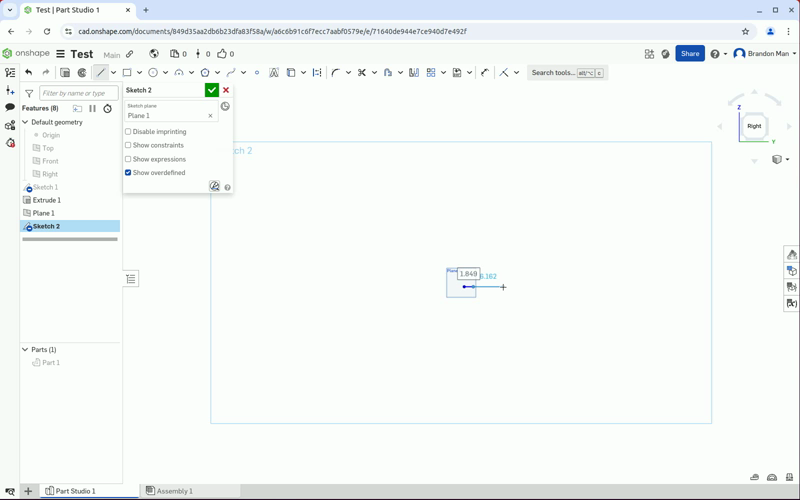
mouse_move(473, 277)
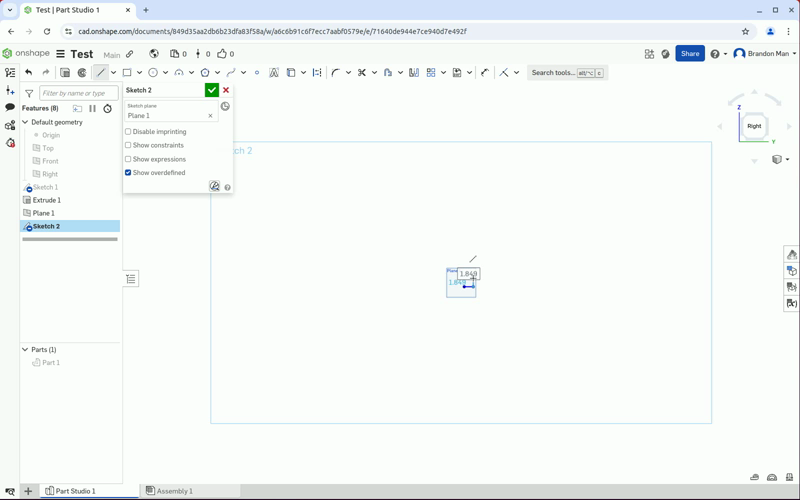
click(473, 277)
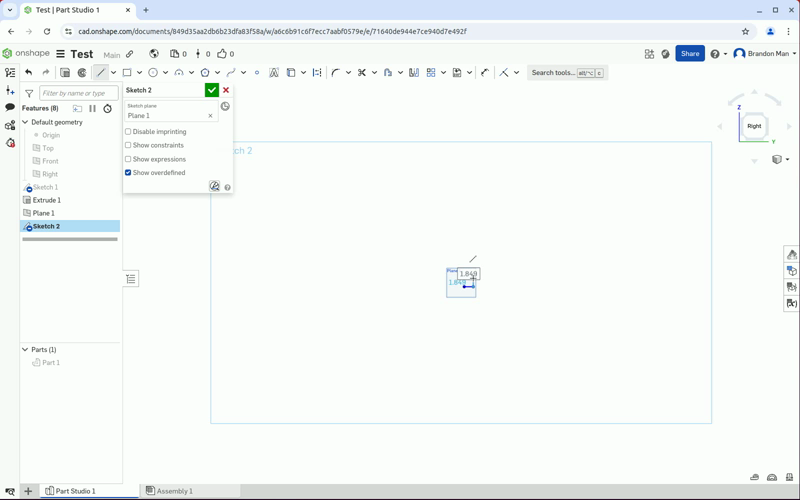
key_up(shift)
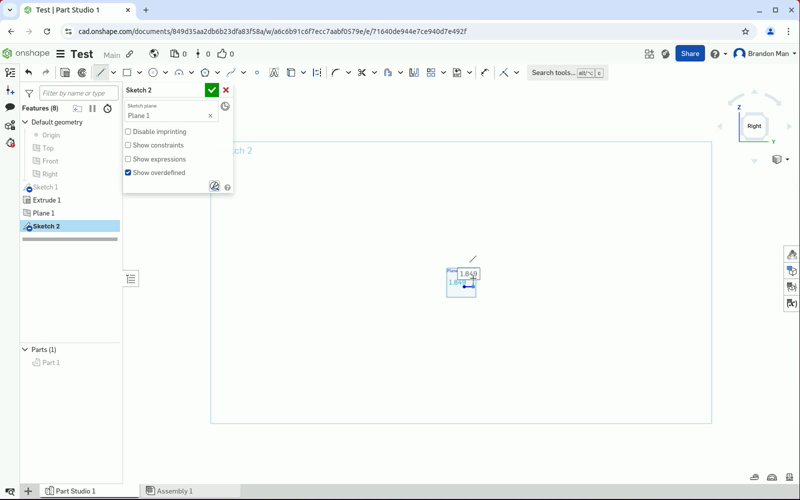
key_down(shift)
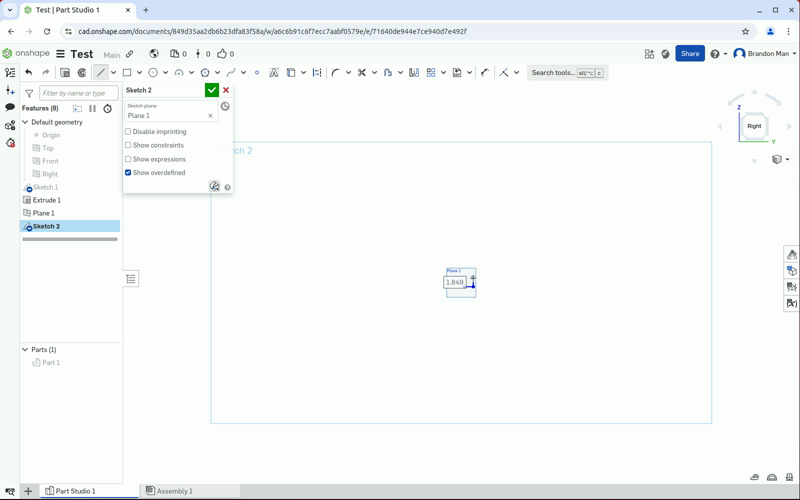
mouse_move(503, 277)
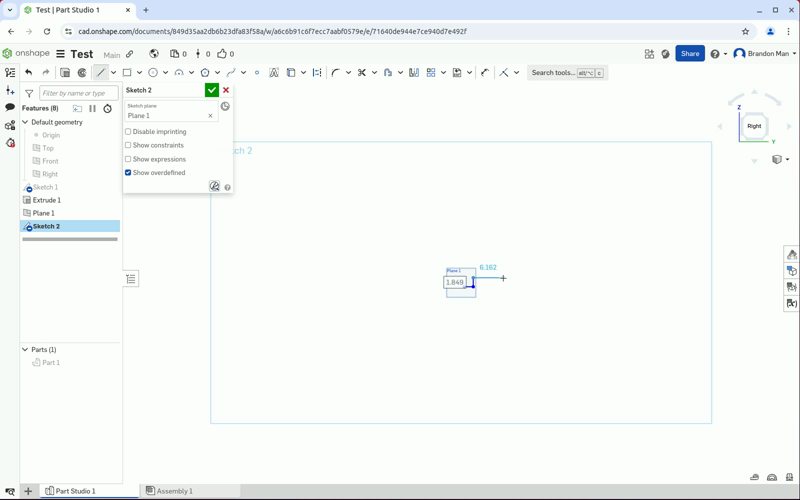
mouse_move(464, 277)
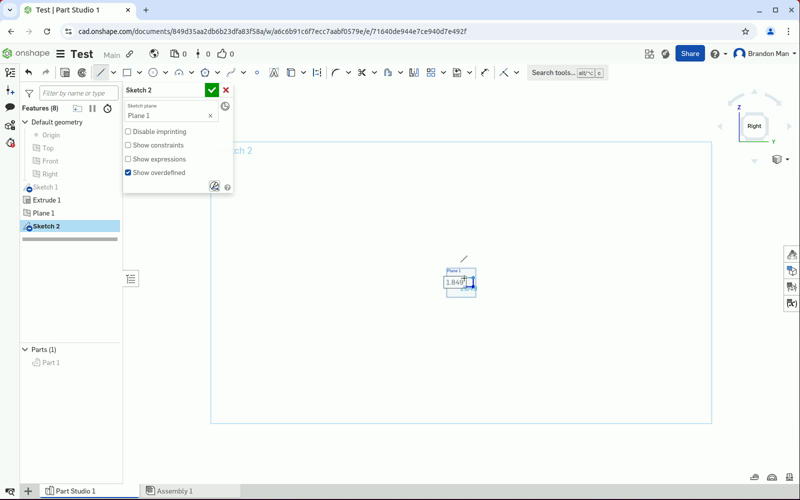
click(464, 277)
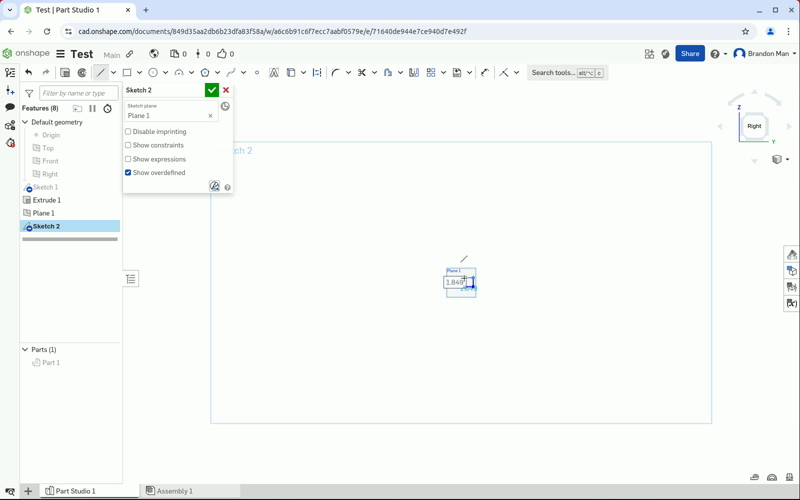
key_up(shift)
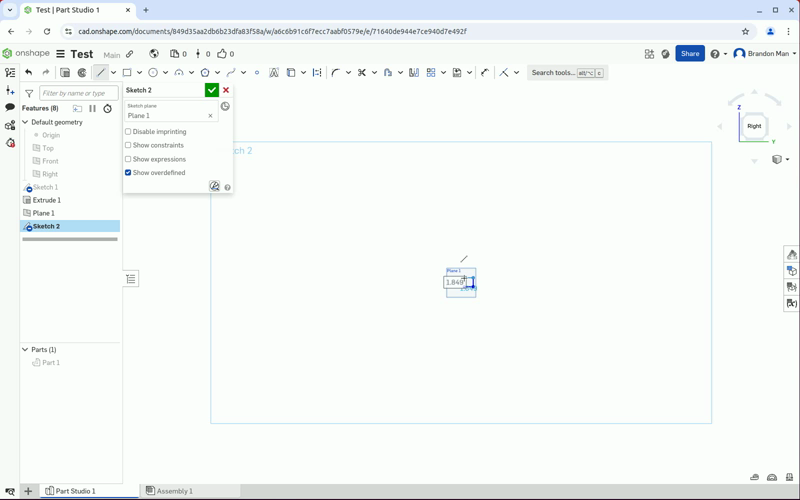
key(esc)
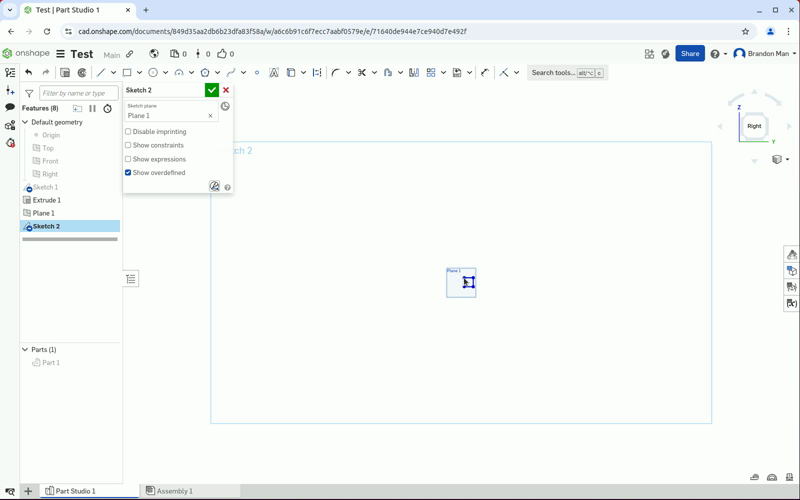
key(a)
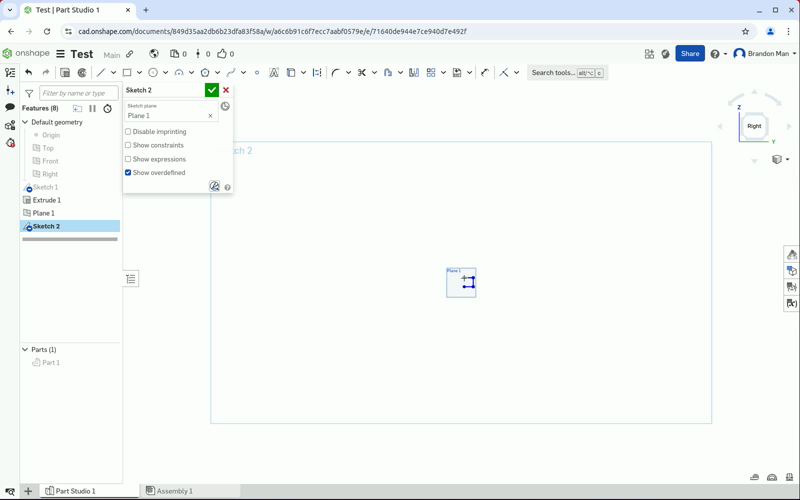
mouse_move(464, 277)
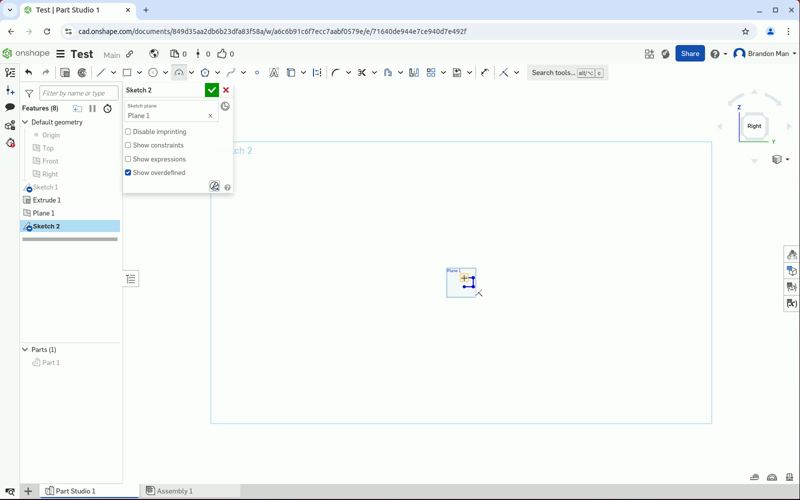
click(464, 277)
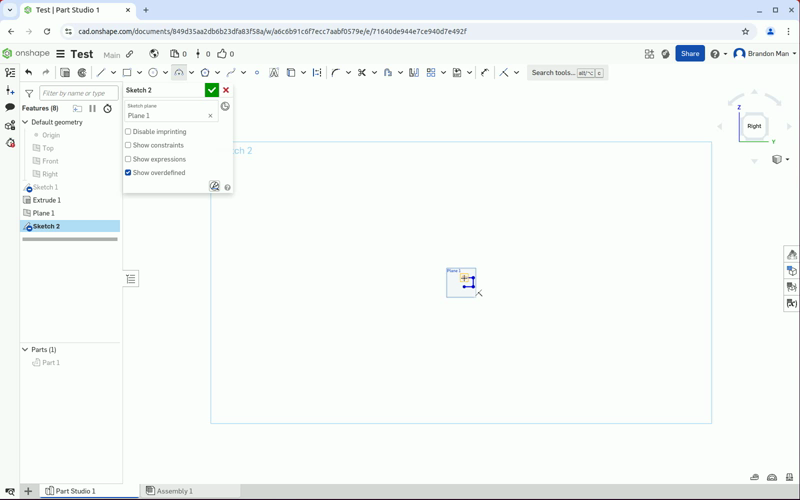
mouse_move(464, 286)
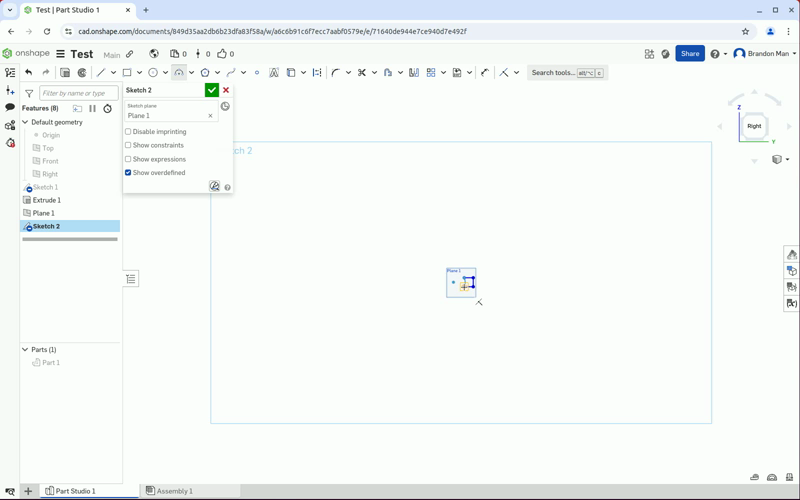
click(464, 286)
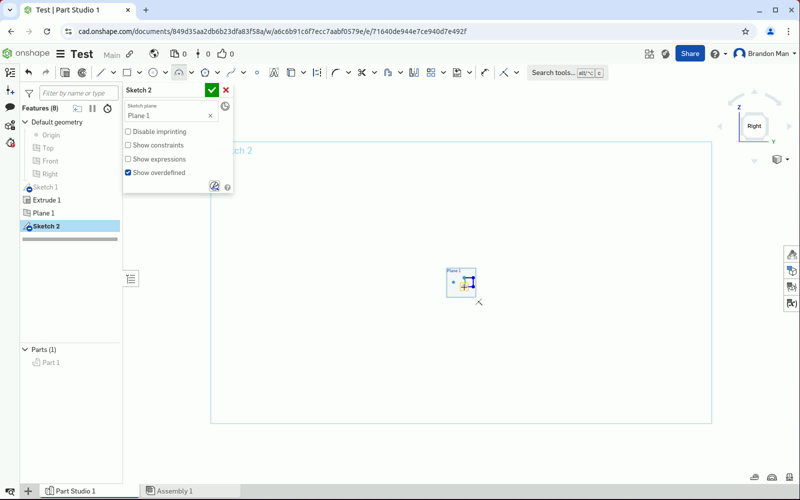
key_down(shift)
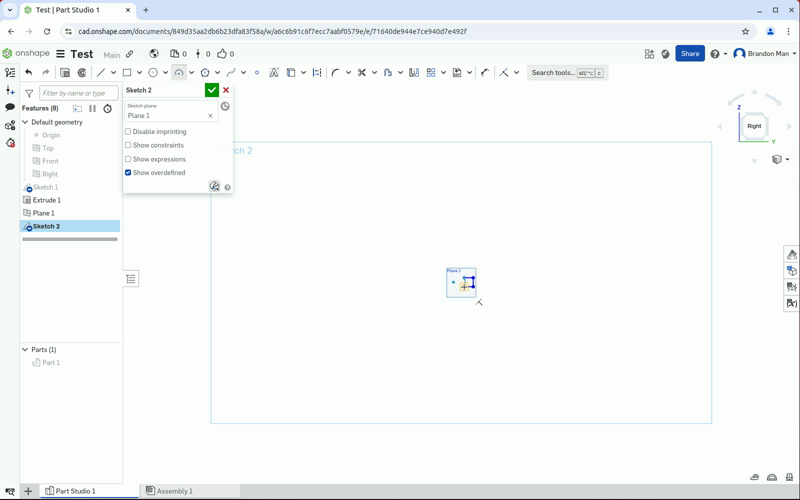
mouse_move(466, 282)
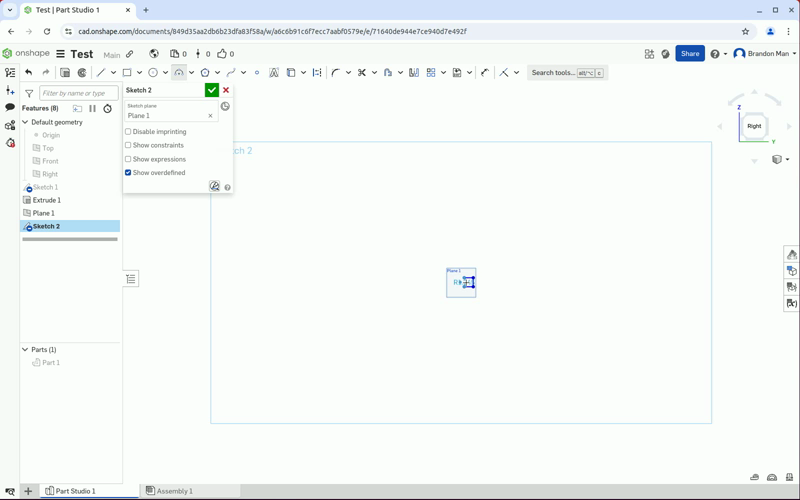
click(466, 282)
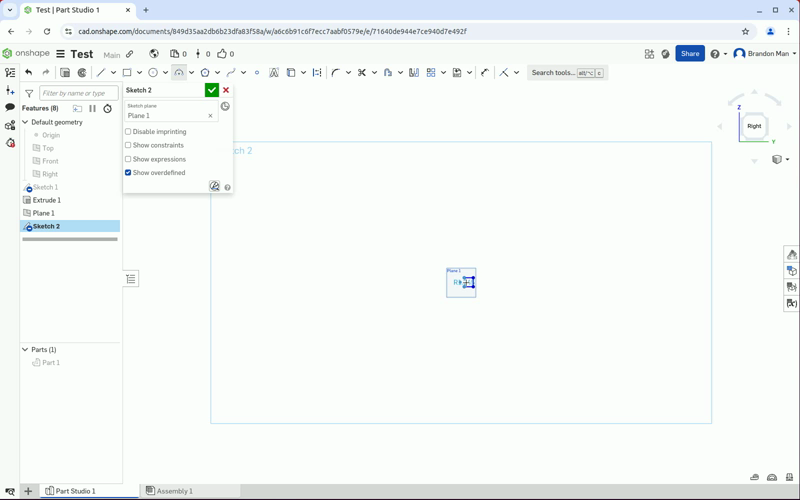
key_up(shift)
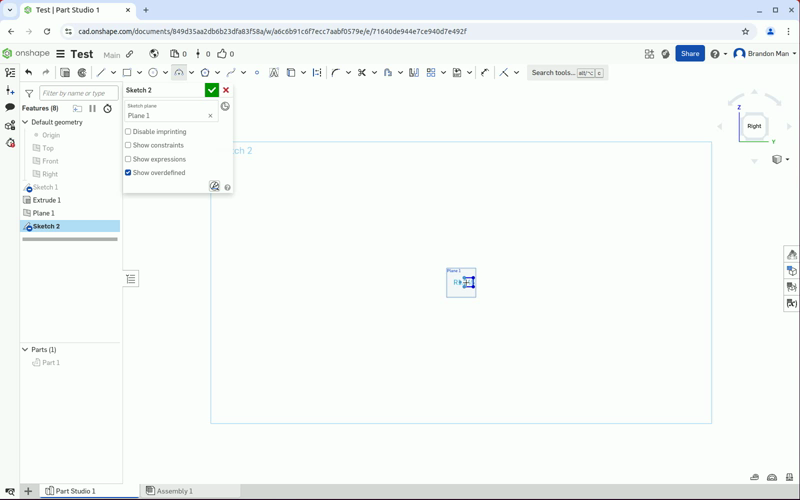
key(esc)
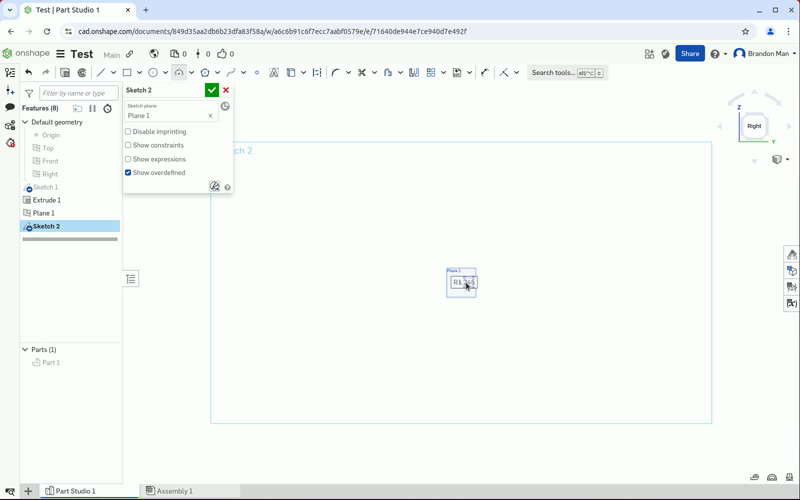
mouse_move(469, 281)
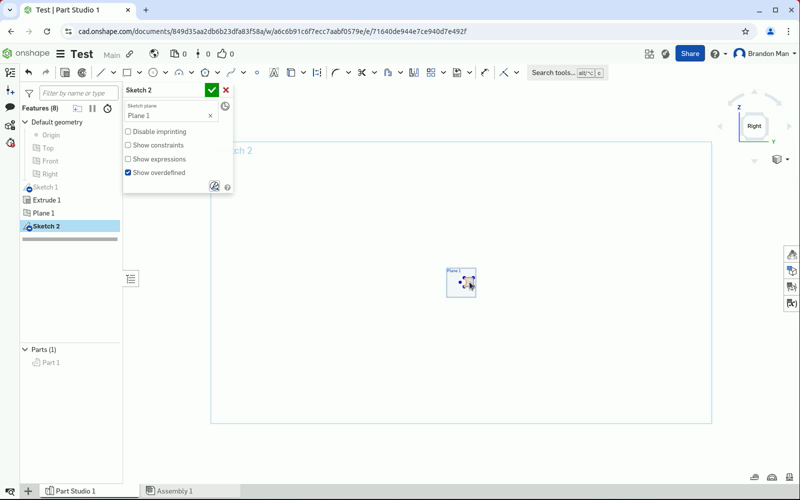
scroll(6)
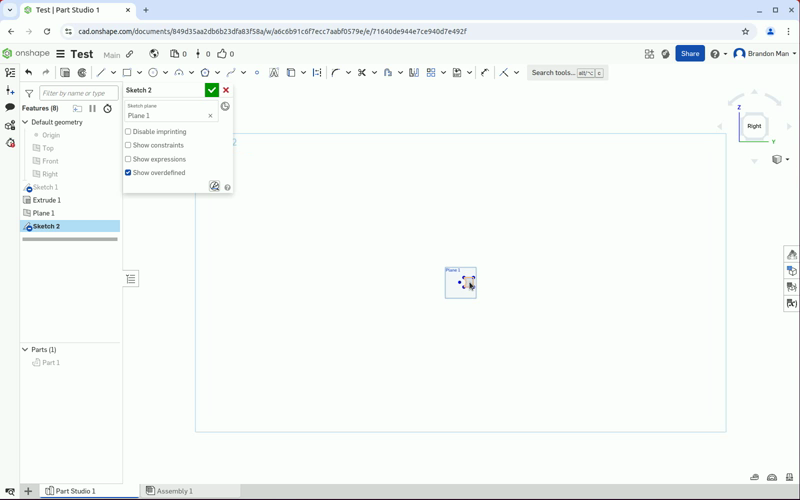
scroll(6)
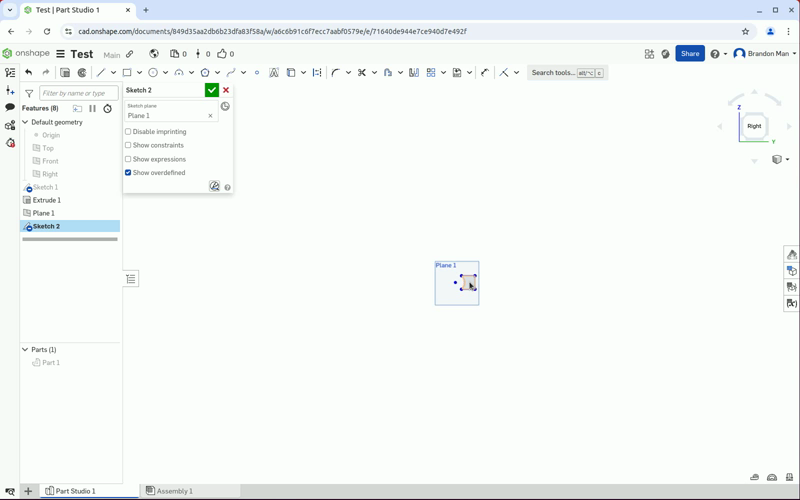
scroll(6)
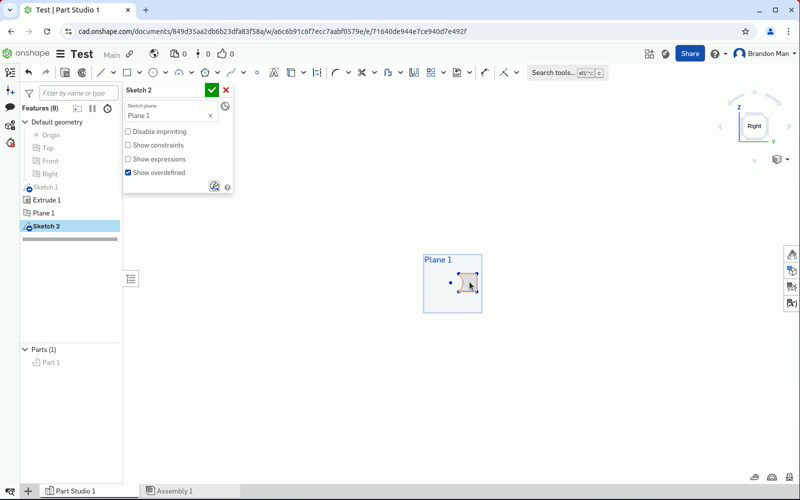
scroll(6)
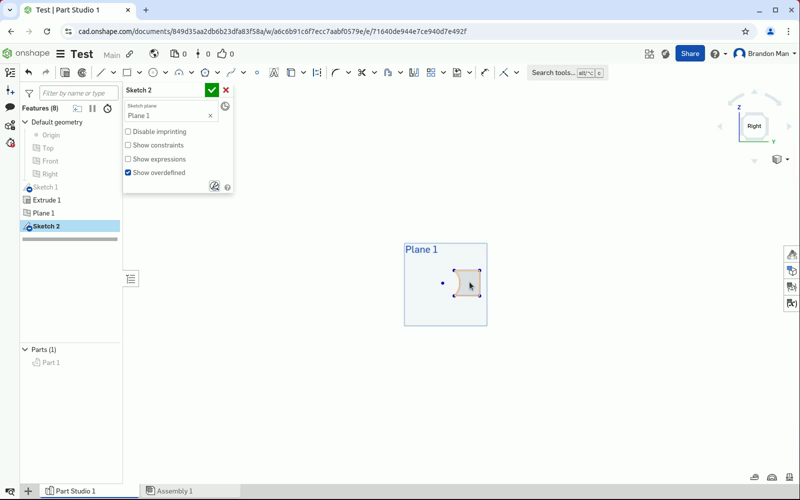
scroll(6)
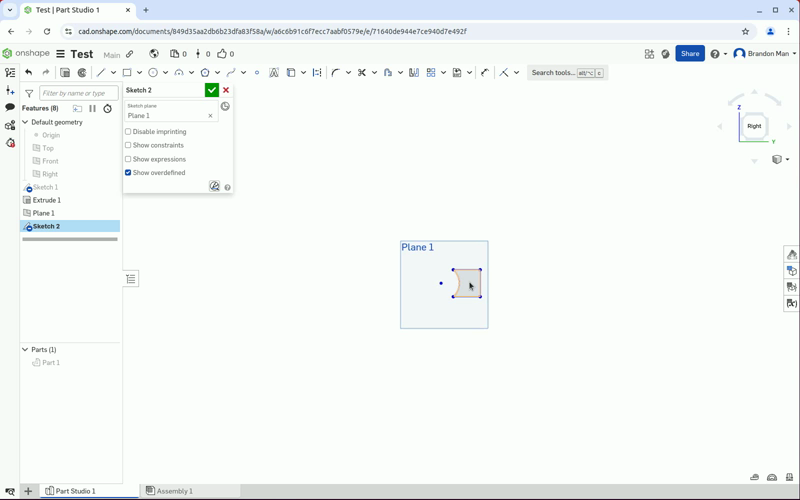
scroll(6)
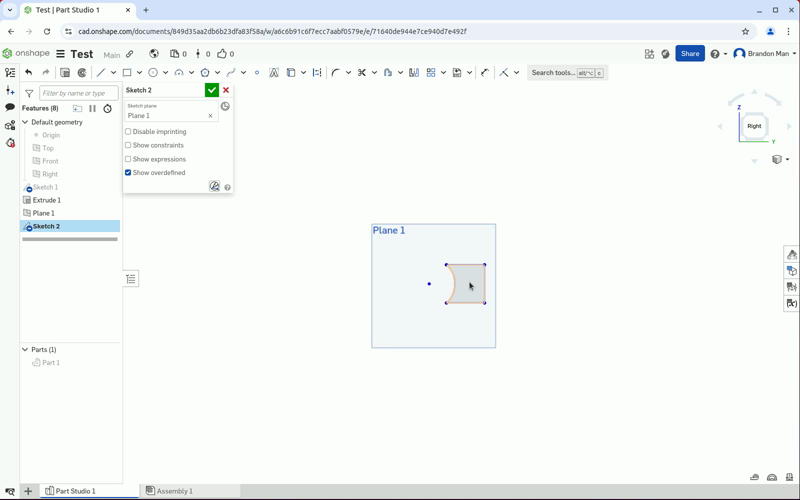
scroll(6)
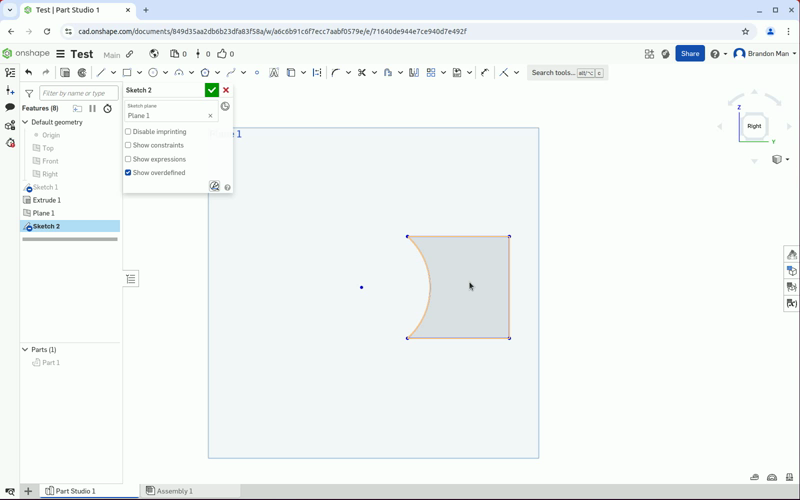
click(469, 281)
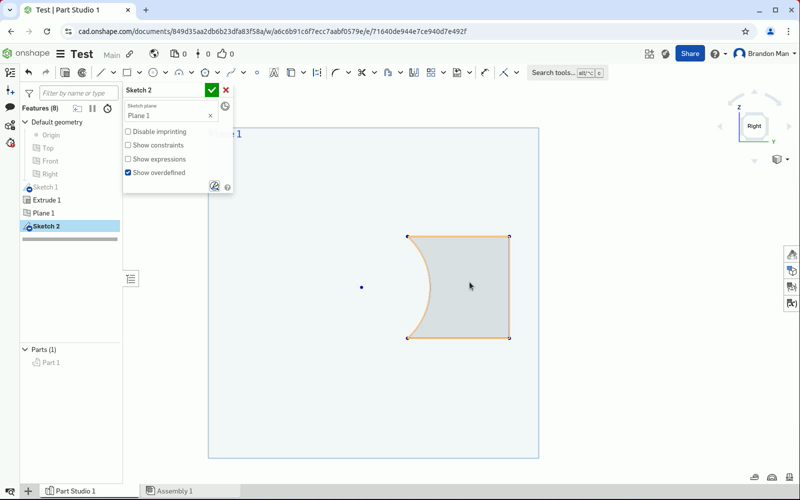
scroll(-6)
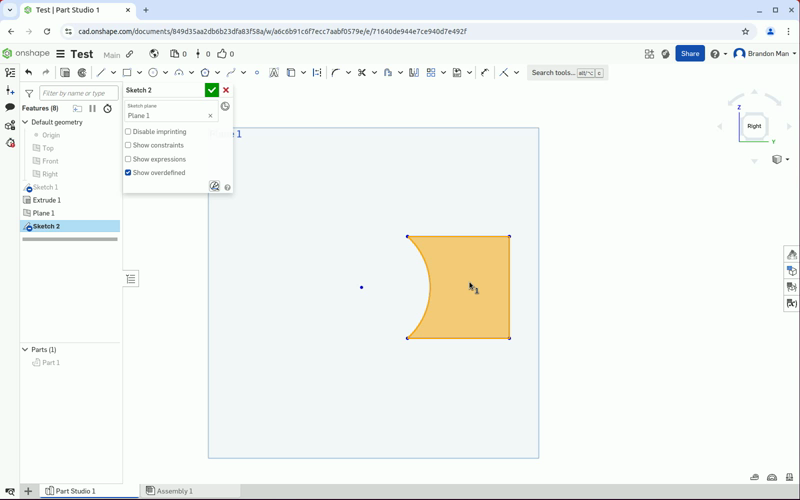
scroll(-6)
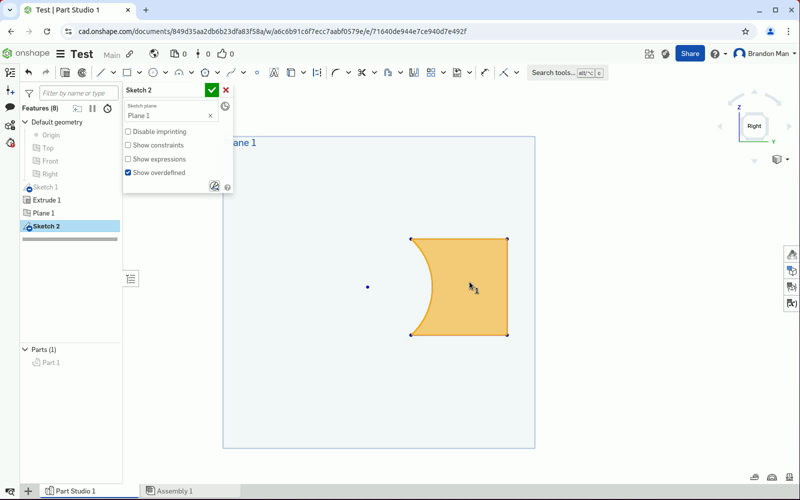
scroll(-6)
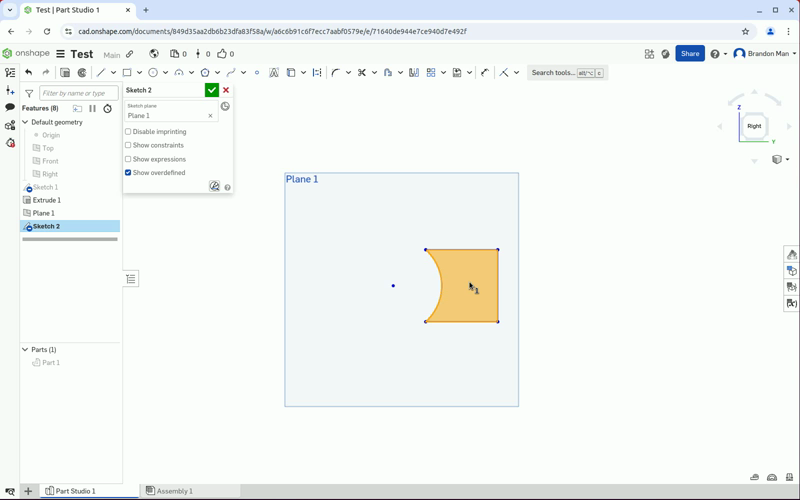
scroll(-6)
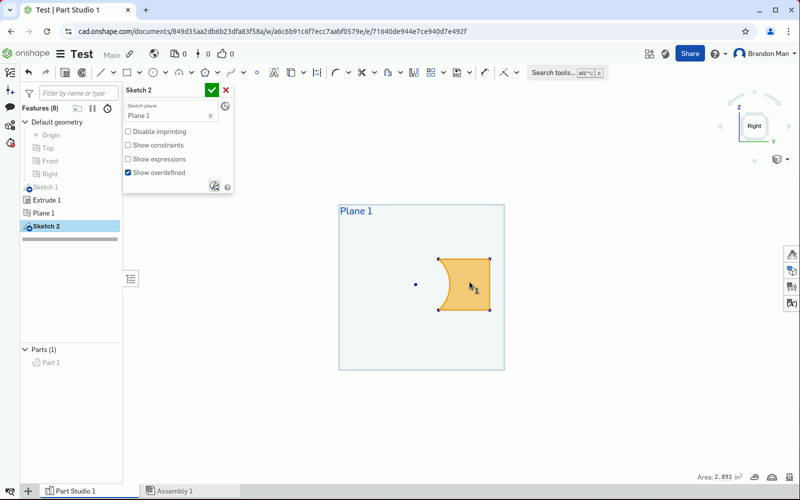
scroll(-6)
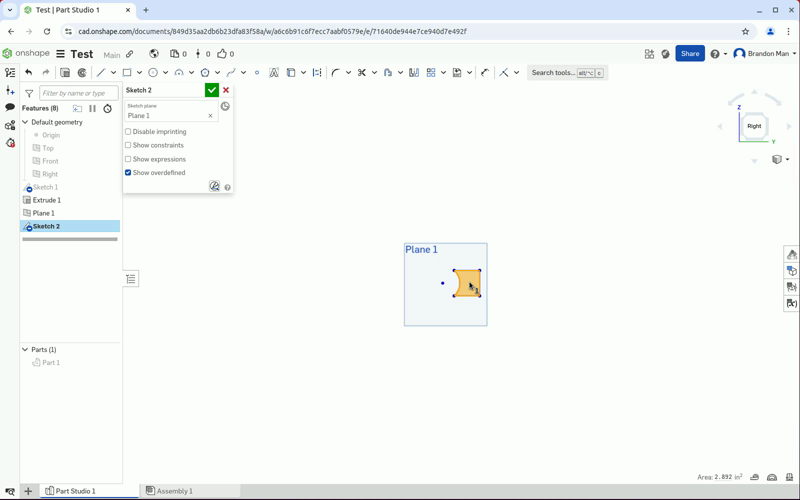
scroll(-6)
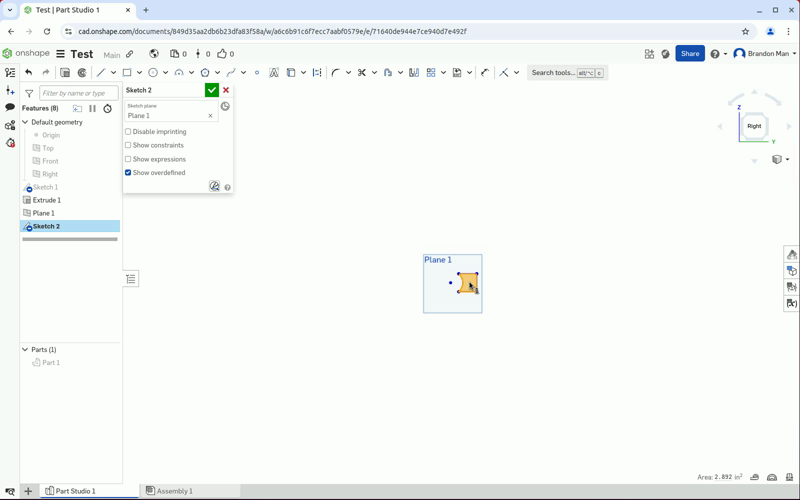
scroll(-6)
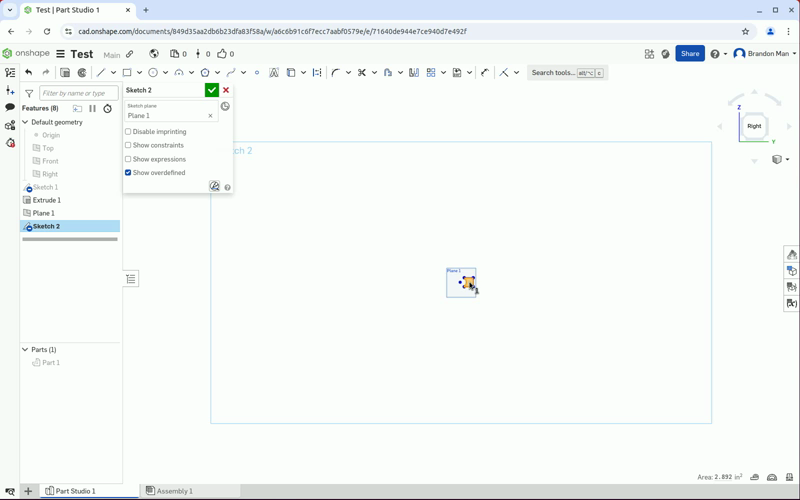
mouse_move(73, 352)
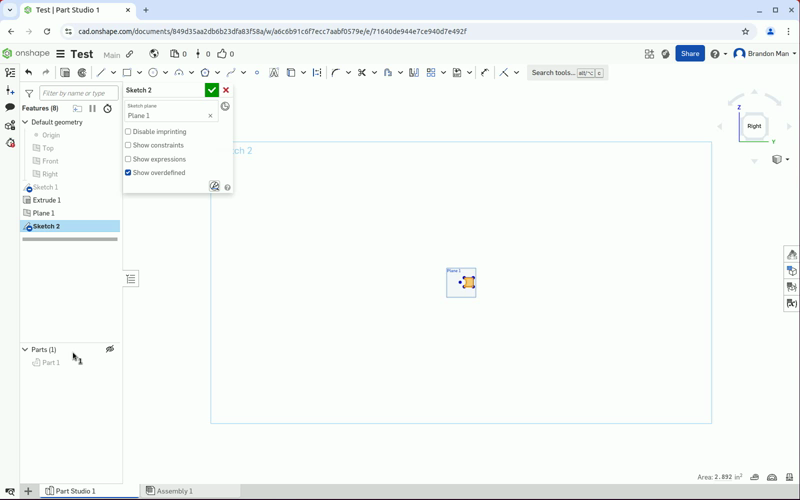
key(shift+y)
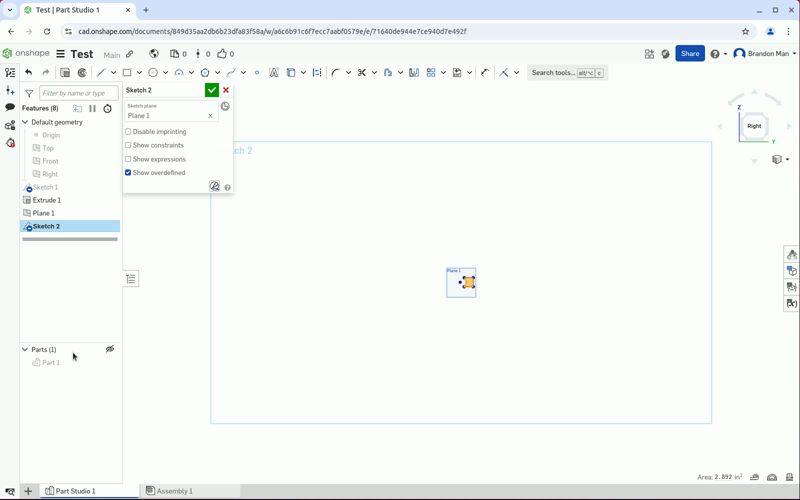
key(shift+e)
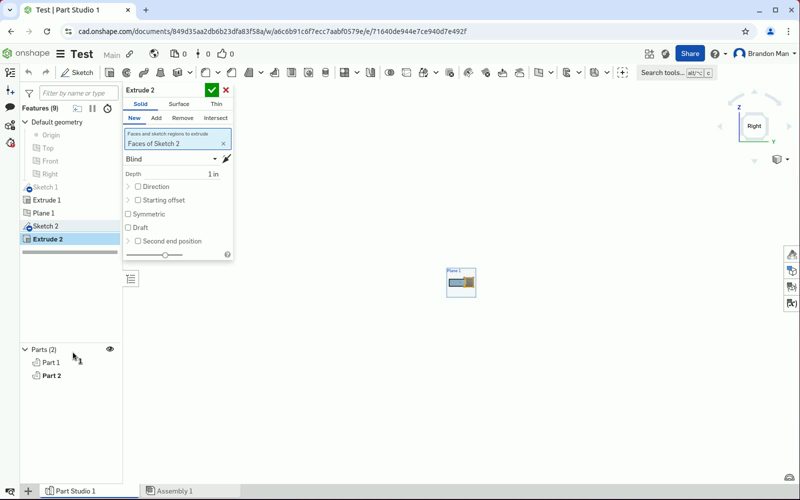
mouse_move(143, 106)
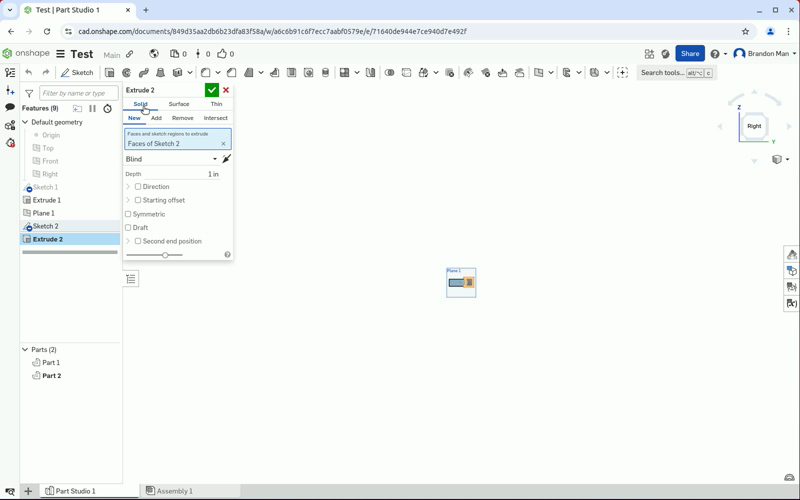
click(143, 106)
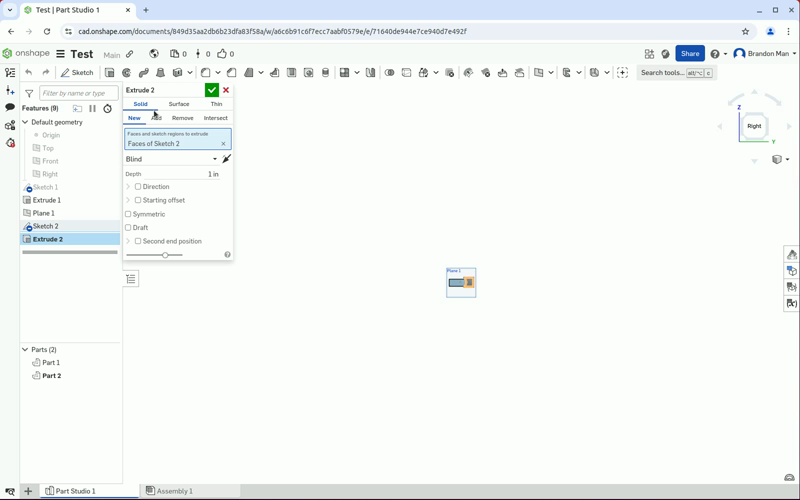
mouse_move(186, 120)
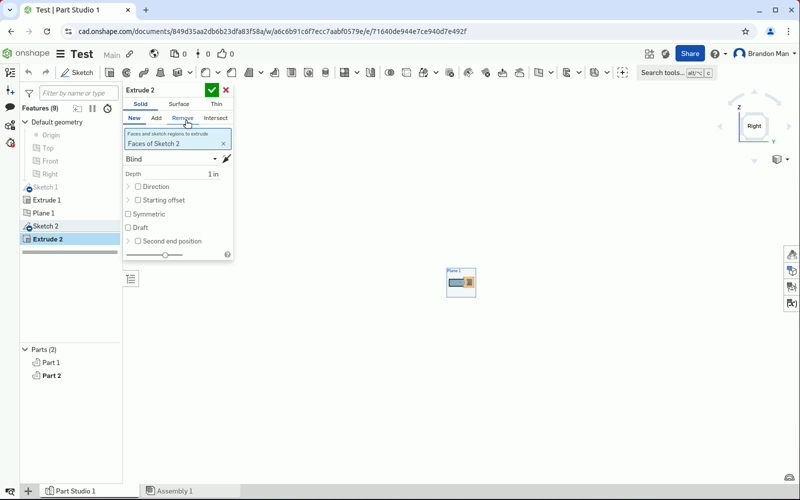
click(186, 120)
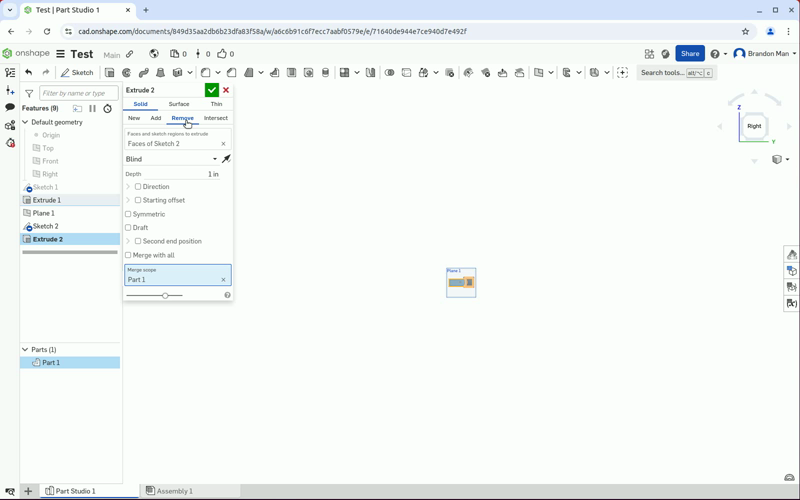
key(tab, 4)
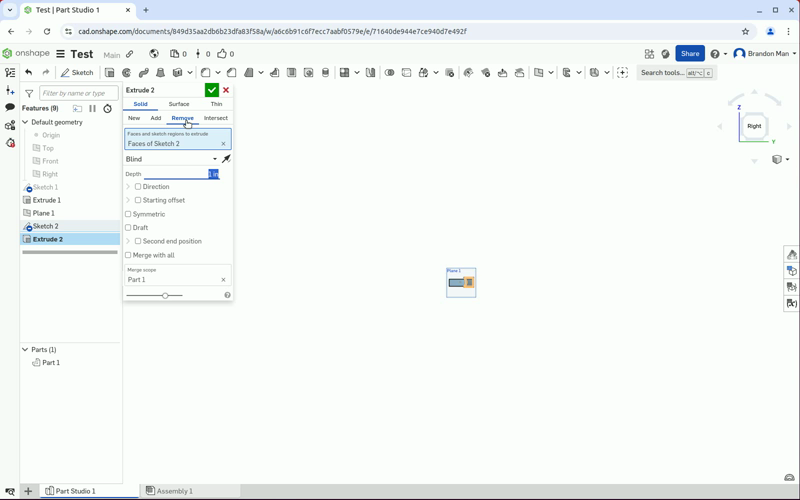
text(2.166)
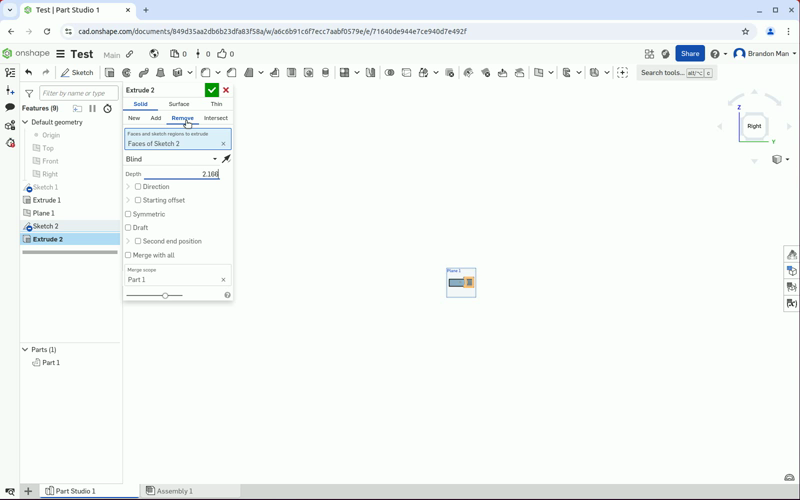
key(tab, 6)
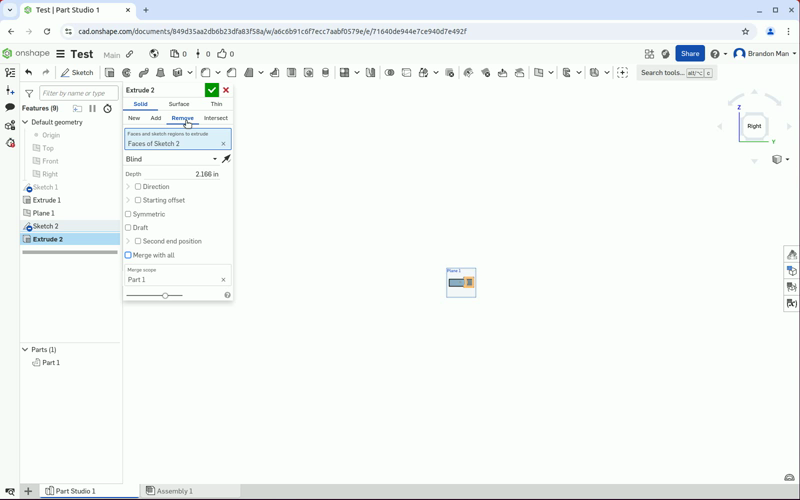
key(space)
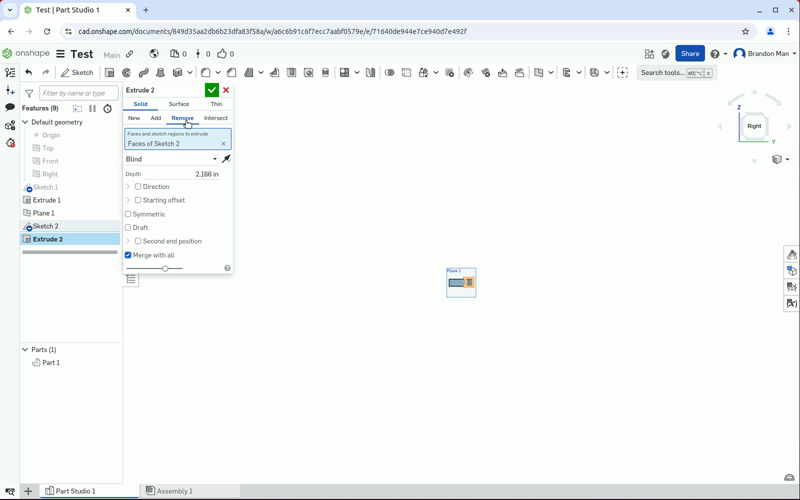
key(enter)
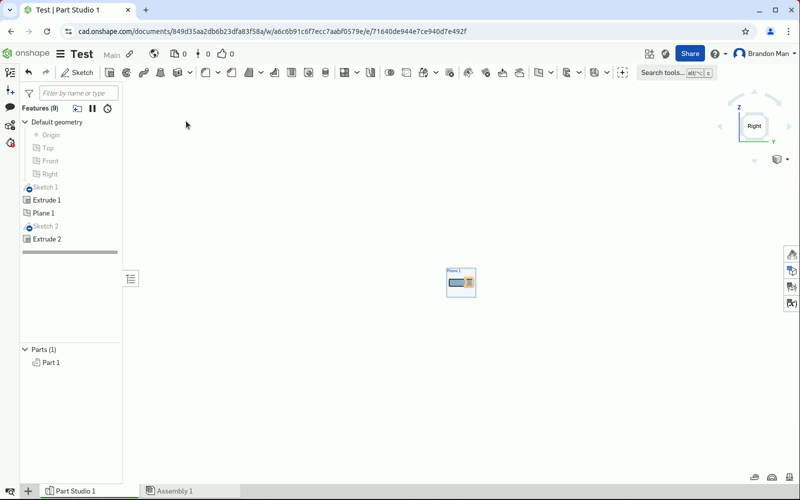
key(shift+h)
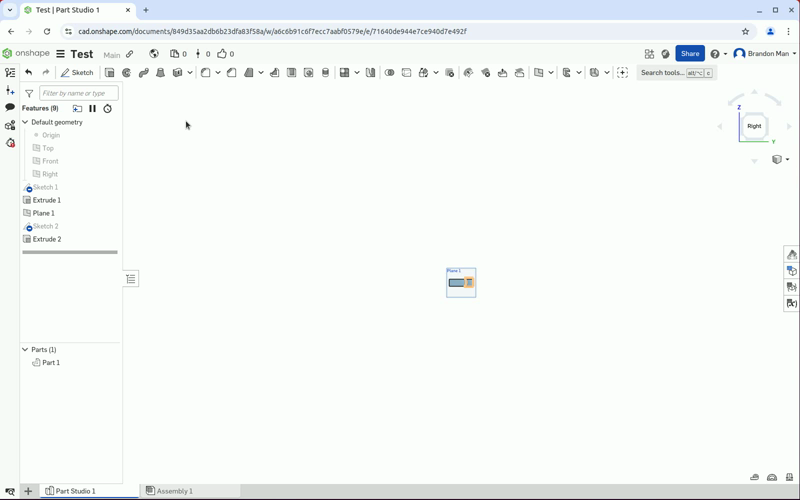
key(shift+h)
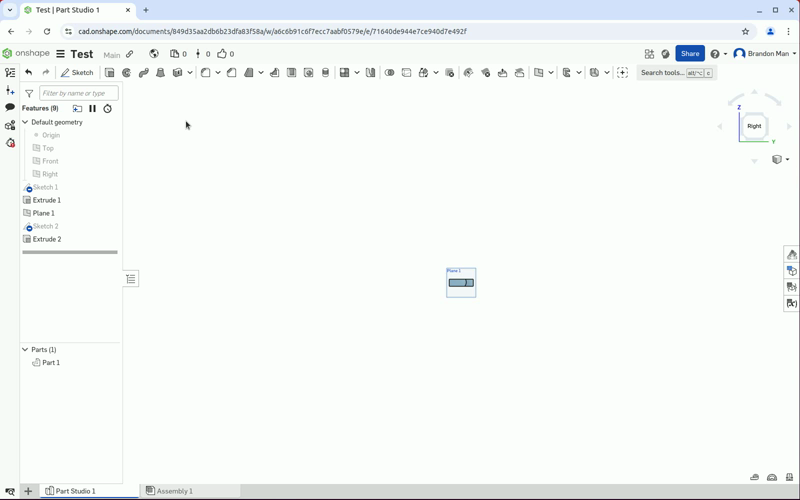
mouse_move(73, 189)
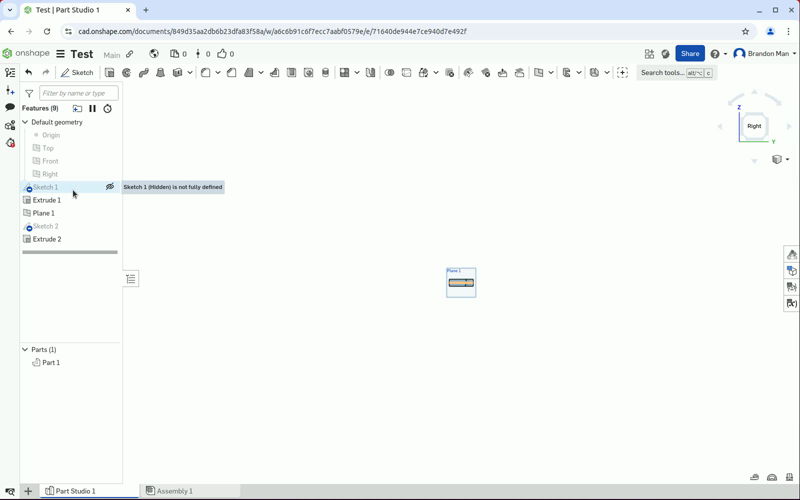
click(73, 189)
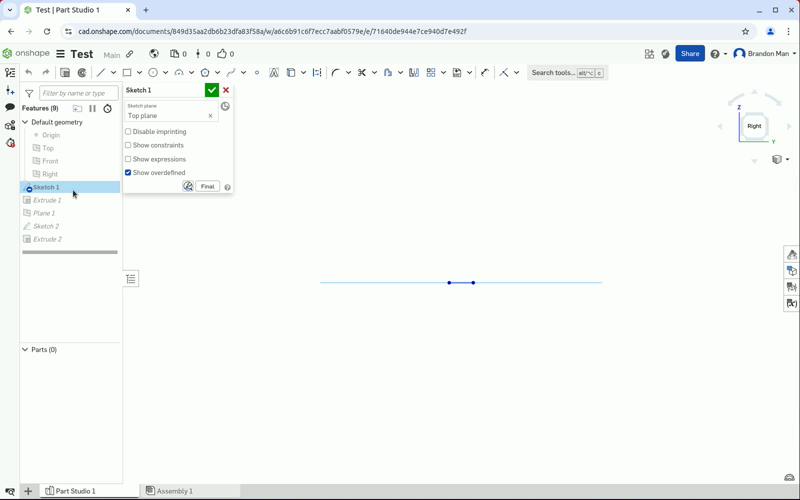
mouse_move(229, 92)
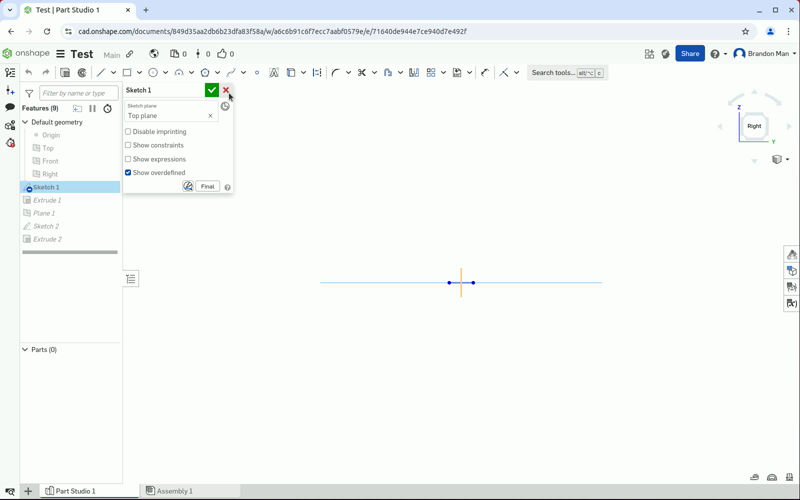
click(229, 92)
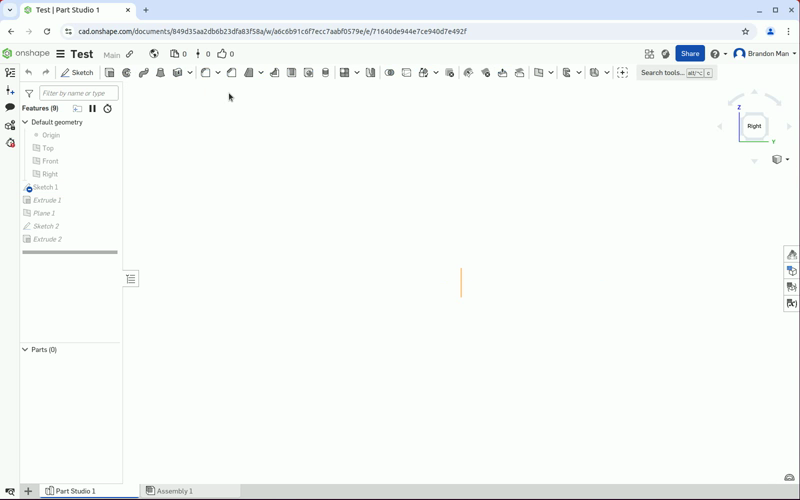
key(shift+s)
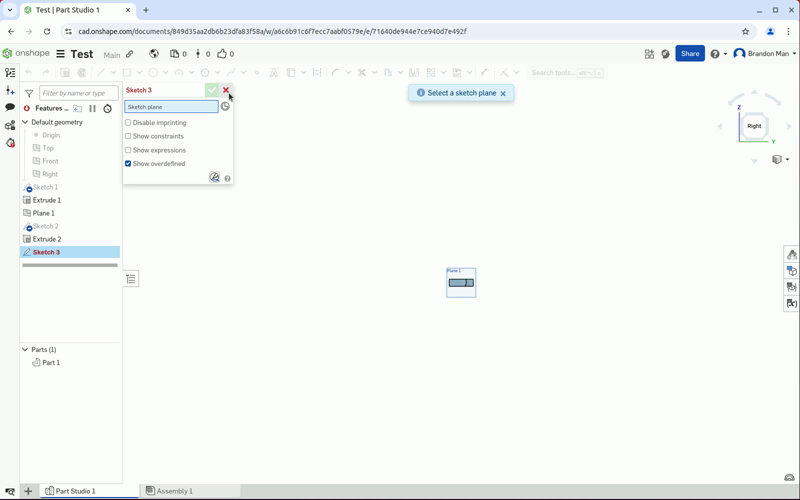
mouse_move(73, 215)
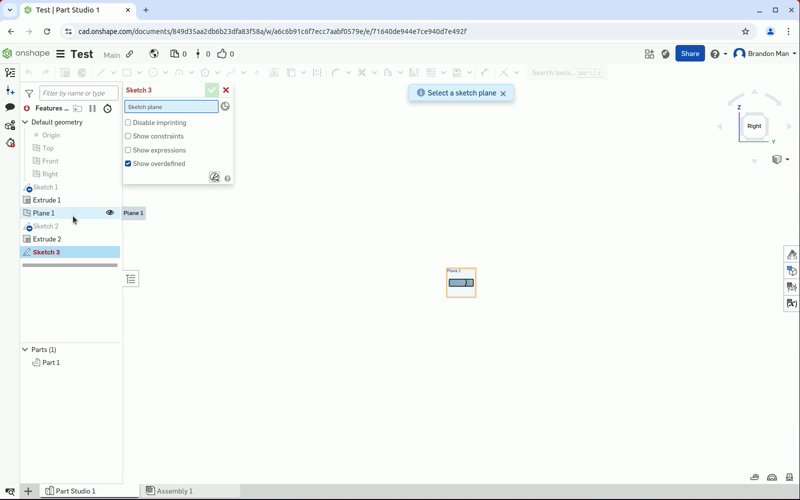
click(73, 215)
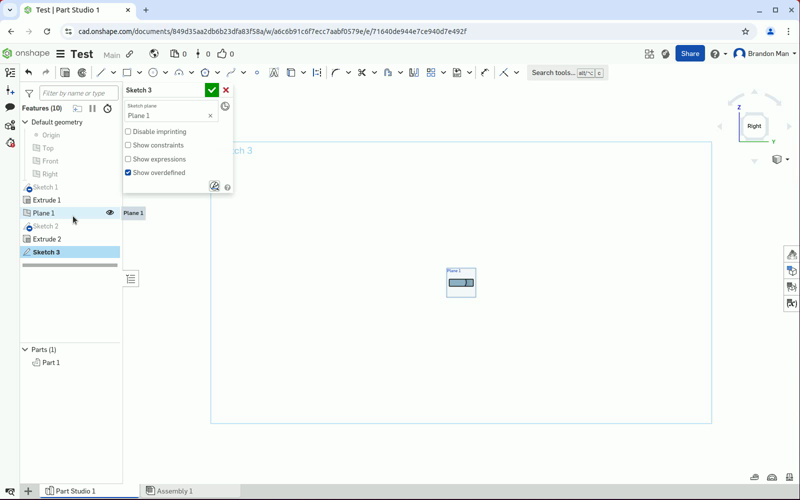
mouse_move(73, 352)
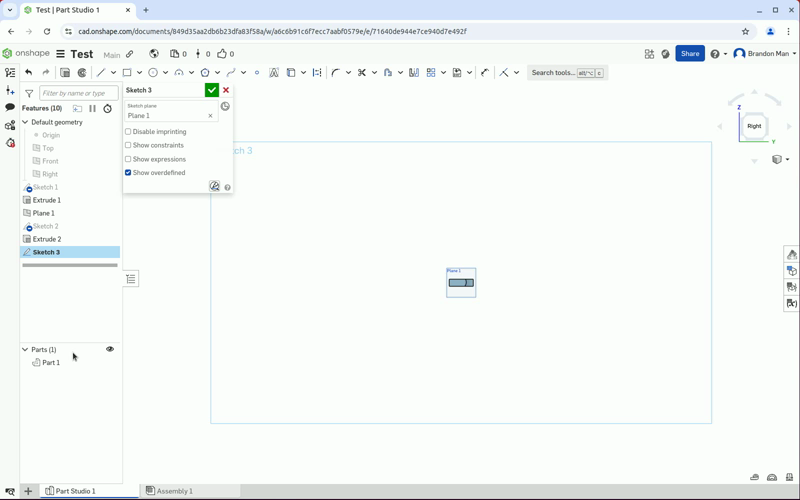
key(y)
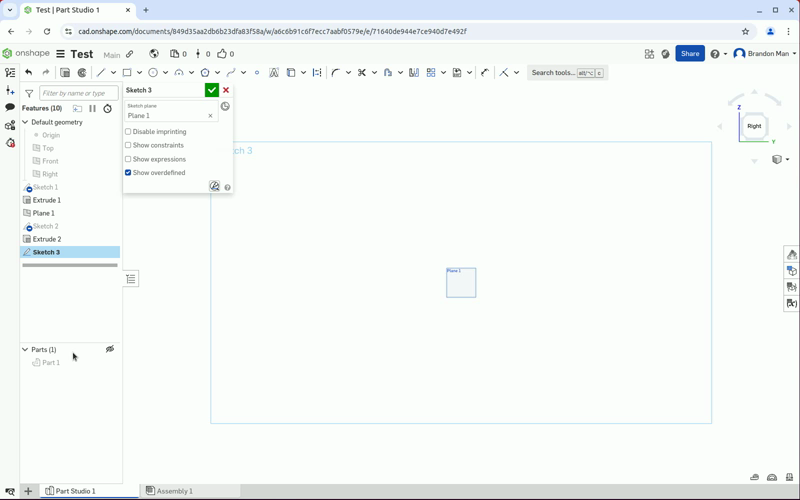
key(l)
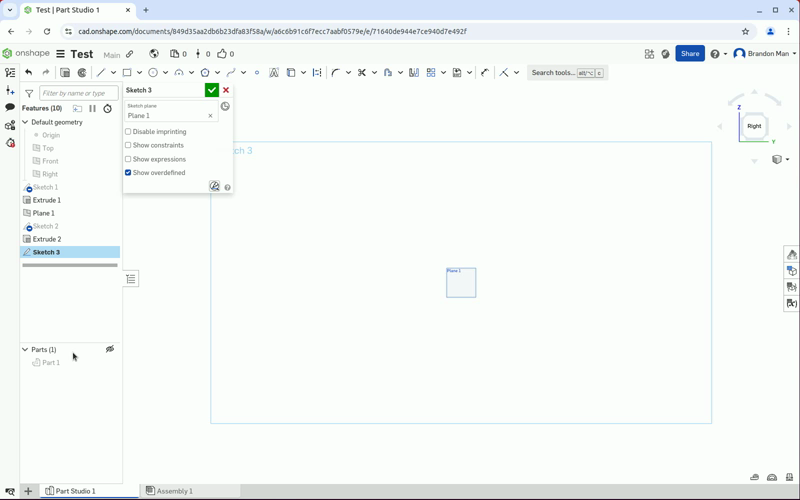
key_down(shift)
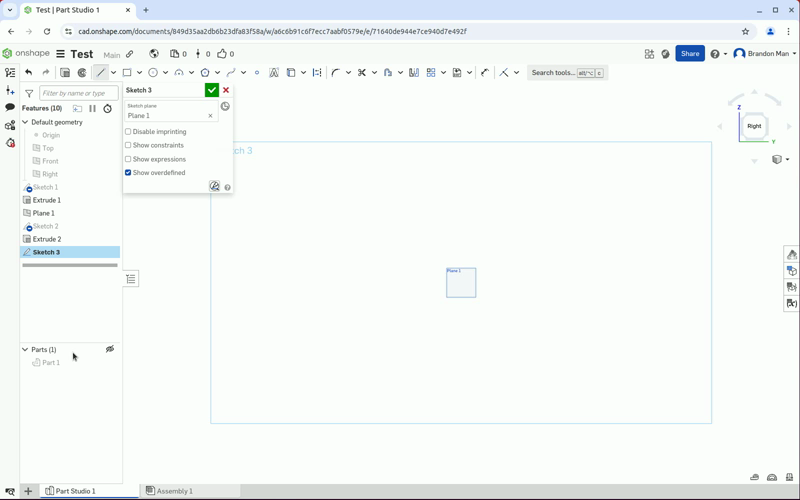
mouse_move(449, 286)
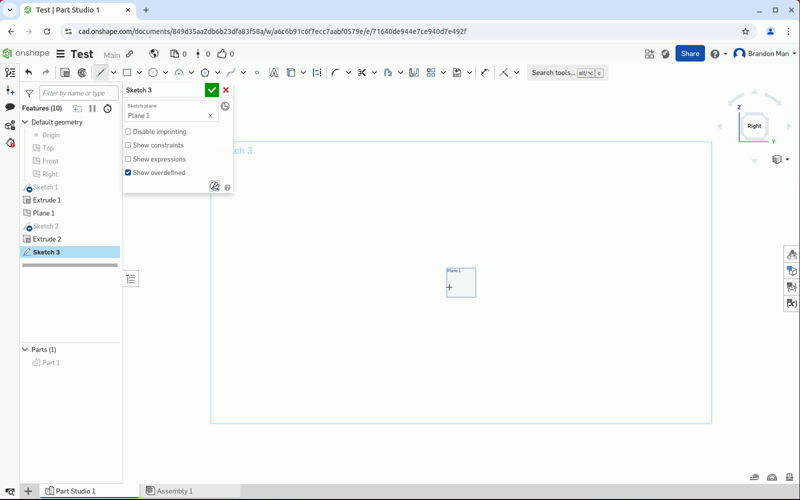
click(449, 286)
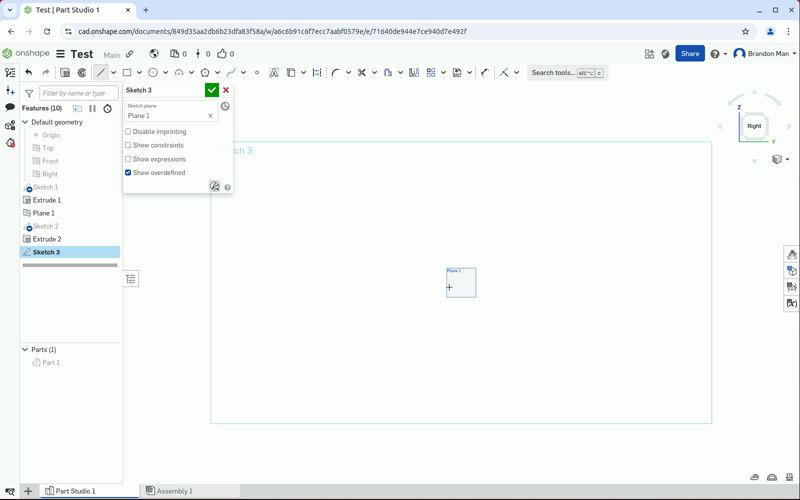
key_up(shift)
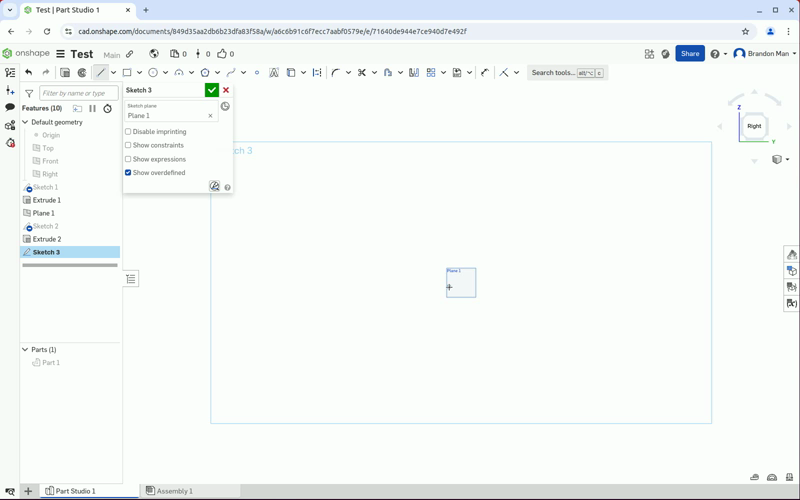
key_down(shift)
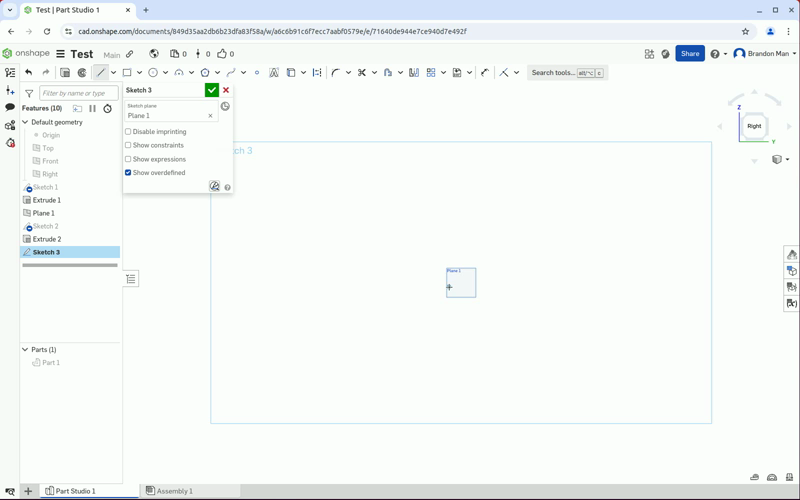
mouse_move(479, 286)
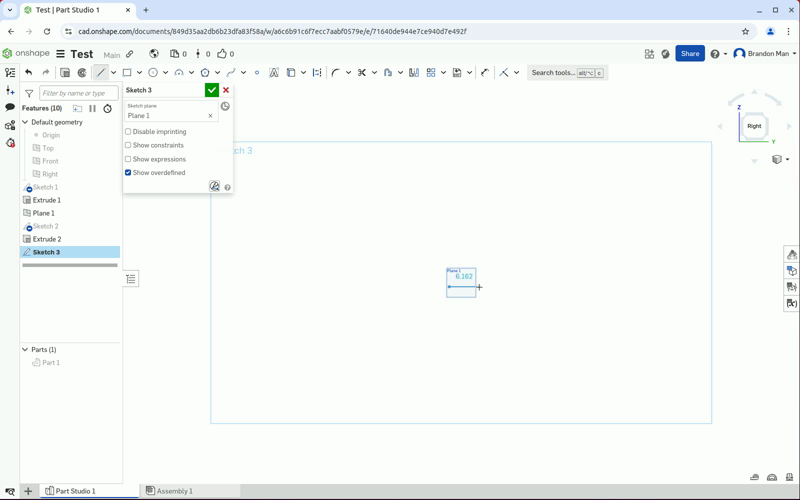
mouse_move(458, 286)
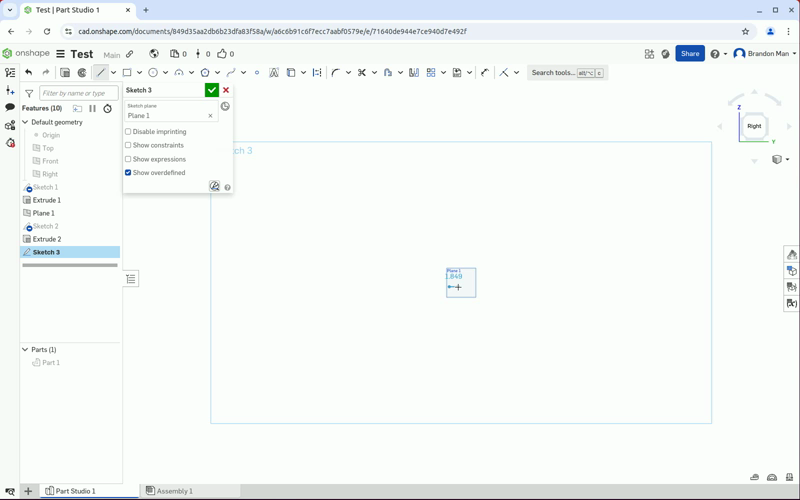
click(458, 286)
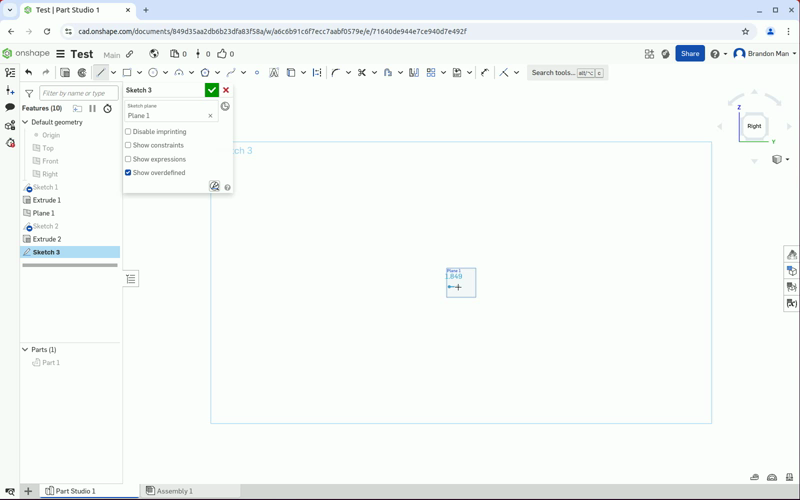
key_up(shift)
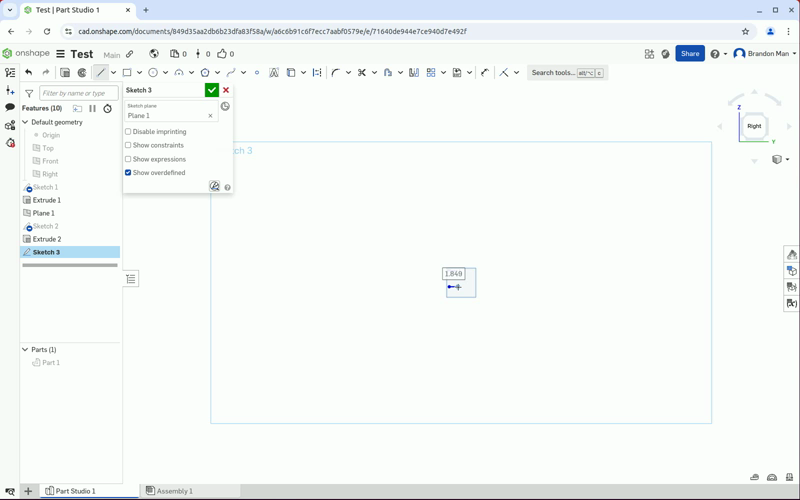
key(esc)
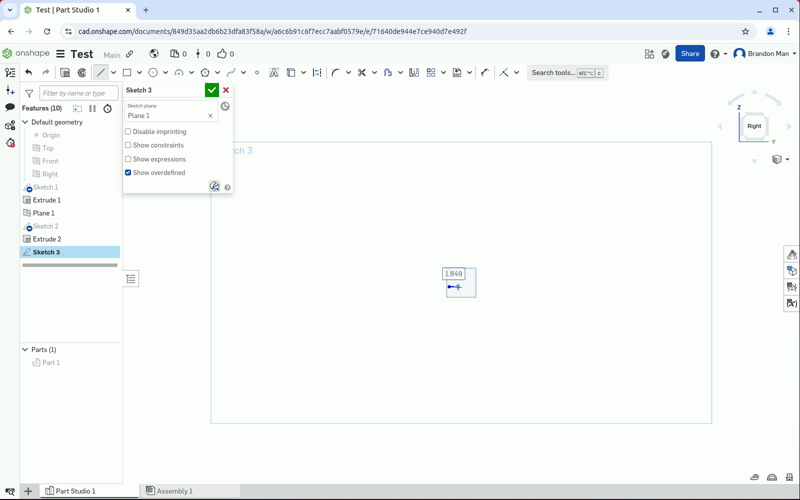
key(a)
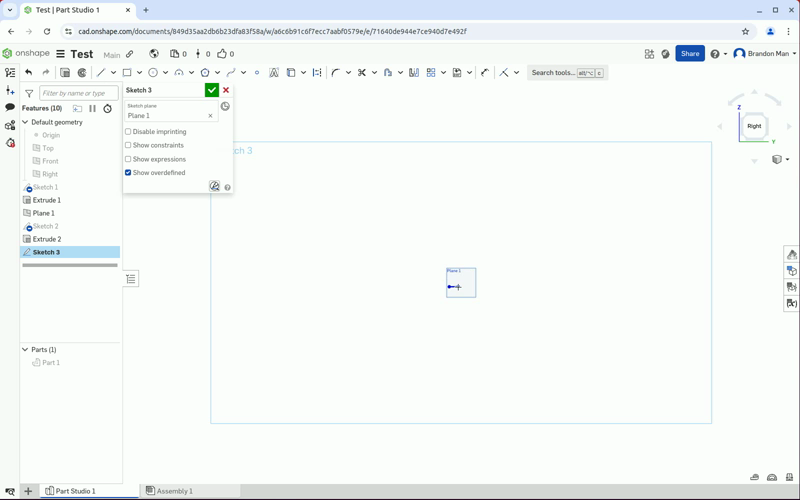
mouse_move(458, 286)
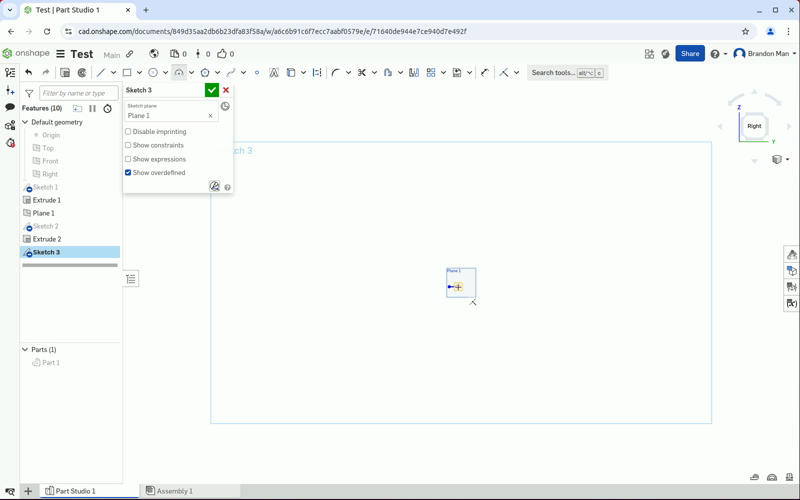
click(458, 286)
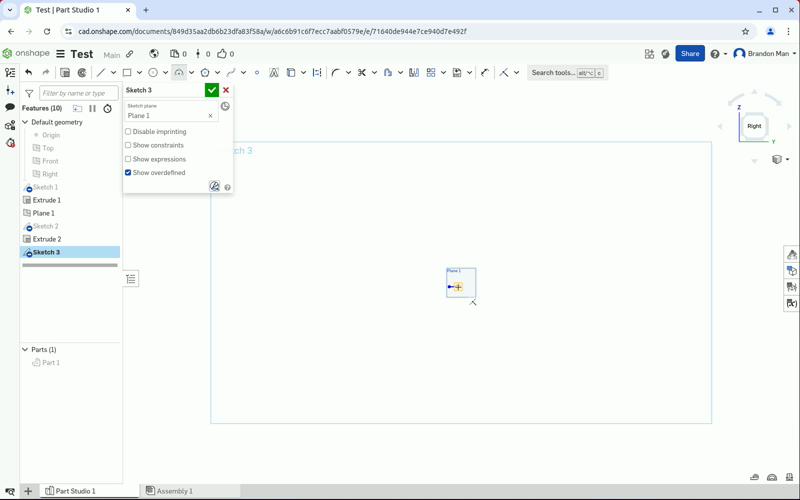
key_down(shift)
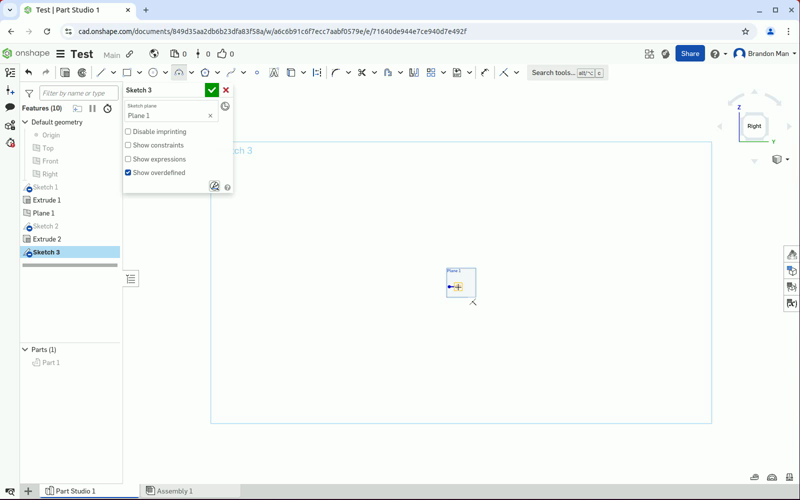
mouse_move(458, 277)
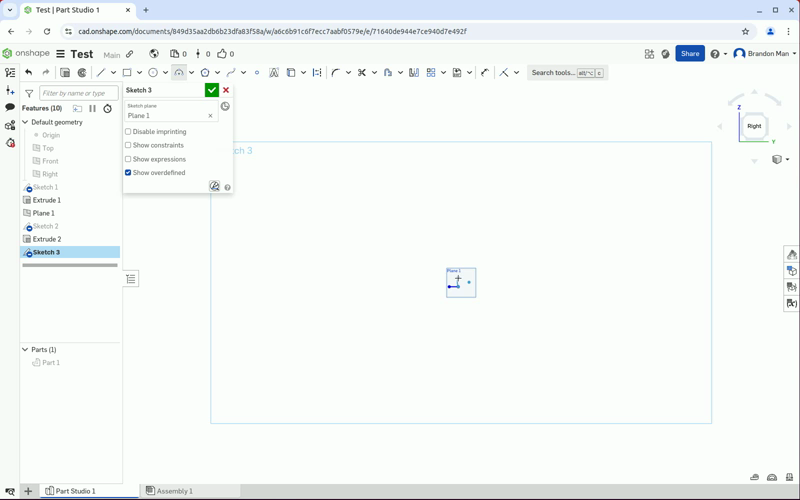
click(458, 277)
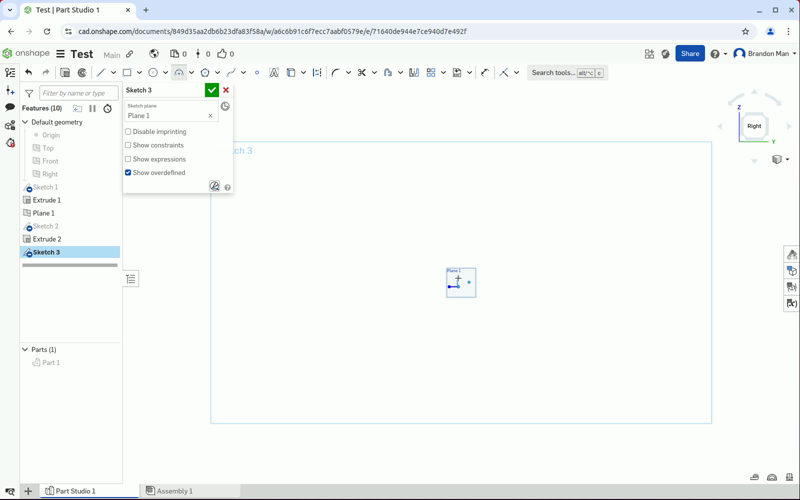
mouse_move(456, 282)
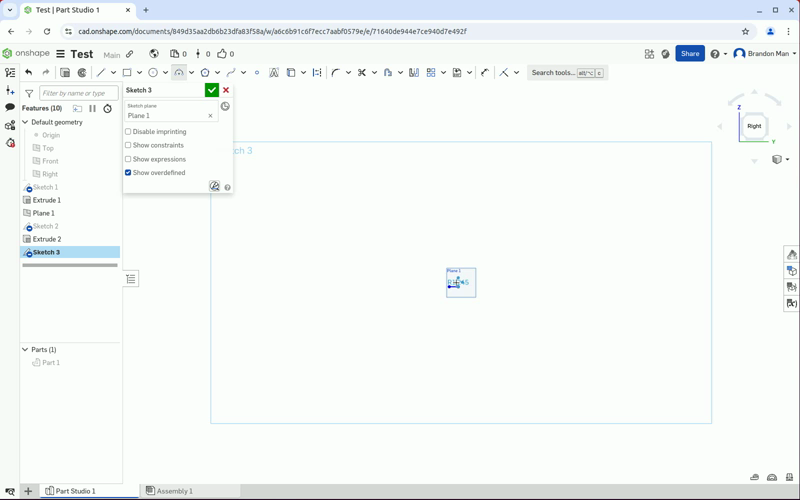
click(456, 282)
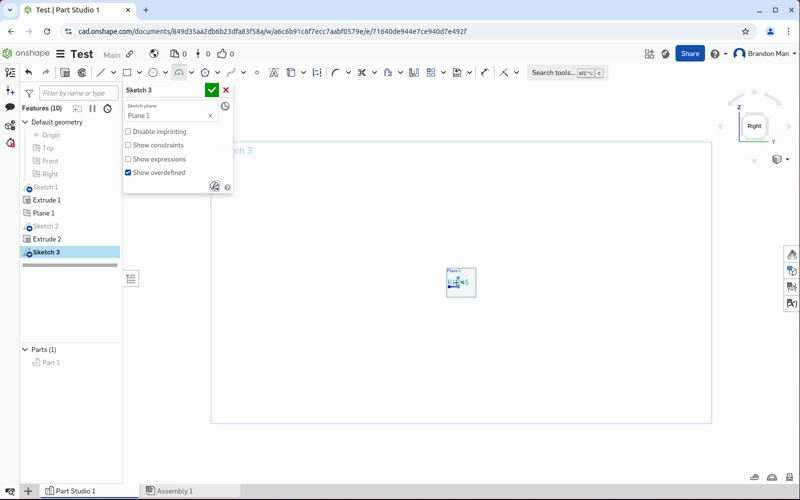
key_up(shift)
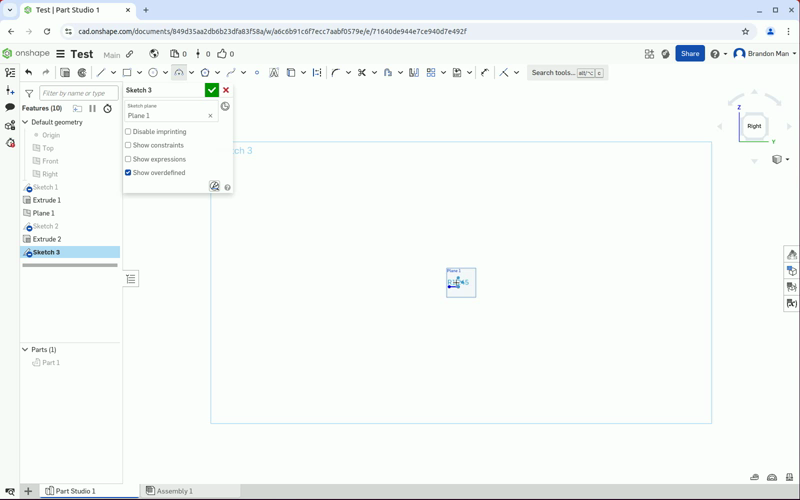
key(esc)
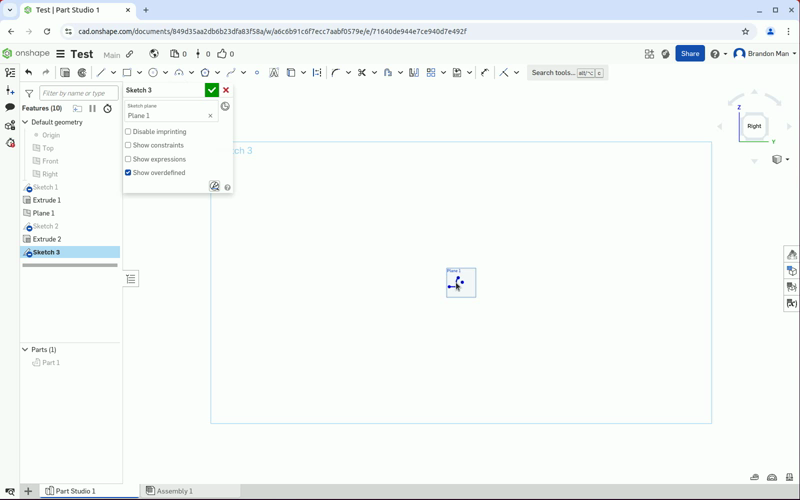
key(l)
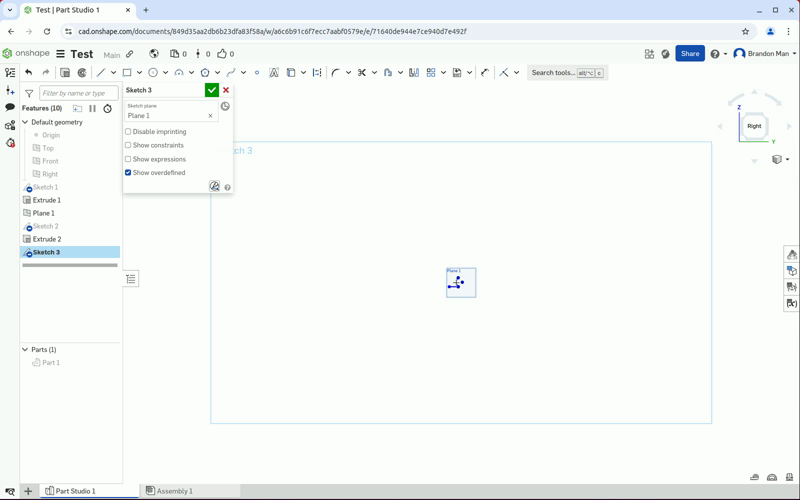
mouse_move(458, 277)
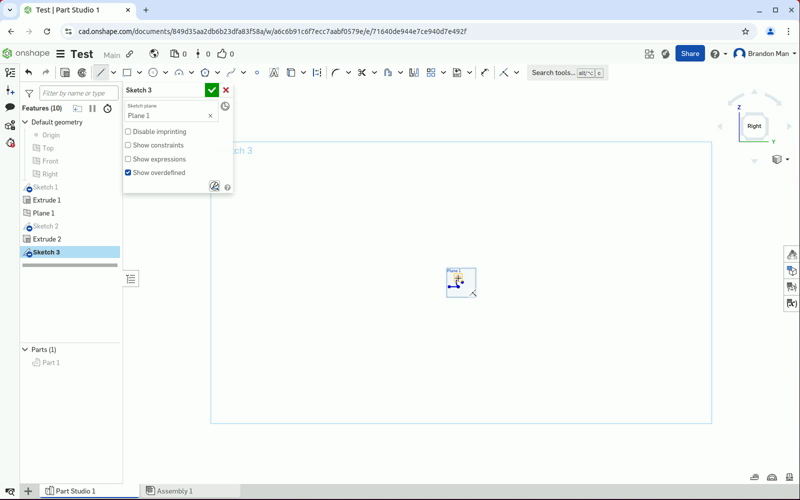
click(458, 277)
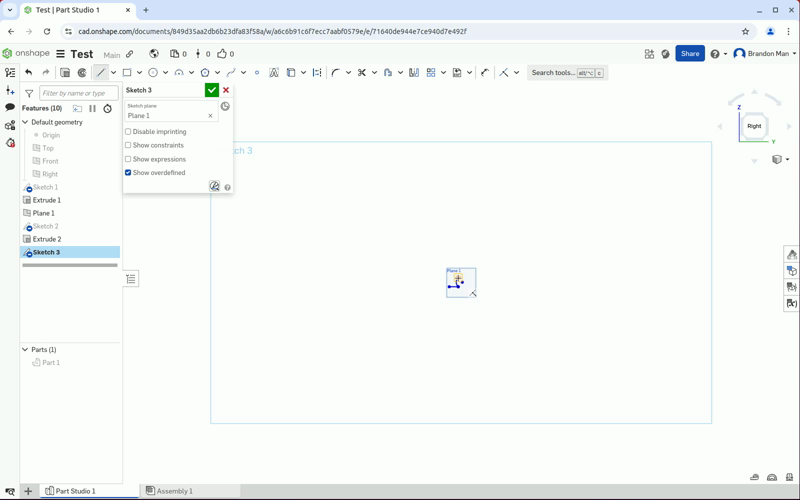
key_down(shift)
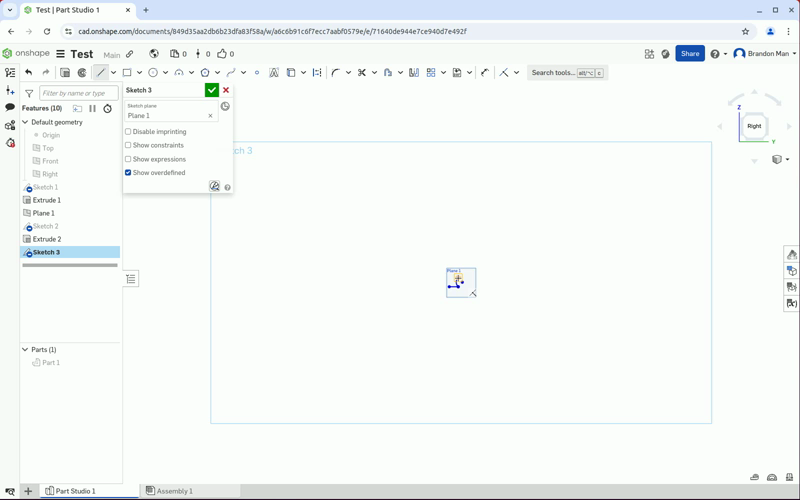
mouse_move(488, 277)
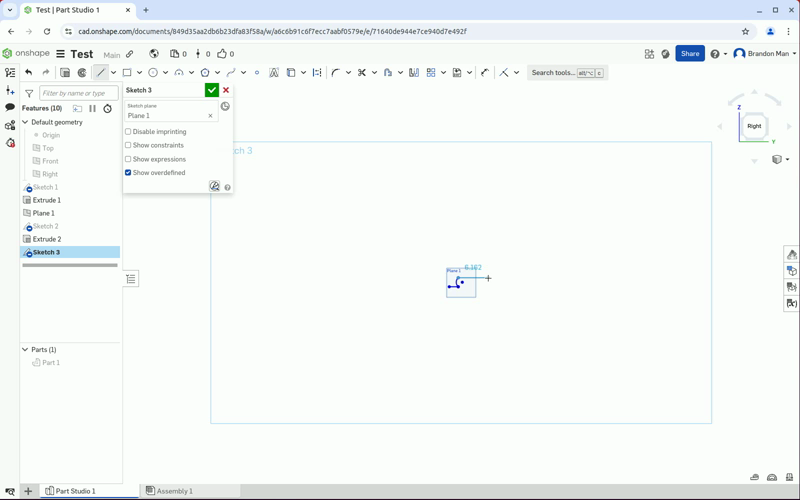
mouse_move(449, 277)
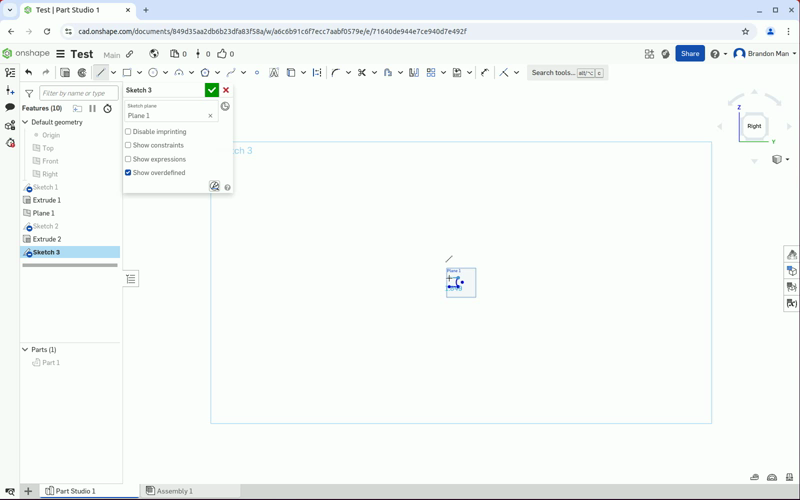
click(449, 277)
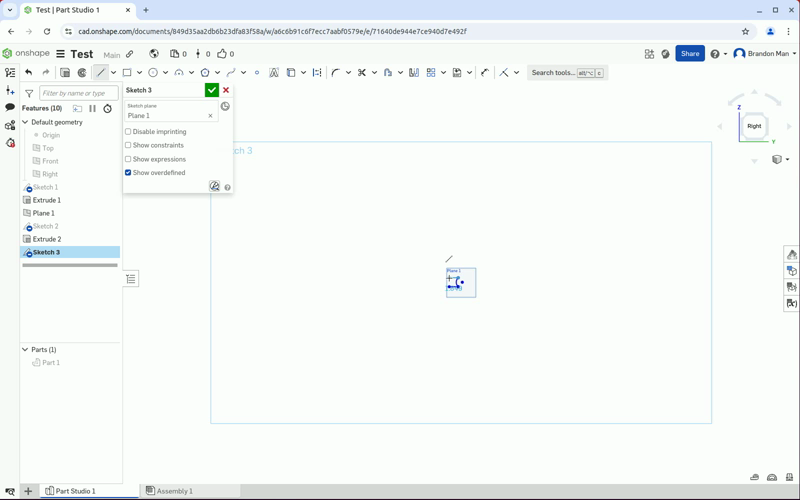
key_up(shift)
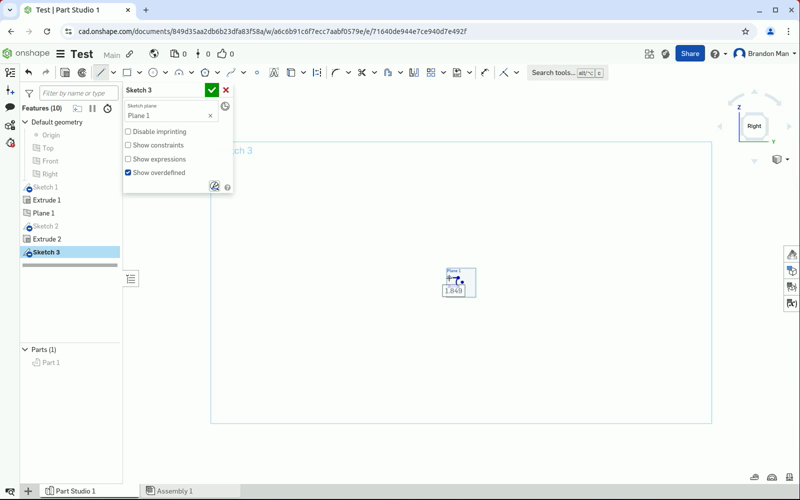
mouse_move(479, 277)
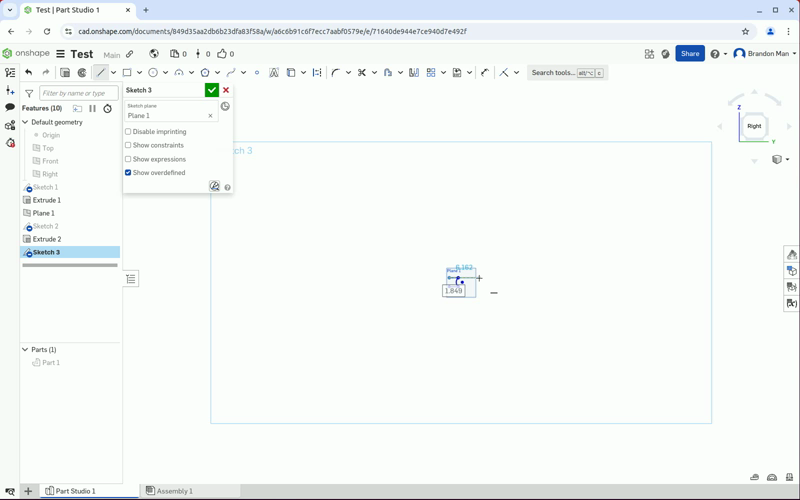
key_down(shift)
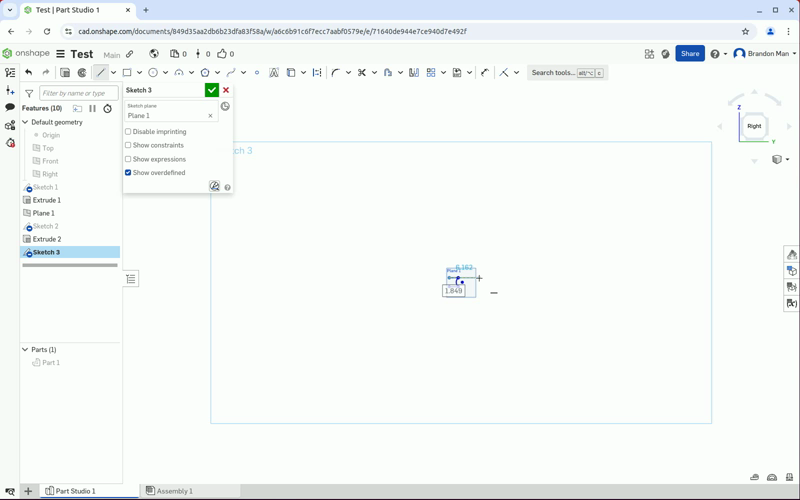
mouse_move(449, 286)
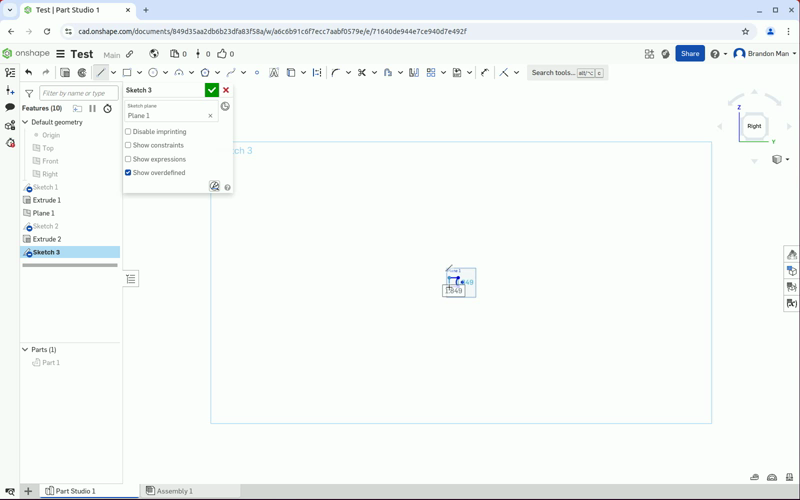
key_up(shift)
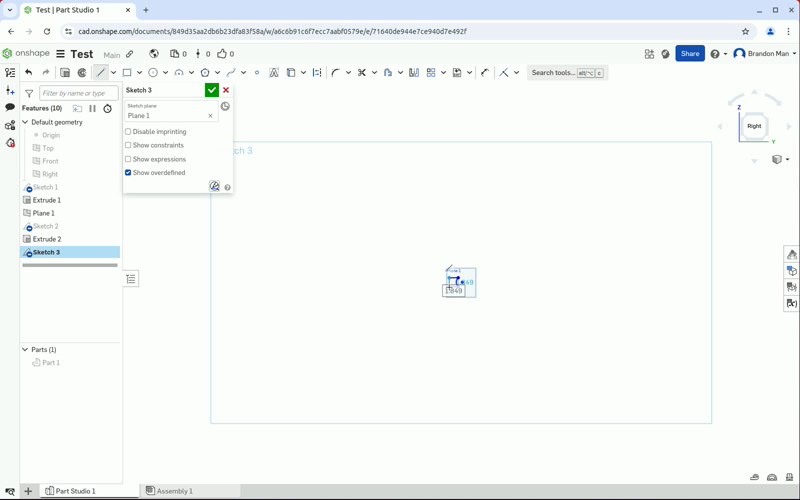
click(449, 286)
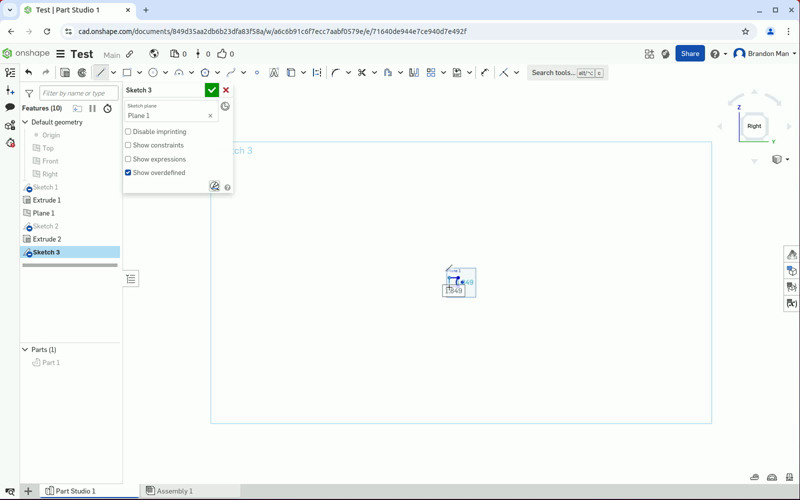
key(esc)
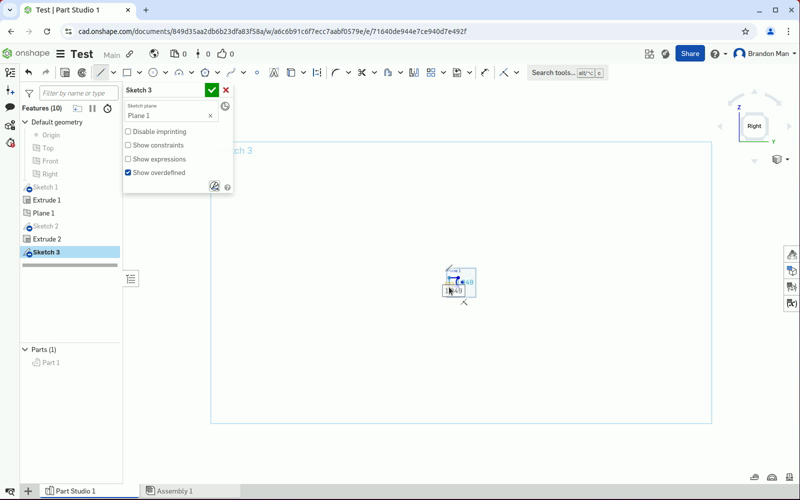
mouse_move(457, 286)
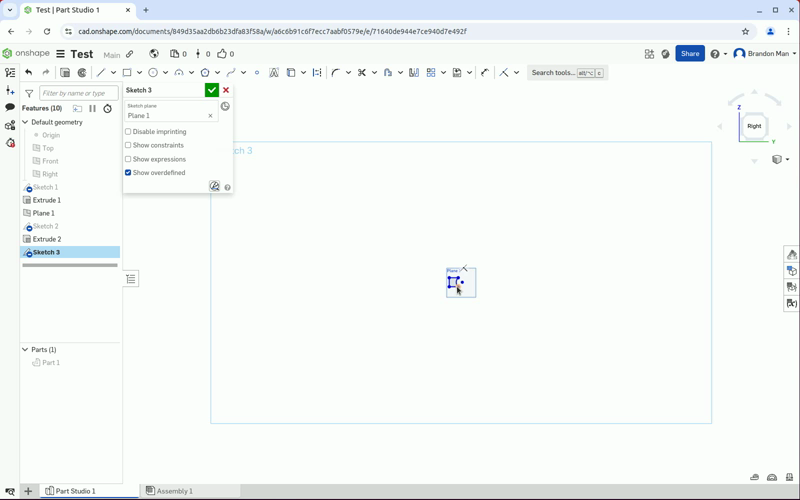
scroll(6)
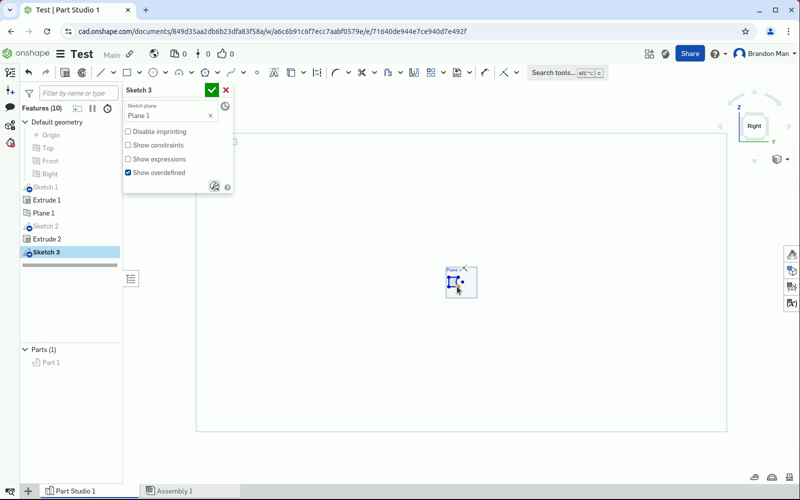
scroll(6)
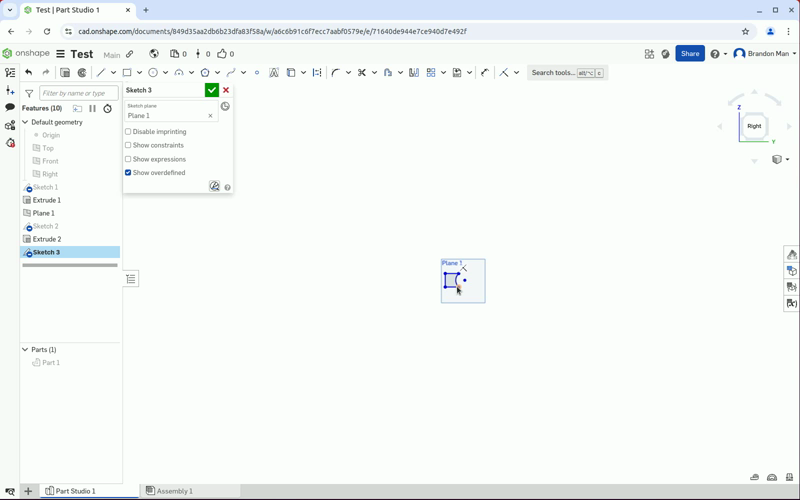
scroll(6)
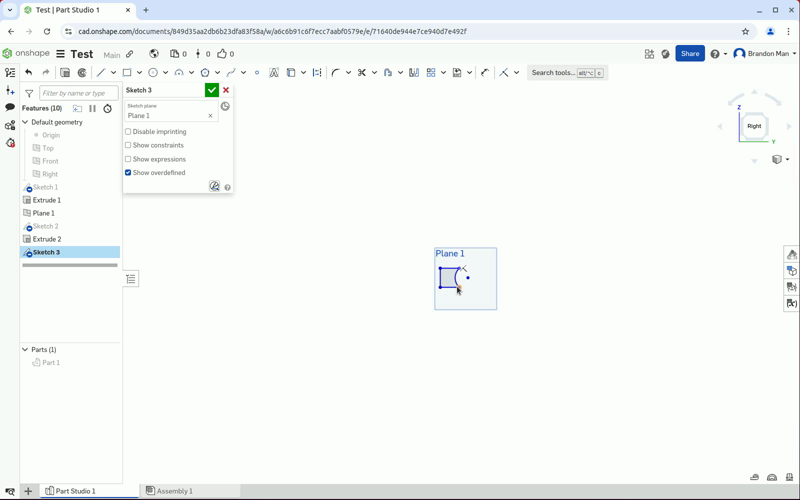
scroll(6)
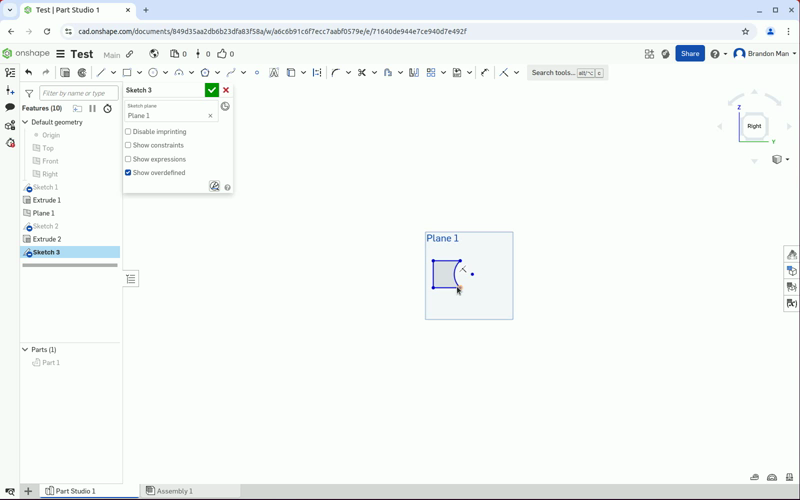
scroll(6)
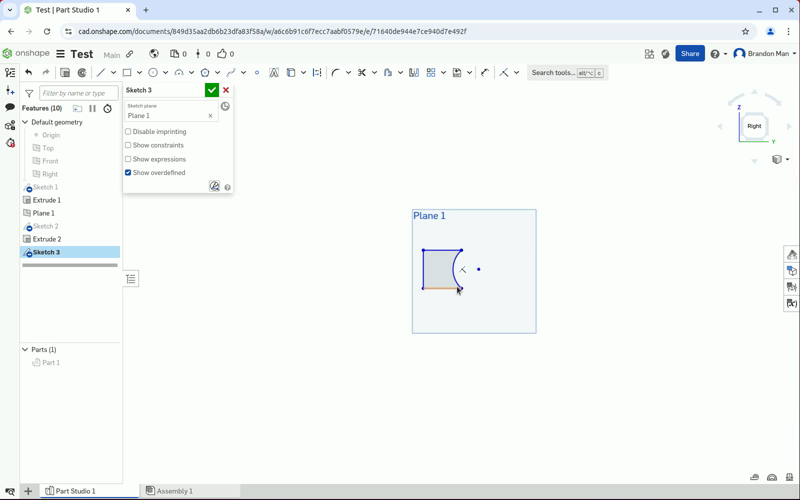
scroll(6)
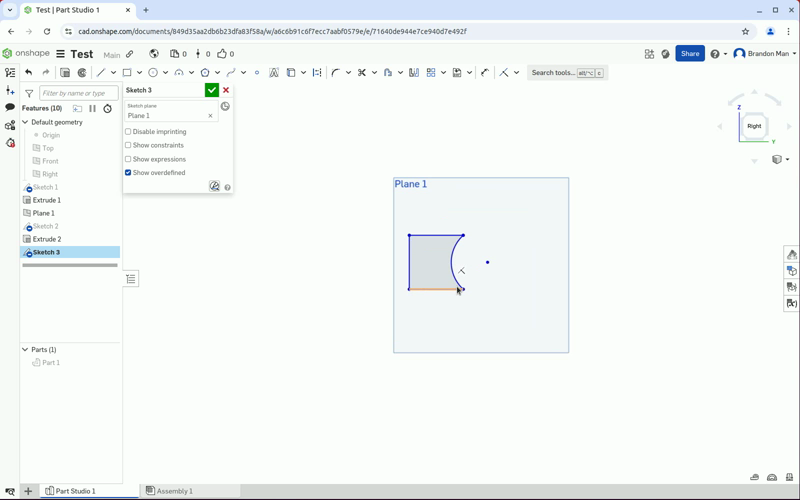
scroll(6)
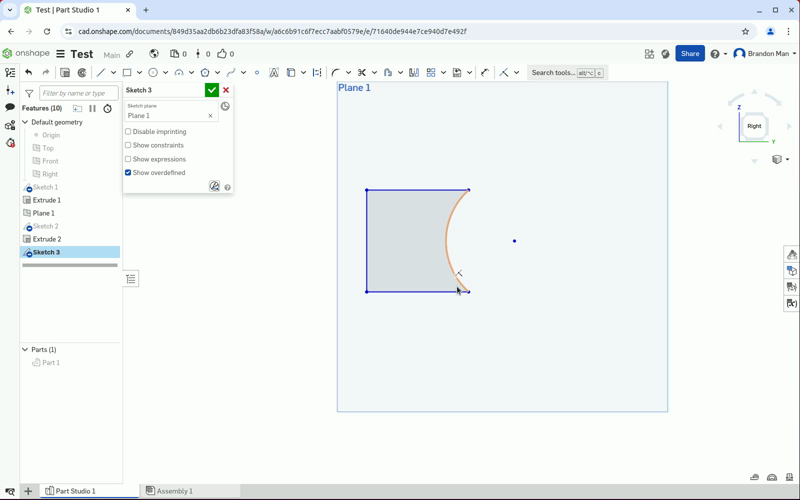
click(457, 286)
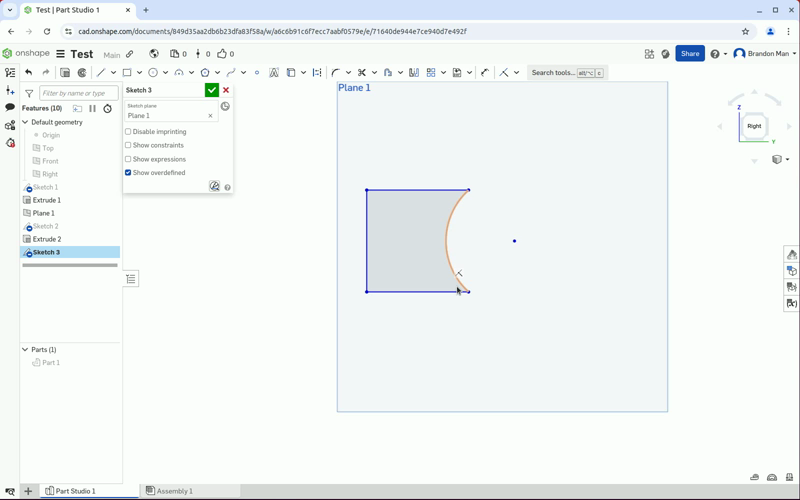
scroll(-6)
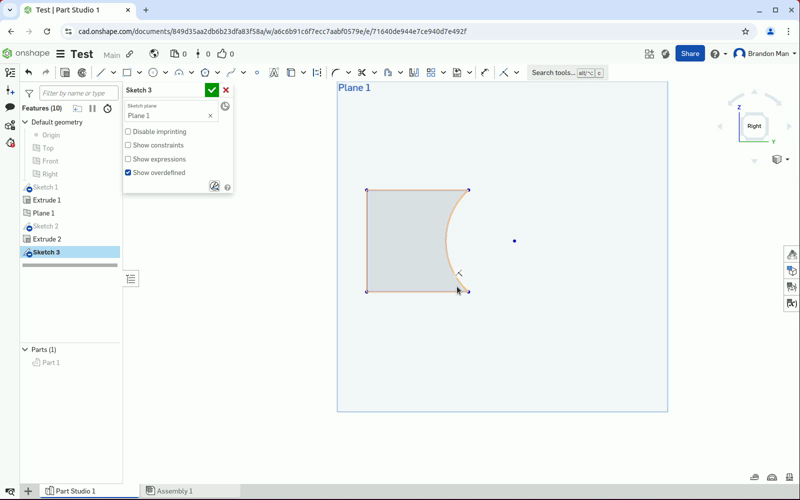
scroll(-6)
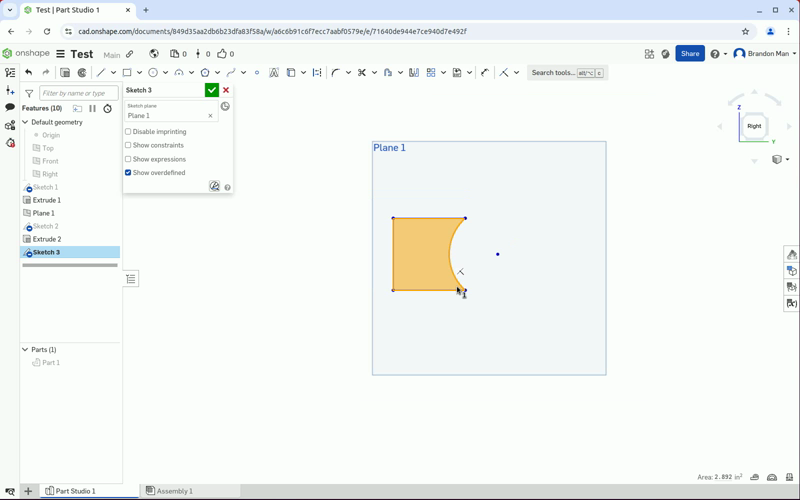
scroll(-6)
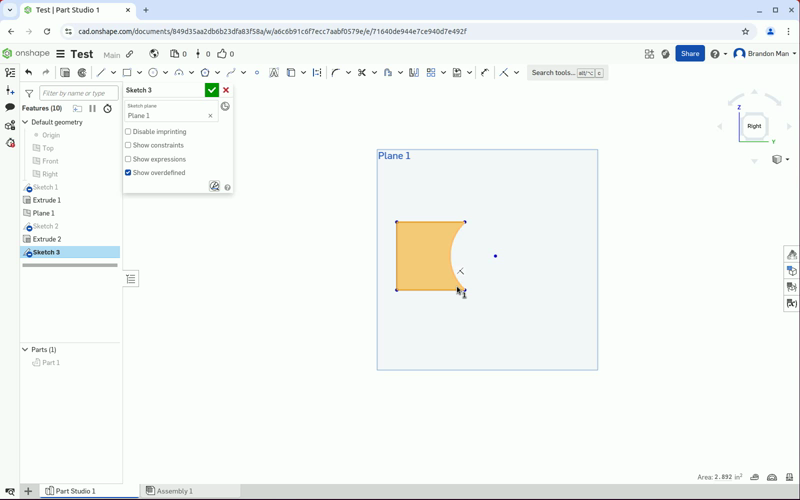
scroll(-6)
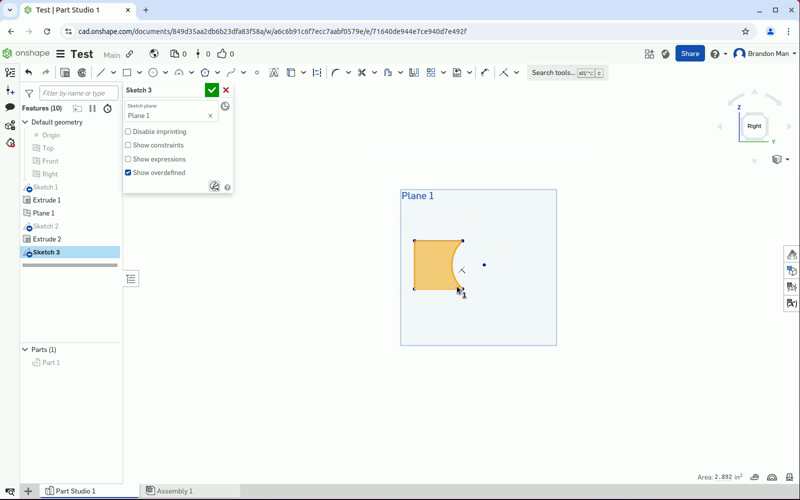
scroll(-6)
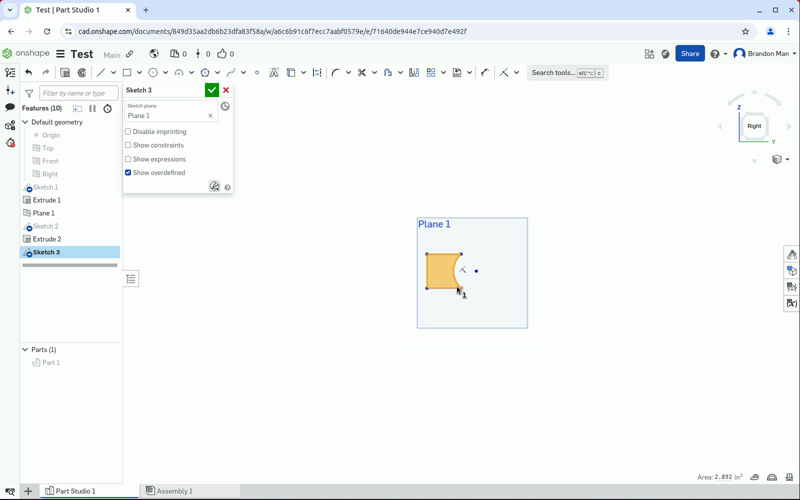
scroll(-6)
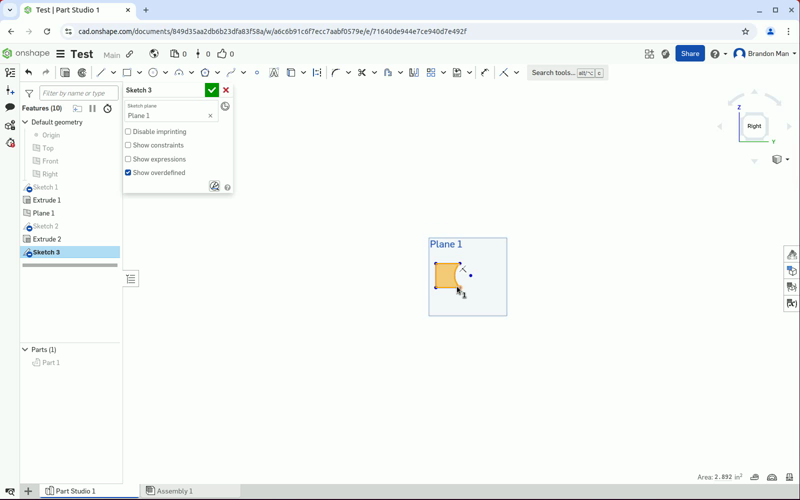
scroll(-6)
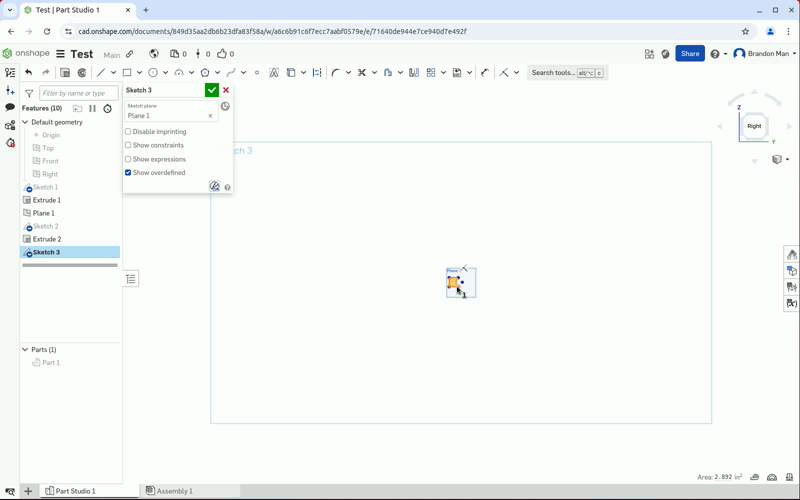
mouse_move(73, 352)
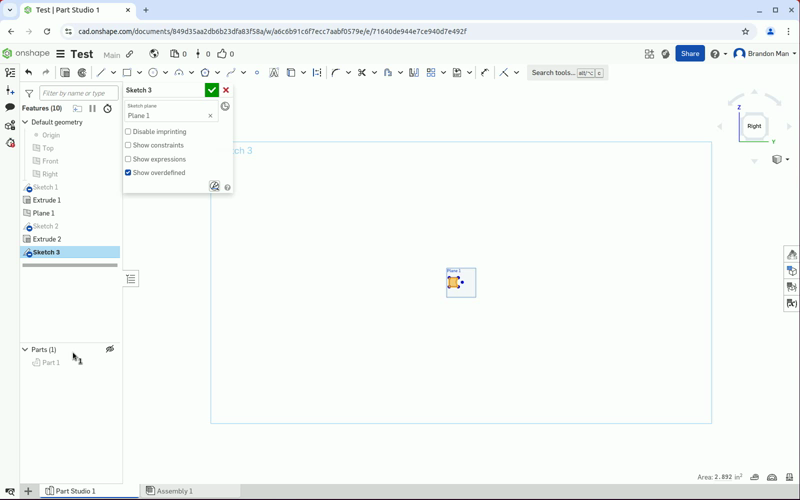
key(shift+y)
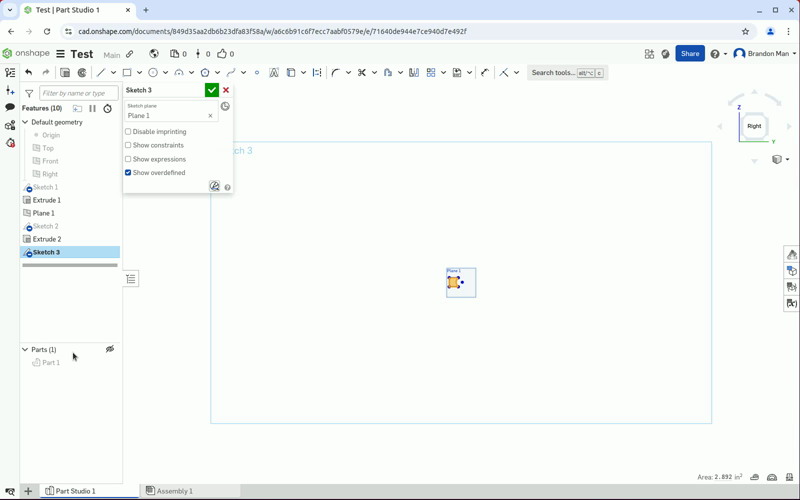
key(shift+e)
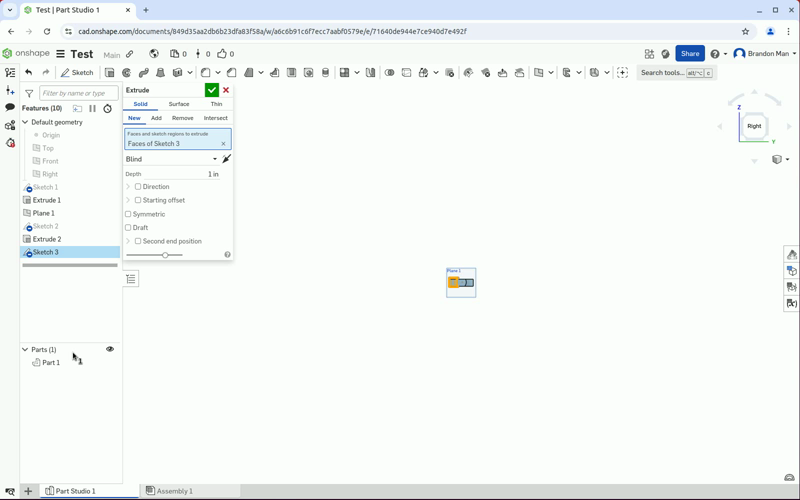
mouse_move(143, 106)
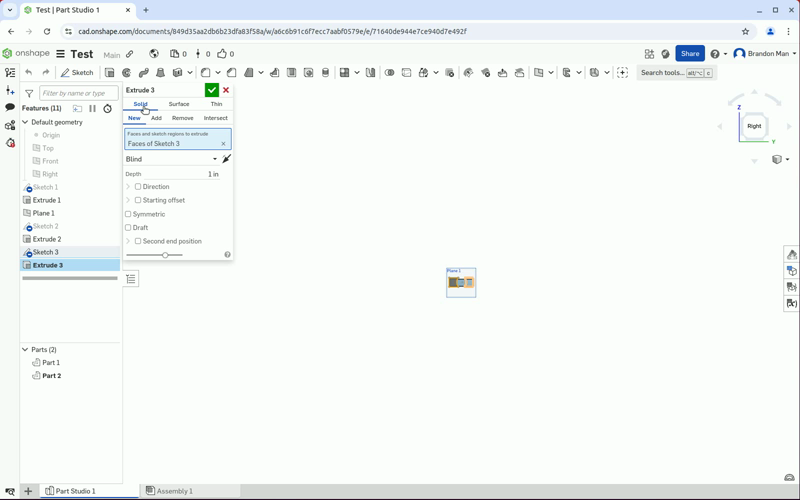
click(143, 106)
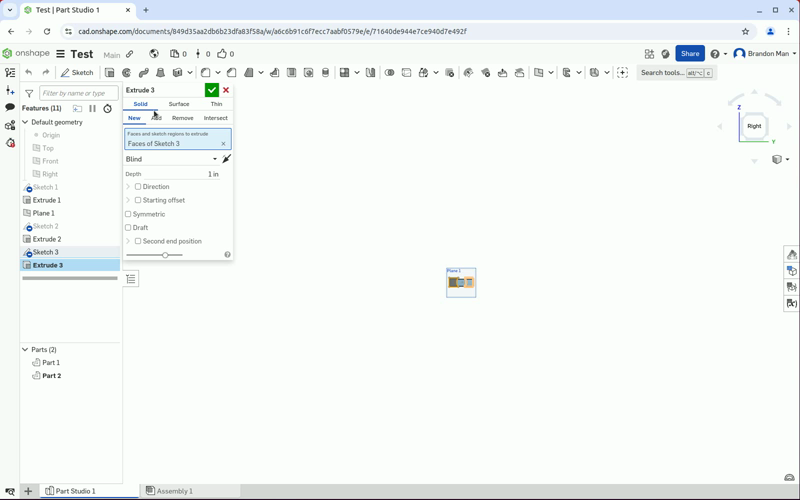
mouse_move(186, 120)
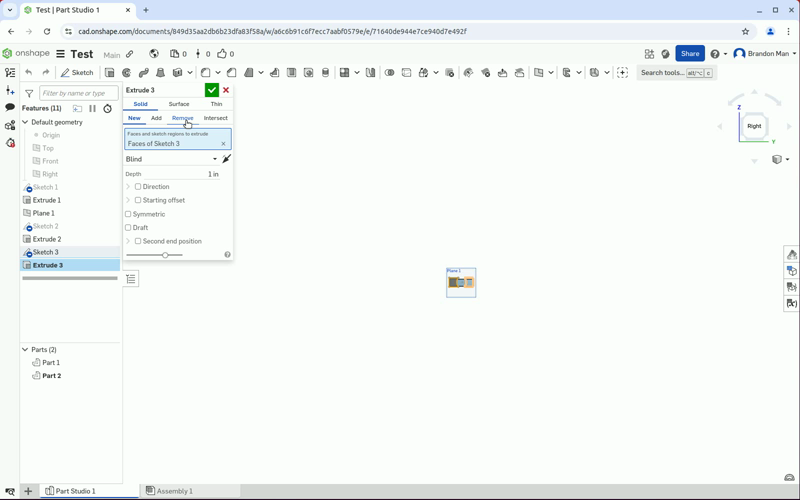
click(186, 120)
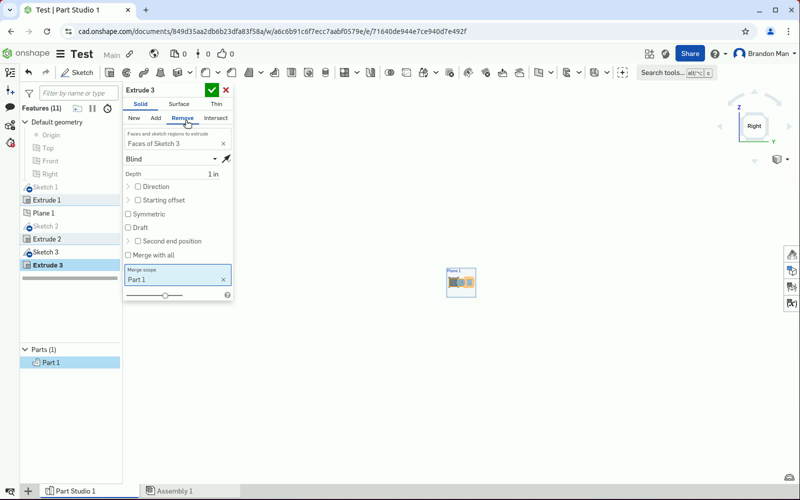
key(tab, 4)
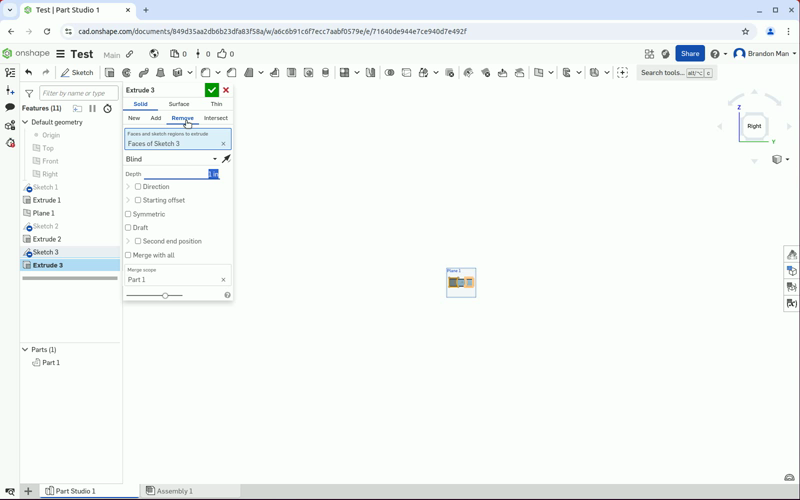
text(2.166)
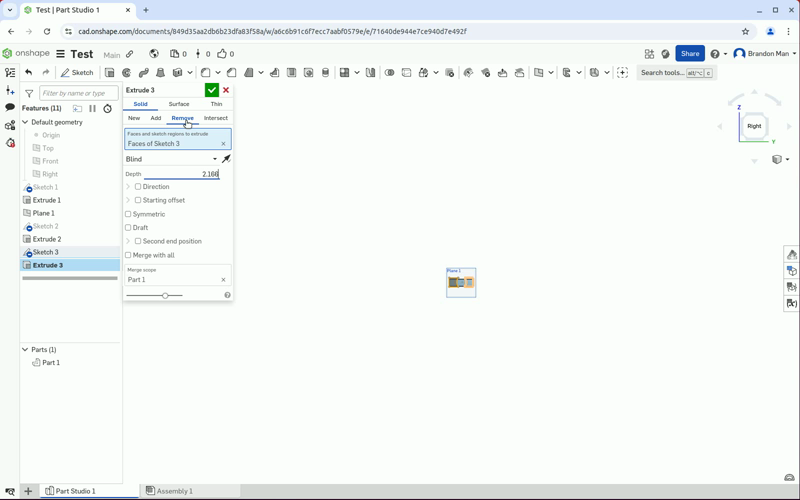
key(tab, 6)
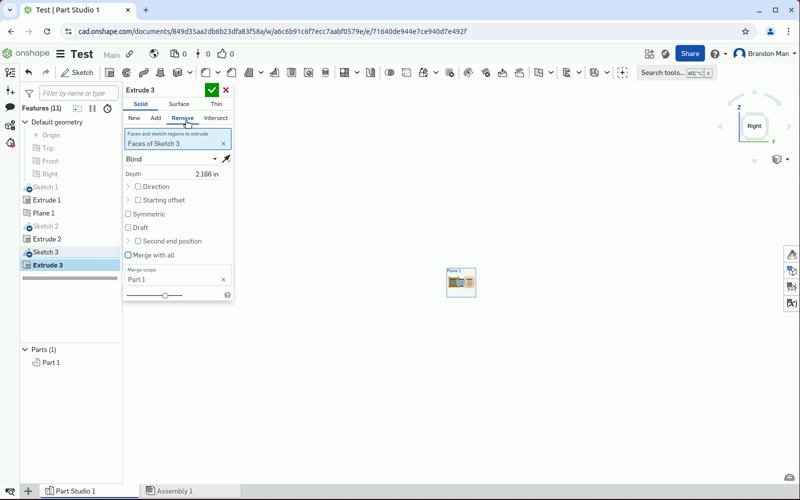
key(space)
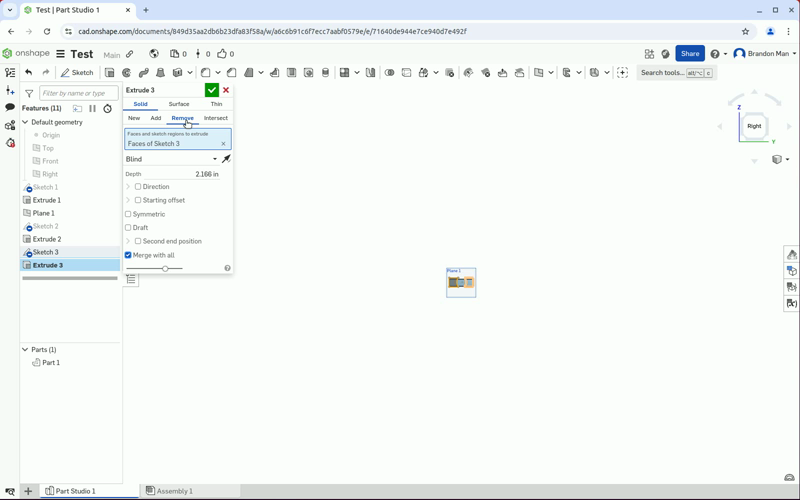
key(enter)
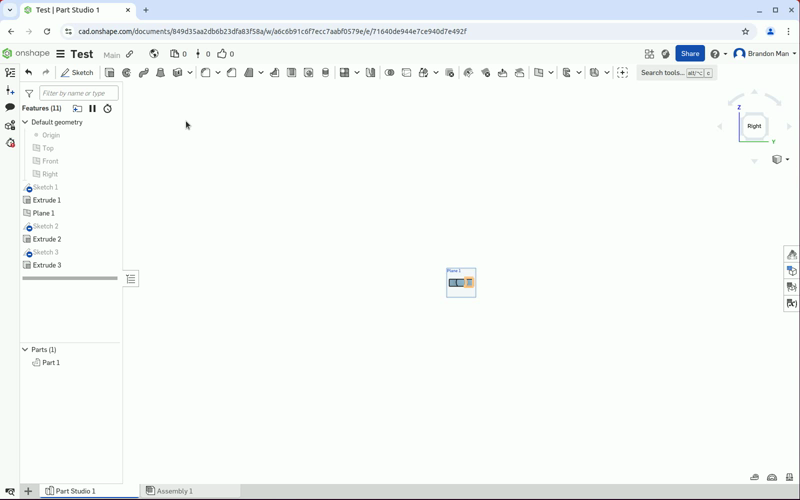
key(shift+h)
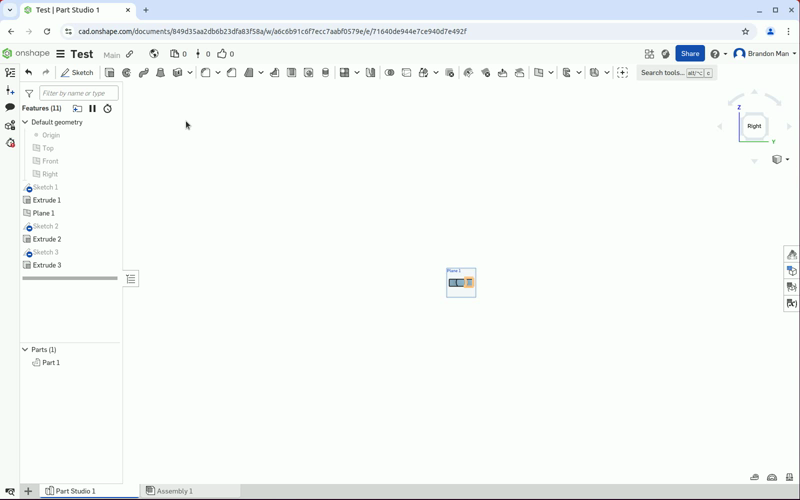
key(shift+h)
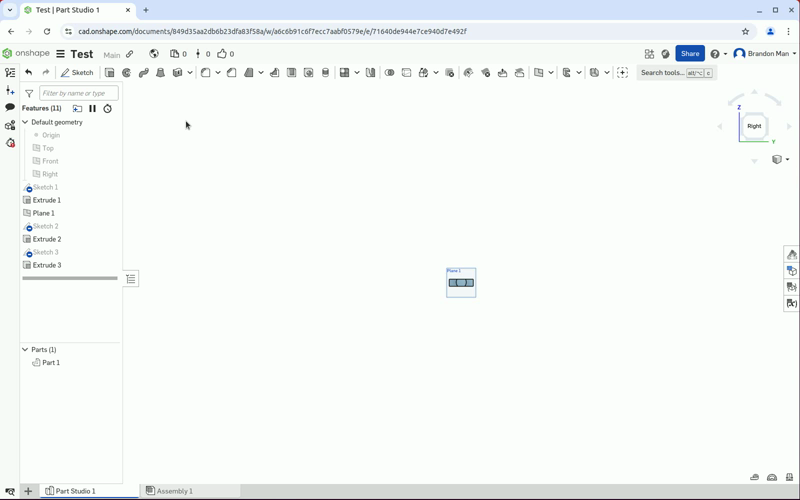
mouse_move(73, 189)
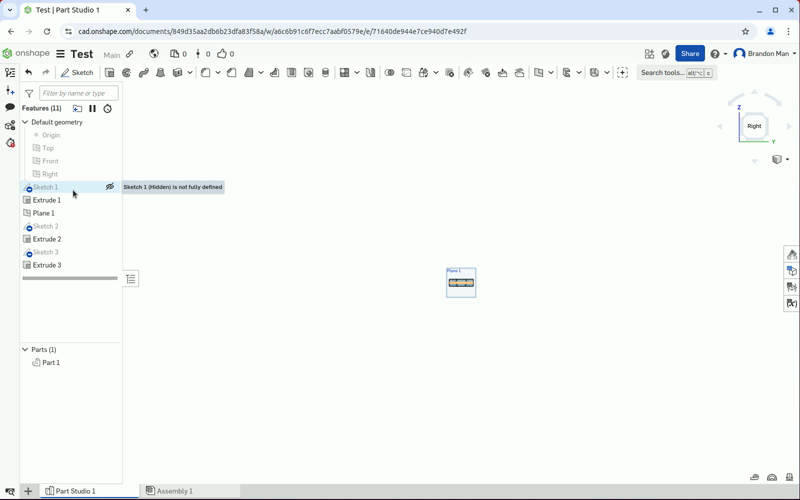
click(73, 189)
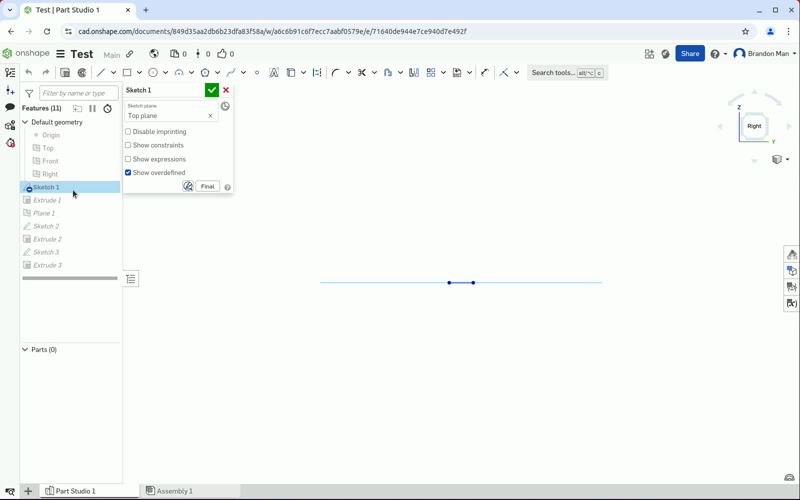
mouse_move(229, 92)
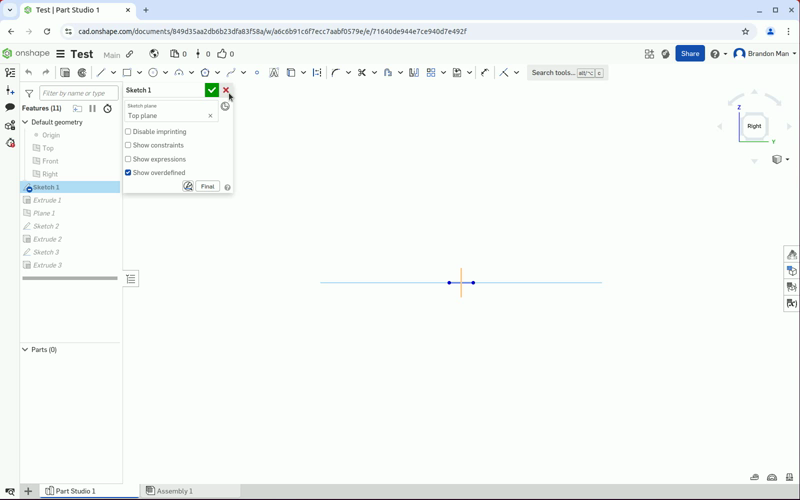
click(229, 92)
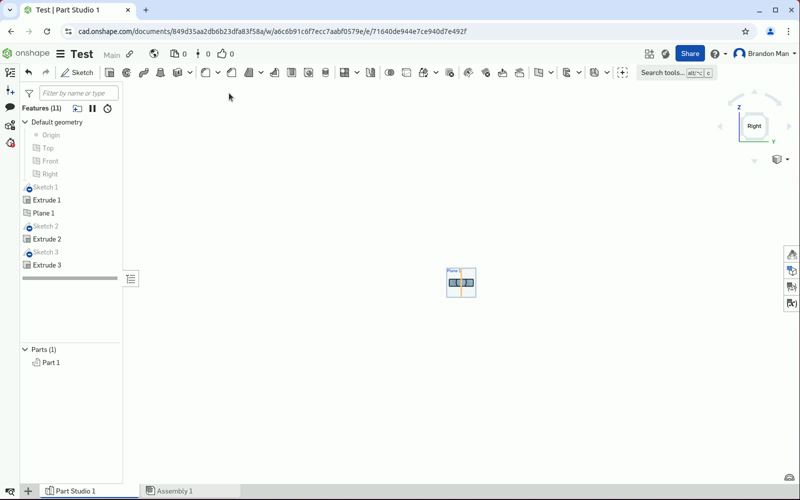
mouse_move(541, 75)
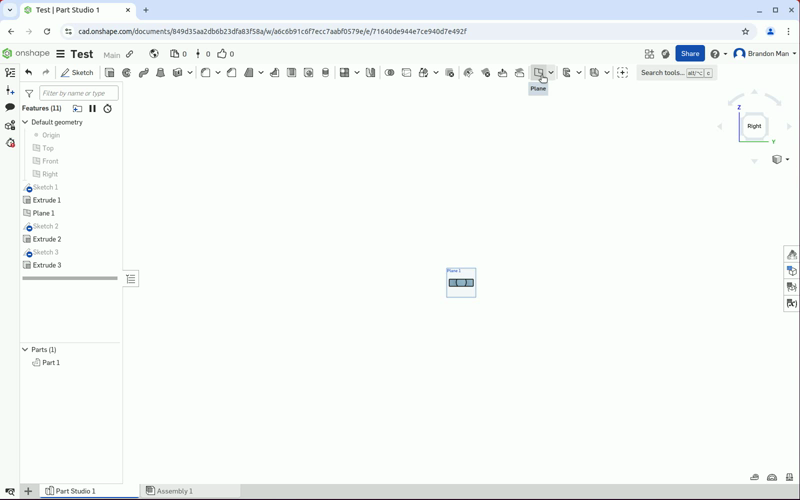
click(541, 75)
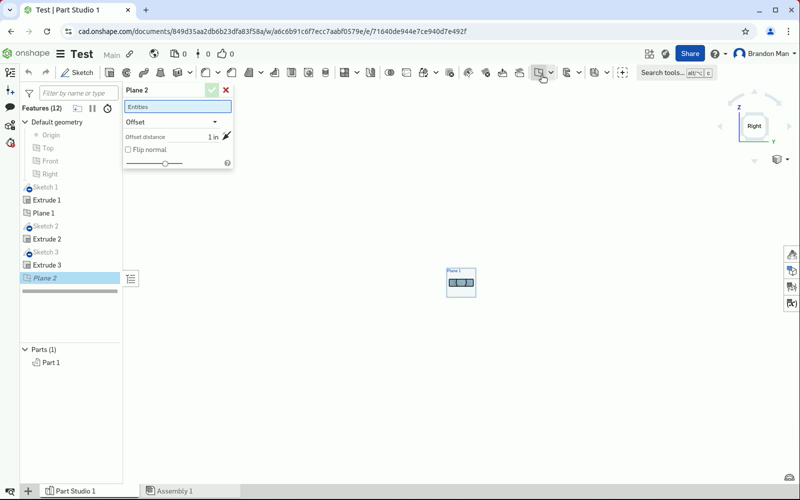
mouse_move(73, 176)
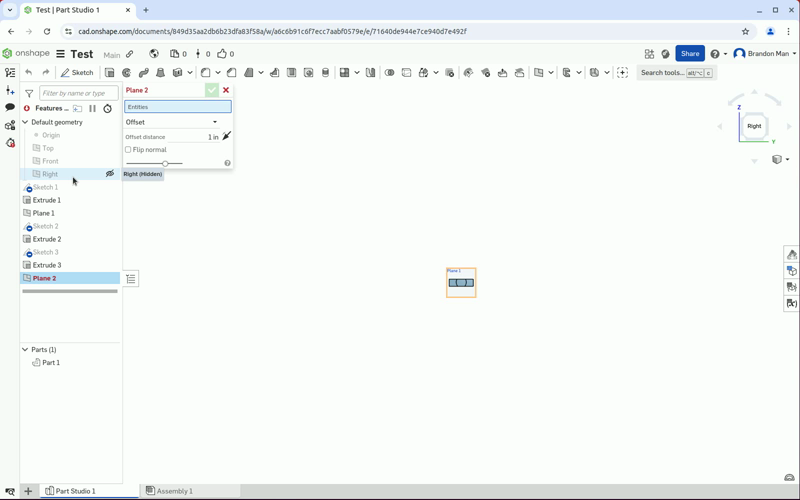
click(73, 176)
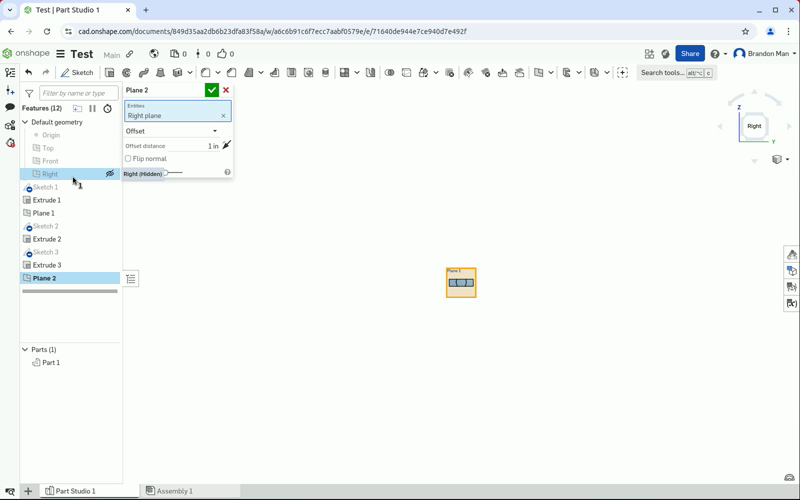
key(tab, 2)
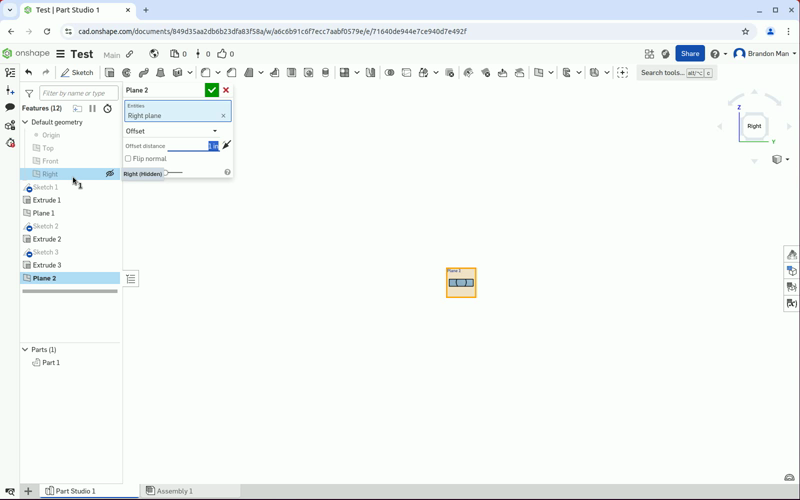
text(23.108)
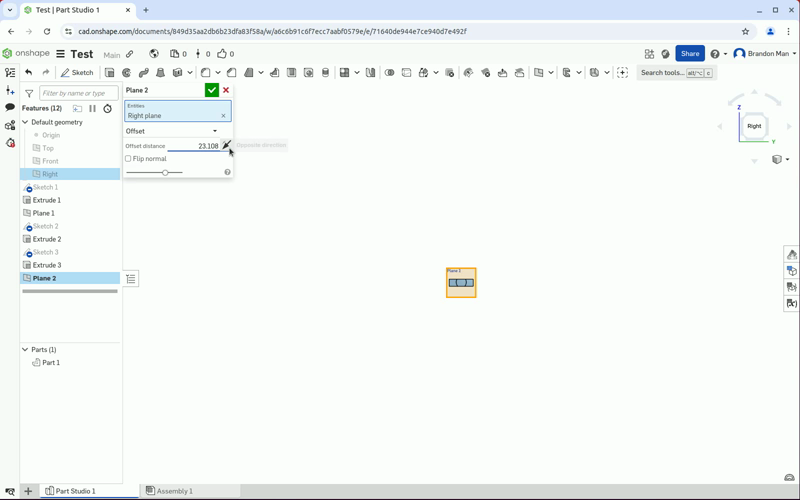
mouse_move(229, 147)
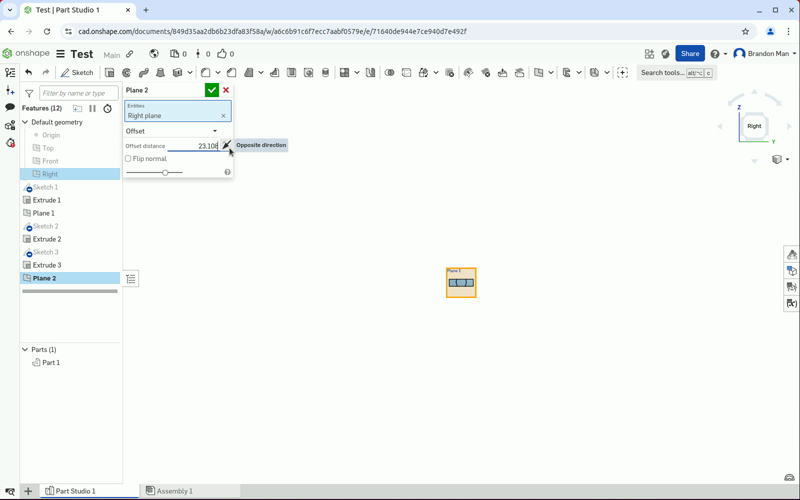
click(229, 147)
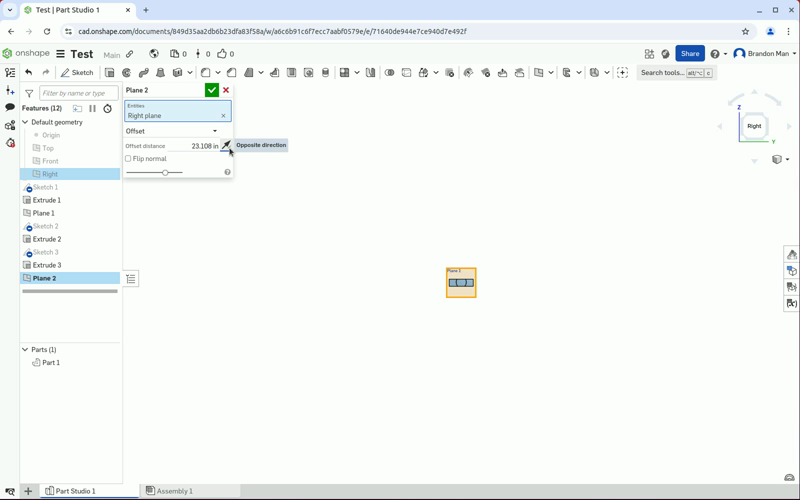
key(enter, 2)
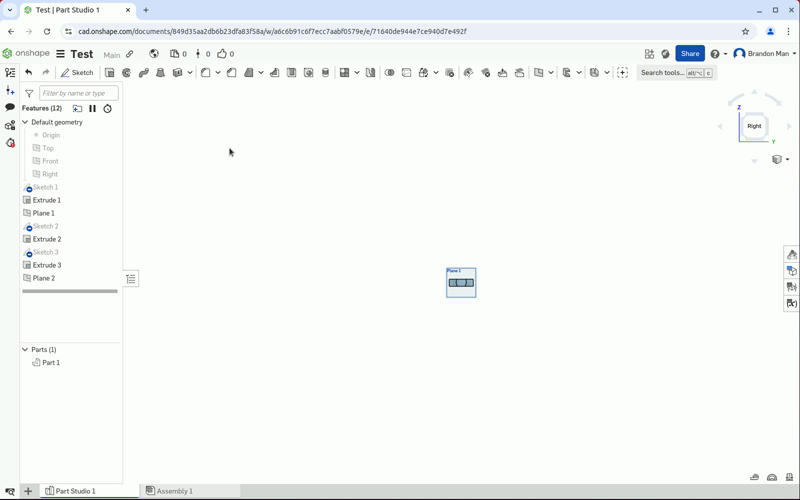
key(shift+s)
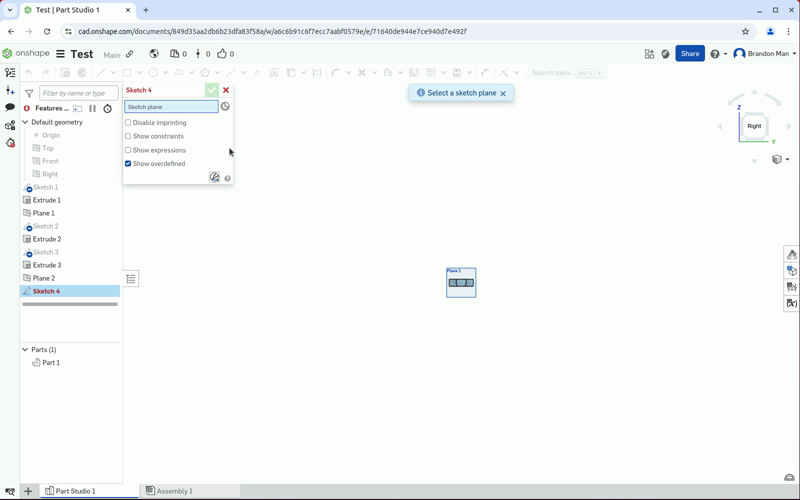
mouse_move(73, 280)
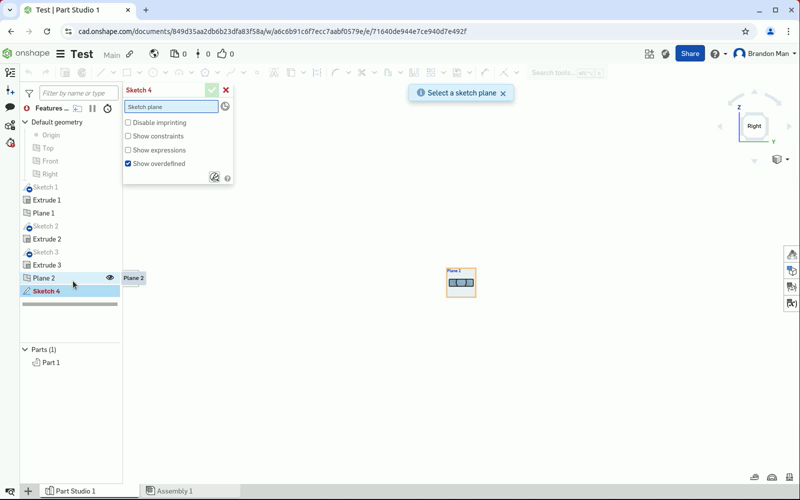
click(73, 280)
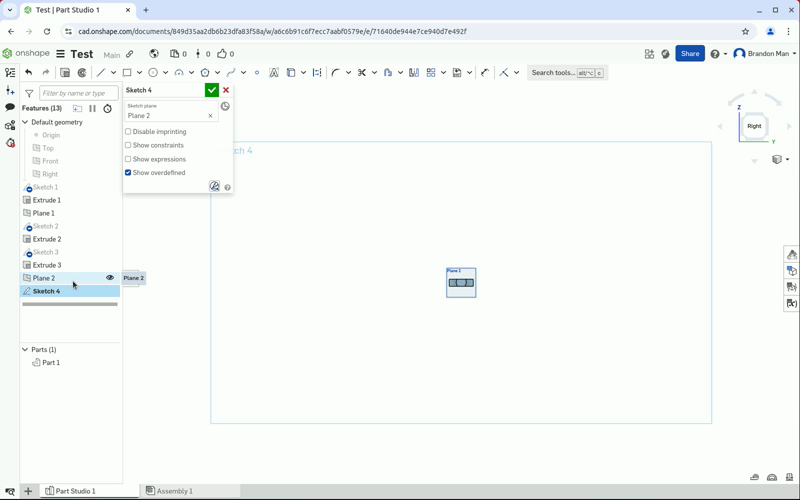
mouse_move(73, 352)
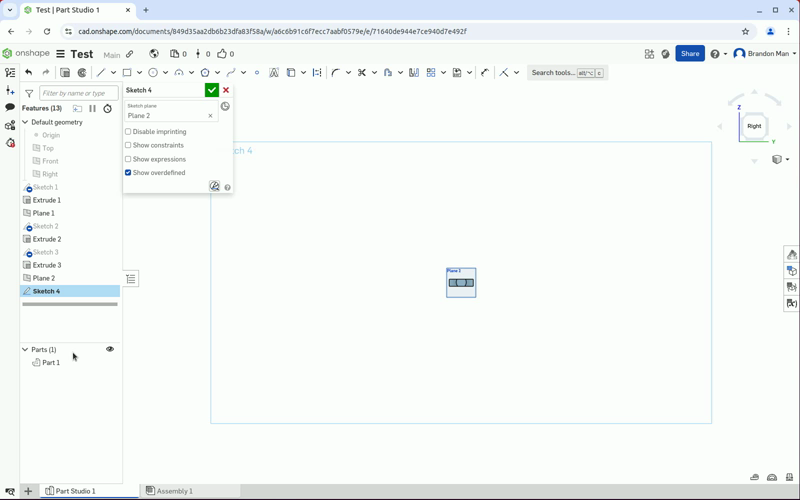
key(y)
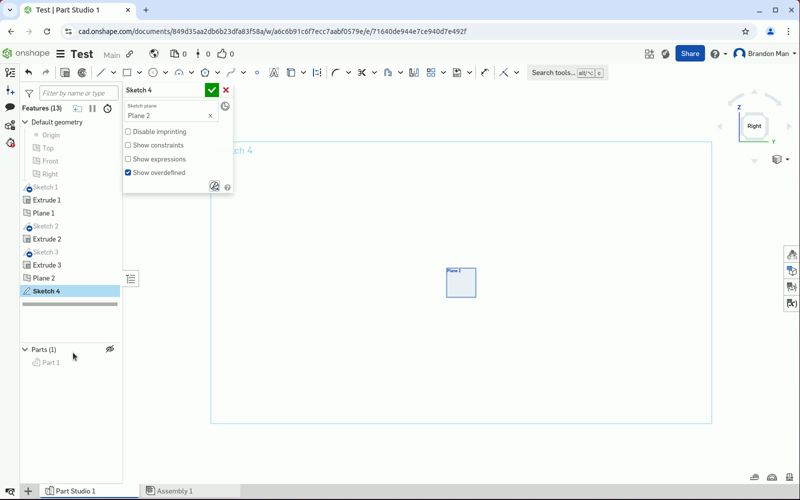
key(l)
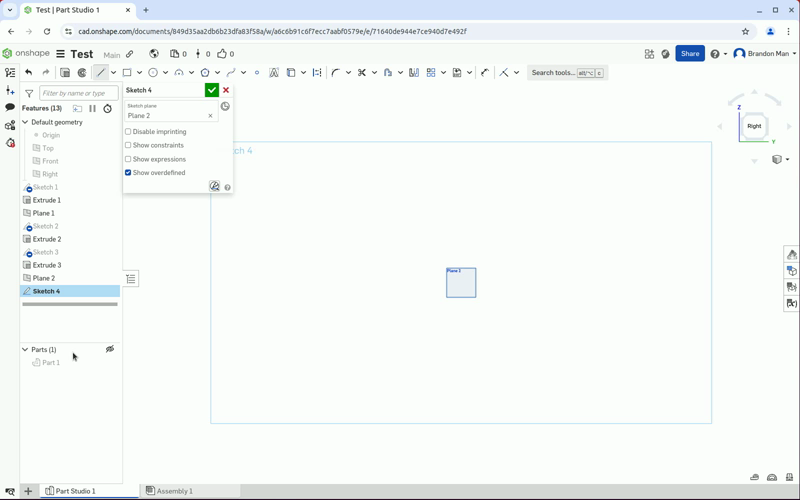
key_down(shift)
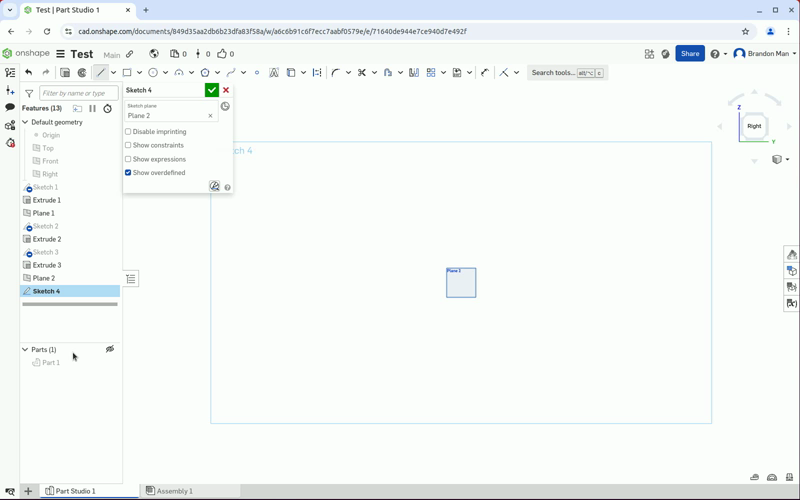
mouse_move(464, 286)
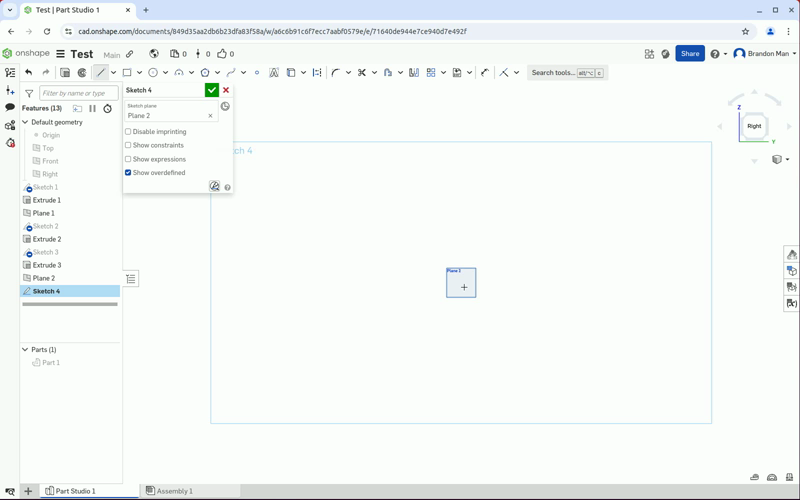
click(464, 286)
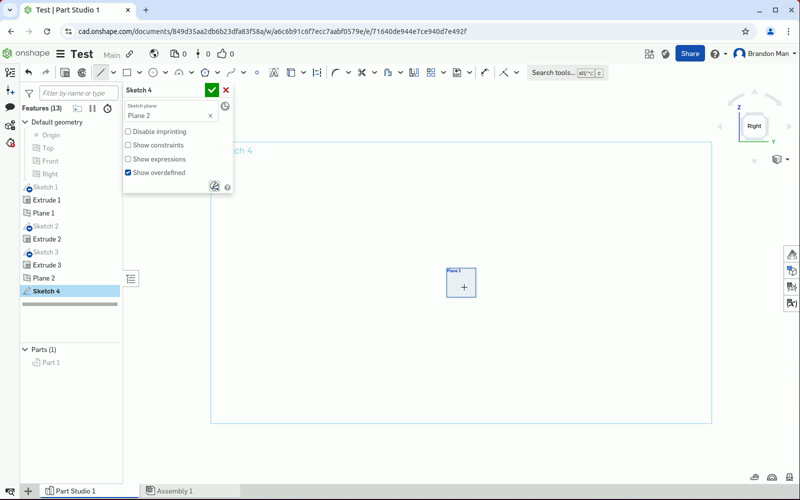
key_up(shift)
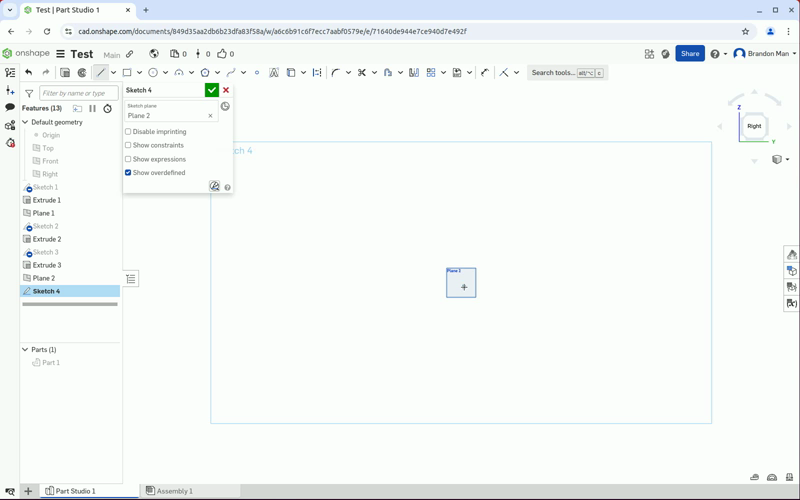
key_down(shift)
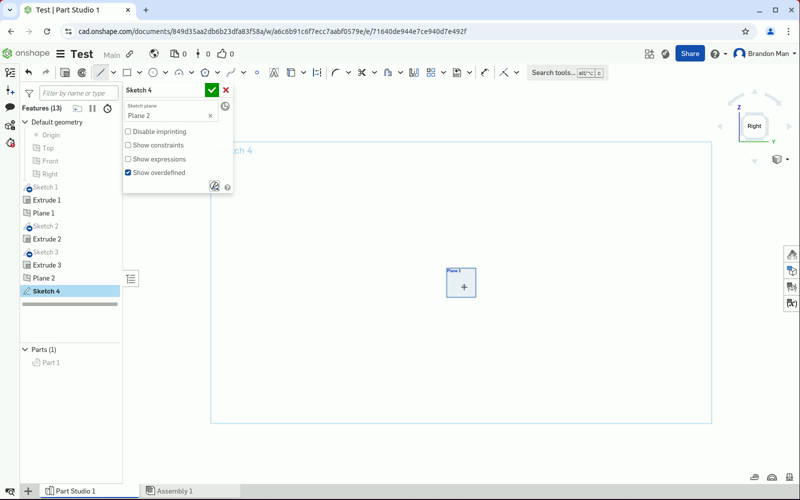
mouse_move(494, 286)
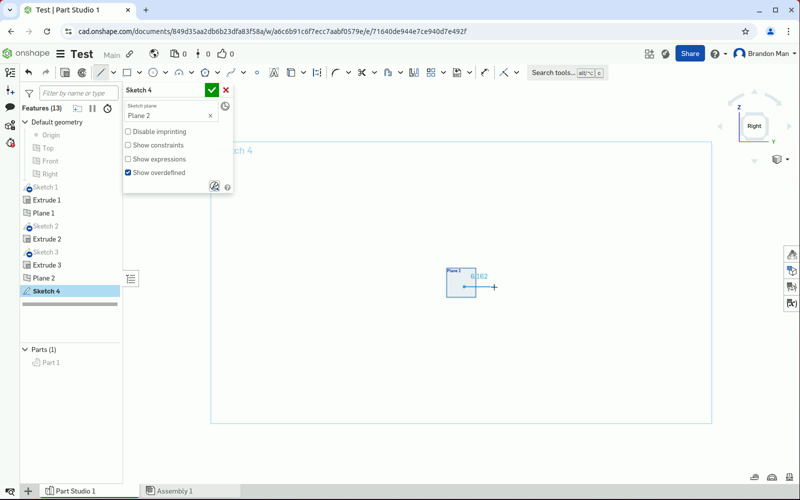
mouse_move(473, 286)
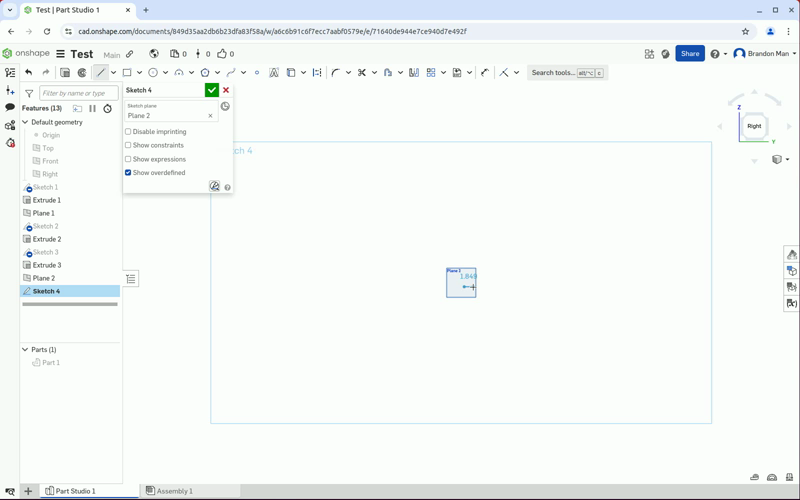
click(473, 286)
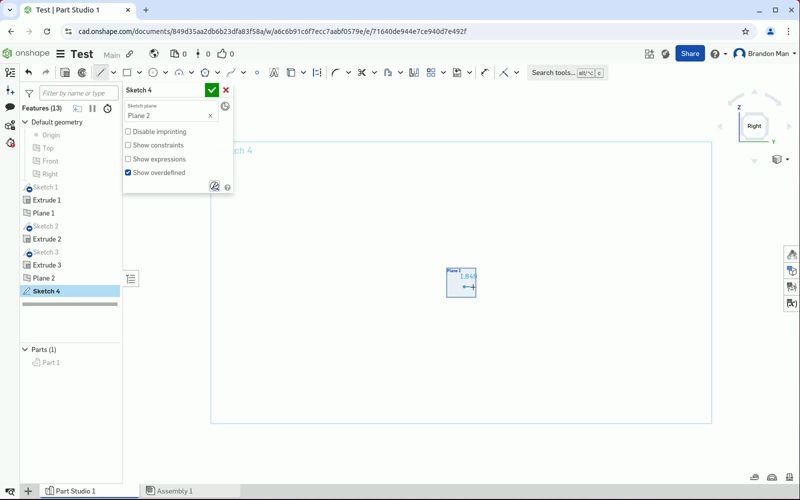
key_up(shift)
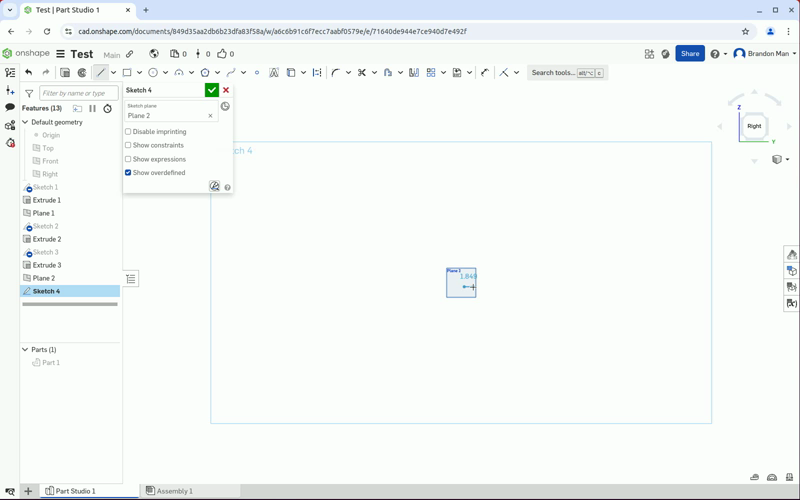
key_down(shift)
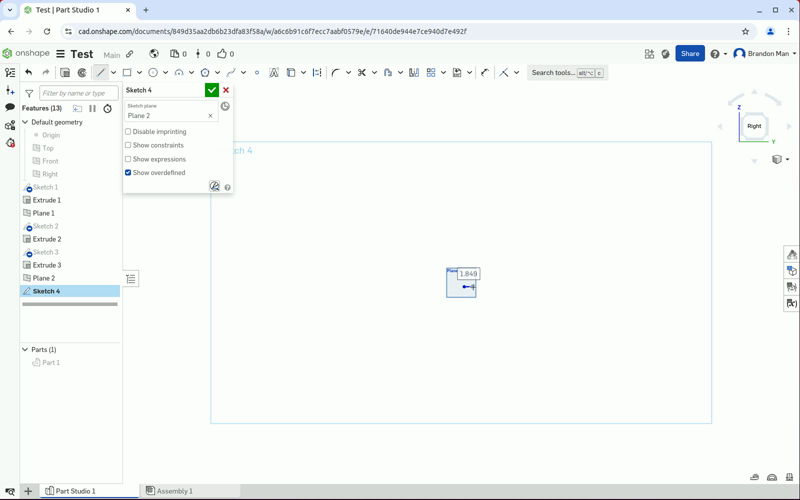
mouse_move(503, 286)
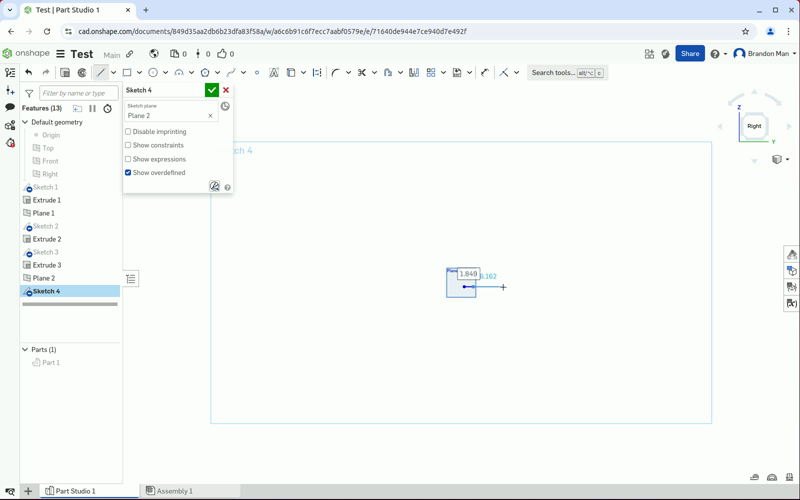
mouse_move(473, 277)
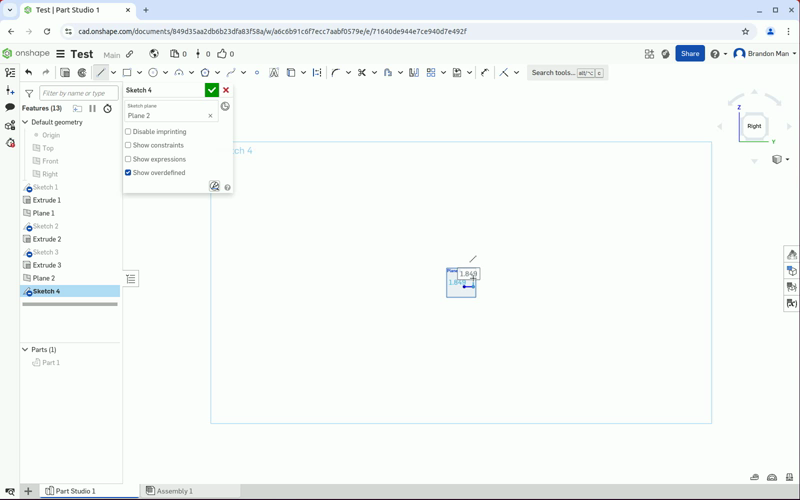
click(473, 277)
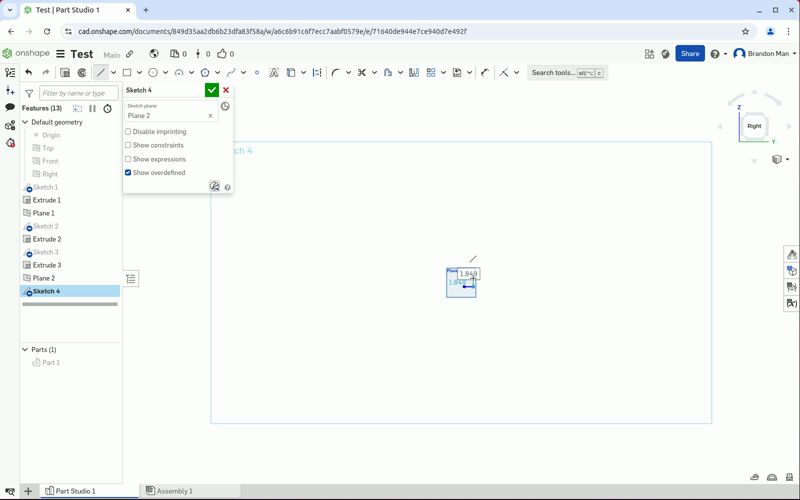
key_up(shift)
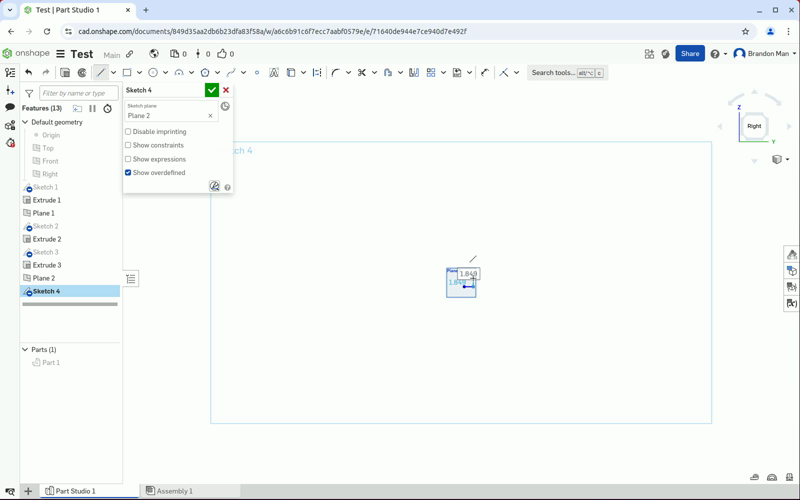
key_down(shift)
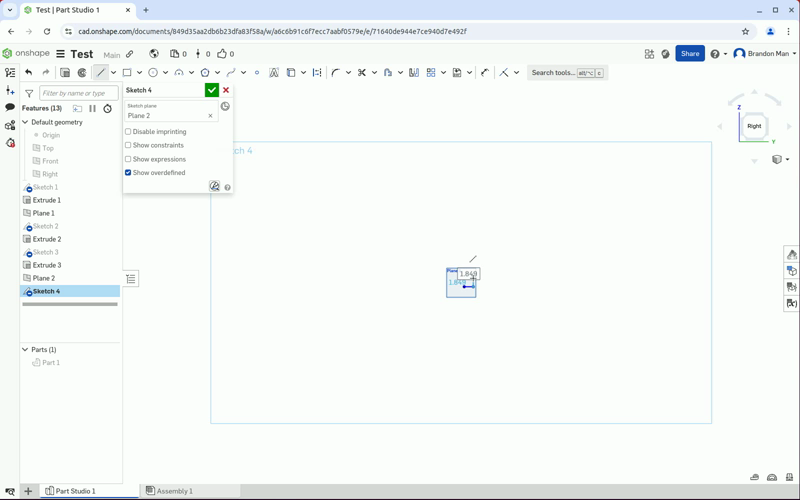
mouse_move(503, 277)
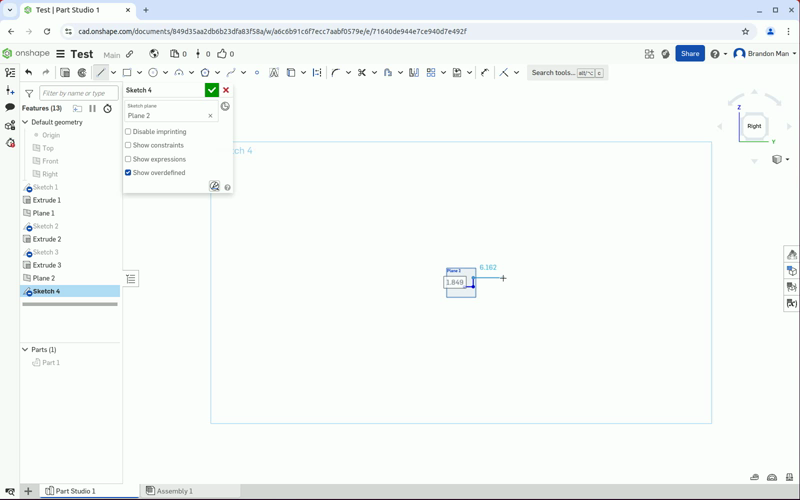
mouse_move(464, 277)
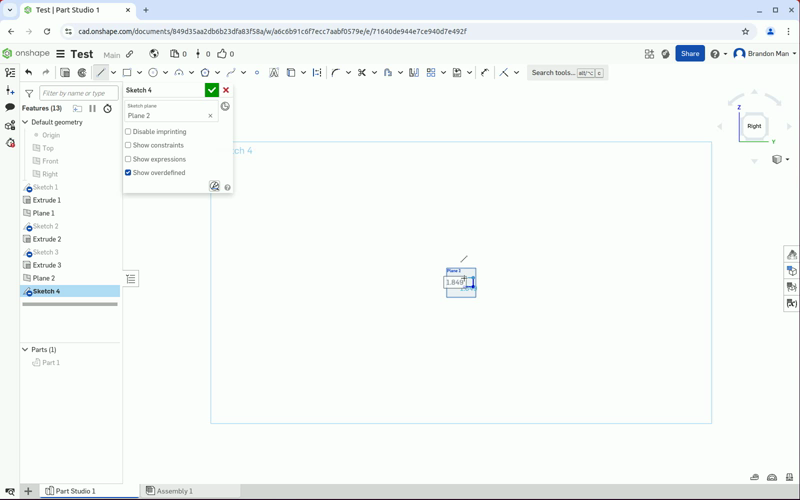
click(464, 277)
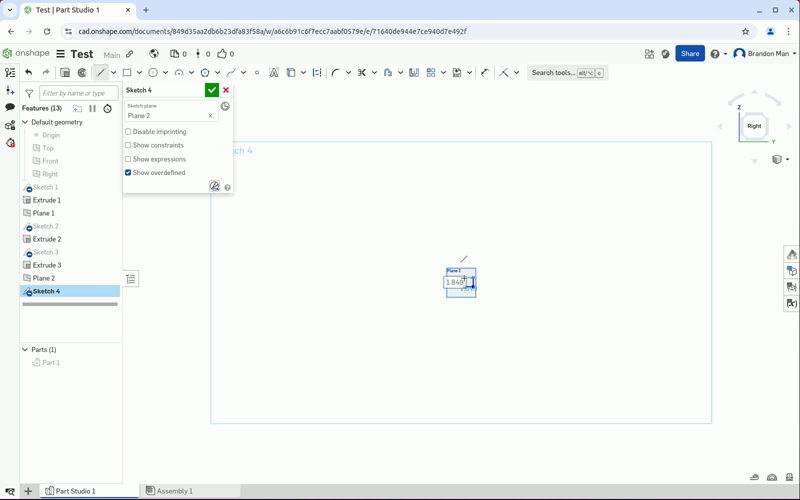
key_up(shift)
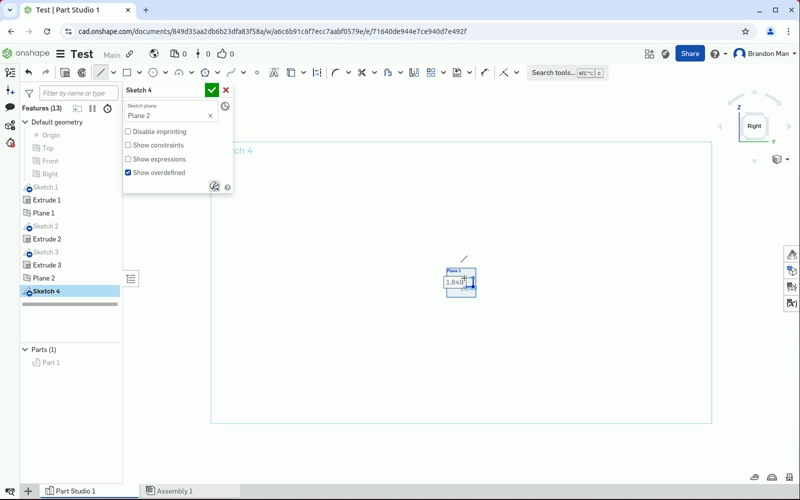
key(esc)
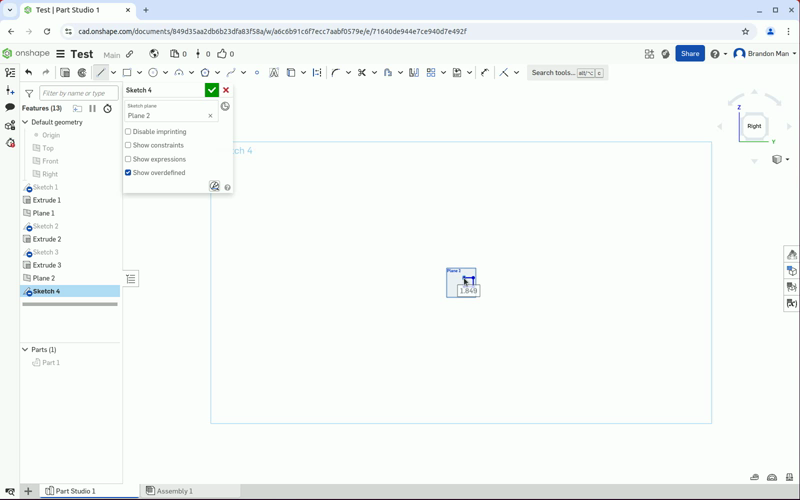
key(a)
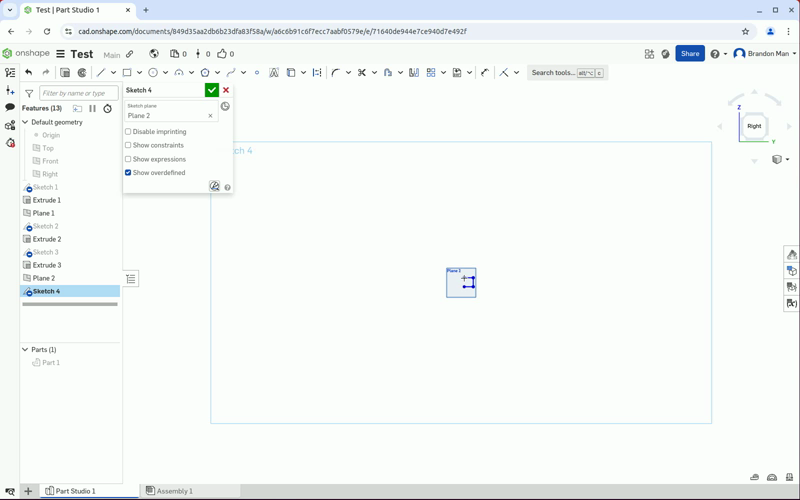
mouse_move(464, 277)
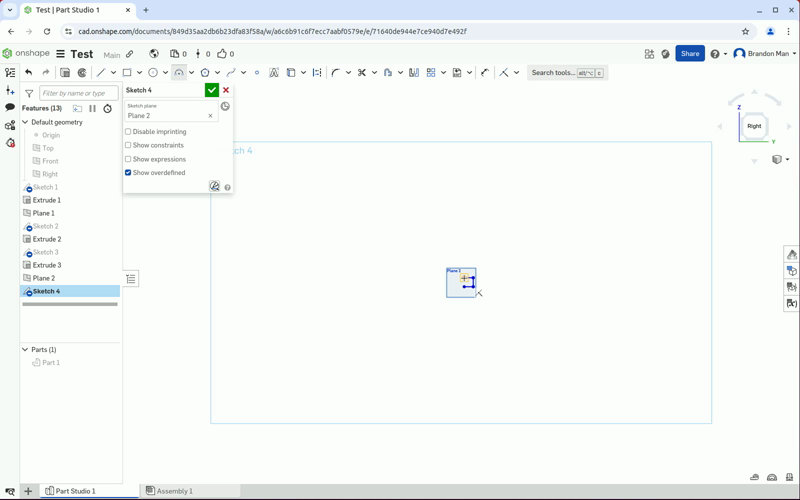
click(464, 277)
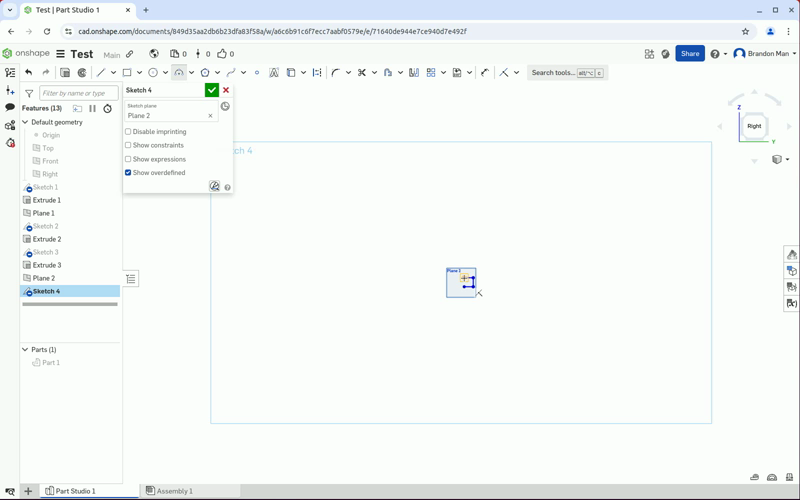
mouse_move(464, 286)
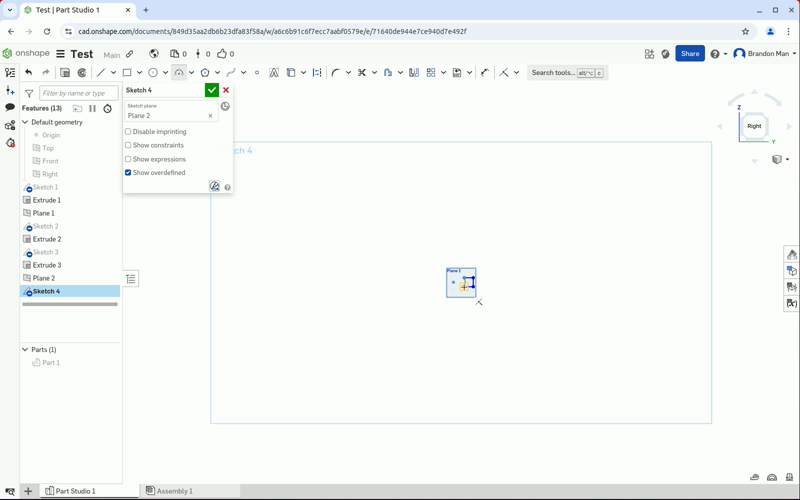
click(464, 286)
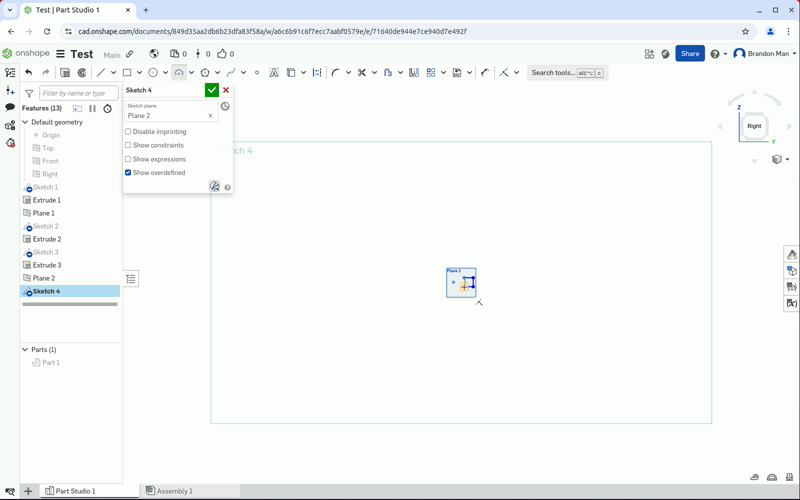
key_down(shift)
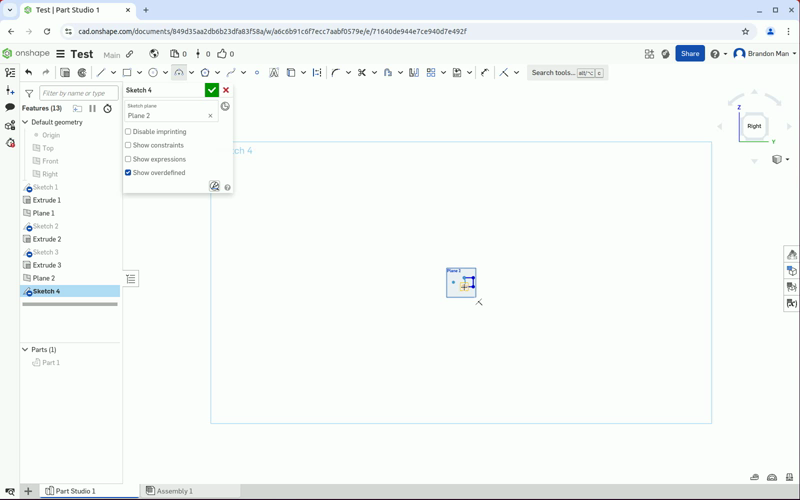
mouse_move(466, 282)
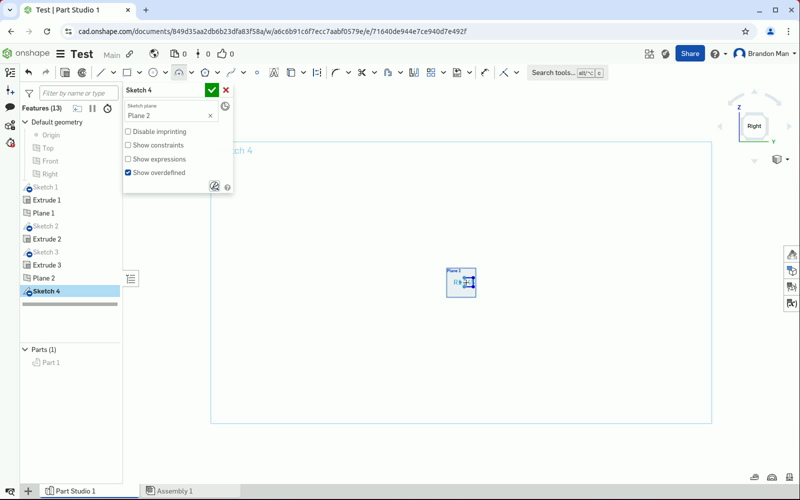
click(466, 282)
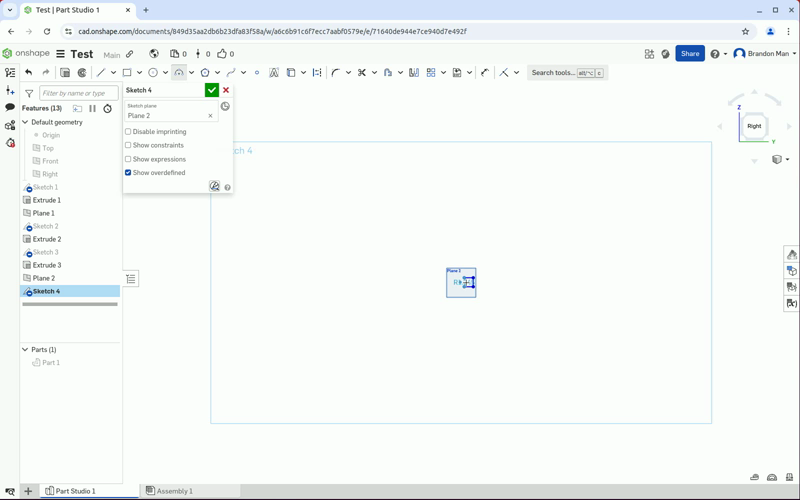
key_up(shift)
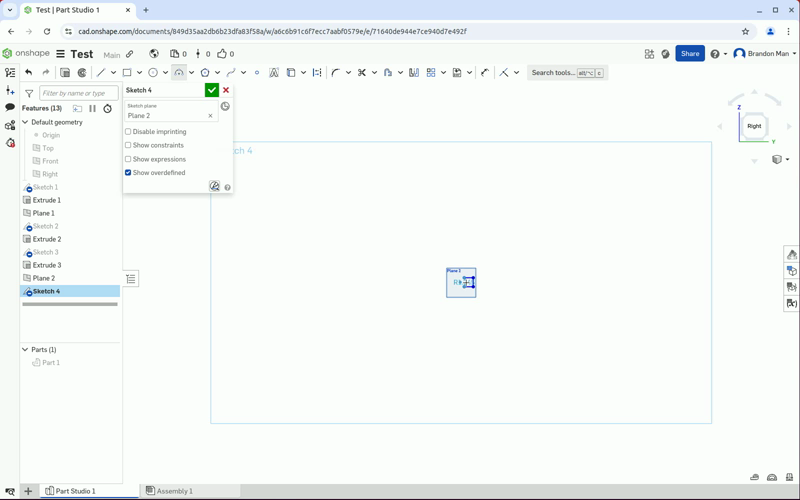
key(esc)
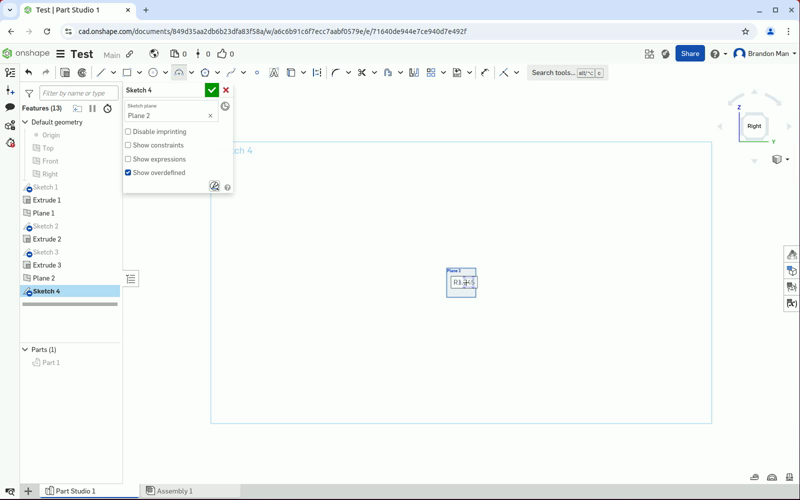
mouse_move(473, 285)
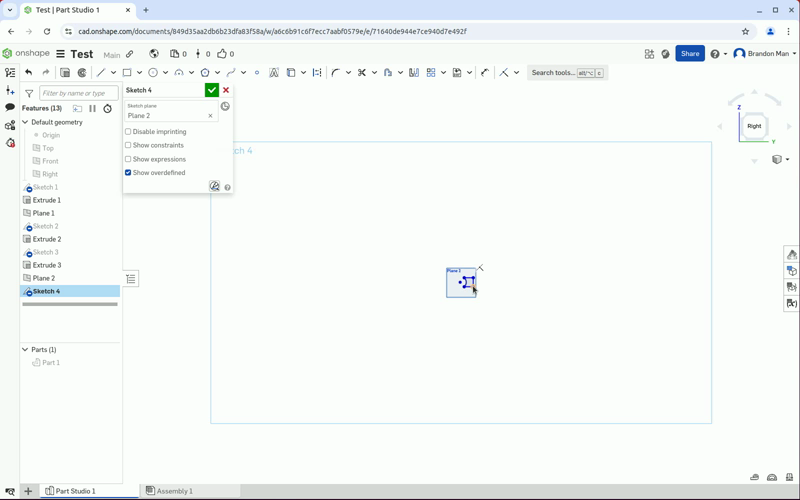
scroll(6)
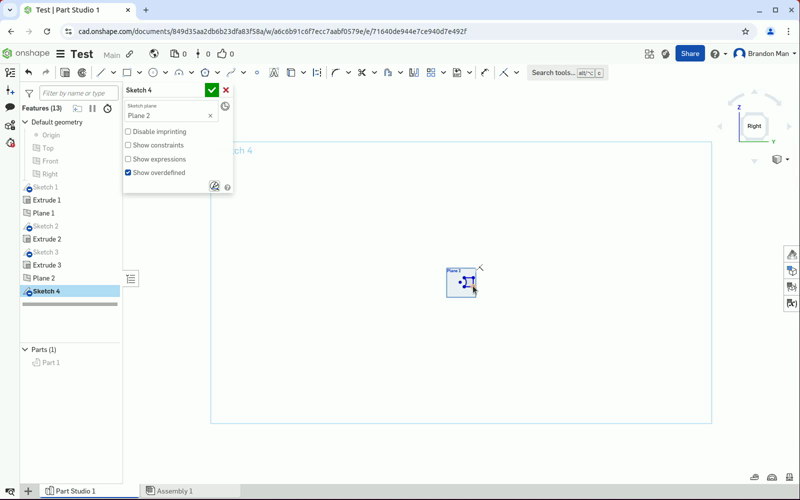
scroll(6)
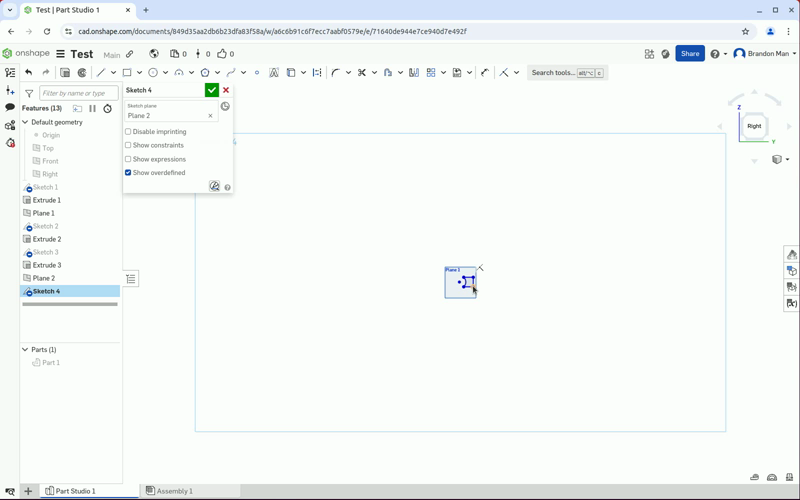
scroll(6)
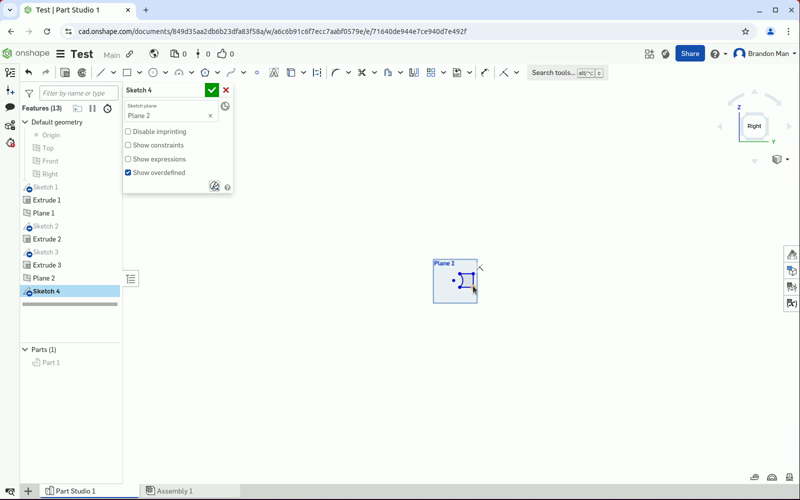
scroll(6)
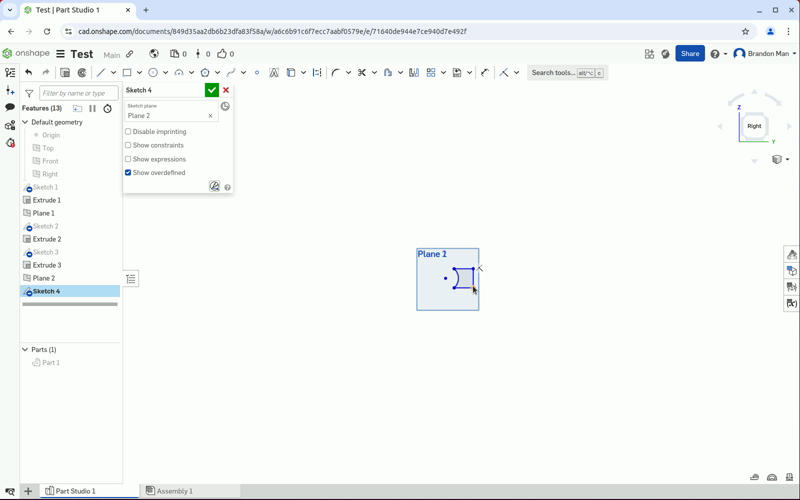
scroll(6)
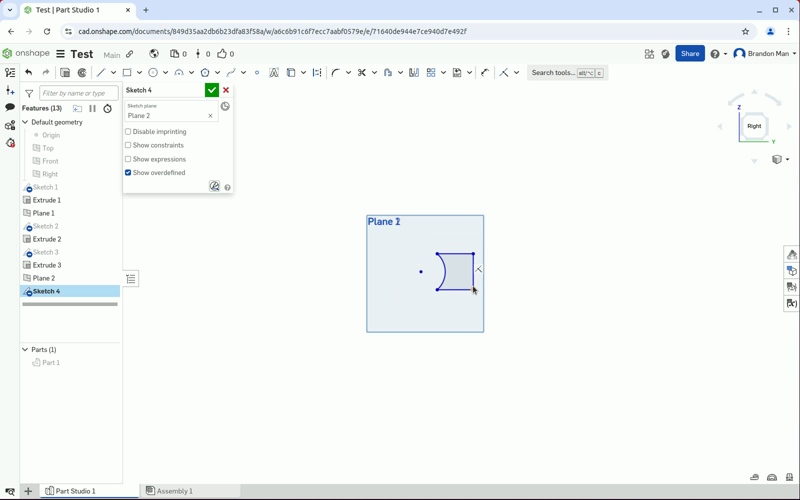
scroll(6)
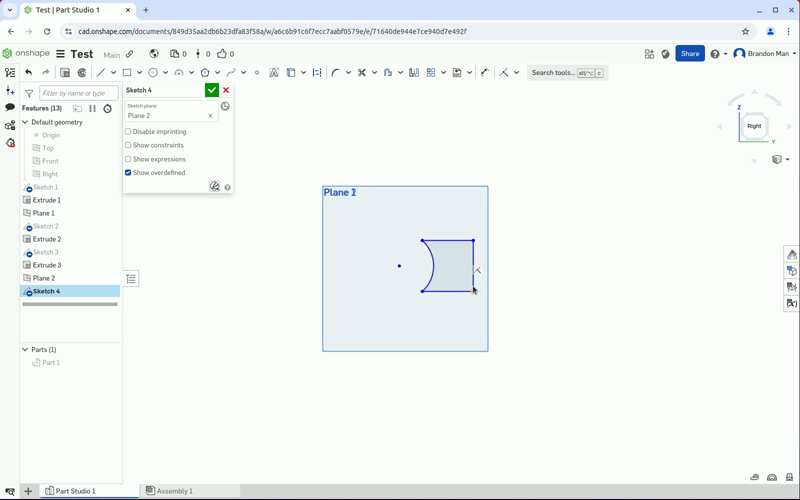
scroll(6)
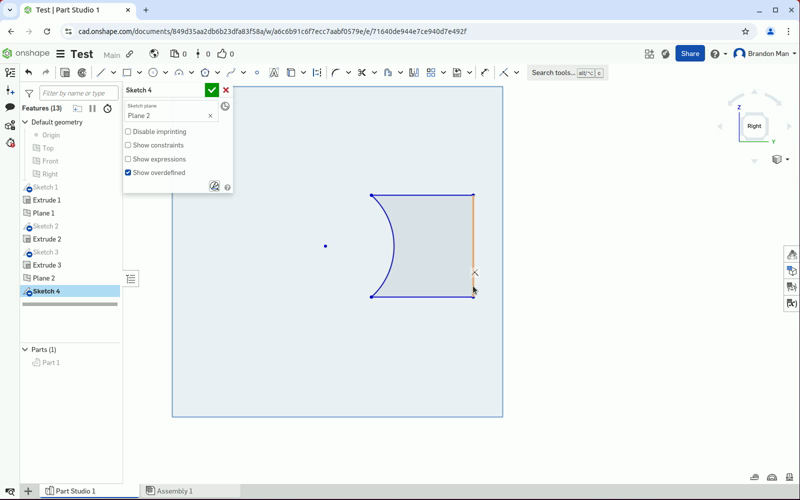
click(473, 285)
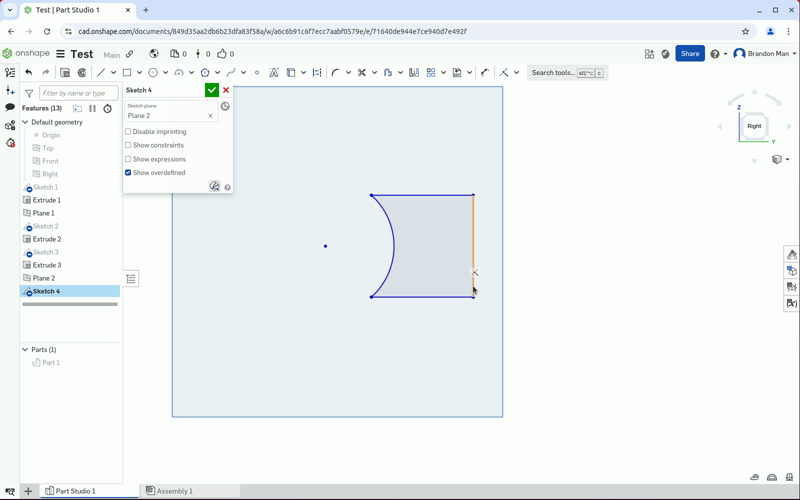
scroll(-6)
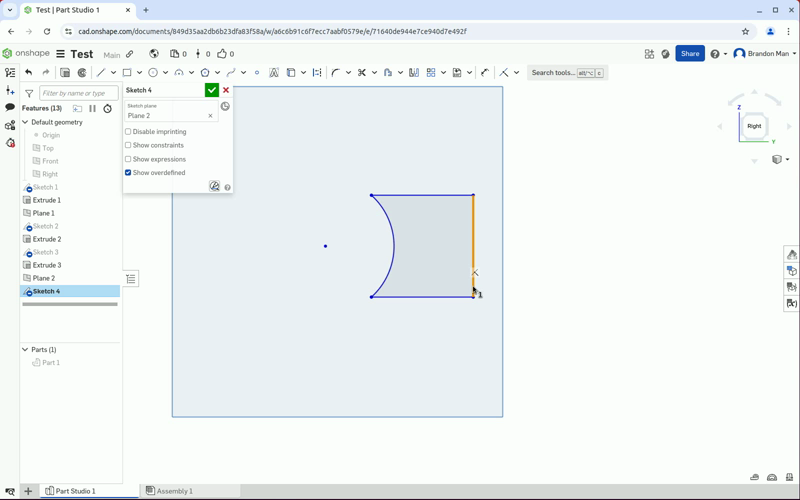
scroll(-6)
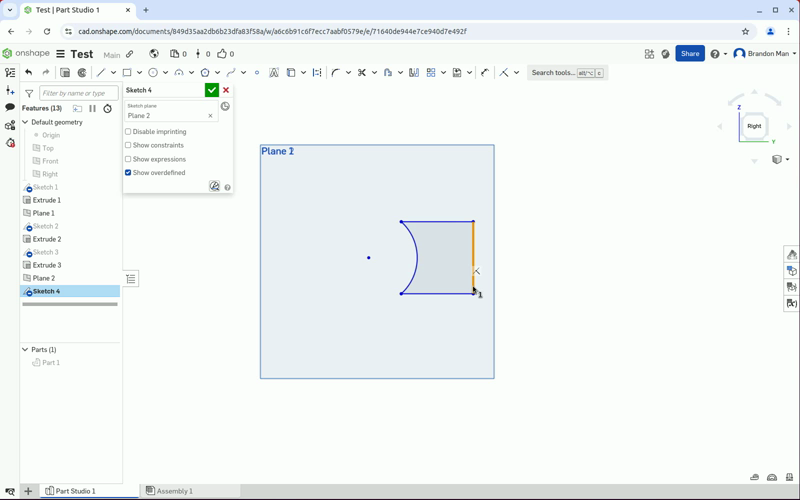
scroll(-6)
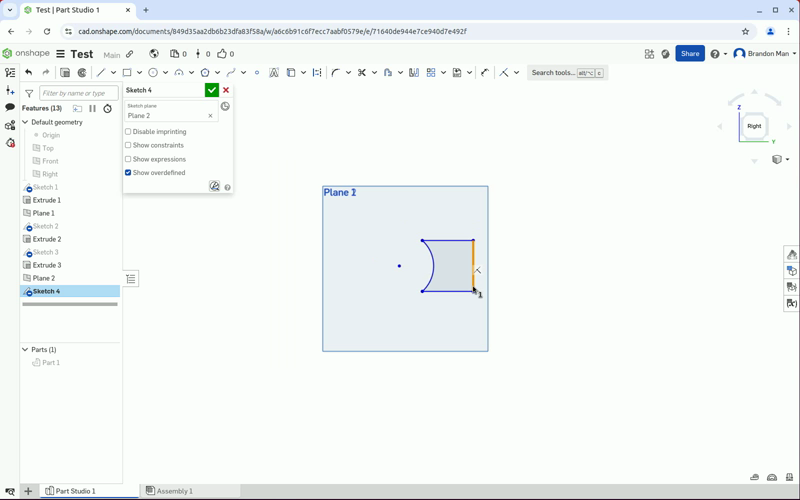
scroll(-6)
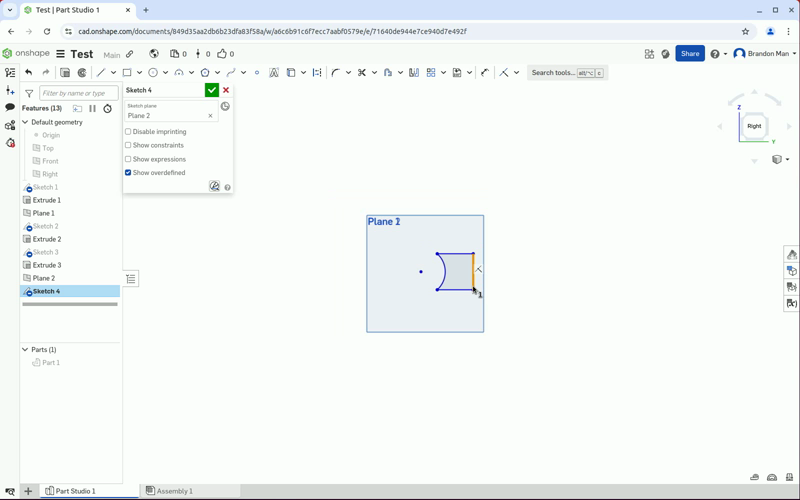
scroll(-6)
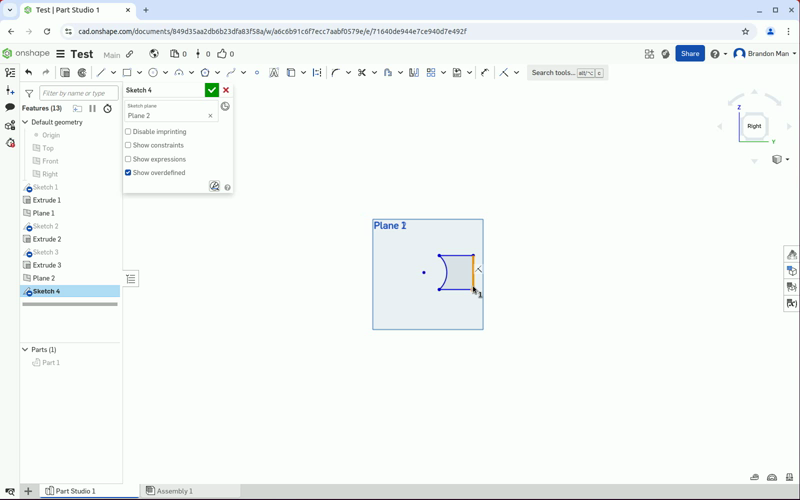
scroll(-6)
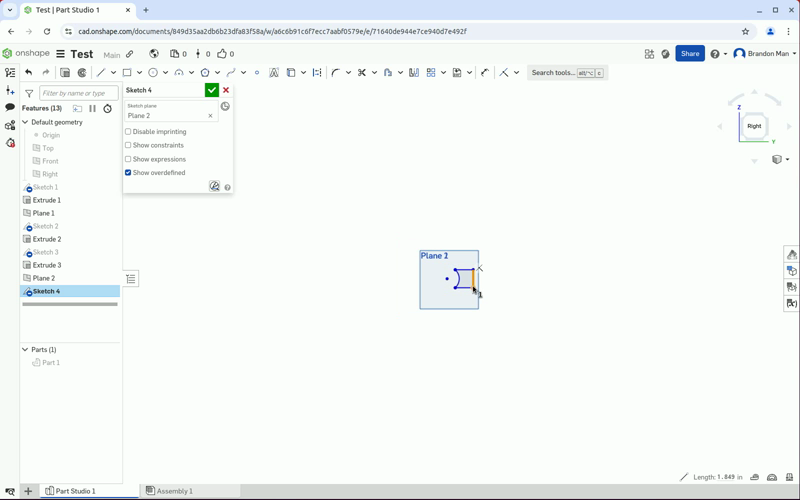
scroll(-6)
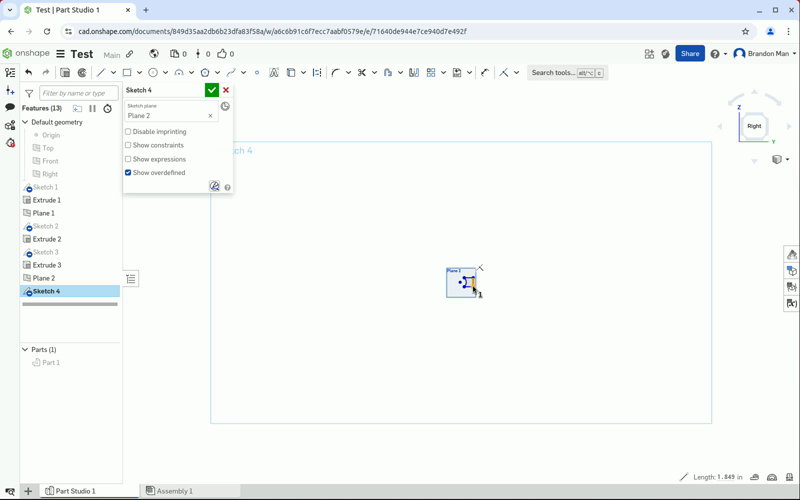
mouse_move(73, 352)
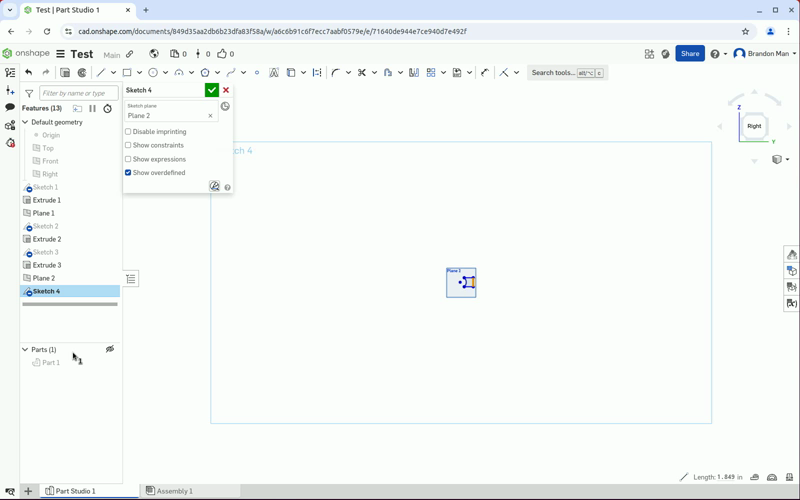
key(shift+y)
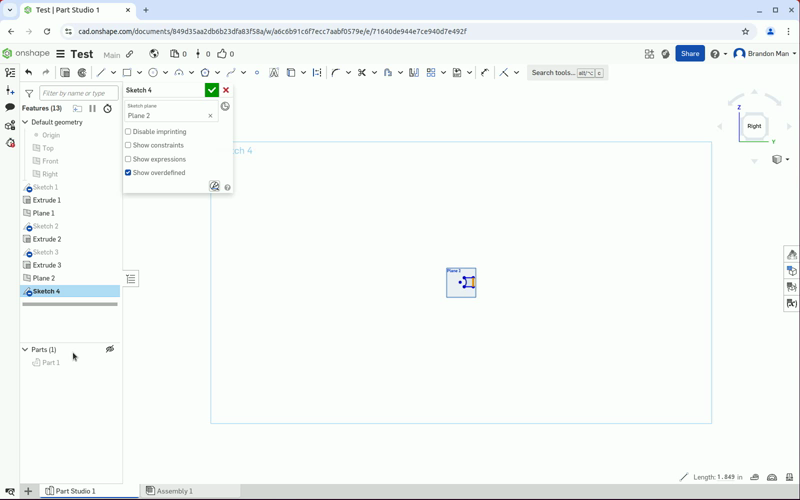
key(shift+e)
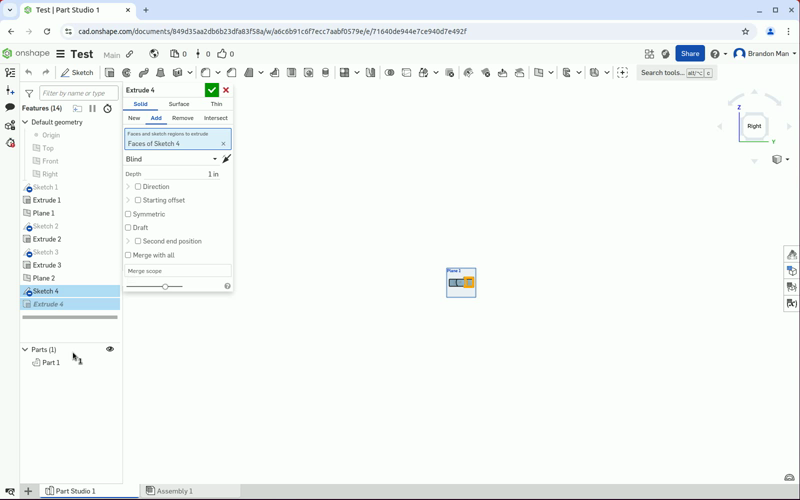
mouse_move(143, 106)
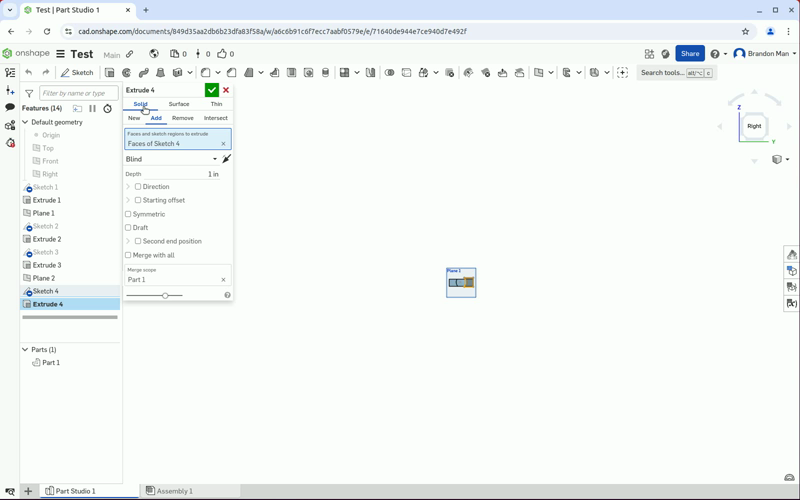
click(143, 106)
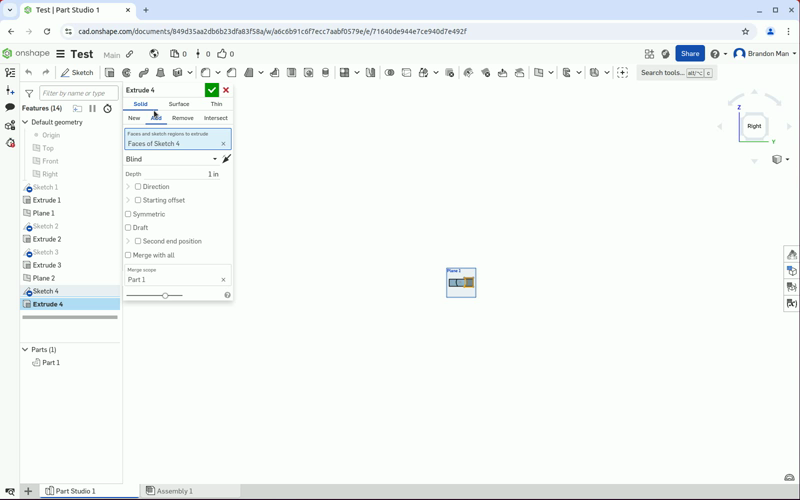
mouse_move(186, 120)
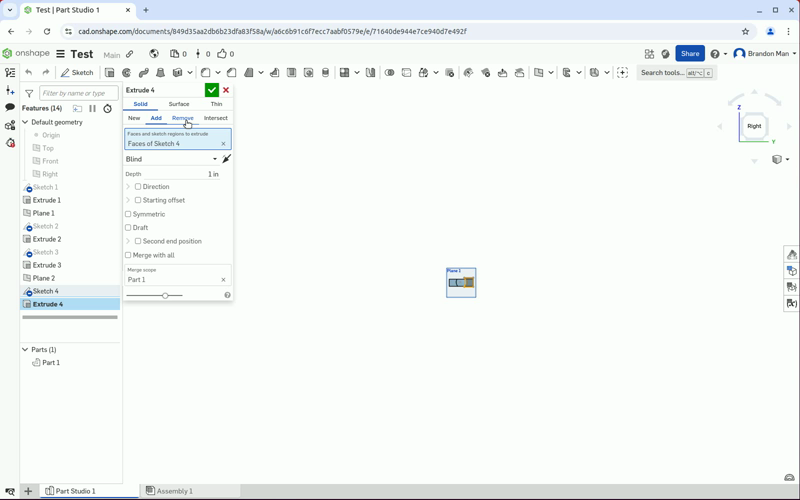
click(186, 120)
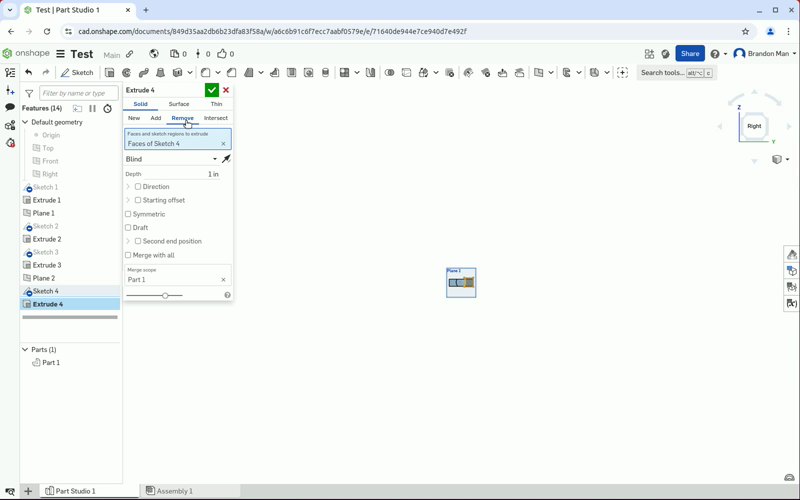
key(tab, 4)
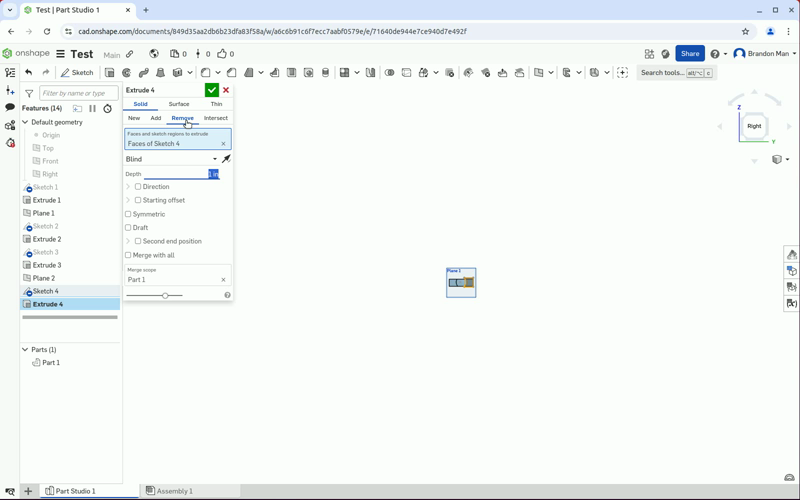
text(2.166)
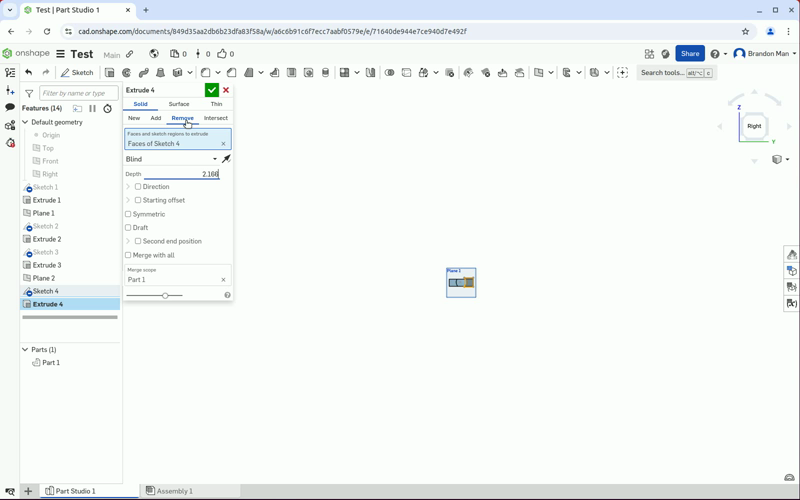
key(tab, 6)
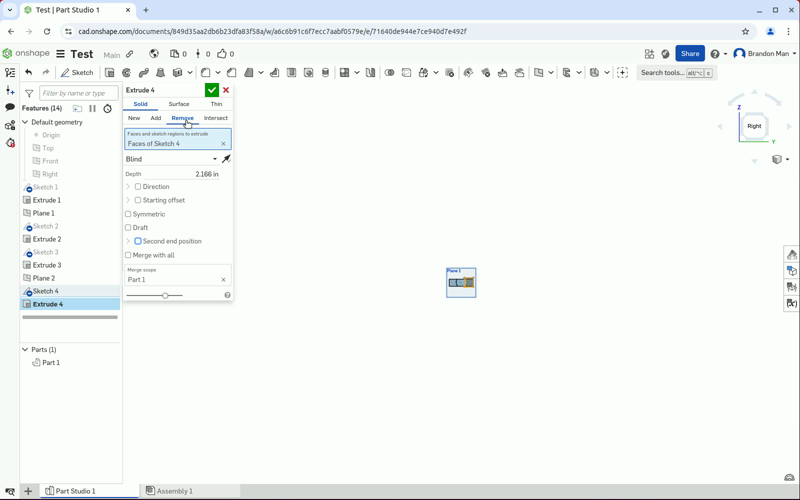
key(space)
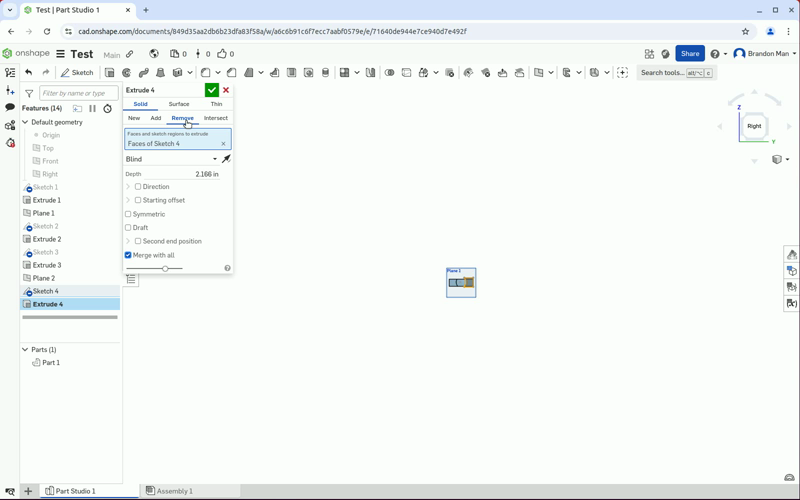
key(enter)
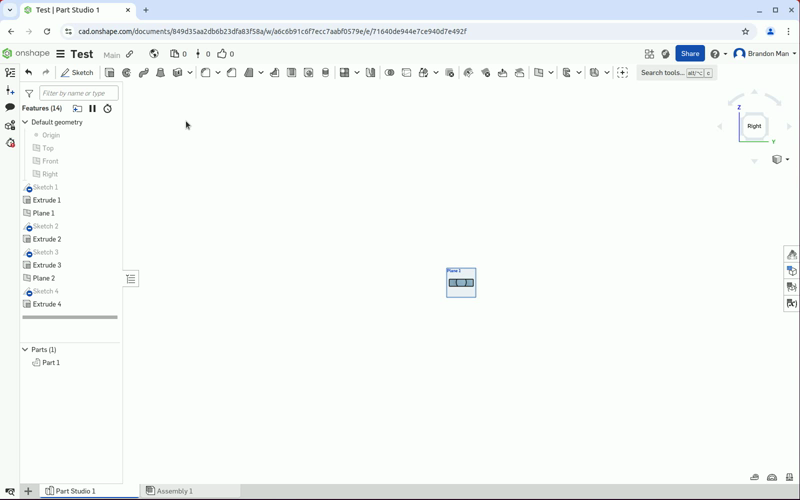
key(shift+h)
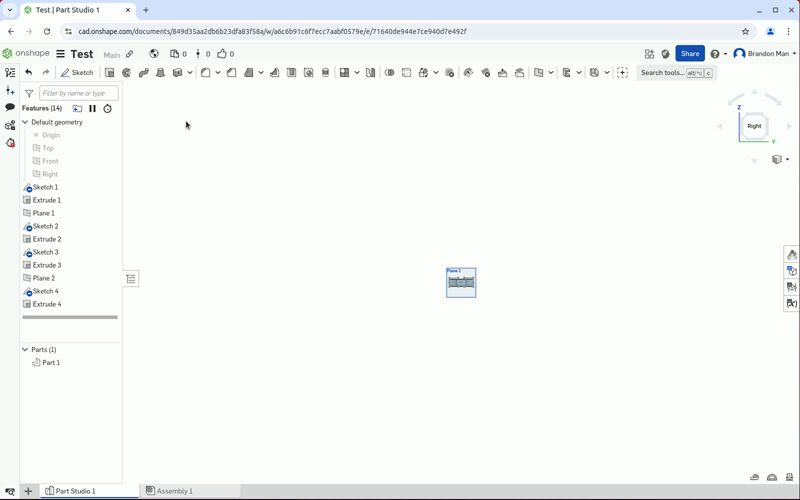
key(shift+h)
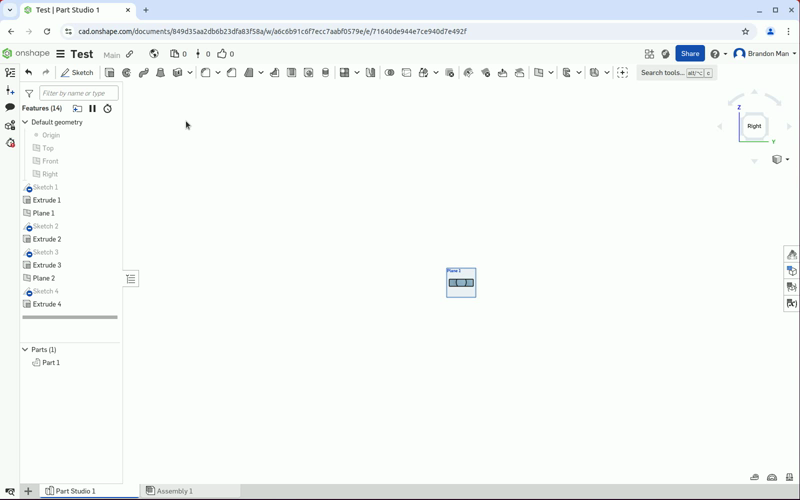
mouse_move(73, 189)
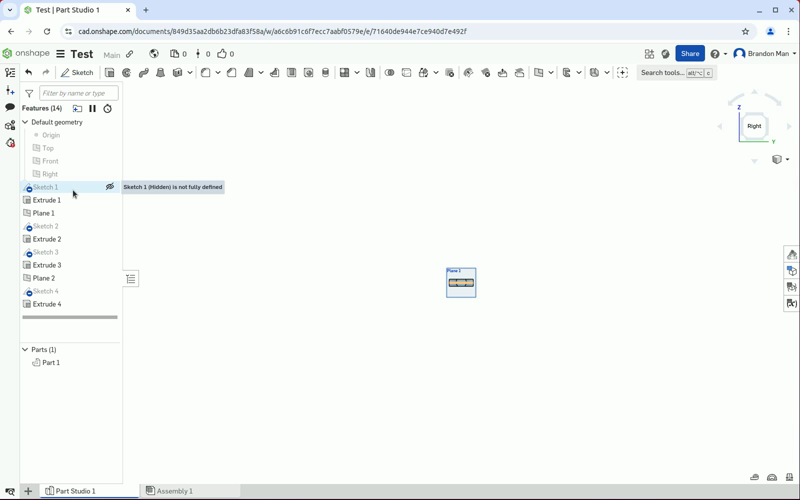
click(73, 189)
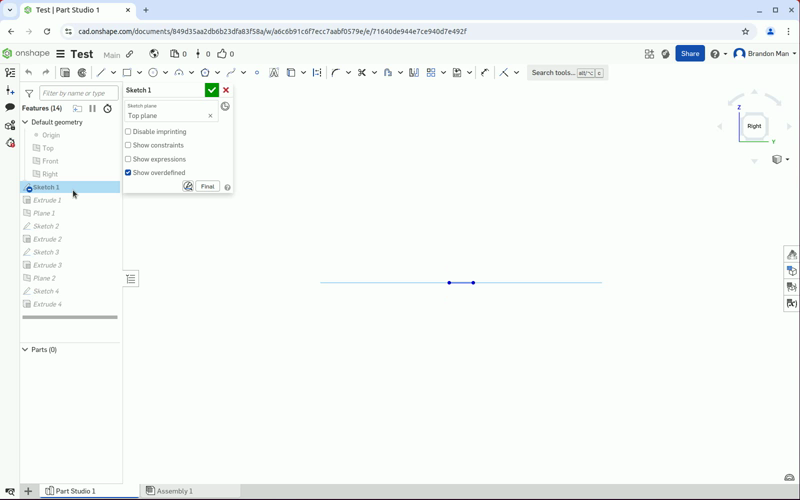
mouse_move(229, 92)
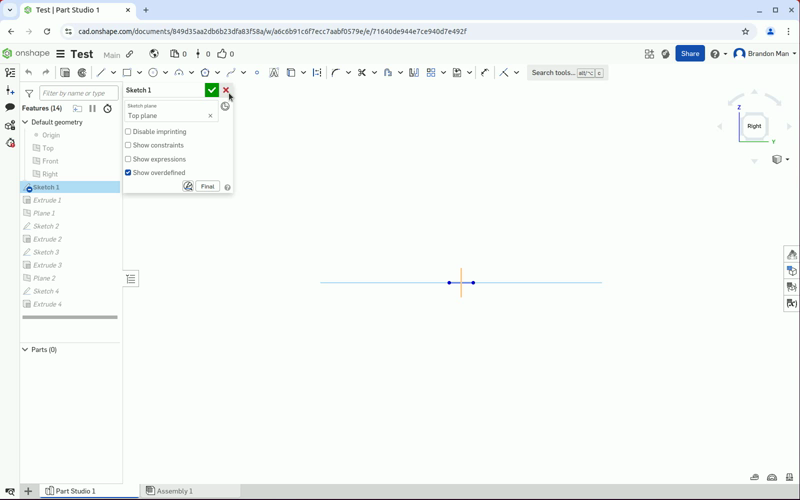
click(229, 92)
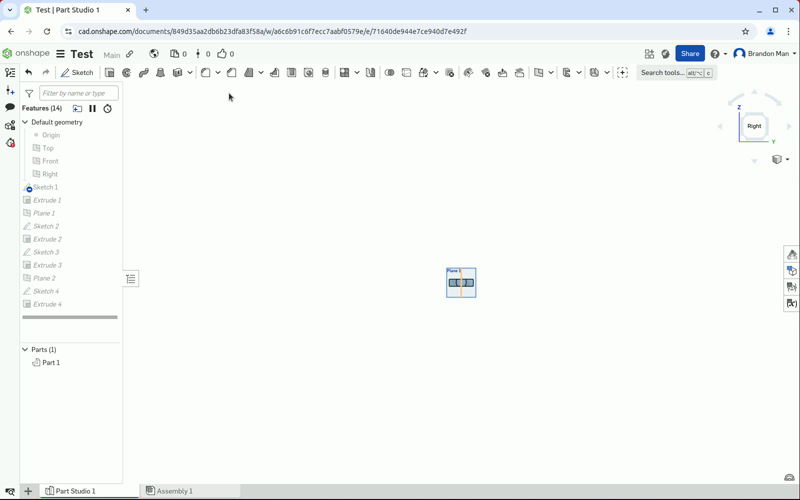
key(shift+s)
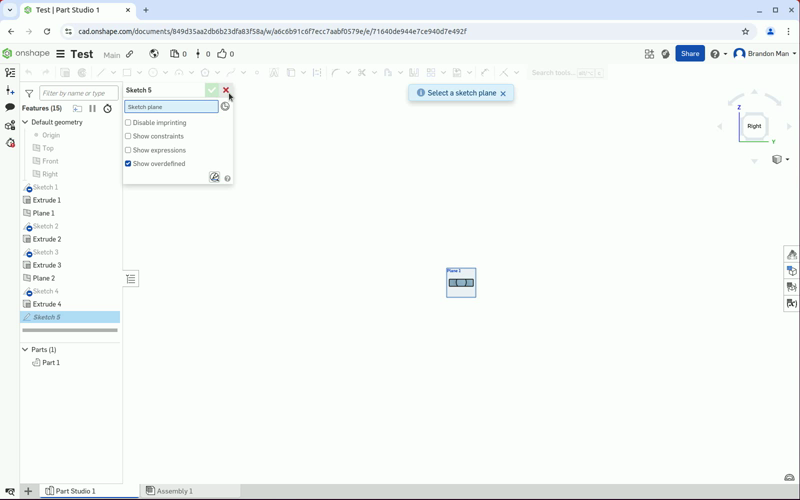
mouse_move(73, 280)
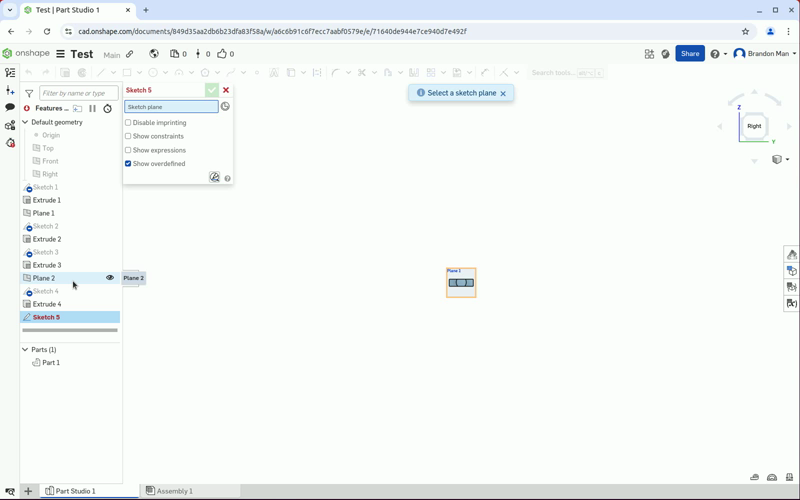
click(73, 280)
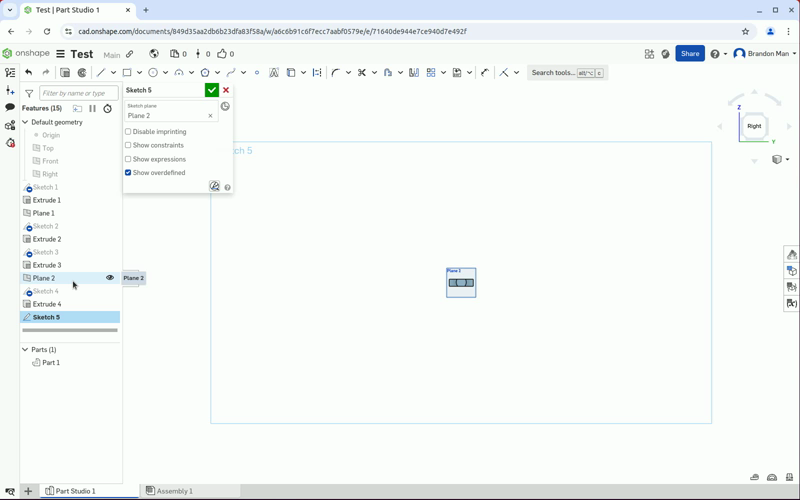
mouse_move(73, 352)
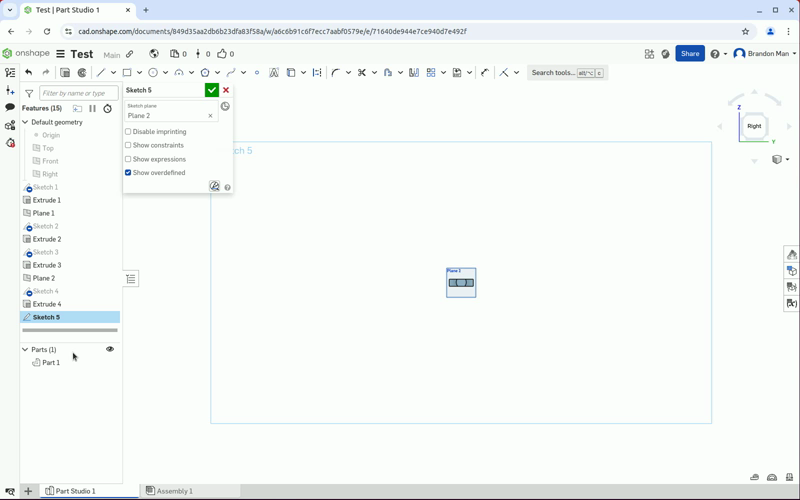
key(y)
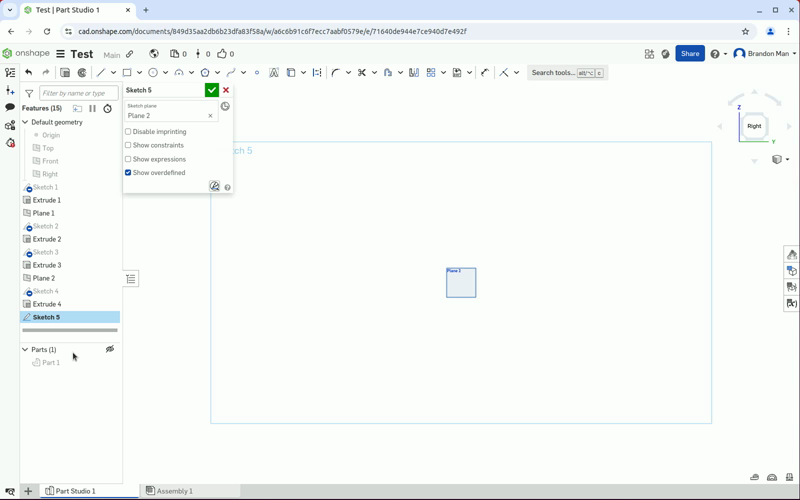
key(l)
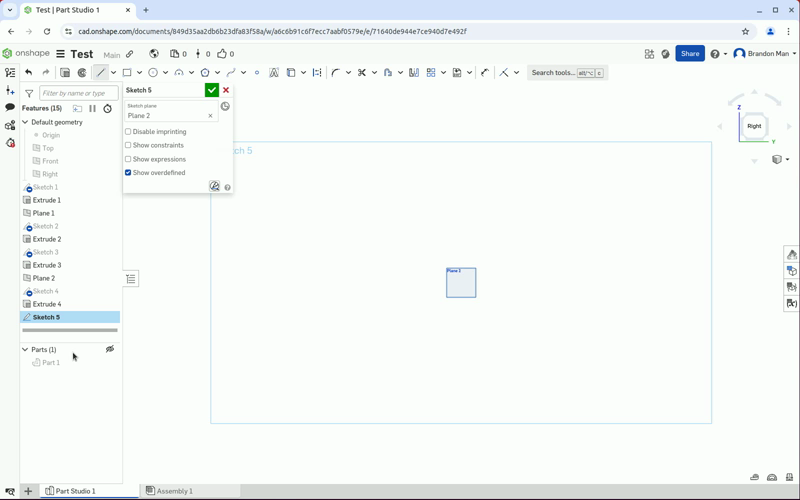
key_down(shift)
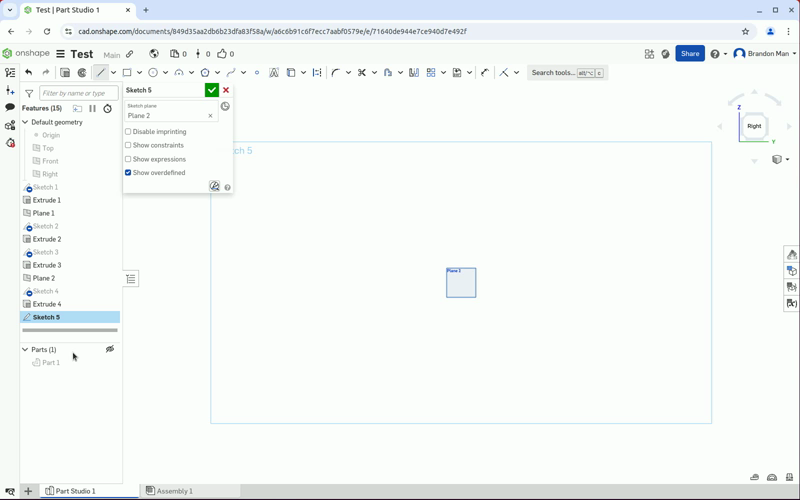
mouse_move(449, 286)
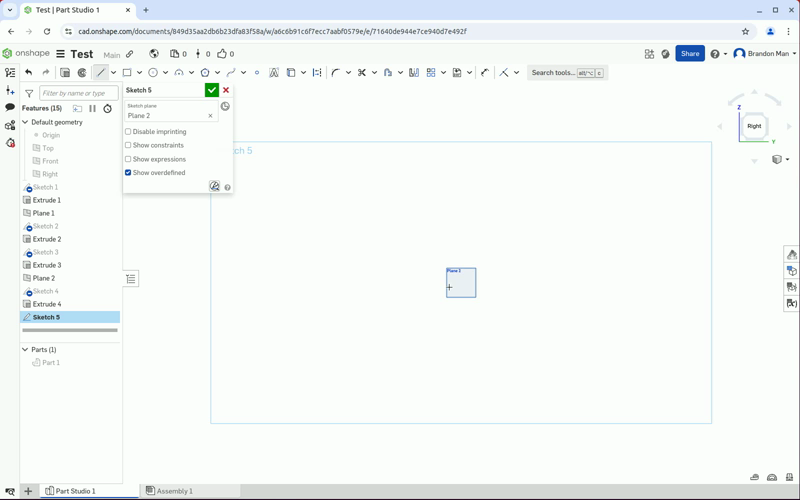
click(449, 286)
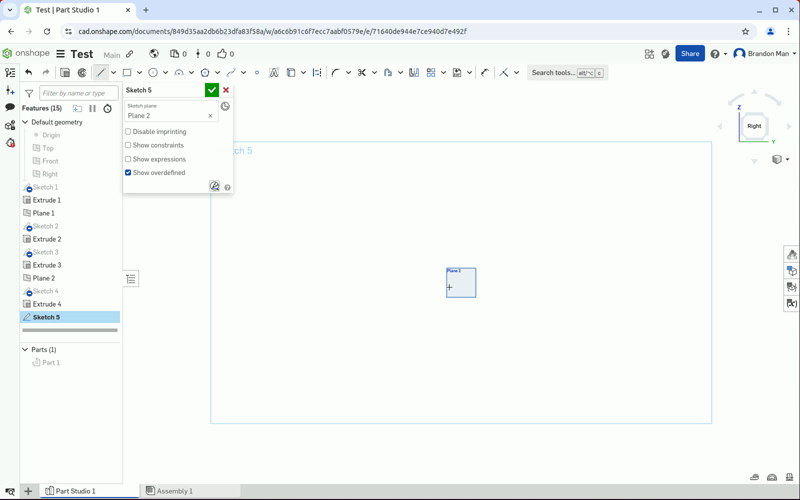
key_up(shift)
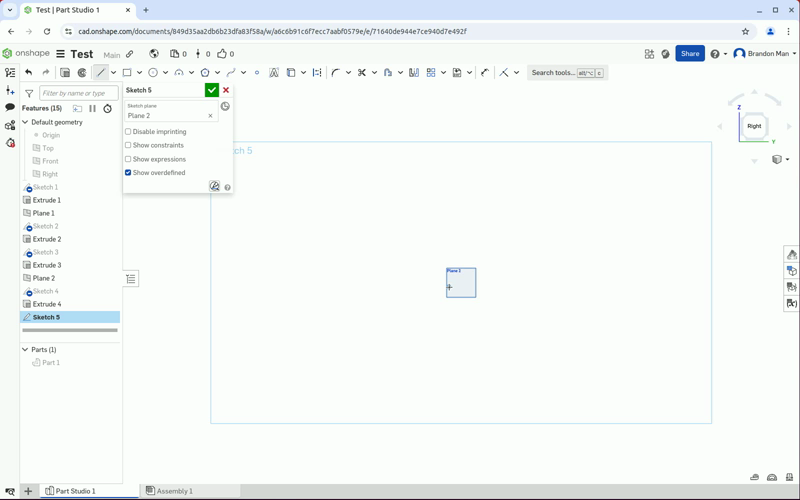
key_down(shift)
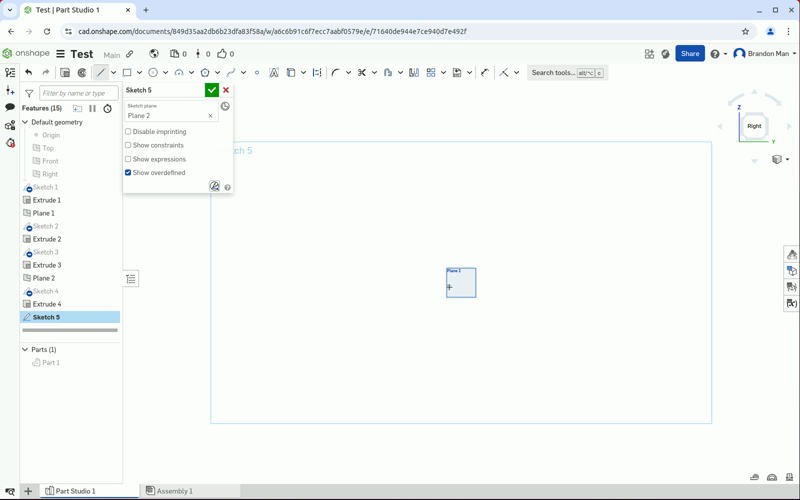
mouse_move(479, 286)
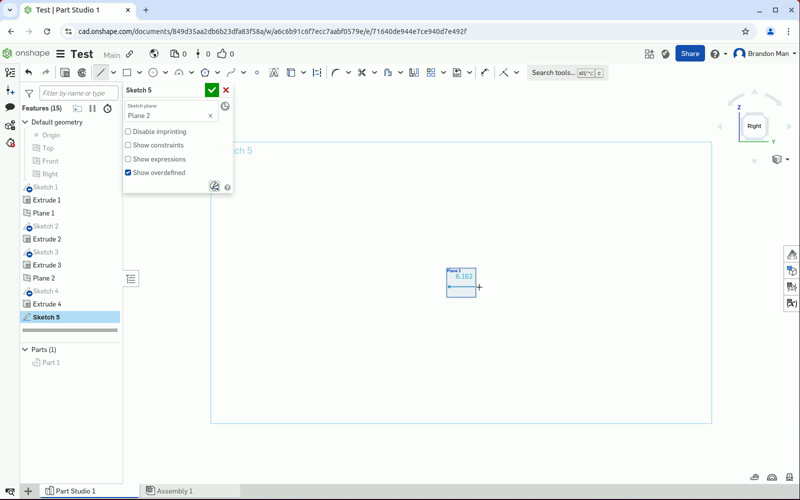
mouse_move(458, 286)
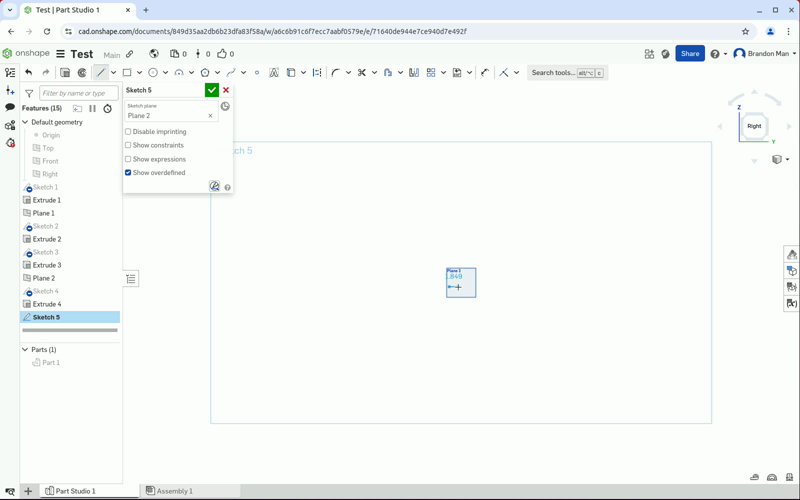
click(458, 286)
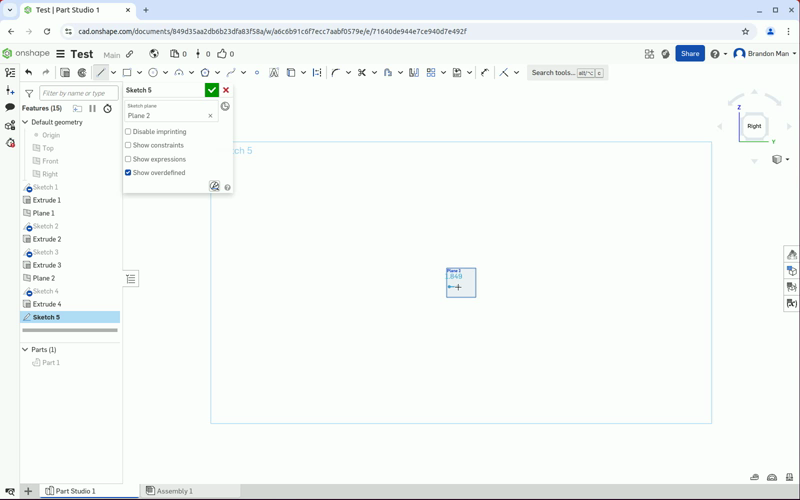
key_up(shift)
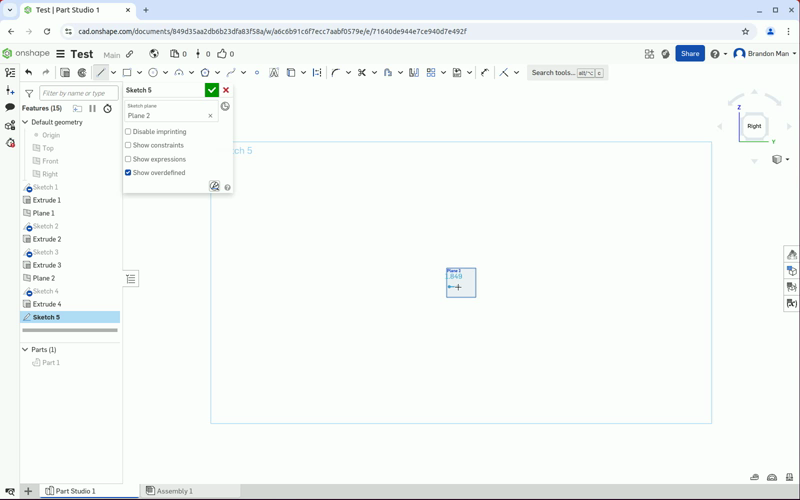
key(esc)
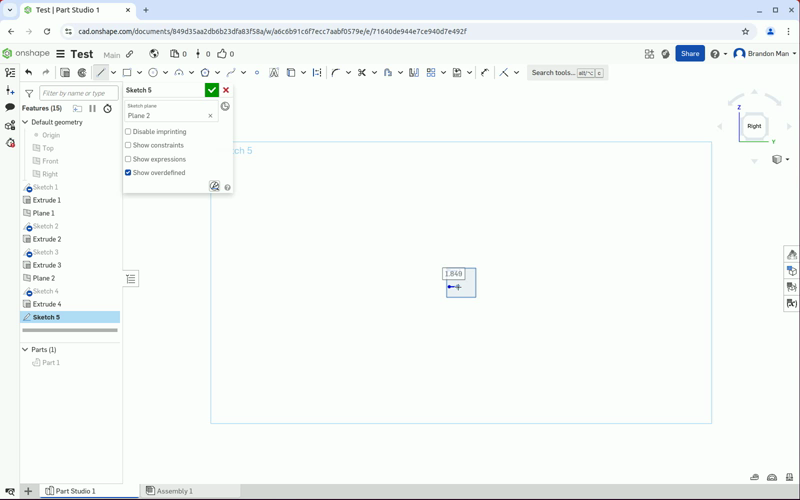
key(a)
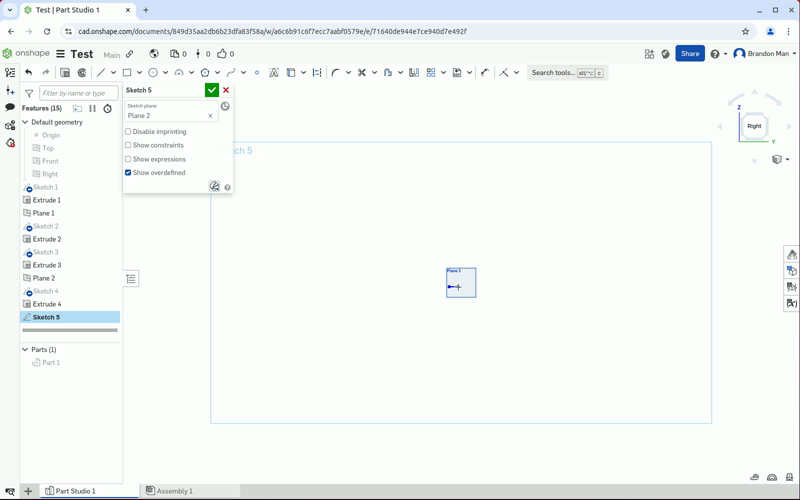
mouse_move(458, 286)
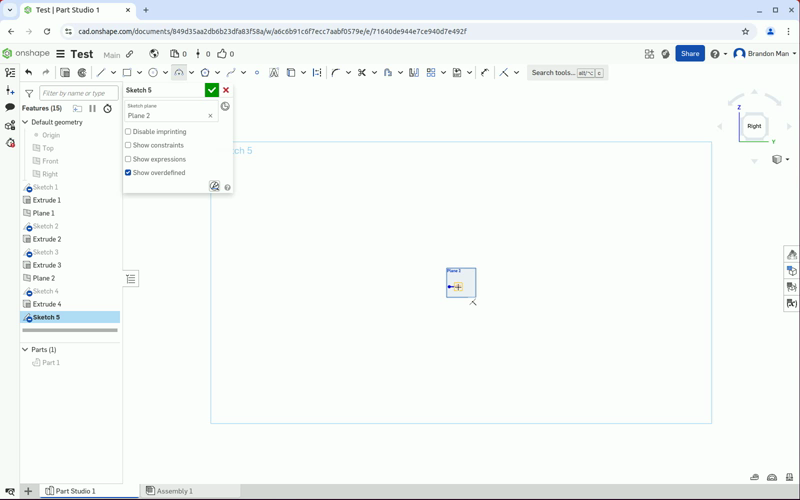
click(458, 286)
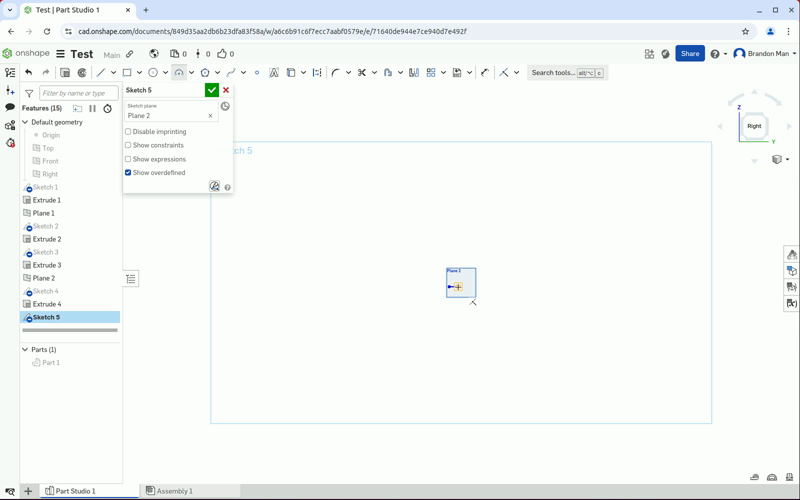
key_down(shift)
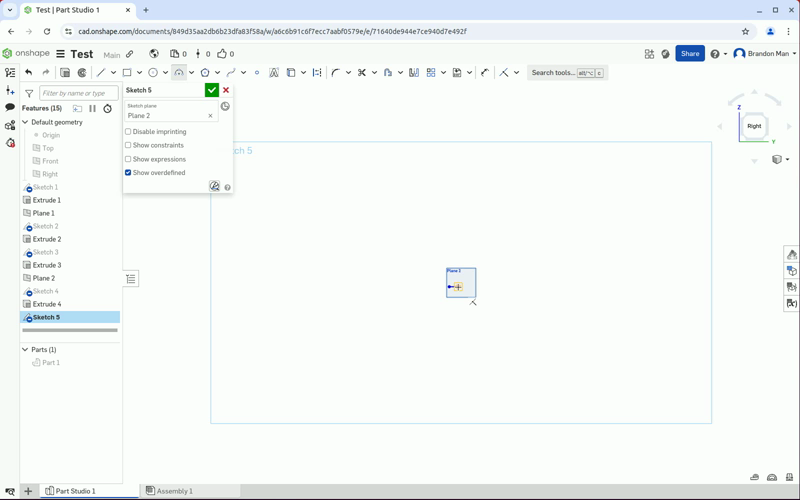
mouse_move(458, 277)
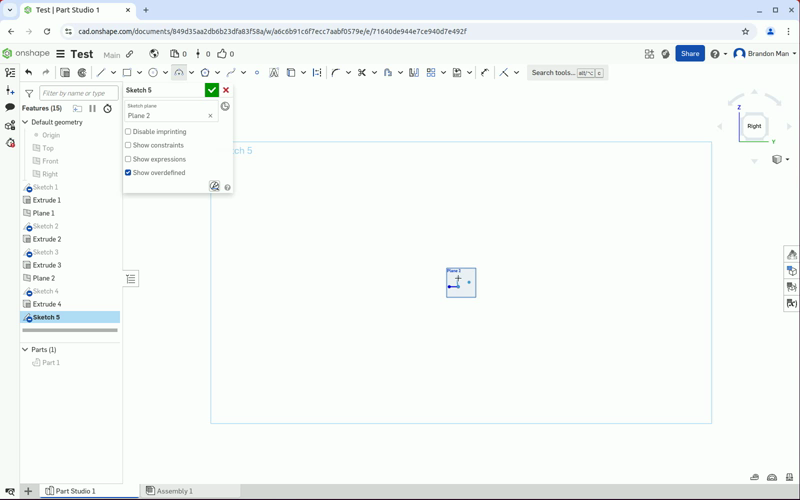
click(458, 277)
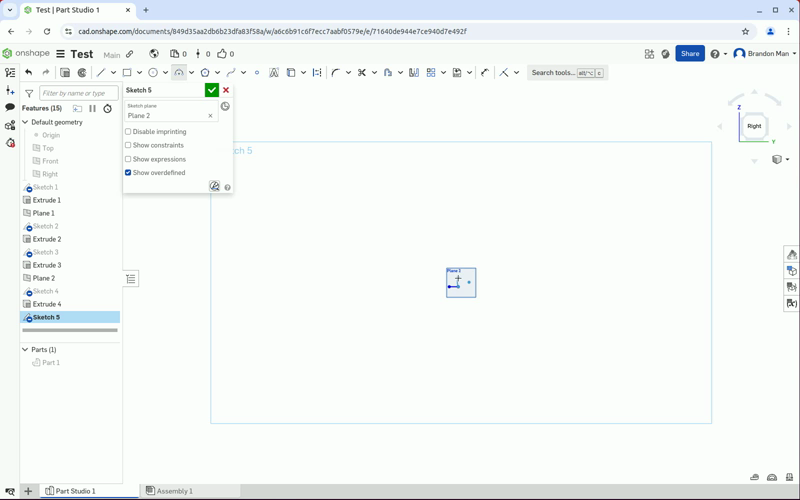
mouse_move(456, 282)
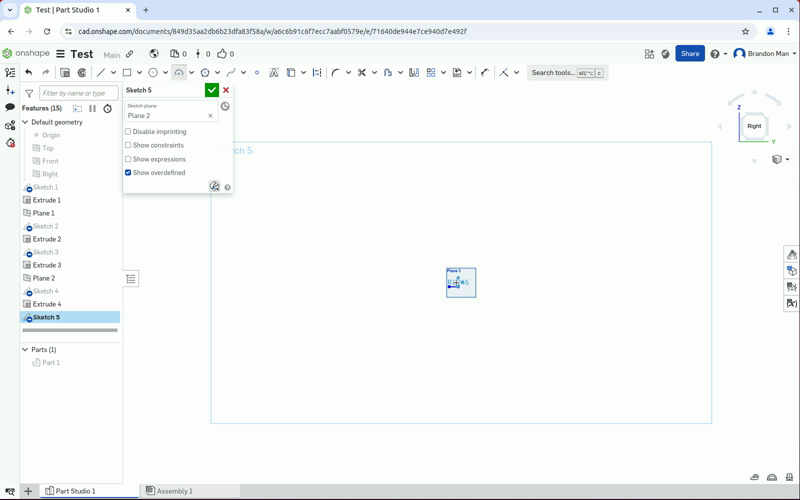
click(456, 282)
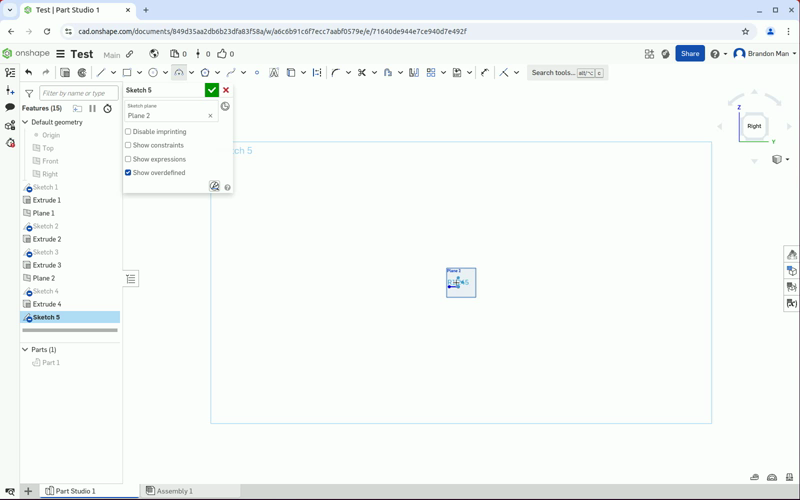
key_up(shift)
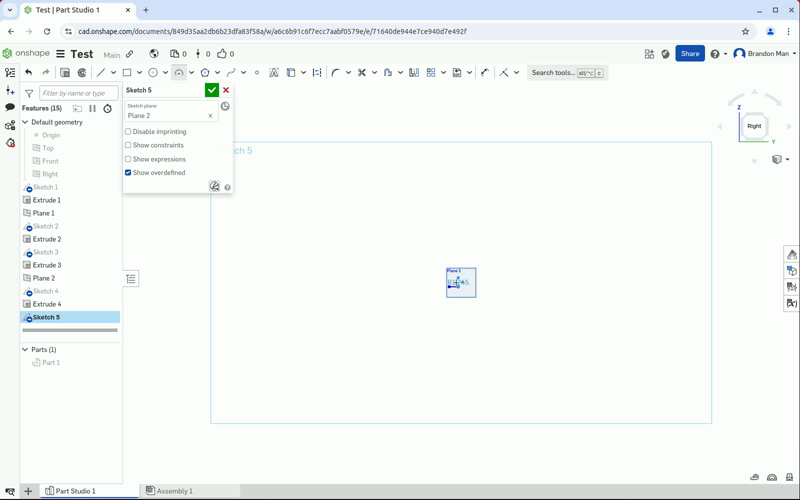
key(esc)
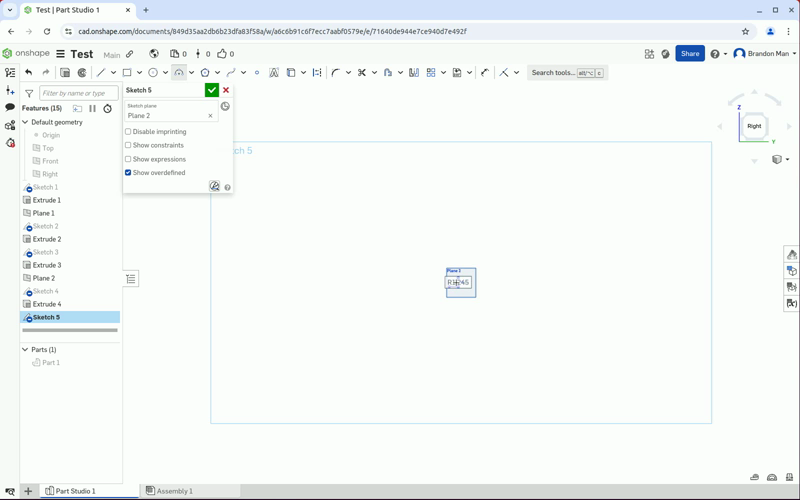
key(l)
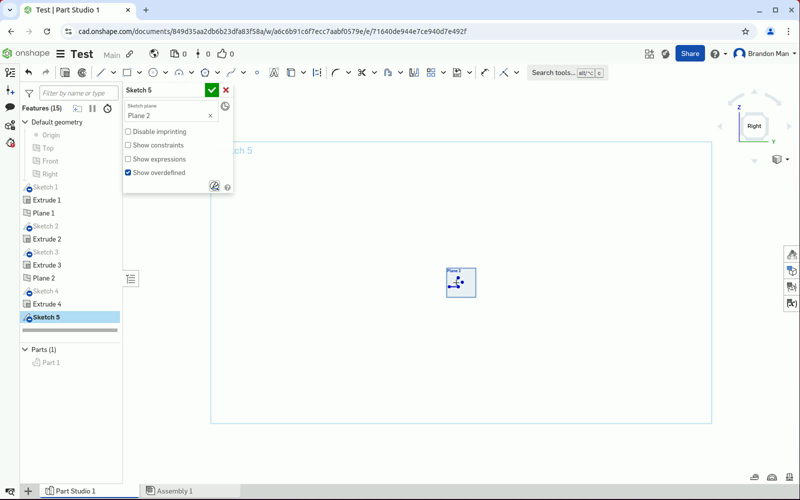
mouse_move(458, 277)
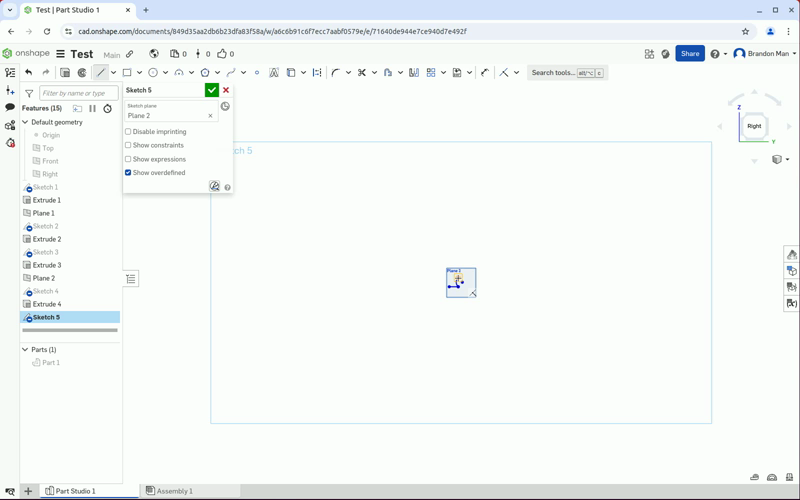
click(458, 277)
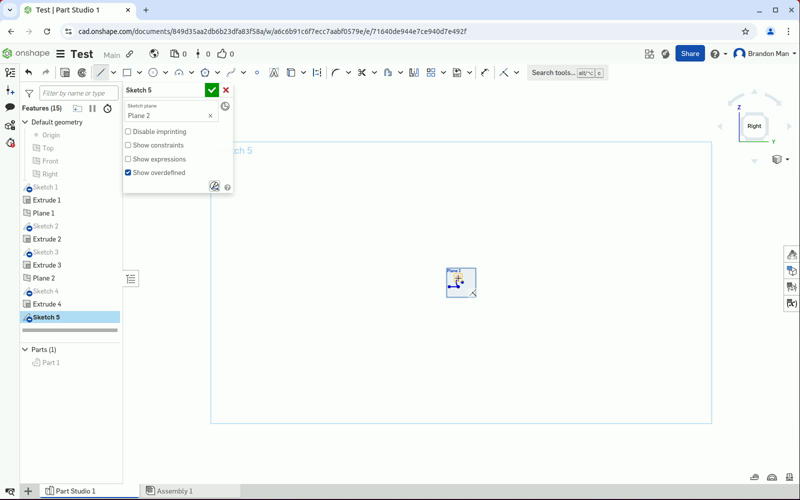
key_down(shift)
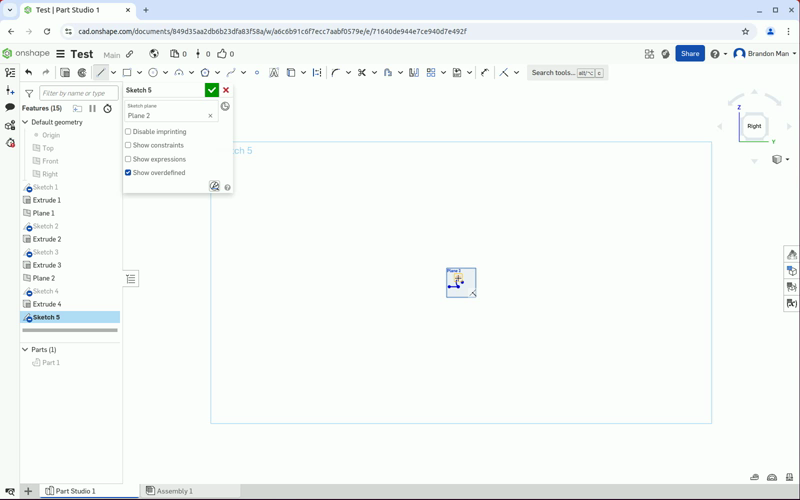
mouse_move(488, 277)
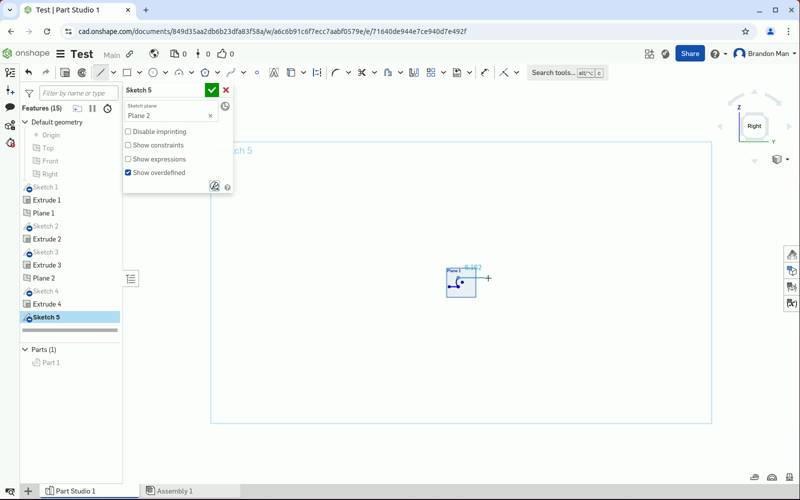
mouse_move(449, 277)
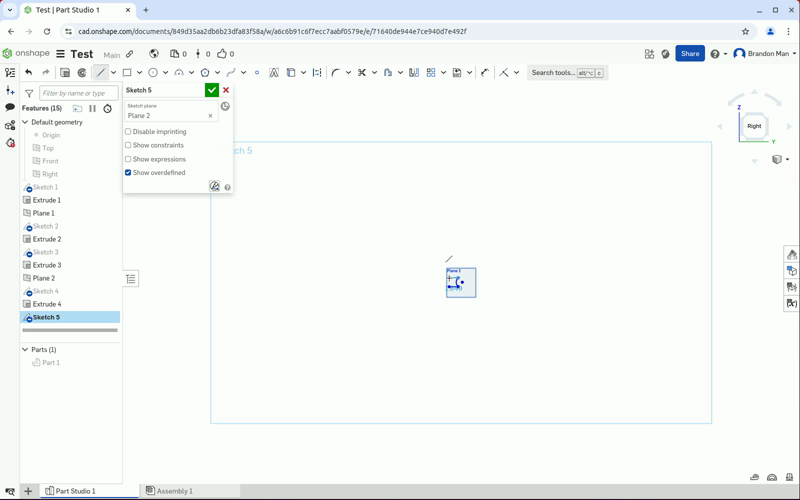
click(449, 277)
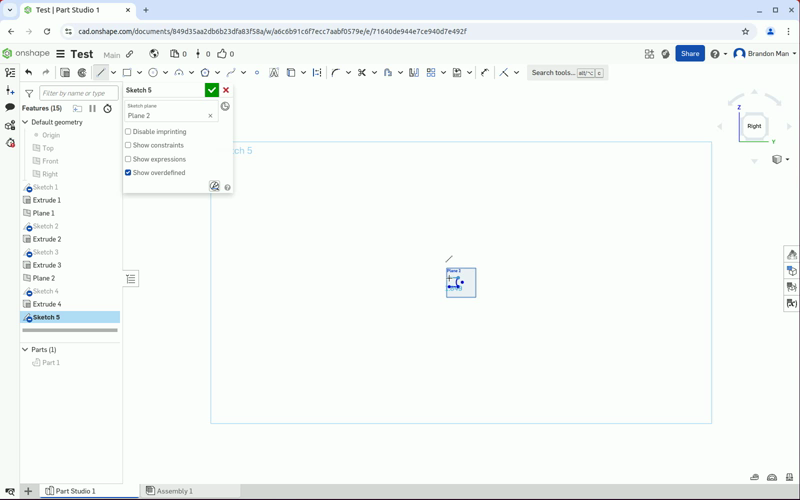
key_up(shift)
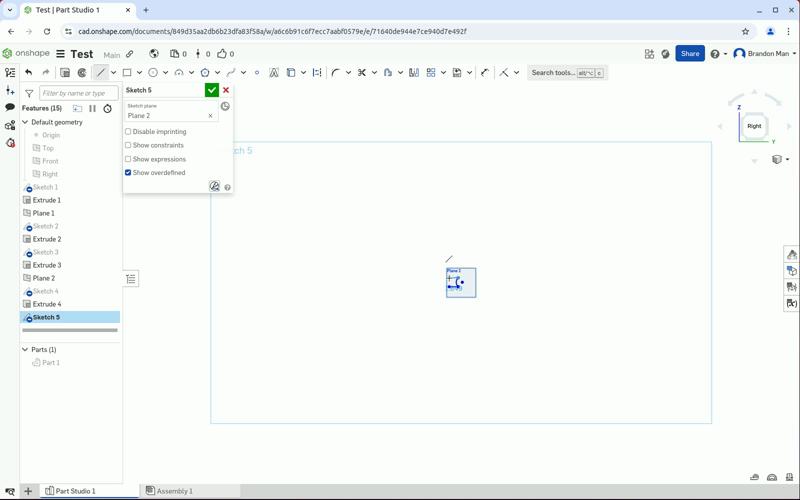
mouse_move(479, 277)
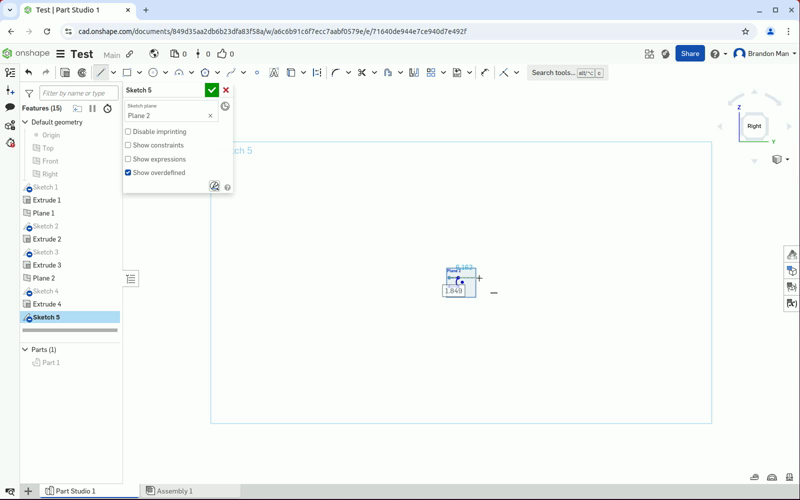
key_down(shift)
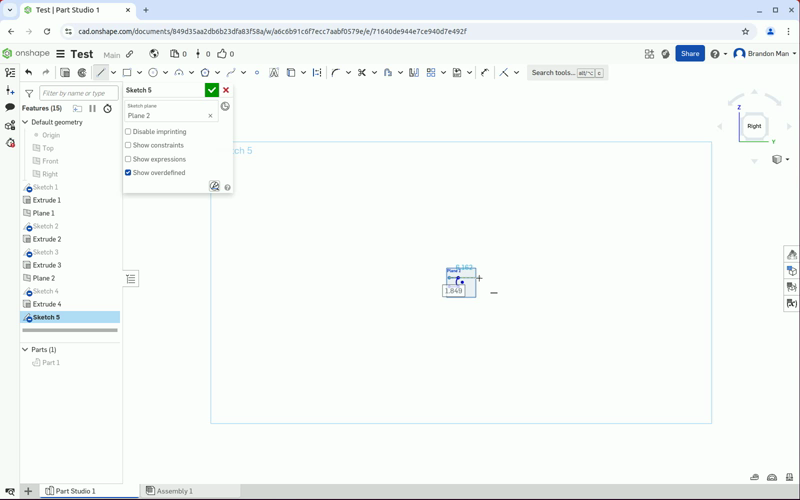
mouse_move(449, 286)
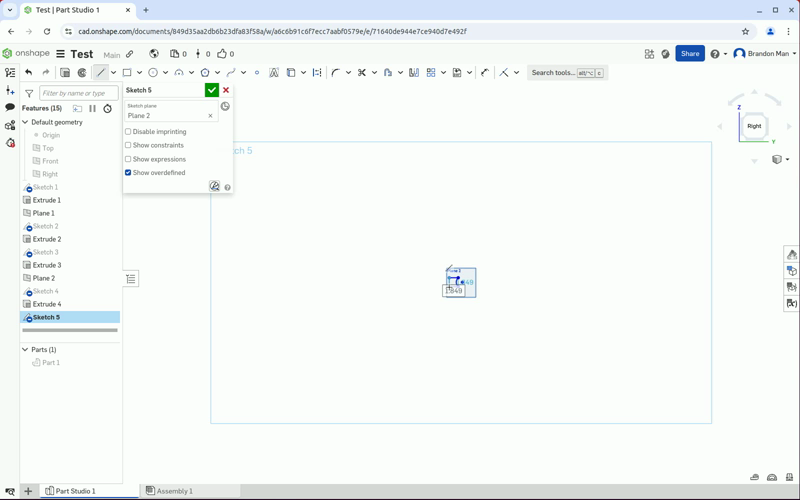
key_up(shift)
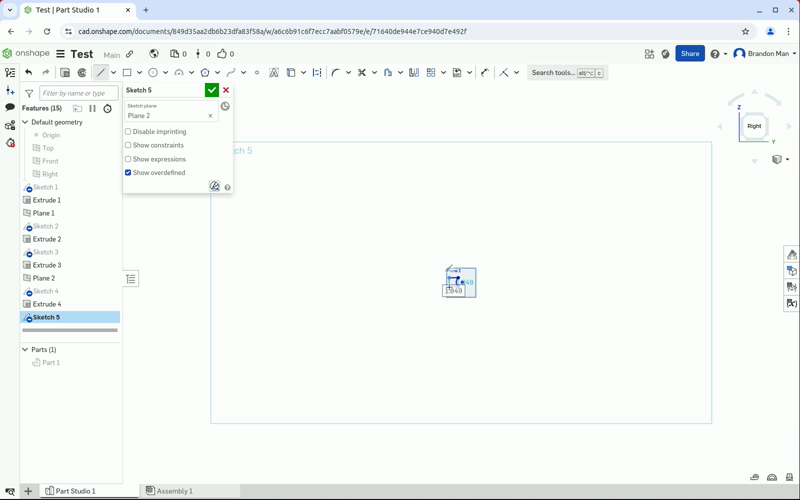
click(449, 286)
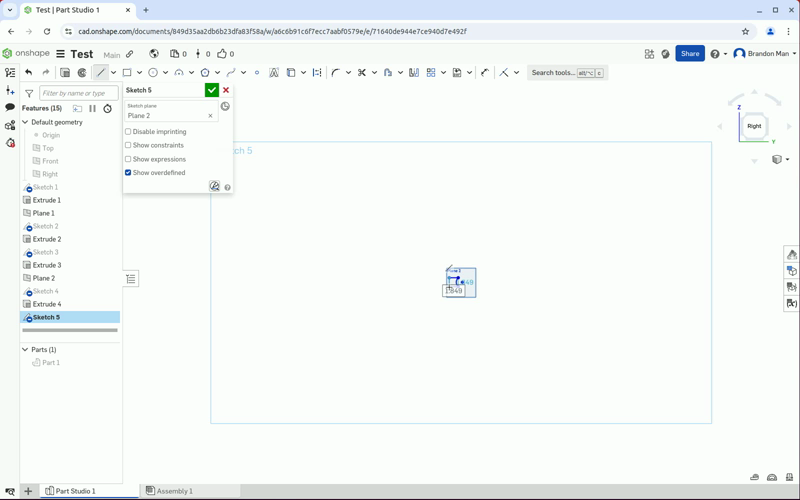
key(esc)
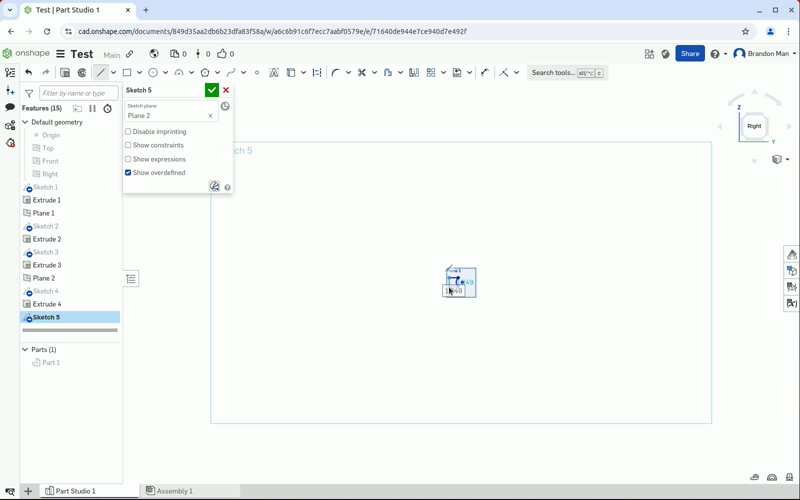
mouse_move(452, 280)
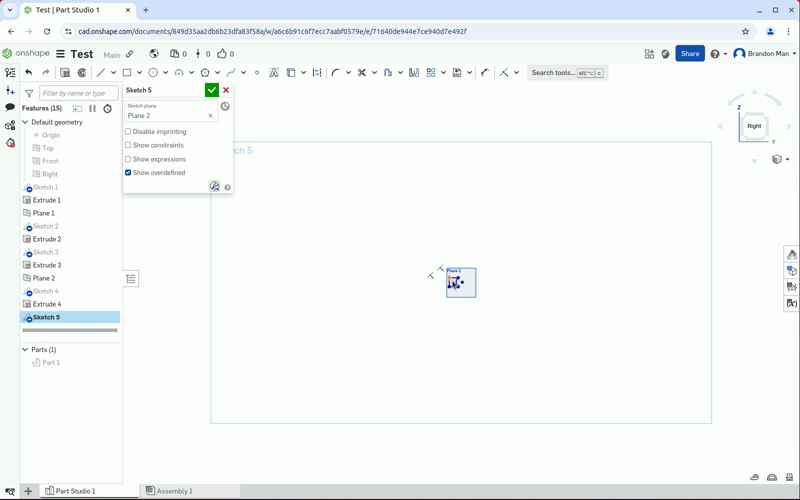
scroll(6)
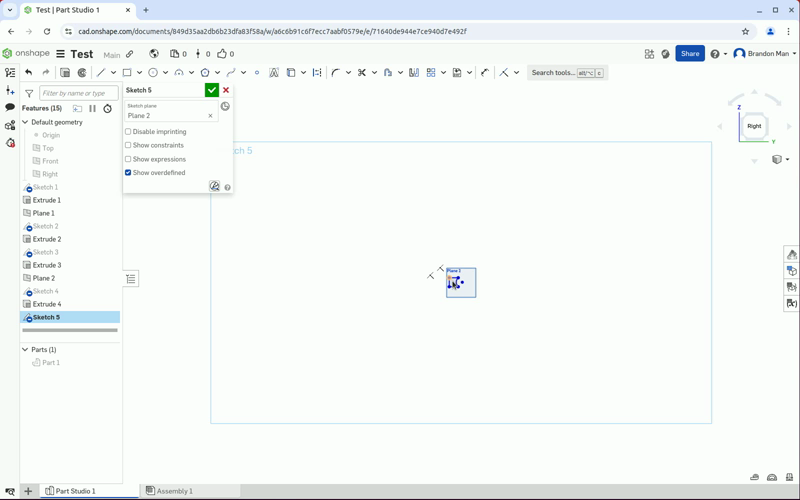
scroll(6)
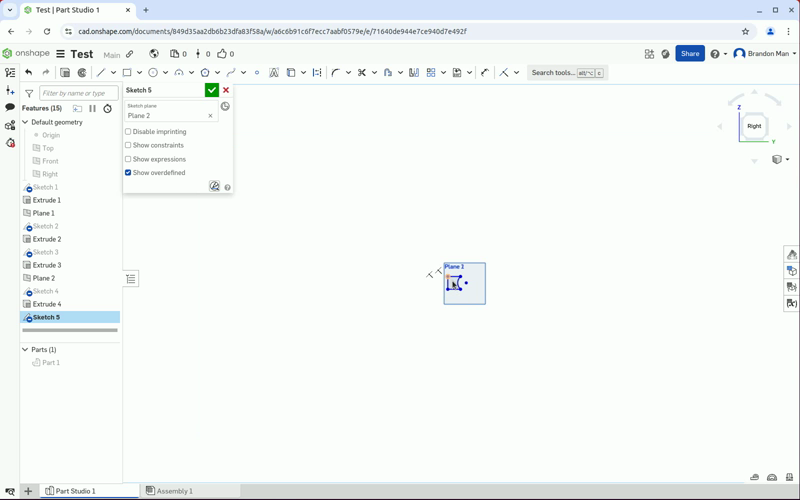
scroll(6)
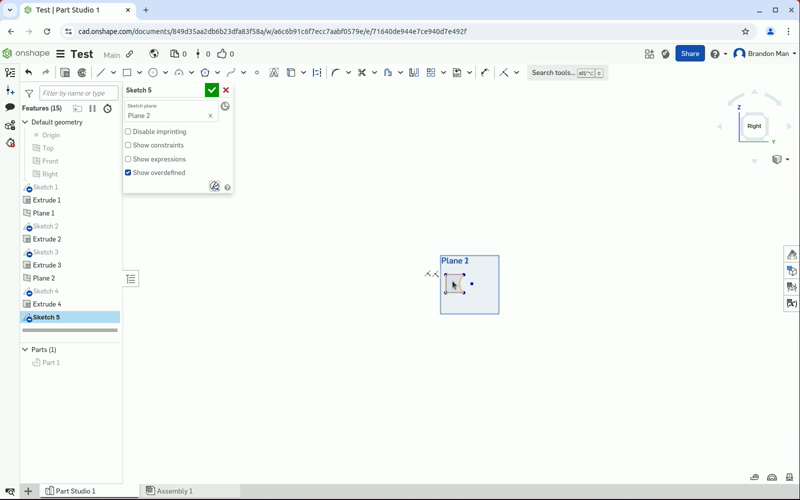
scroll(6)
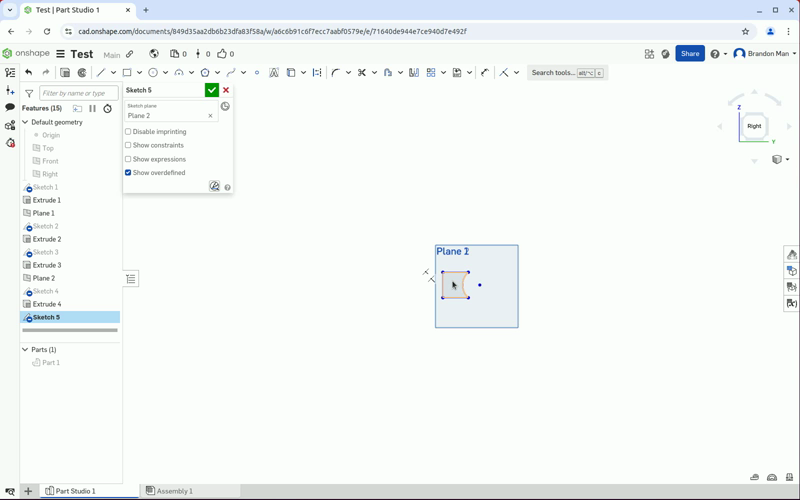
scroll(6)
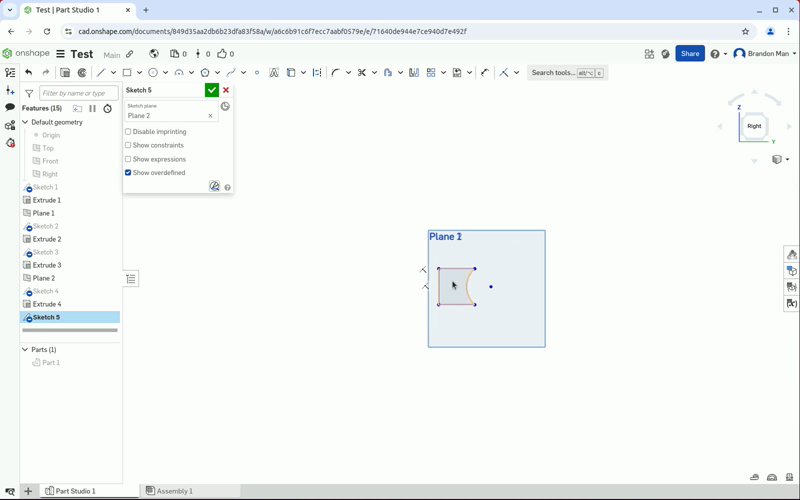
scroll(6)
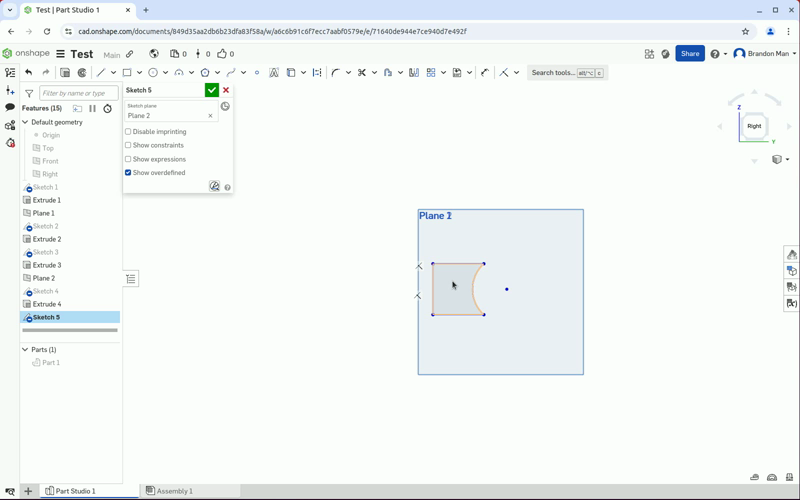
scroll(6)
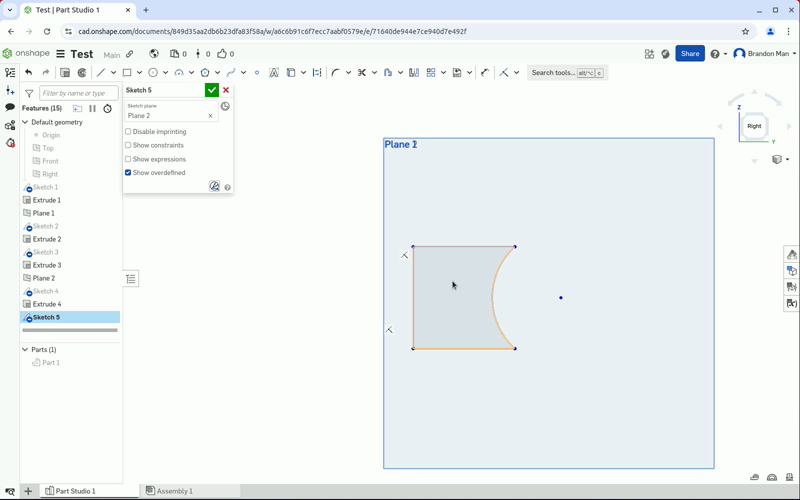
click(452, 280)
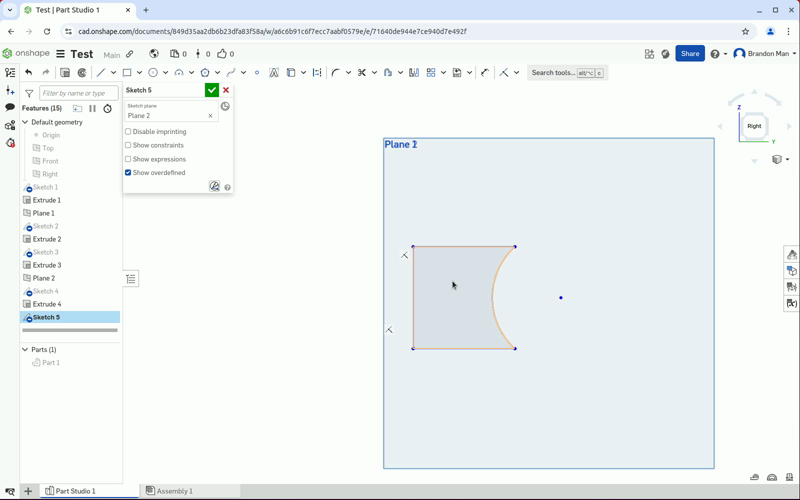
scroll(-6)
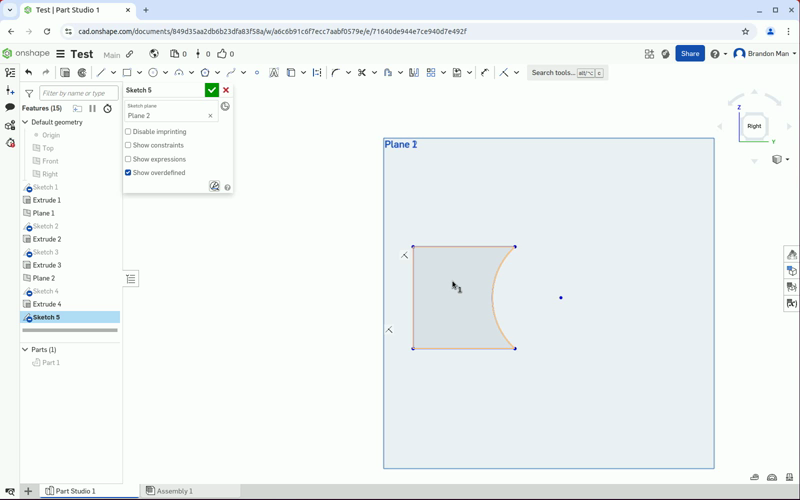
scroll(-6)
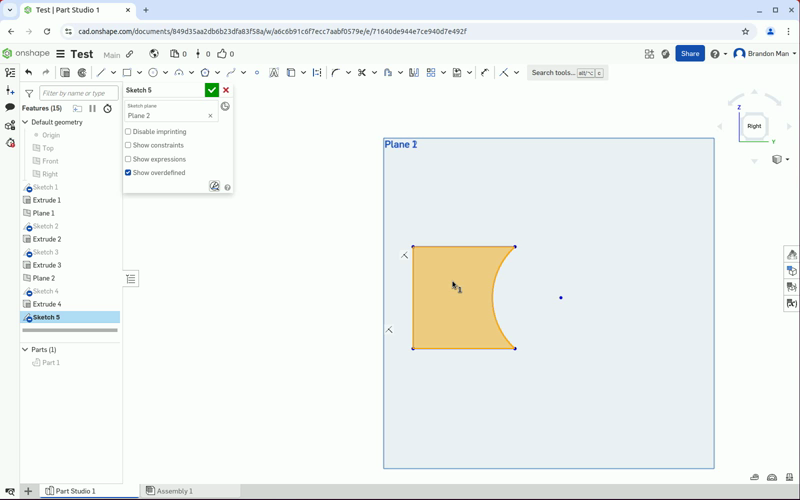
scroll(-6)
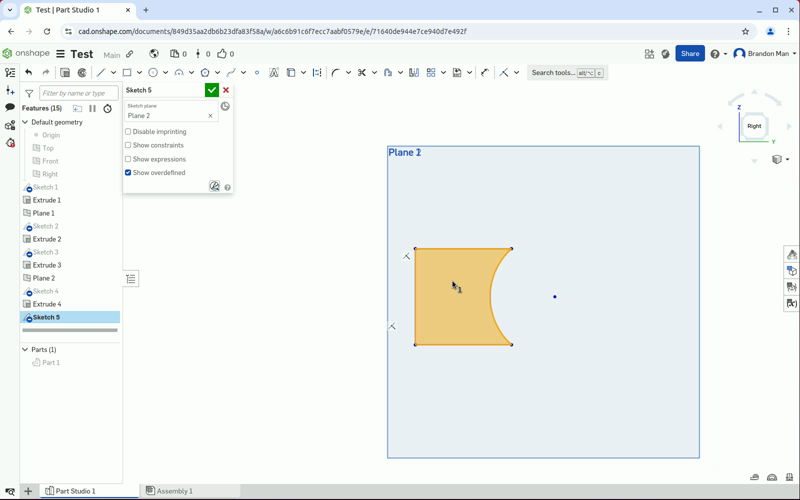
scroll(-6)
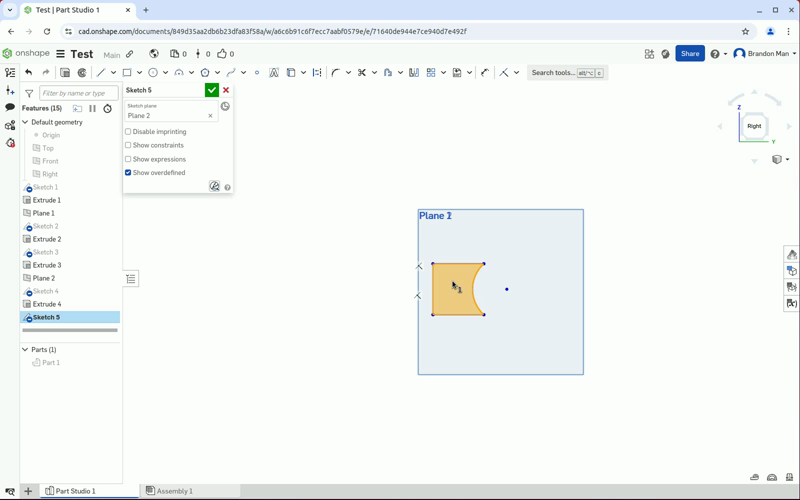
scroll(-6)
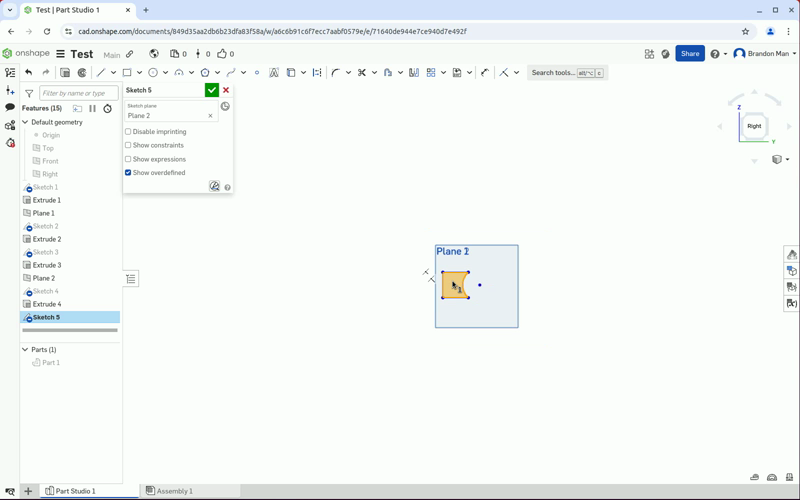
scroll(-6)
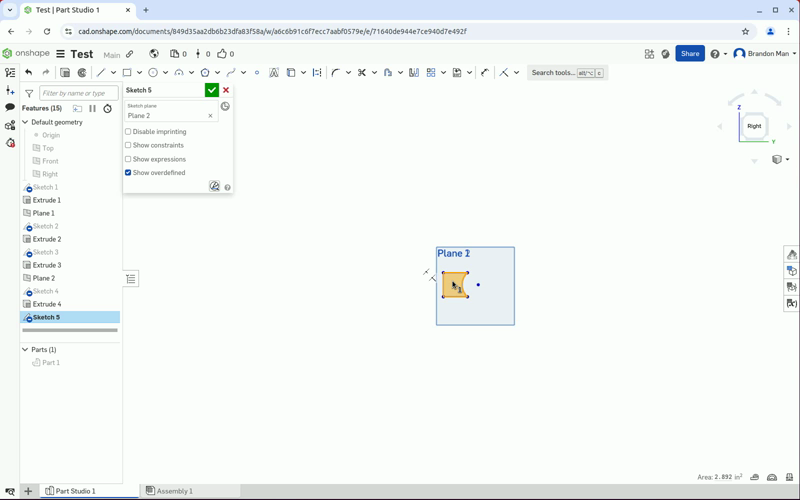
scroll(-6)
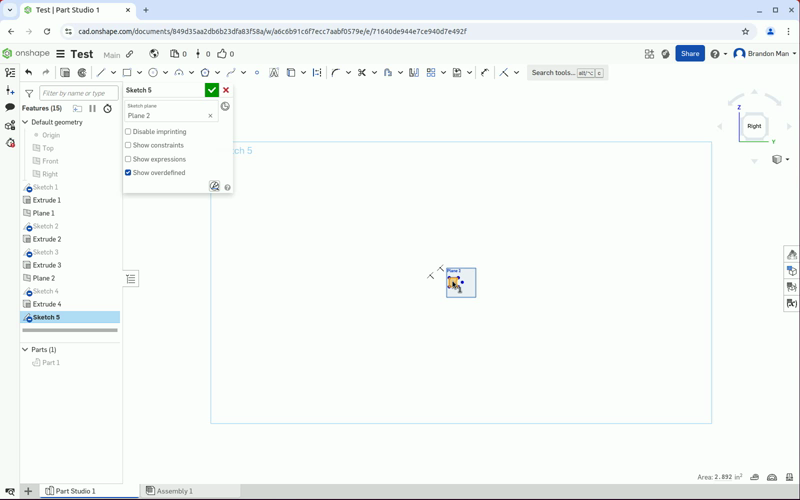
mouse_move(73, 352)
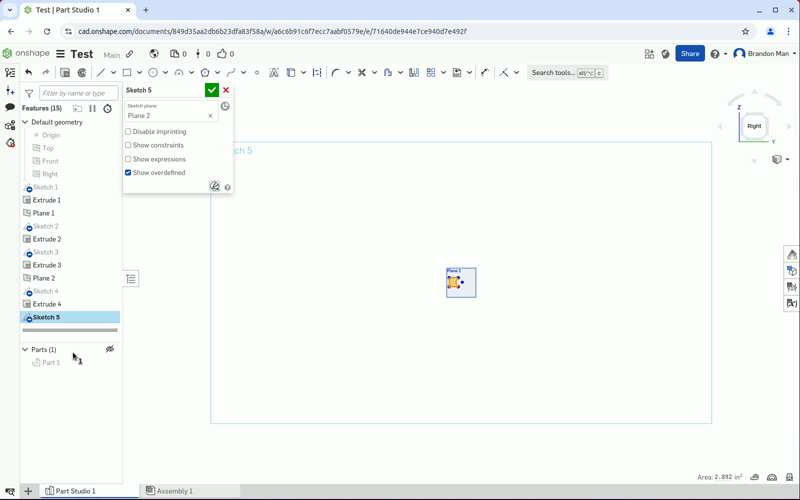
key(shift+y)
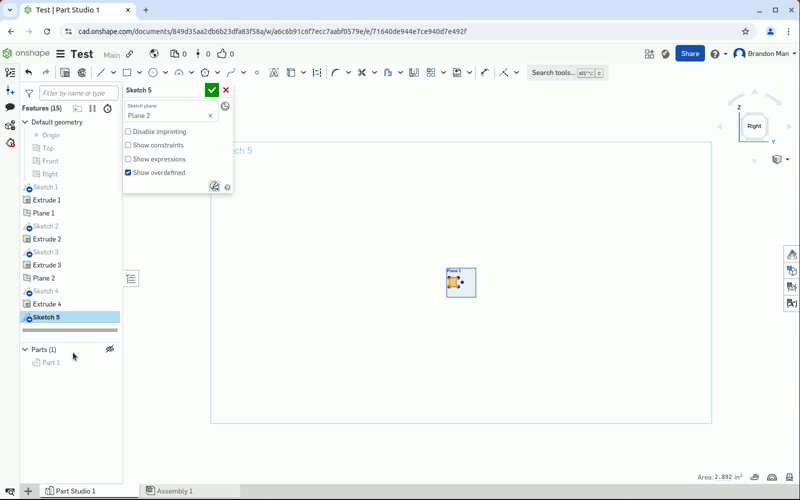
key(shift+e)
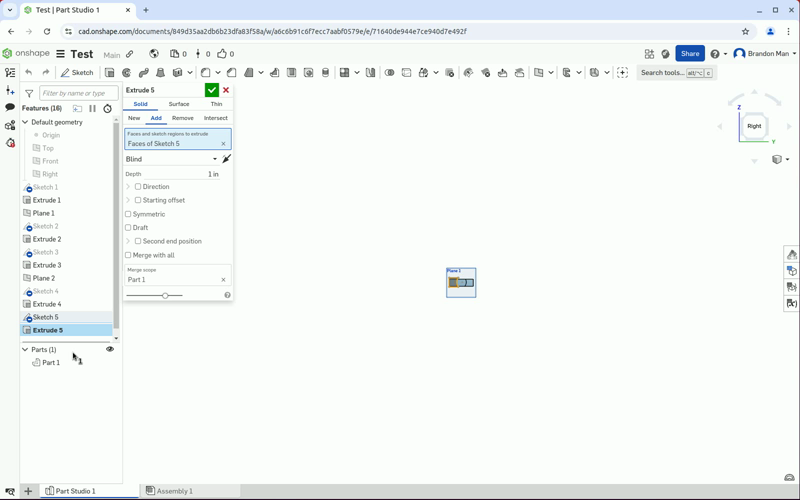
mouse_move(143, 106)
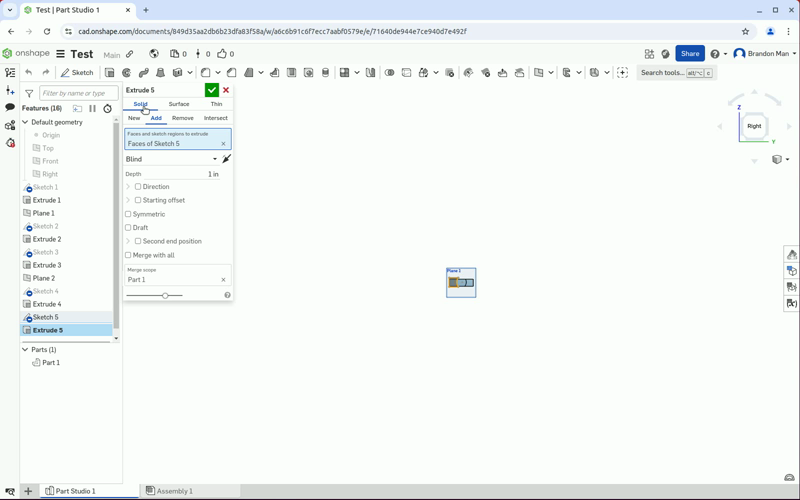
click(143, 106)
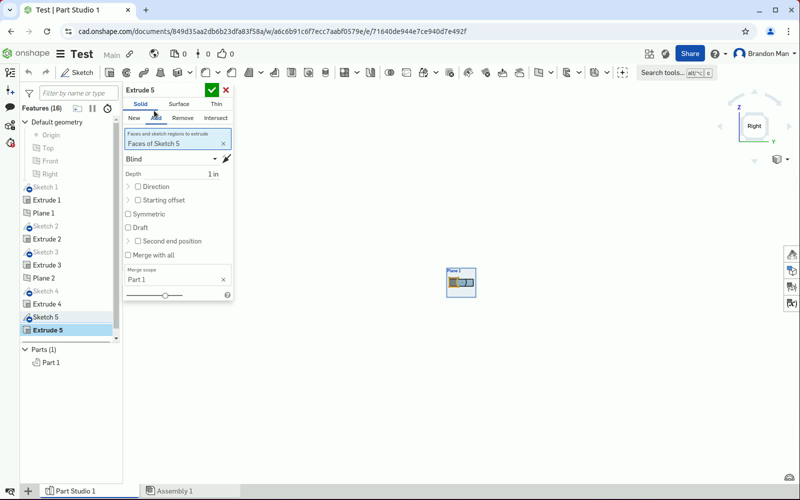
mouse_move(186, 120)
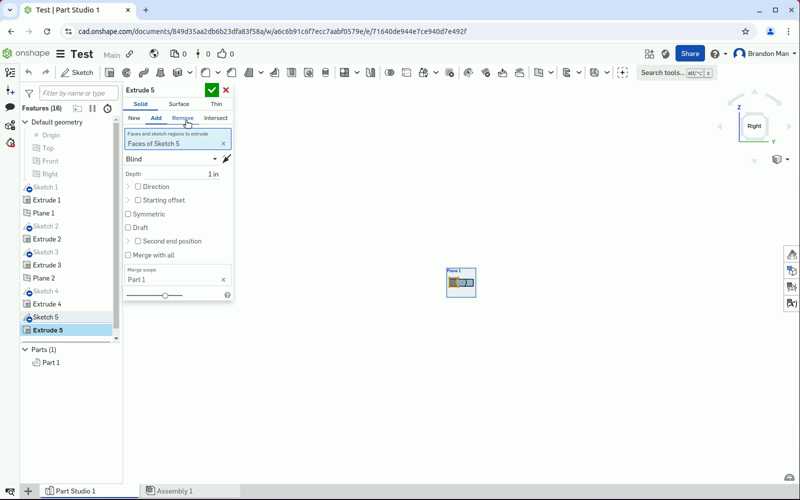
click(186, 120)
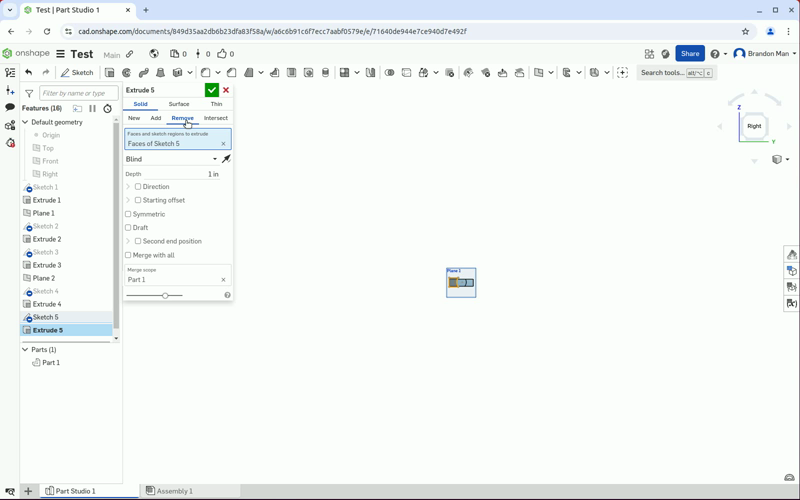
key(tab, 4)
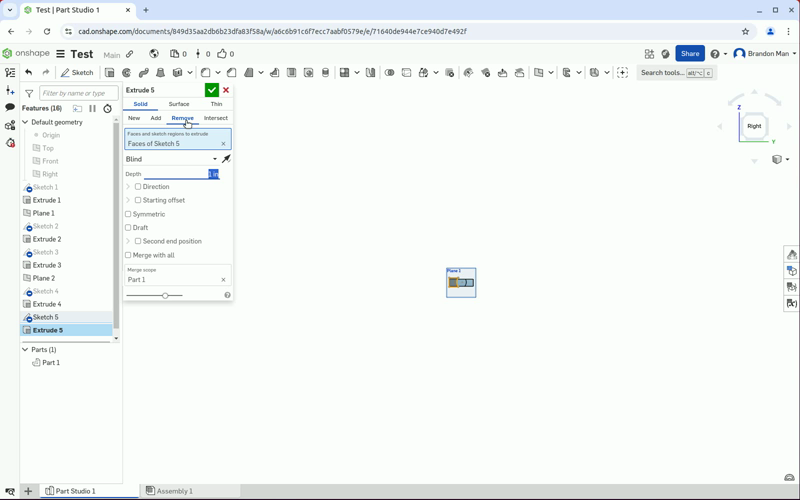
text(2.166)
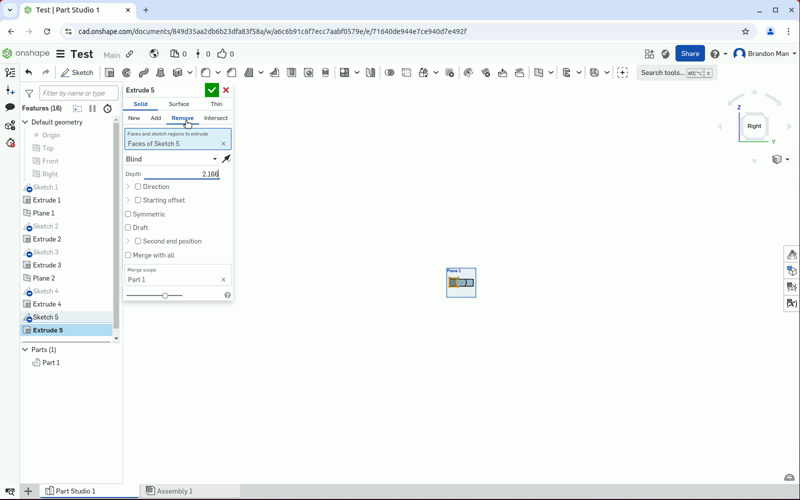
key(tab, 6)
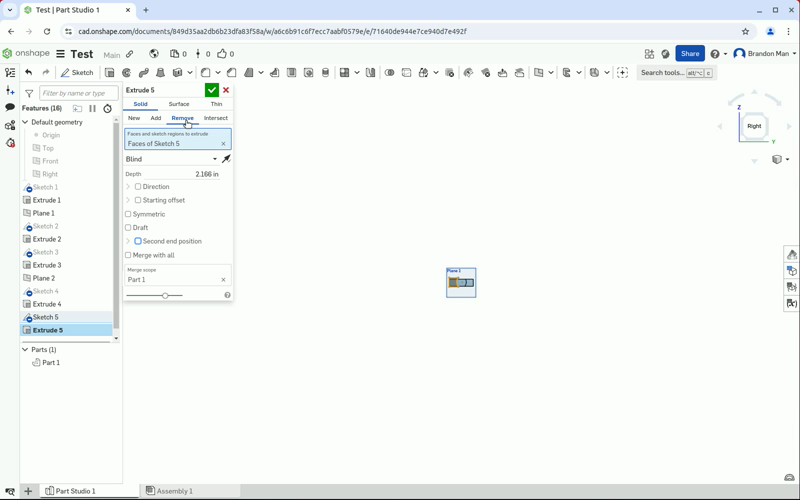
key(space)
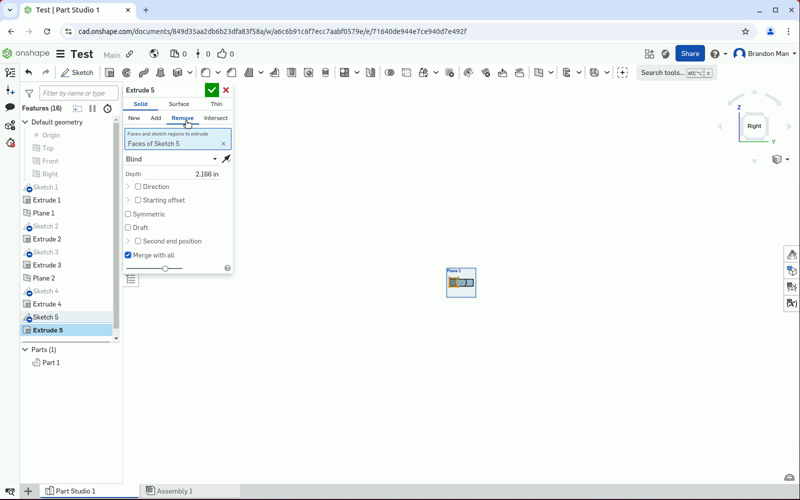
key(enter)
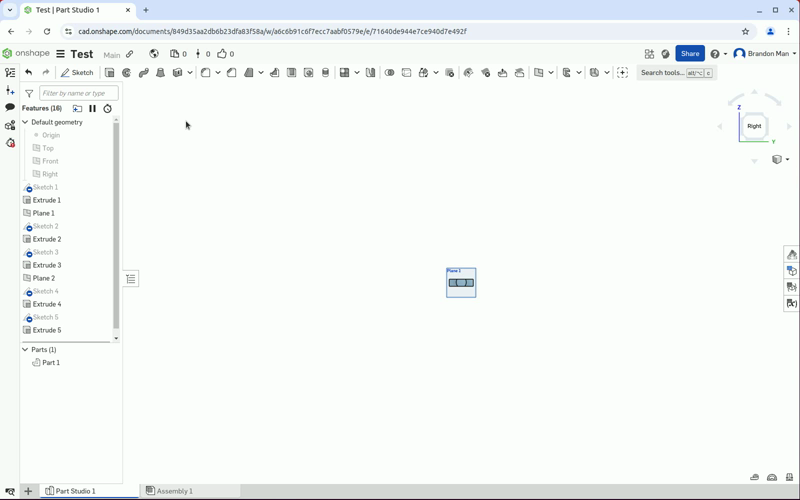
key(shift+h)
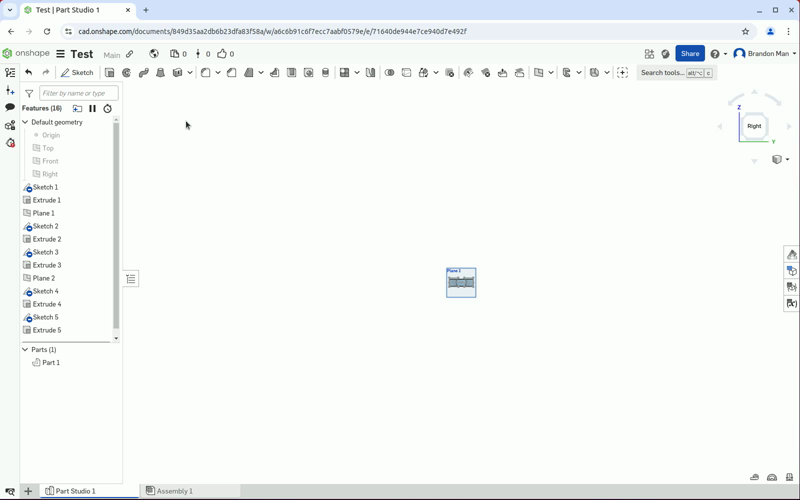
key(shift+h)
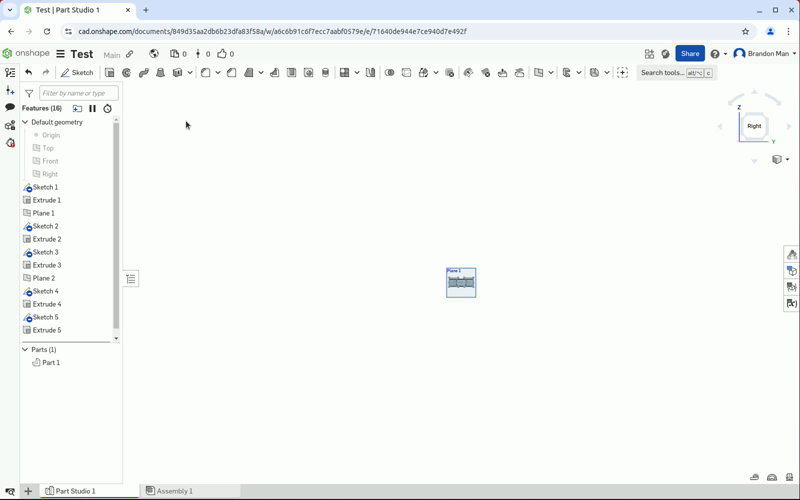
key(shift+7)
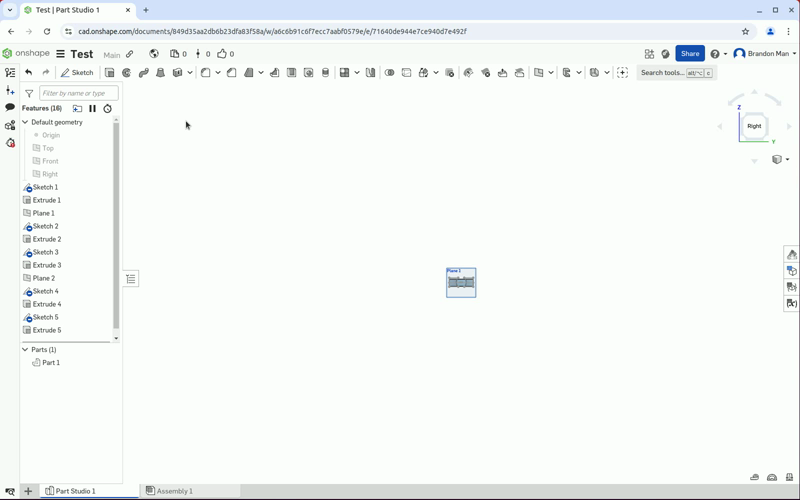
key(right, 2)
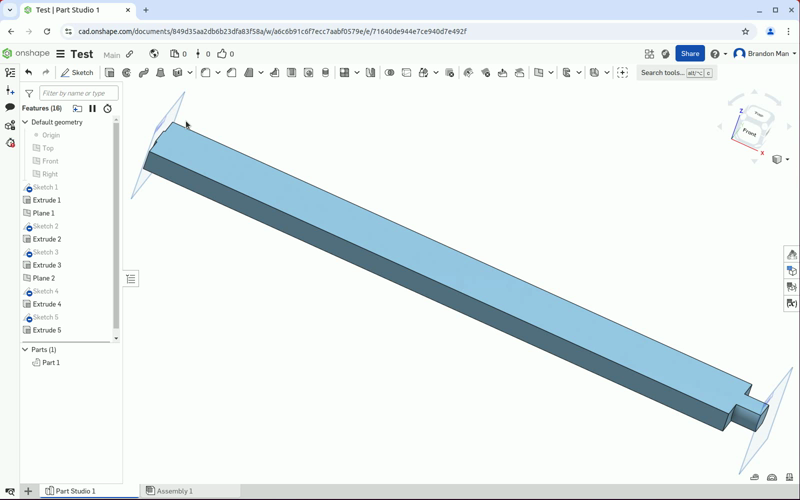
key(down, 2)
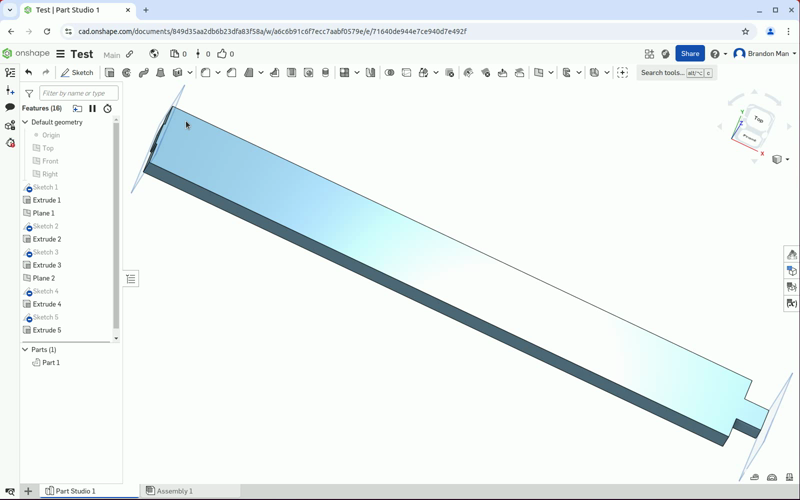
key(up, 2)
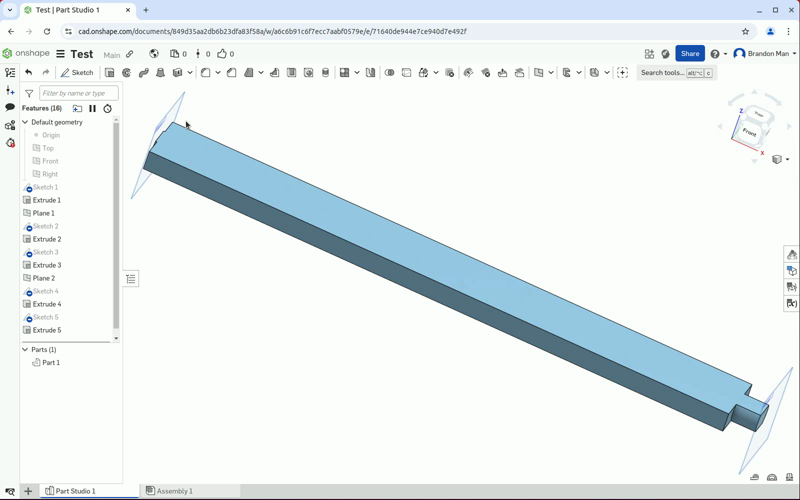
key(left, 2)
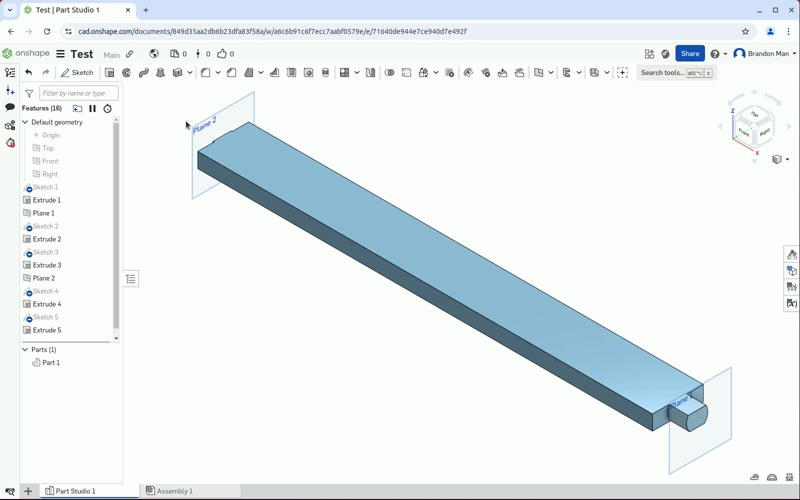
mouse_move(69, 189)
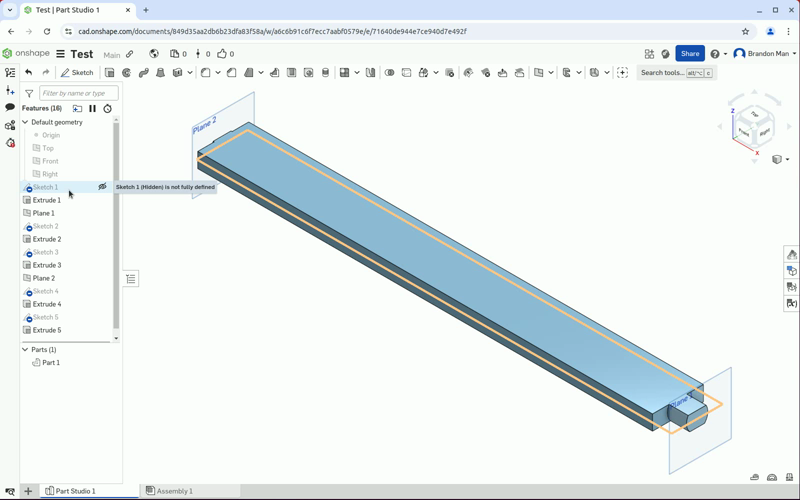
click(69, 189)